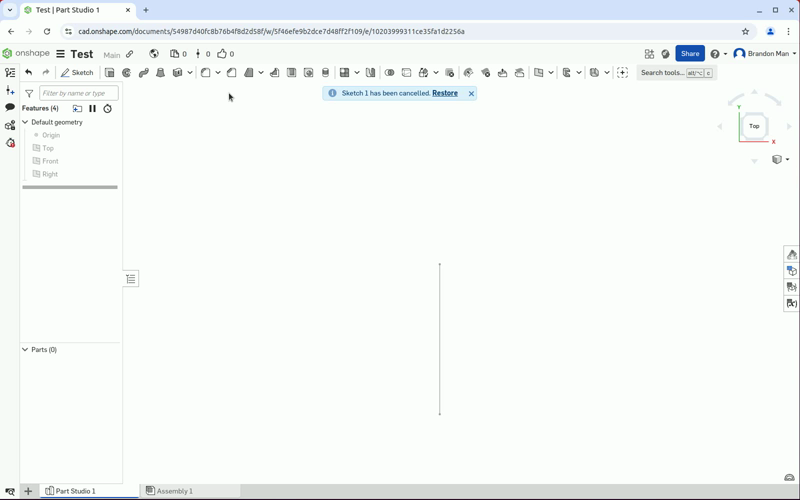
key(shift+h)
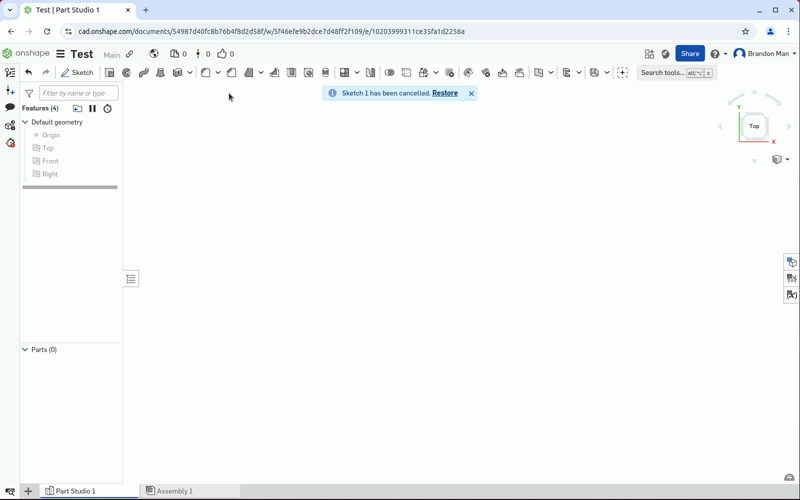
key(shift+s)
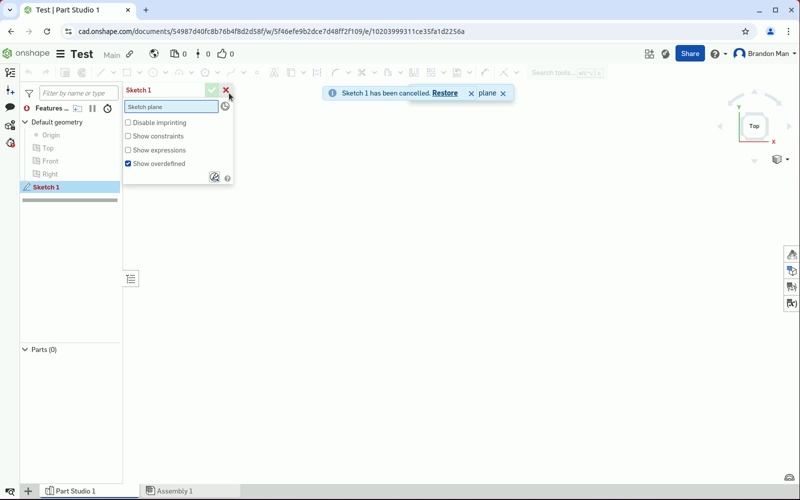
mouse_move(73, 150)
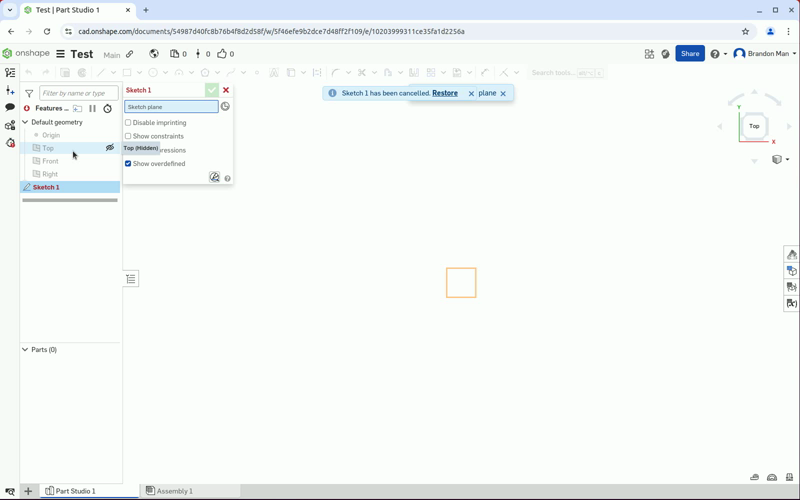
click(73, 150)
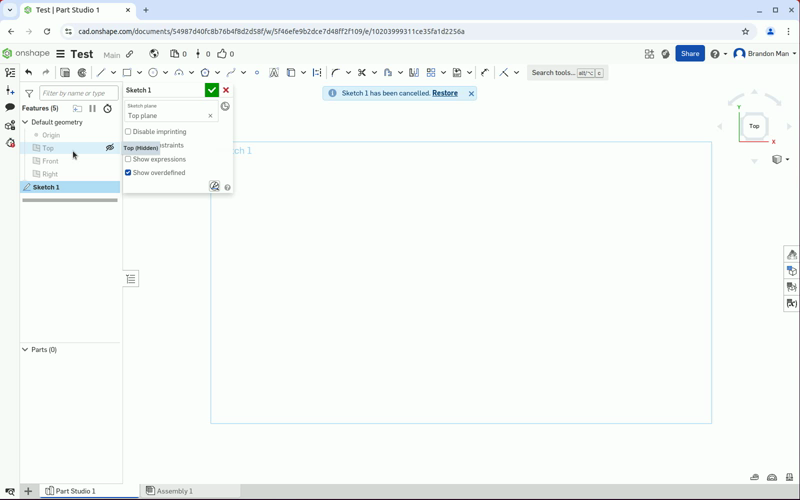
mouse_move(73, 352)
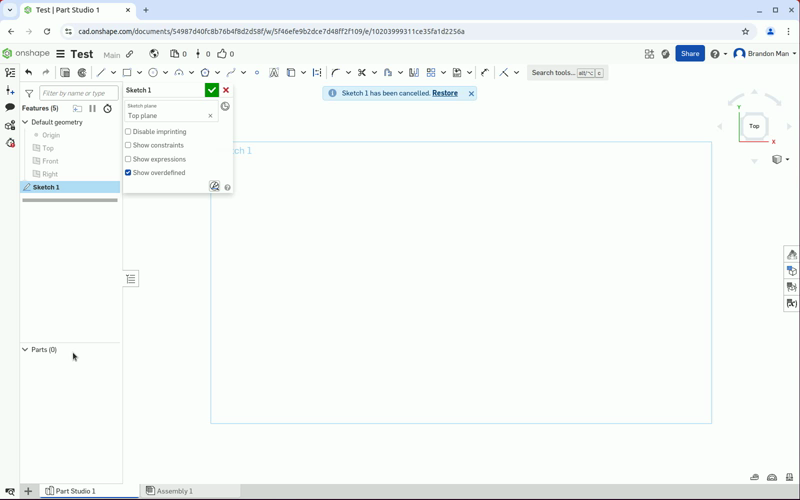
key(y)
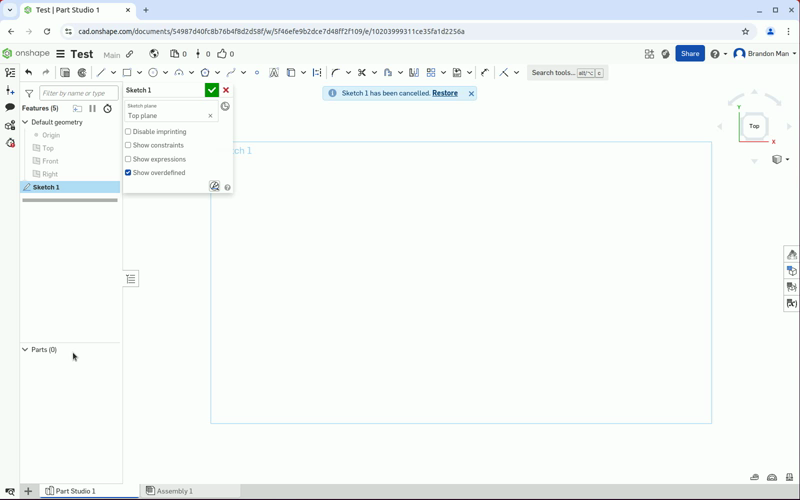
key(c)
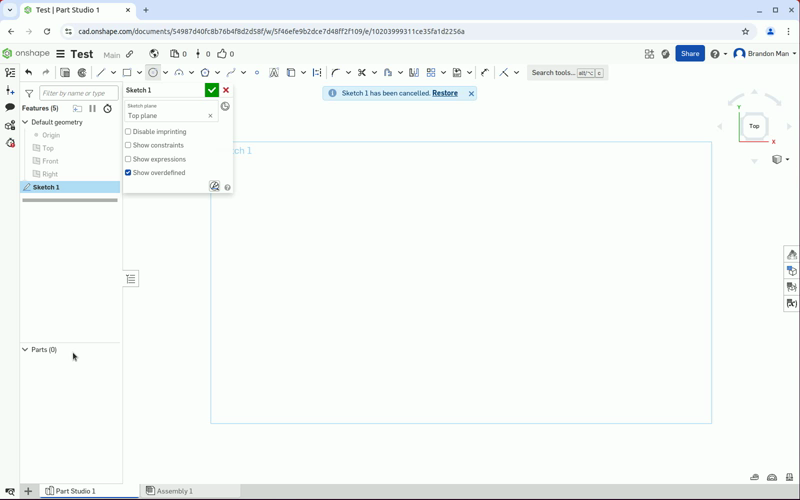
key_down(shift)
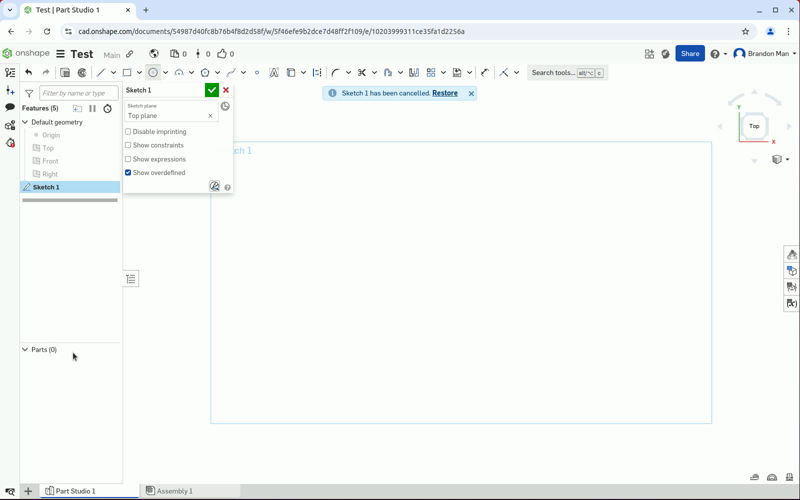
mouse_move(551, 241)
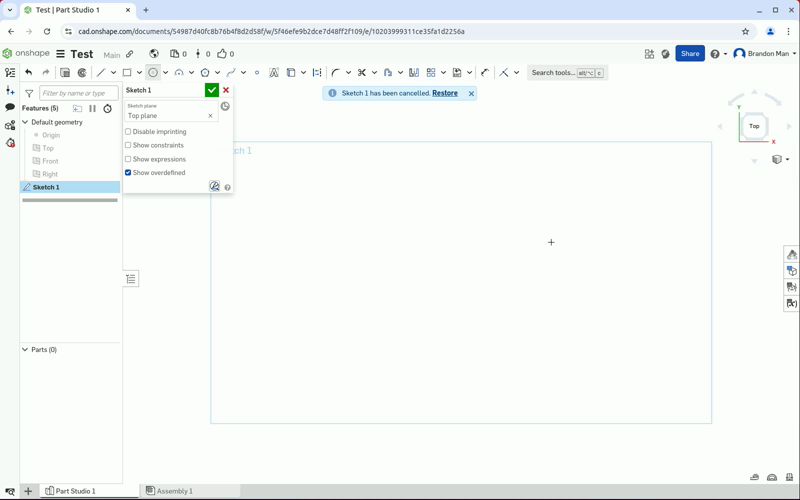
click(551, 241)
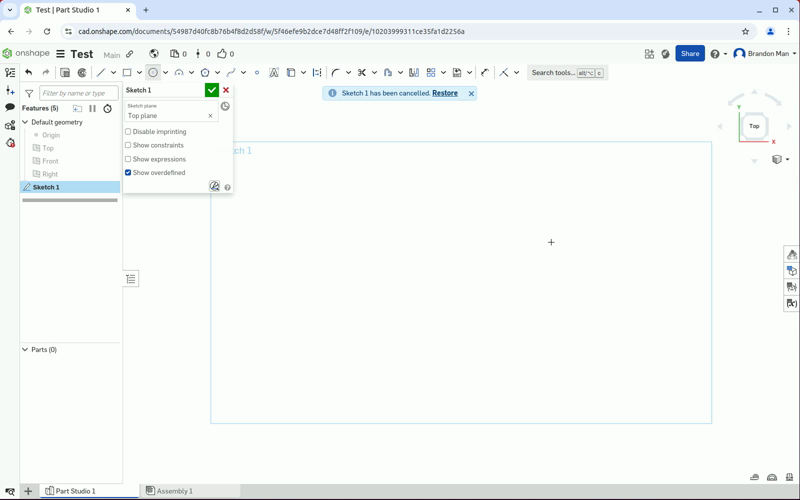
key_up(shift)
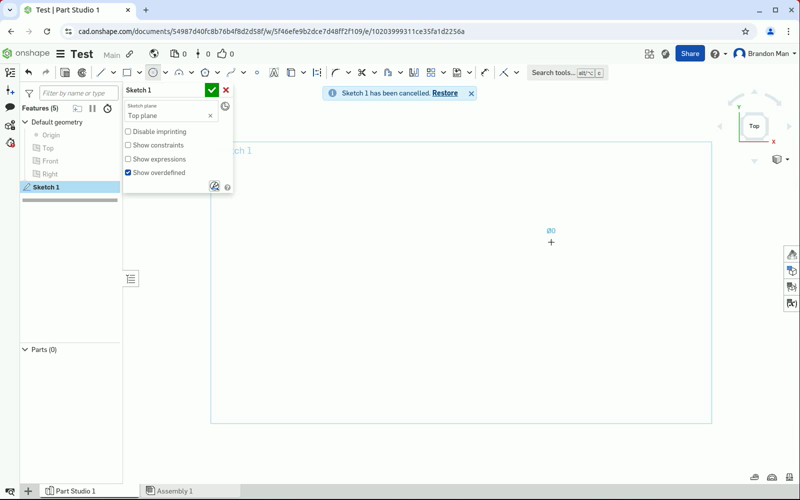
mouse_move(555, 241)
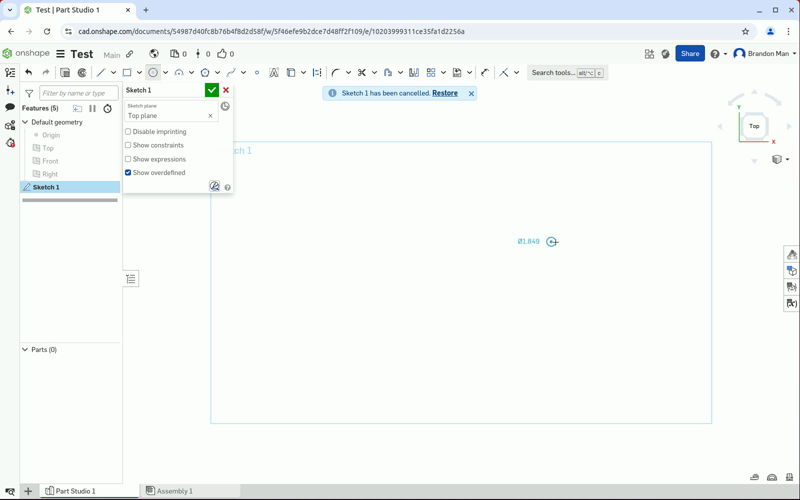
click(555, 241)
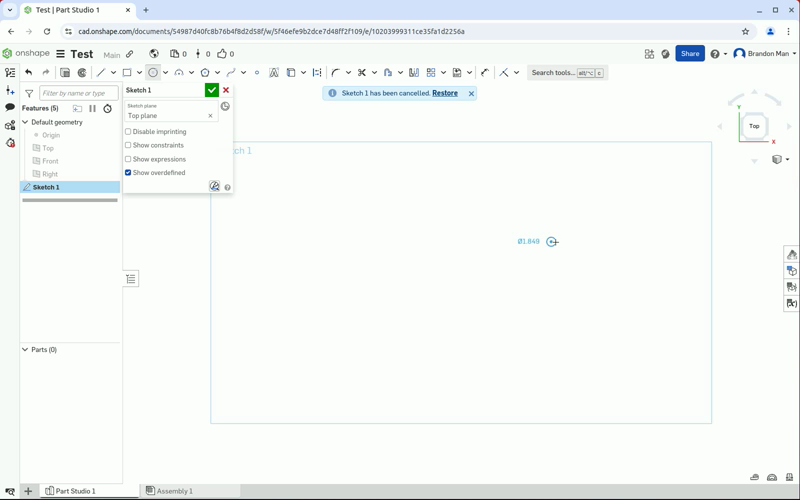
key(esc)
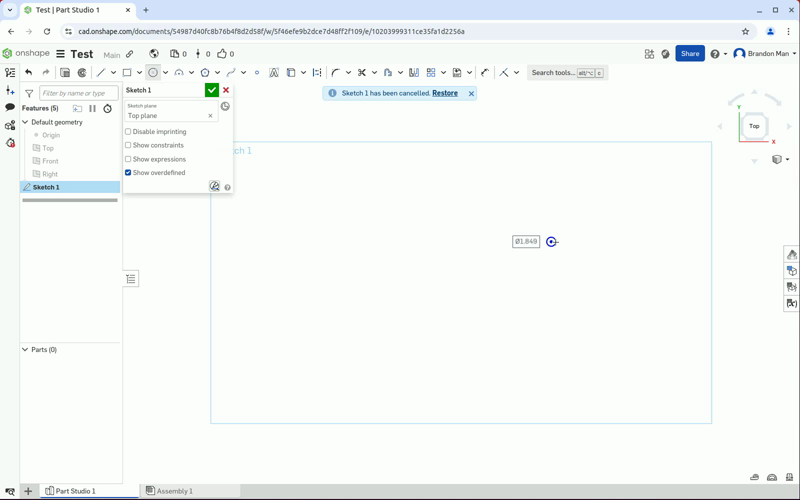
mouse_move(550, 240)
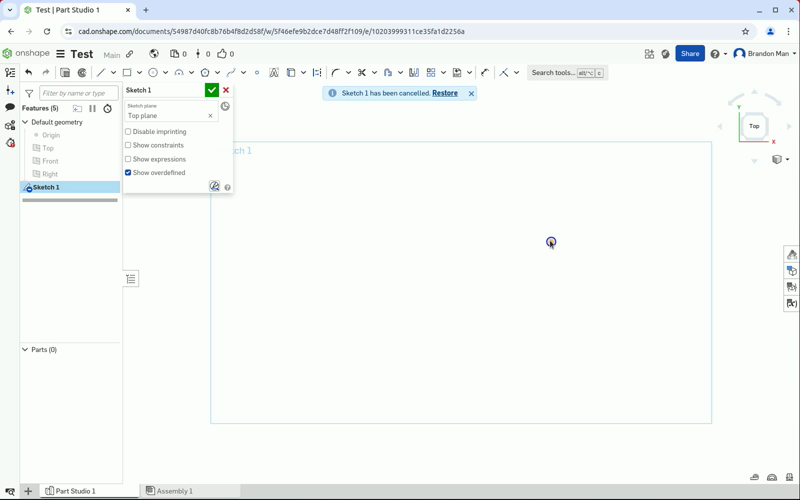
scroll(6)
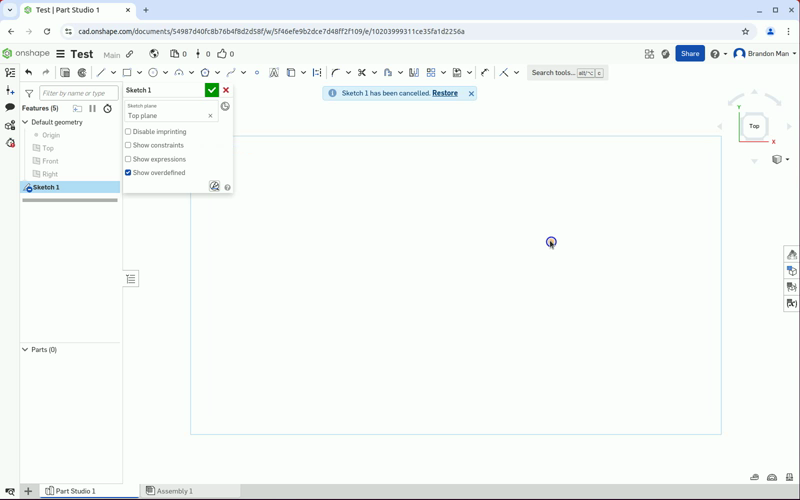
scroll(6)
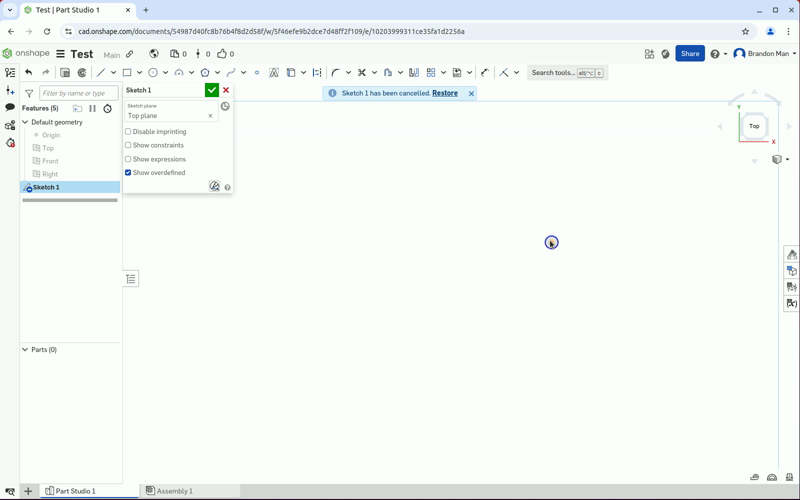
scroll(6)
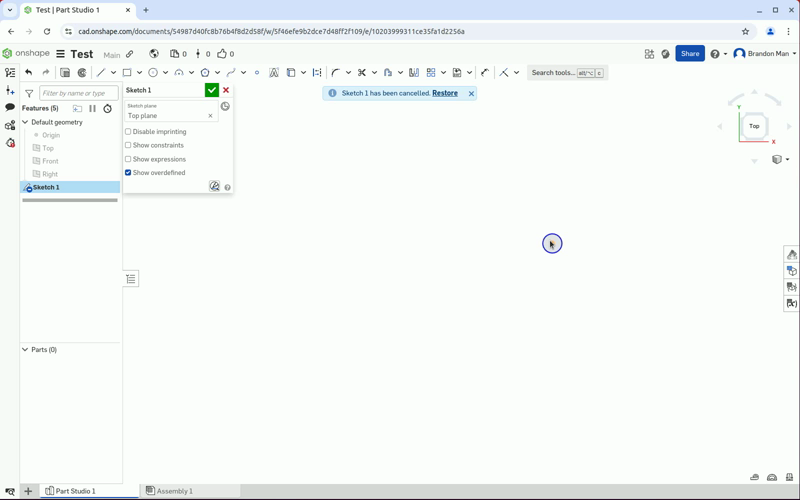
scroll(6)
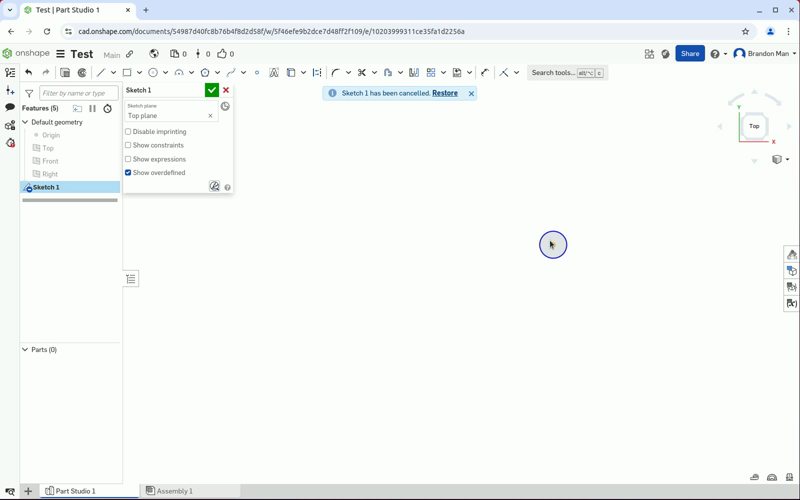
scroll(6)
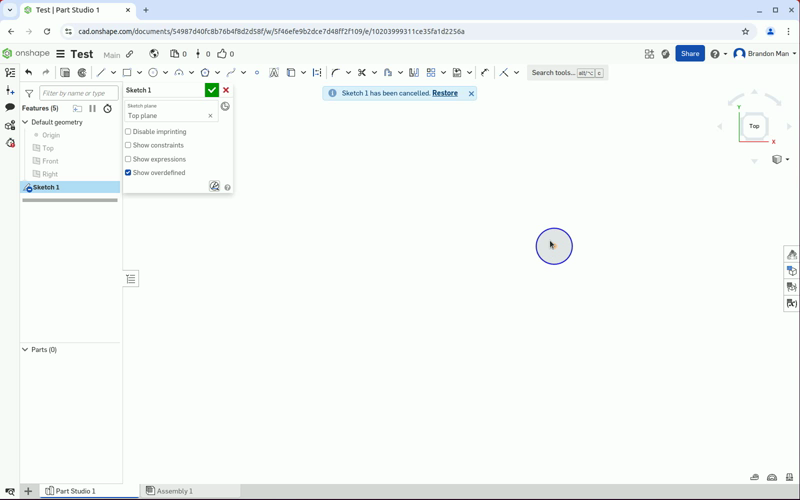
scroll(6)
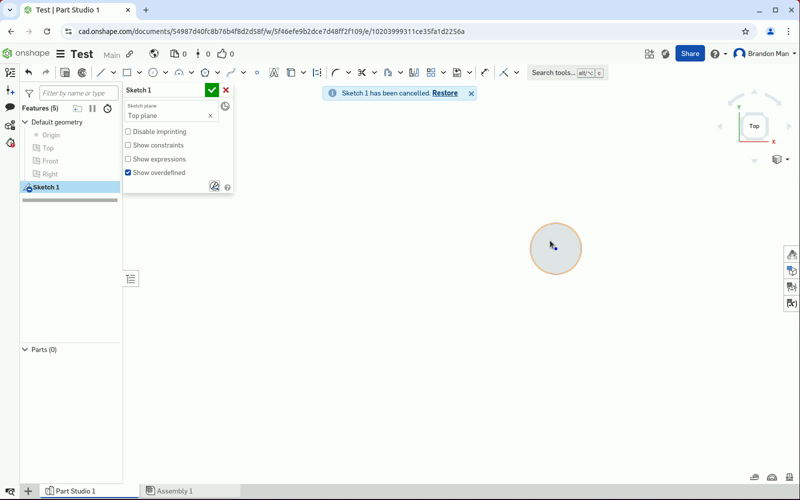
scroll(6)
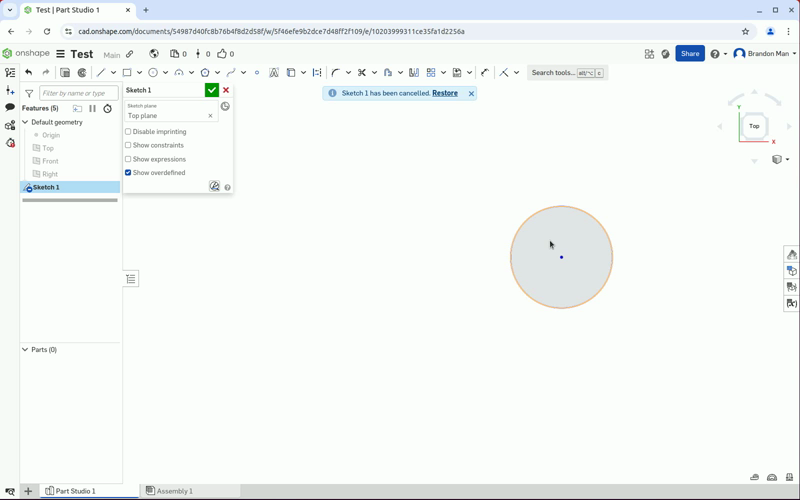
click(550, 240)
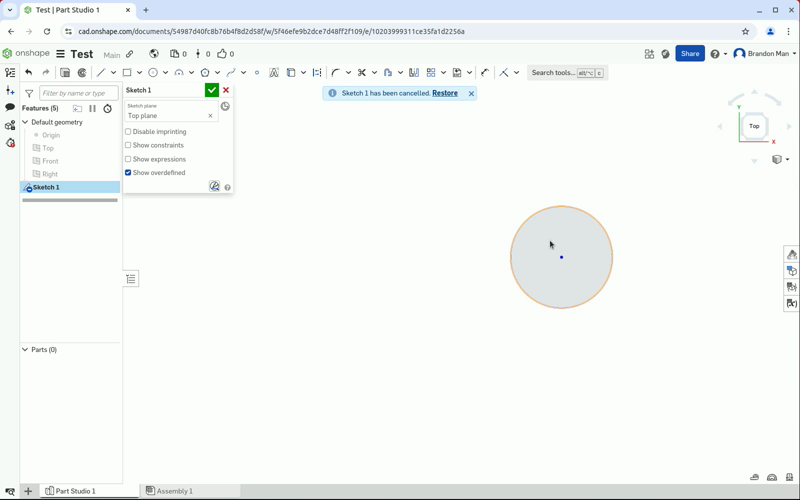
scroll(-6)
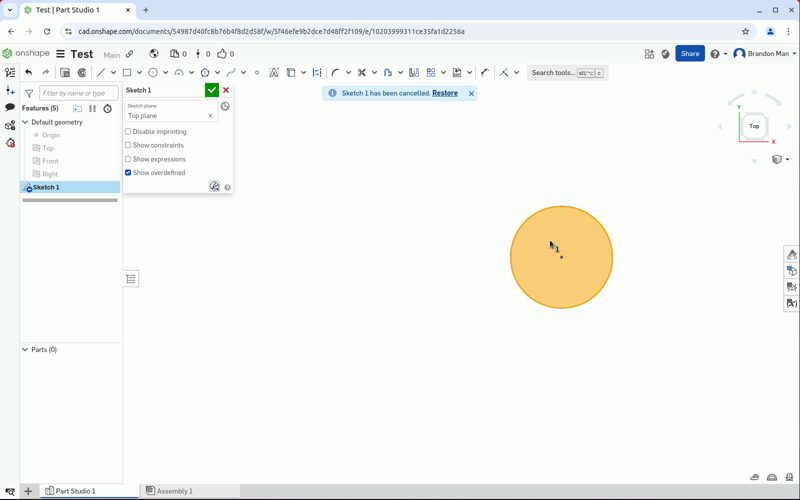
scroll(-6)
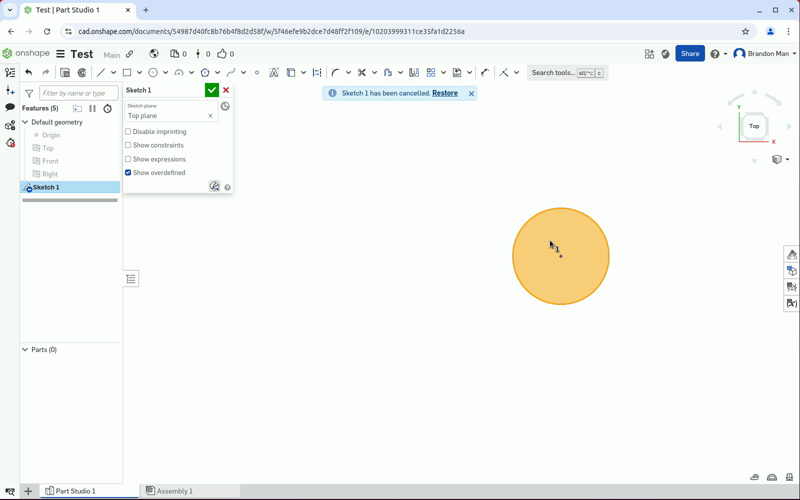
scroll(-6)
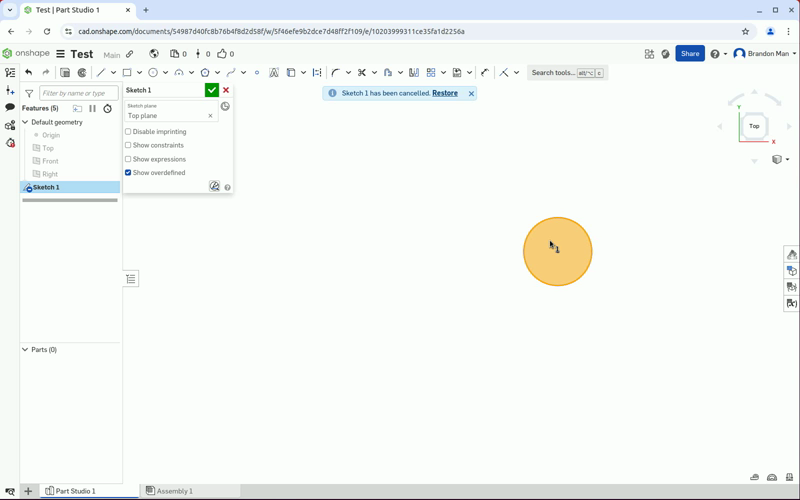
scroll(-6)
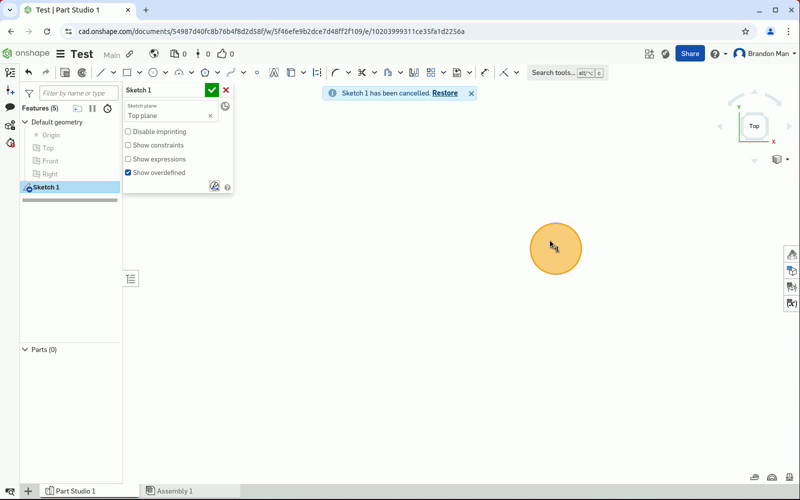
scroll(-6)
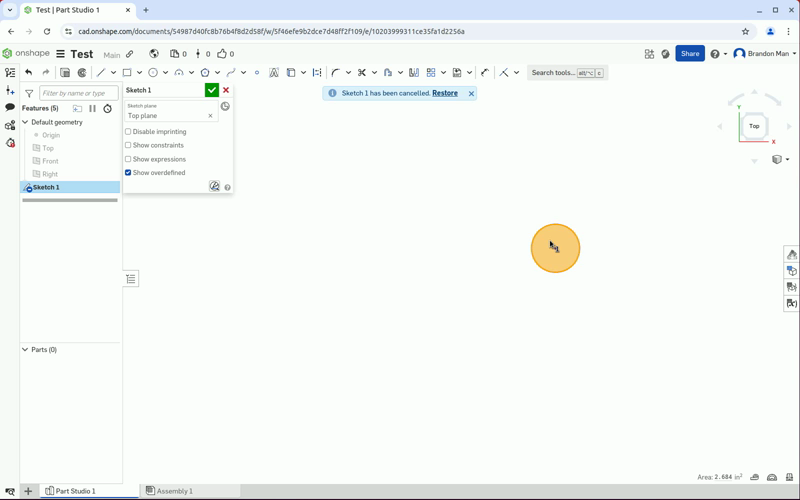
scroll(-6)
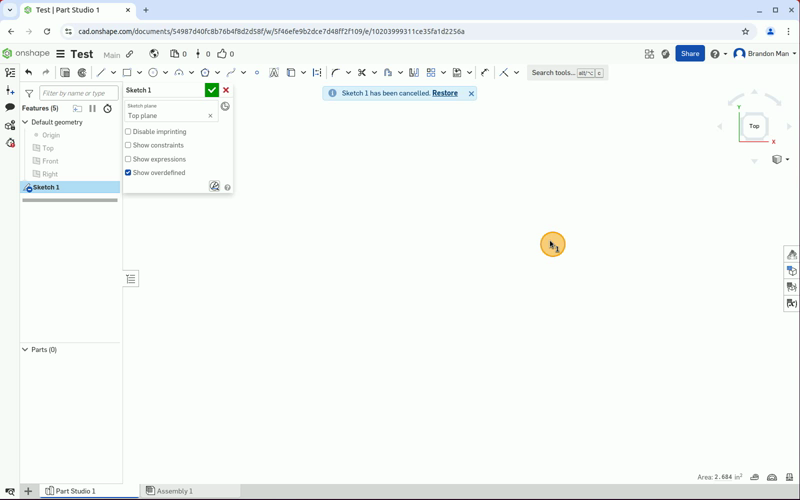
scroll(-6)
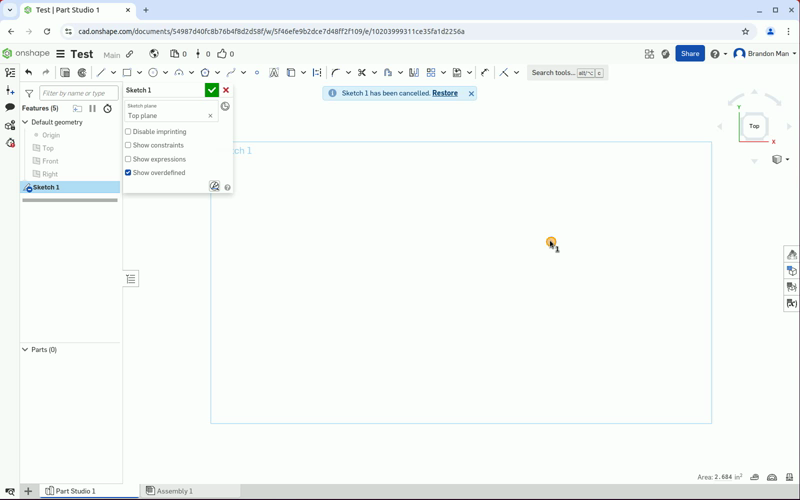
mouse_move(73, 352)
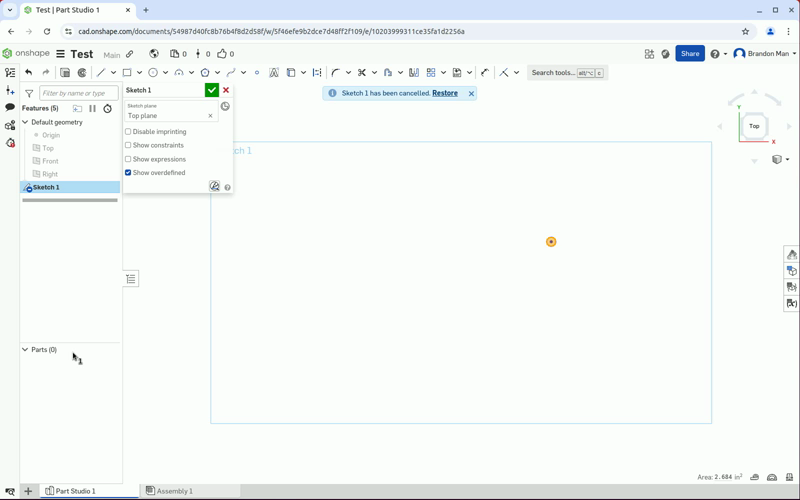
key(shift+y)
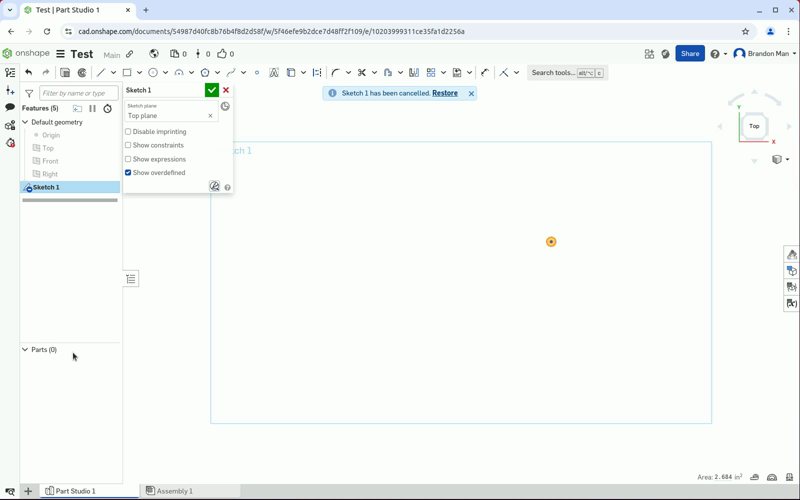
key(shift+e)
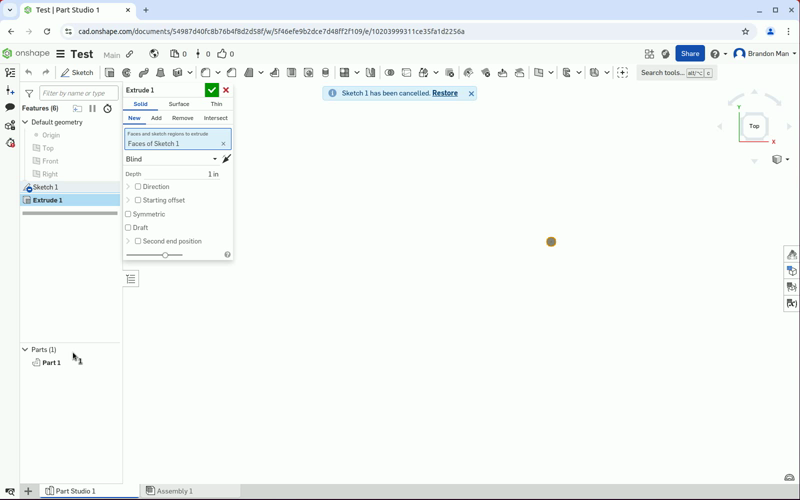
mouse_move(143, 106)
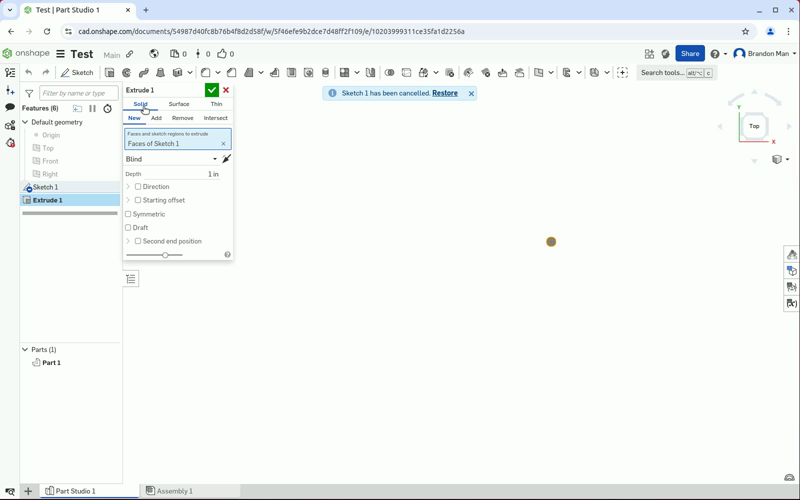
click(143, 106)
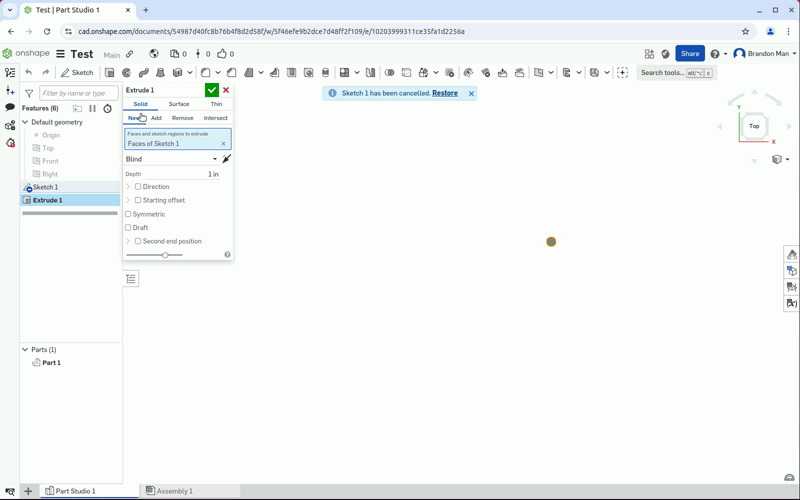
mouse_move(137, 120)
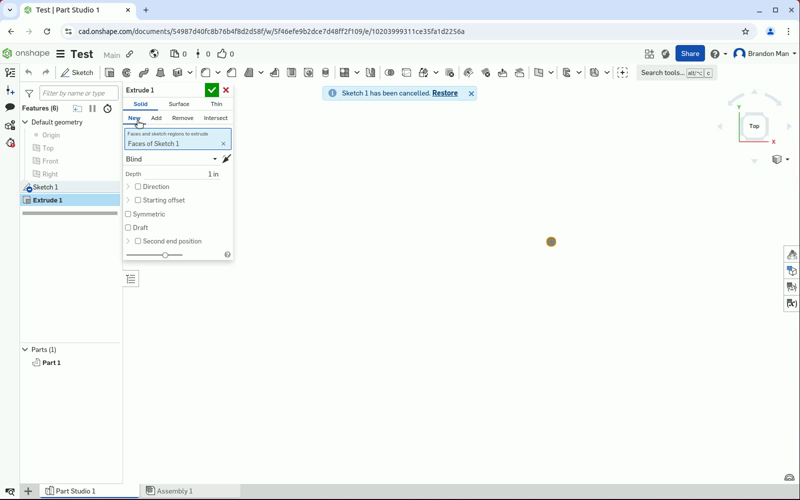
click(137, 120)
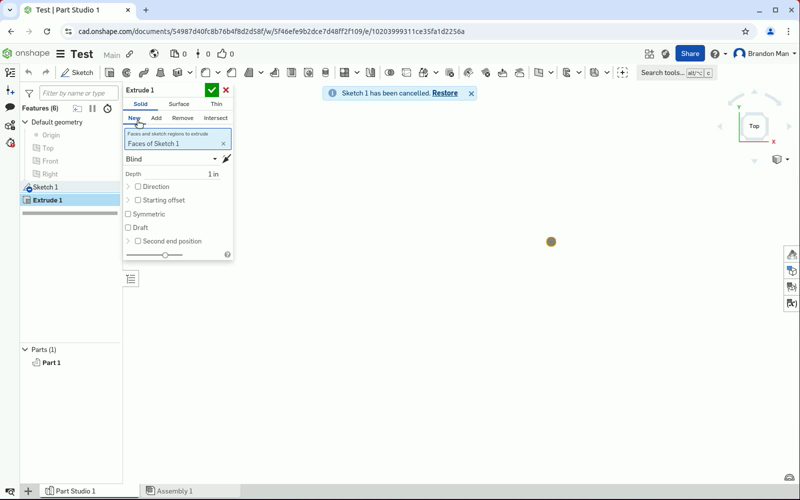
key(tab, 4)
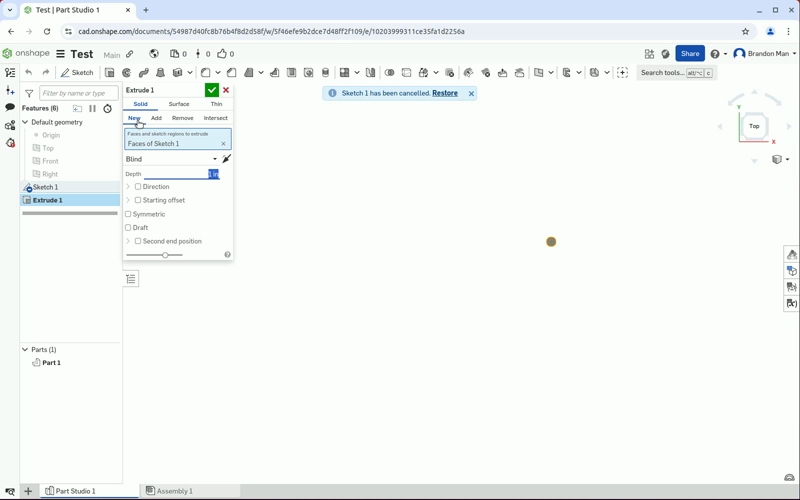
text(46.216)
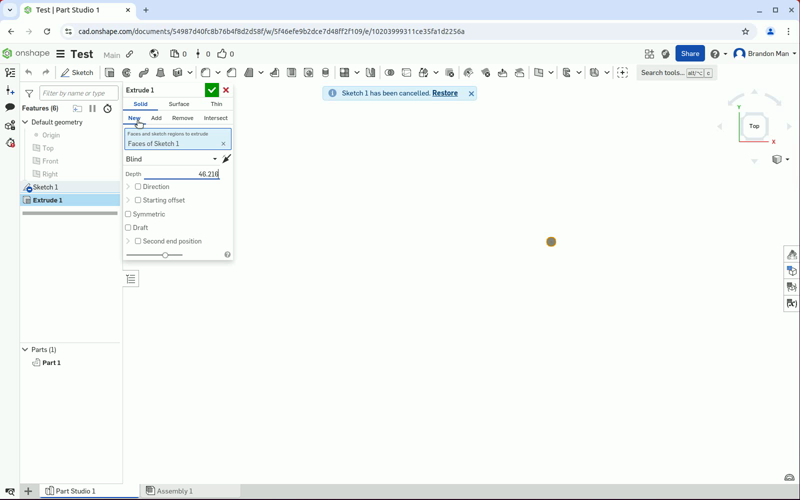
key(tab, 3)
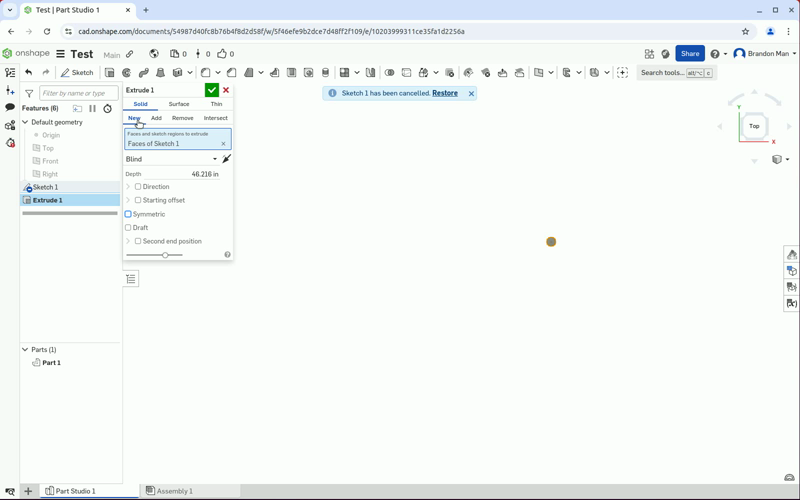
key(space)
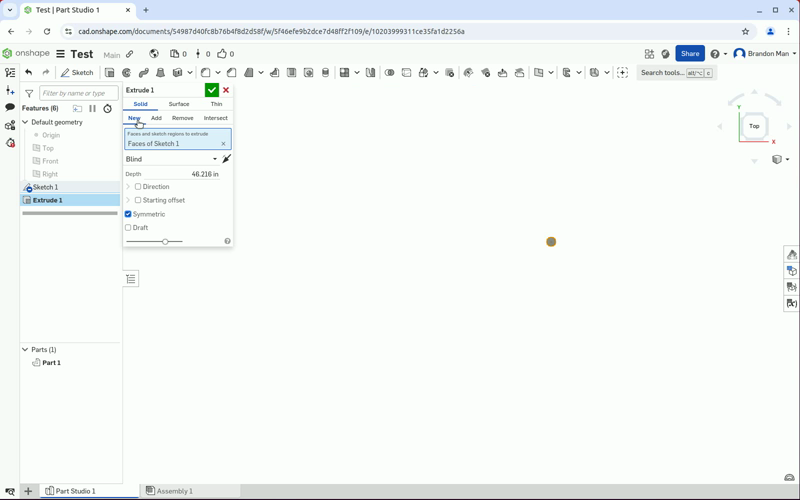
key(enter)
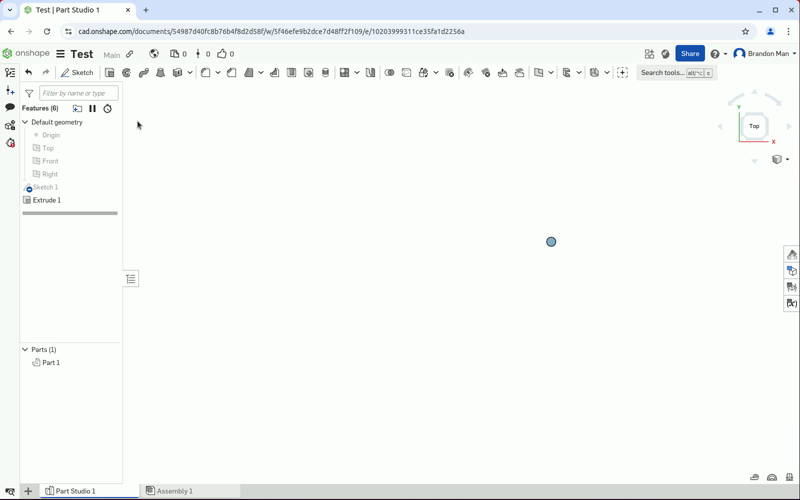
key(shift+h)
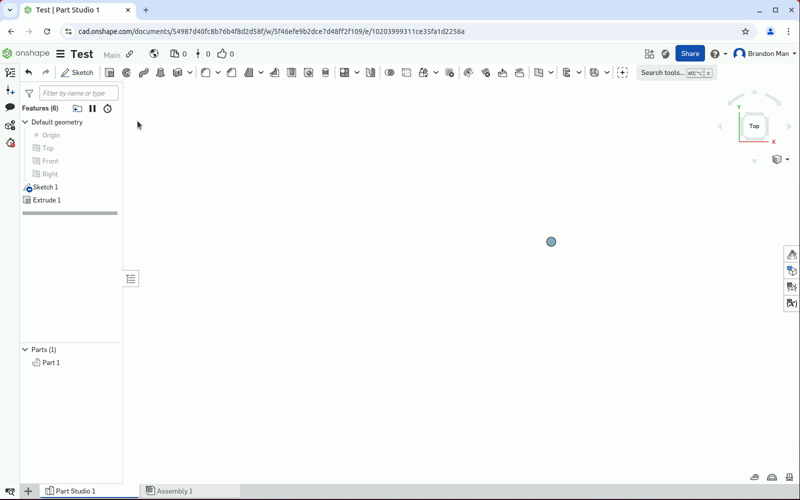
key(shift+h)
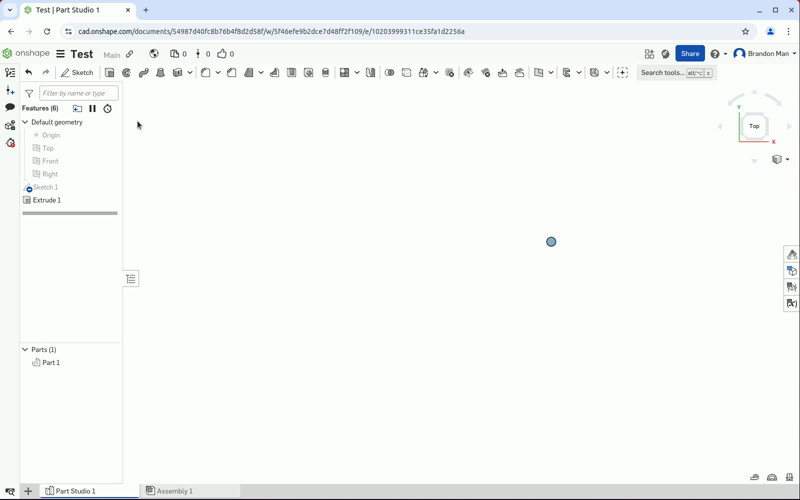
mouse_move(73, 189)
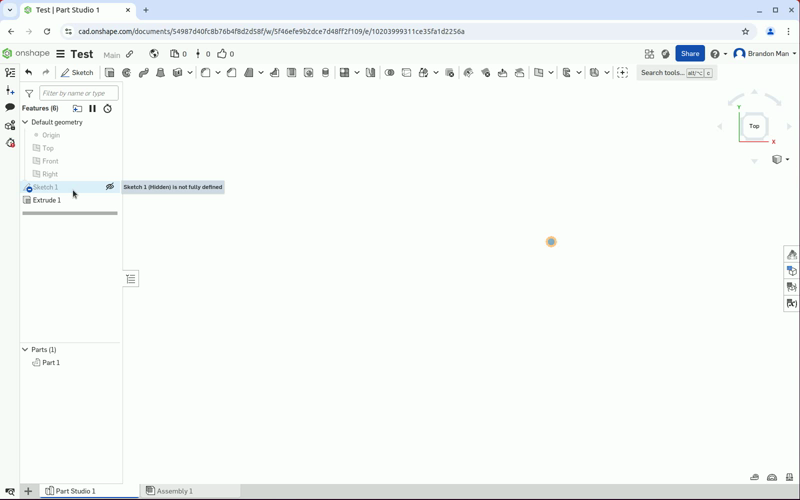
click(73, 189)
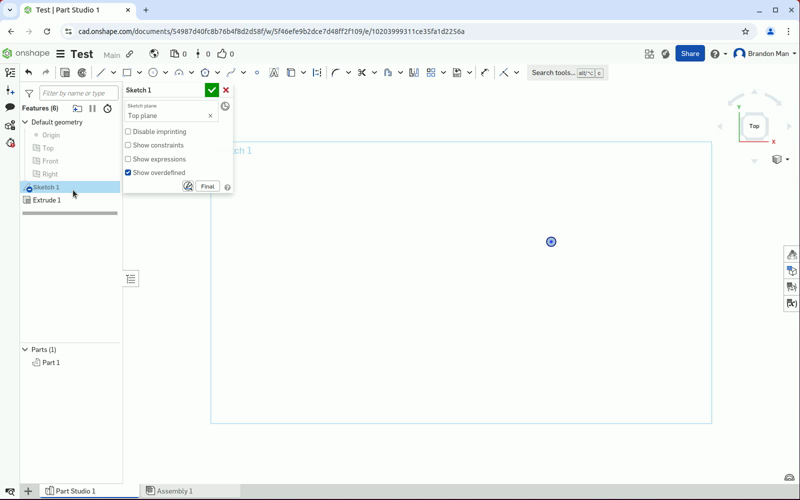
mouse_move(229, 92)
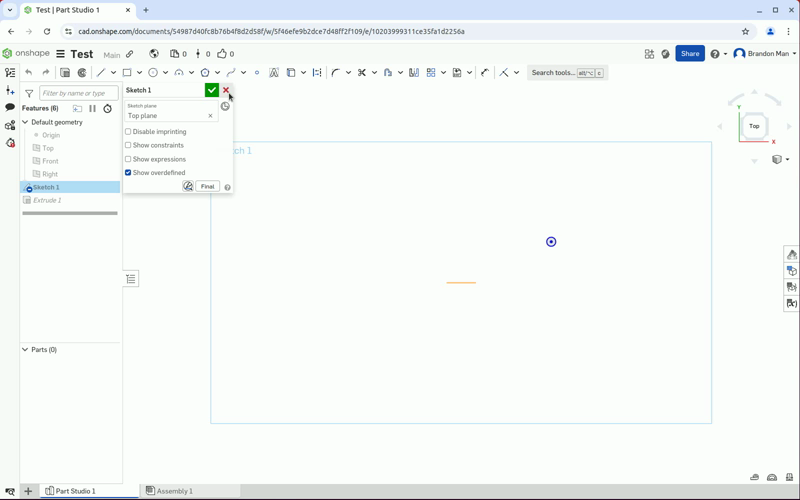
click(229, 92)
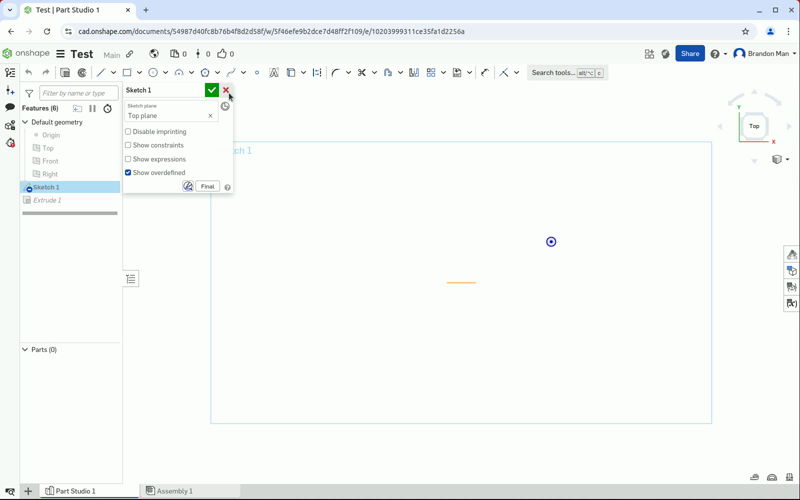
key(shift+s)
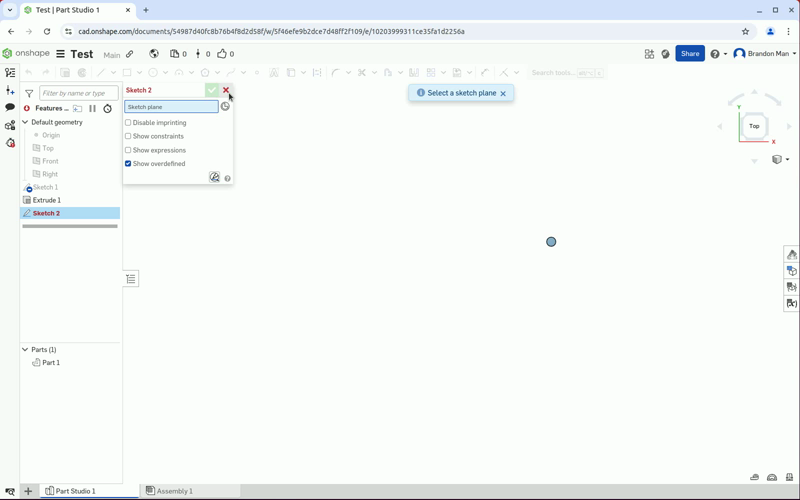
mouse_move(73, 150)
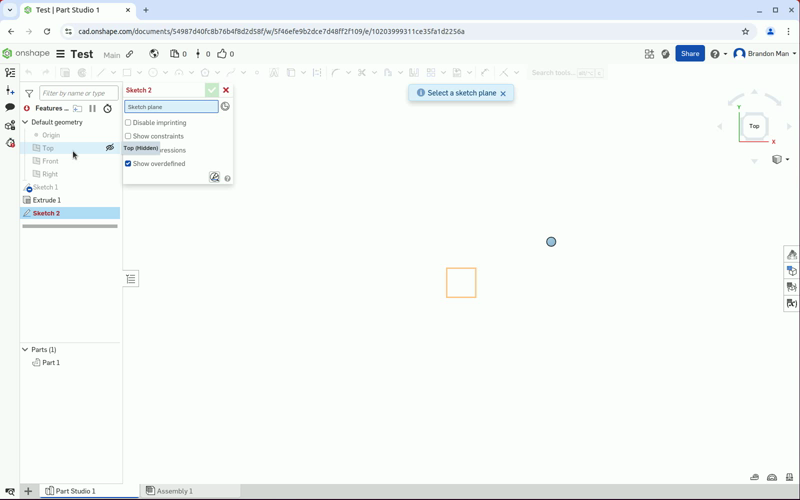
click(73, 150)
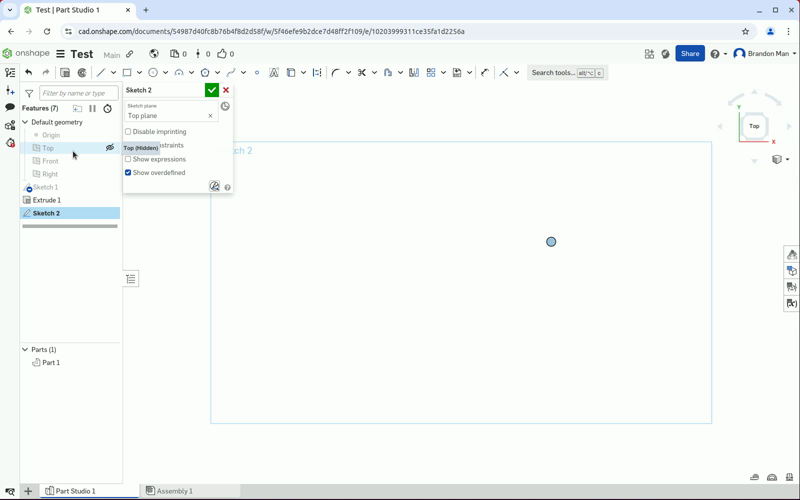
mouse_move(73, 352)
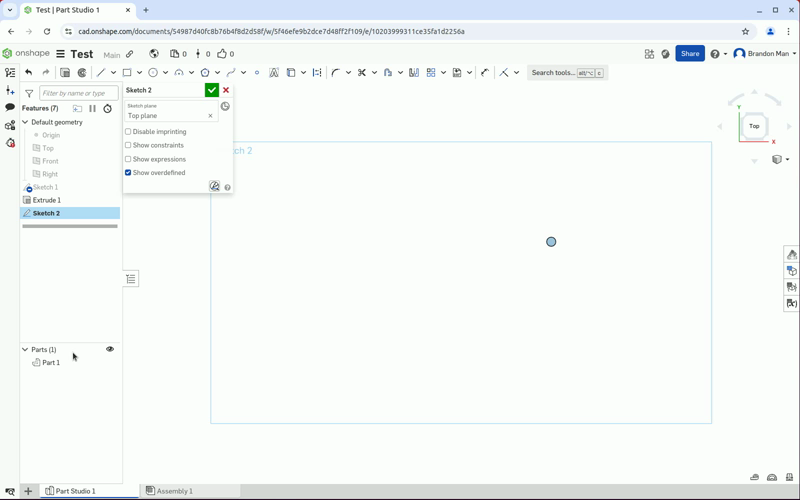
key(y)
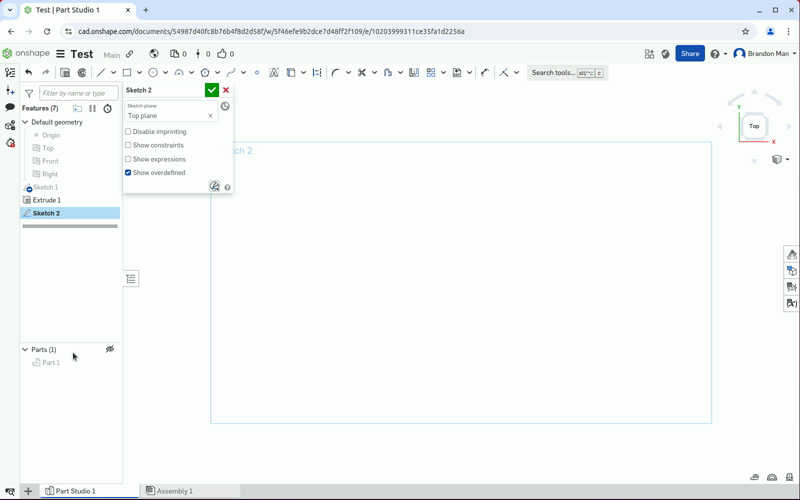
key(c)
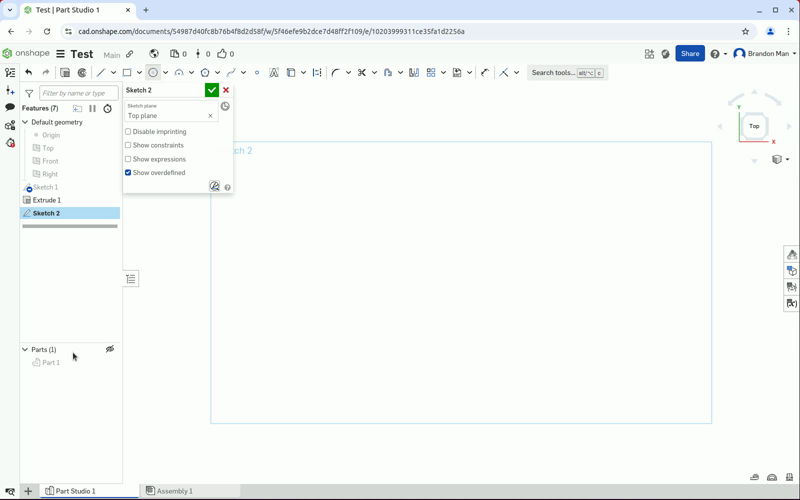
key_down(shift)
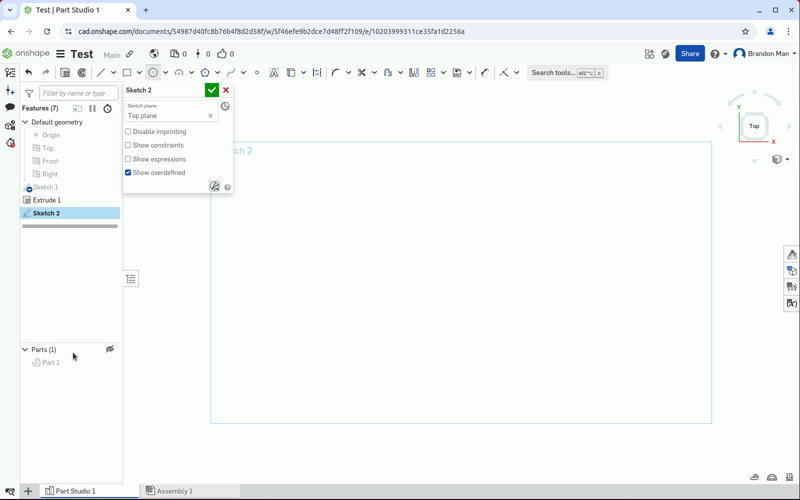
mouse_move(551, 271)
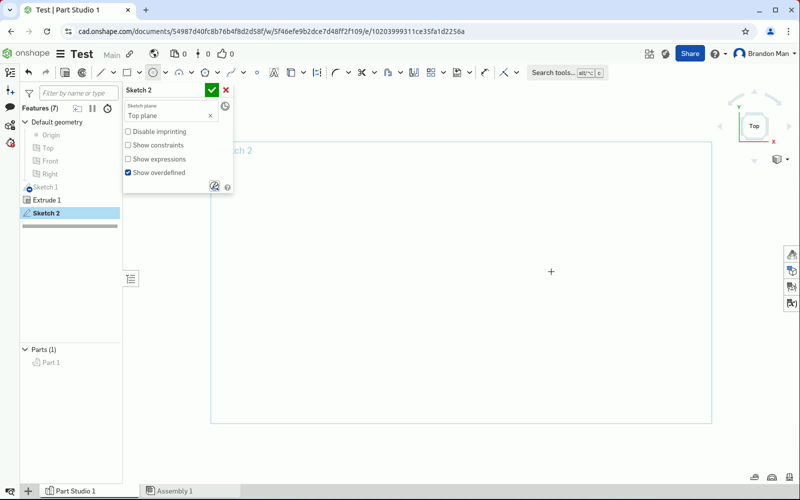
click(551, 271)
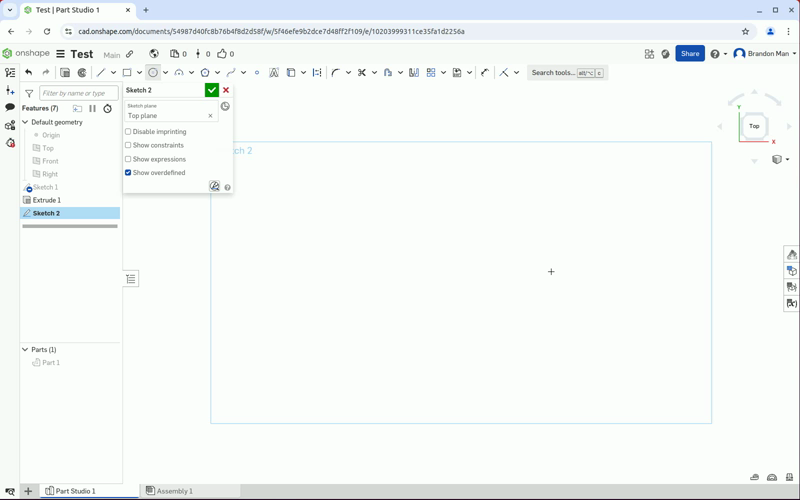
key_up(shift)
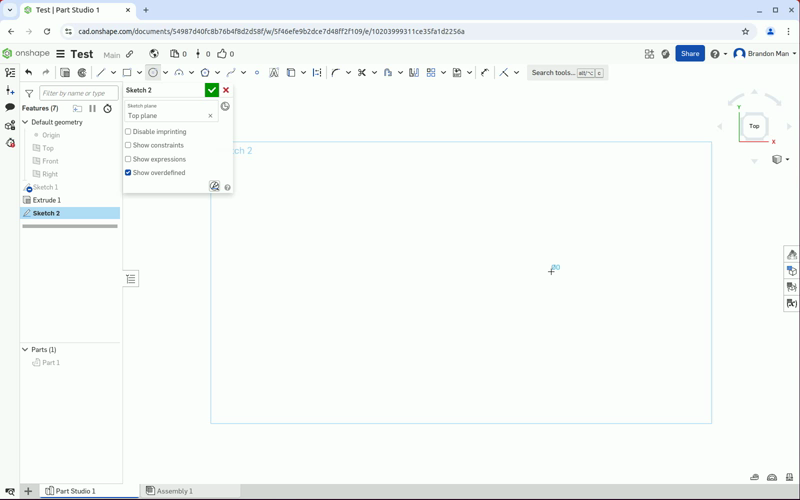
mouse_move(555, 271)
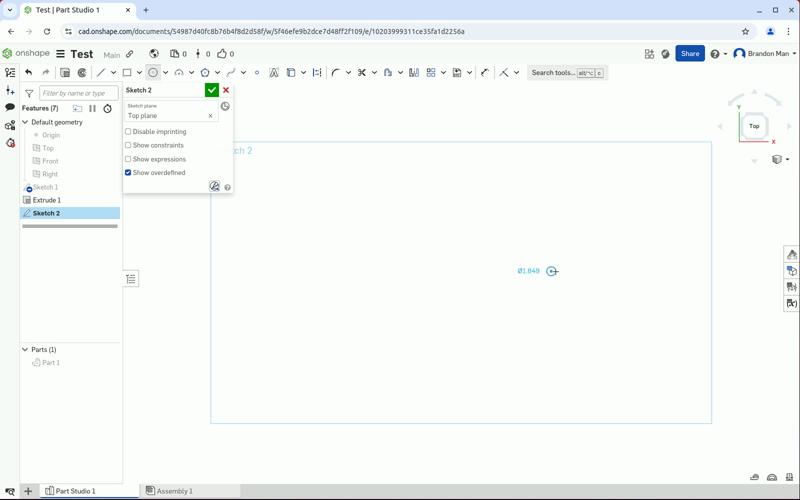
click(555, 271)
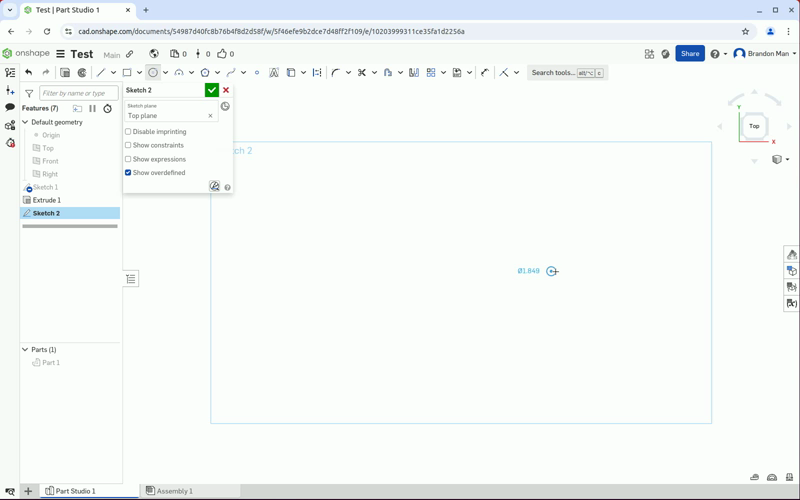
key(esc)
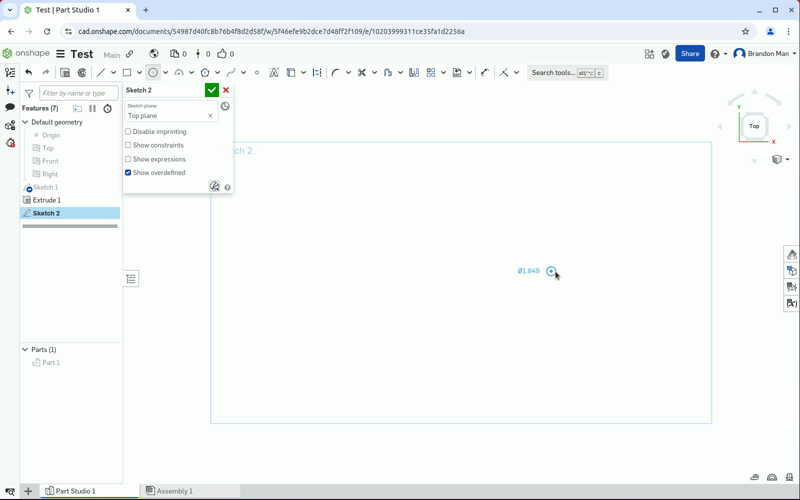
mouse_move(554, 271)
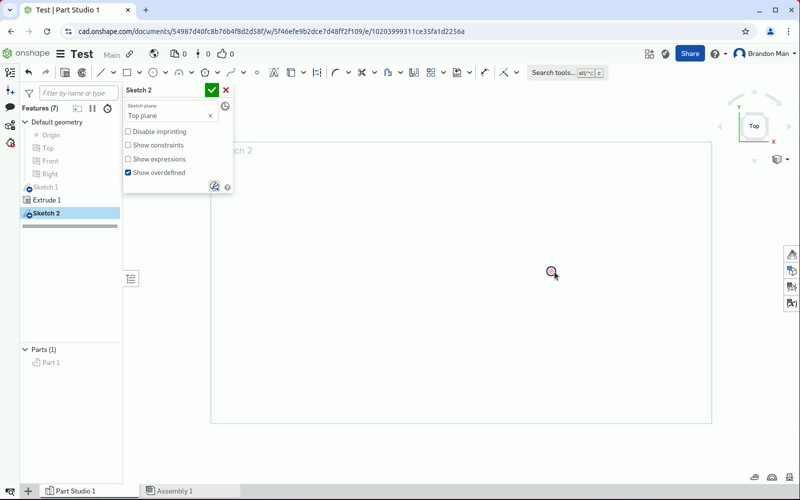
scroll(6)
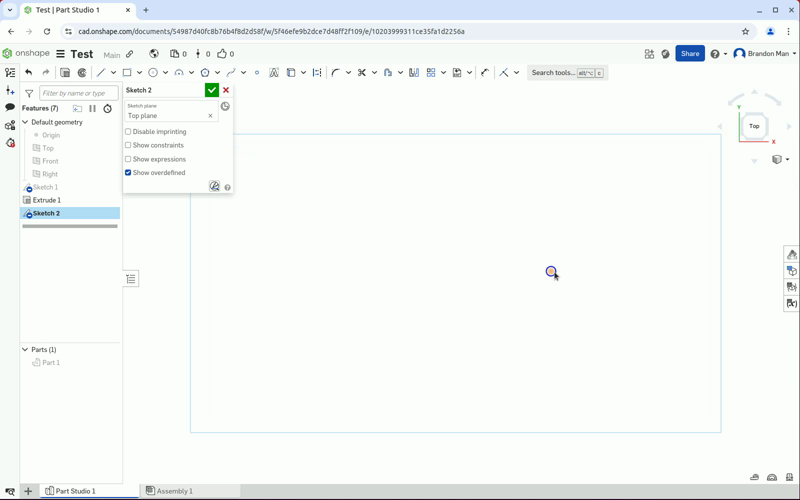
scroll(6)
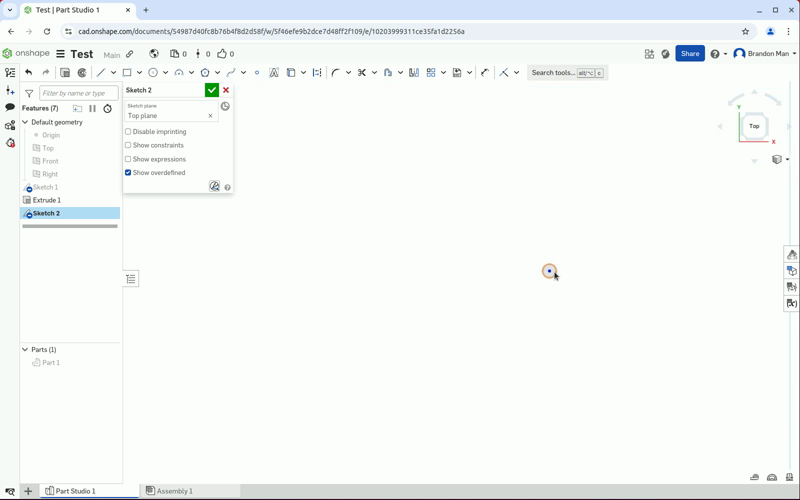
scroll(6)
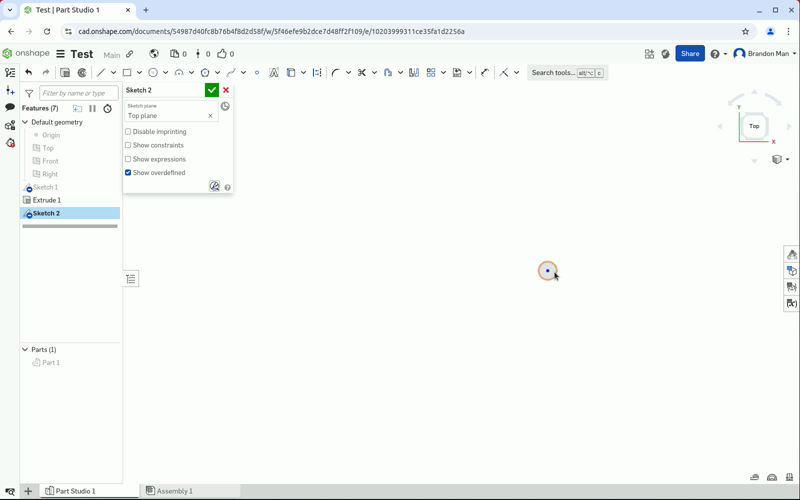
scroll(6)
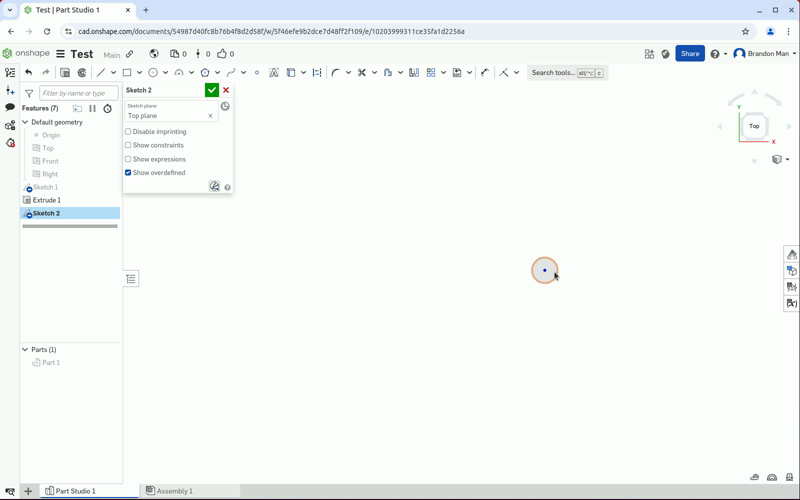
scroll(6)
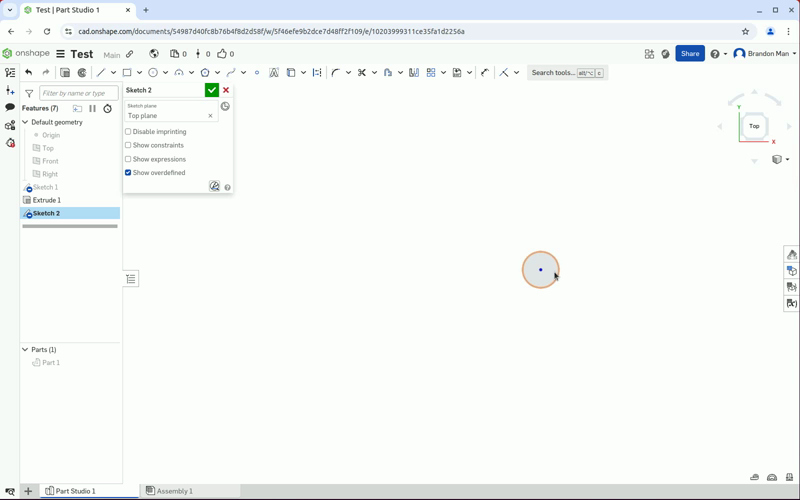
scroll(6)
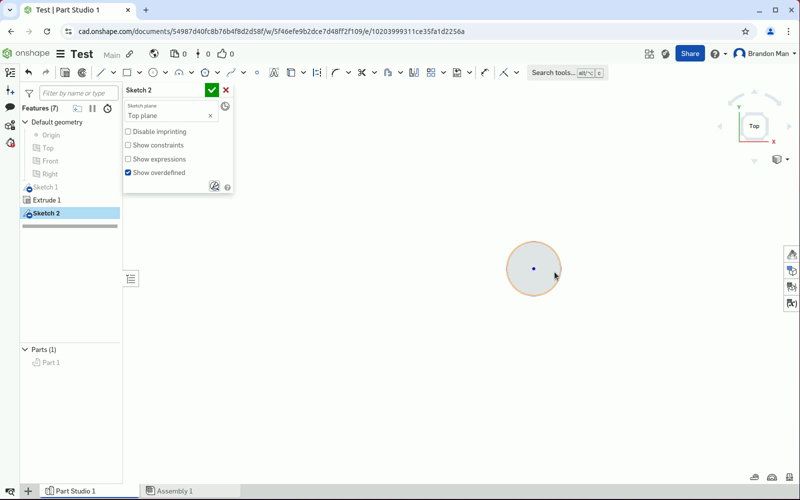
scroll(6)
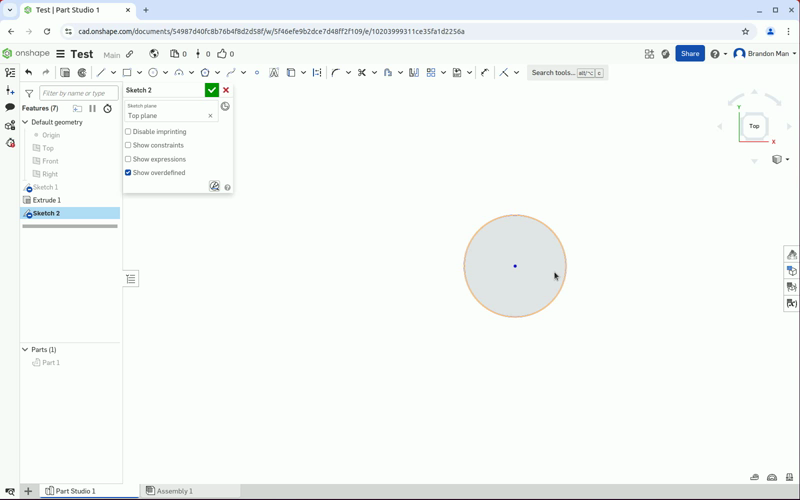
click(554, 271)
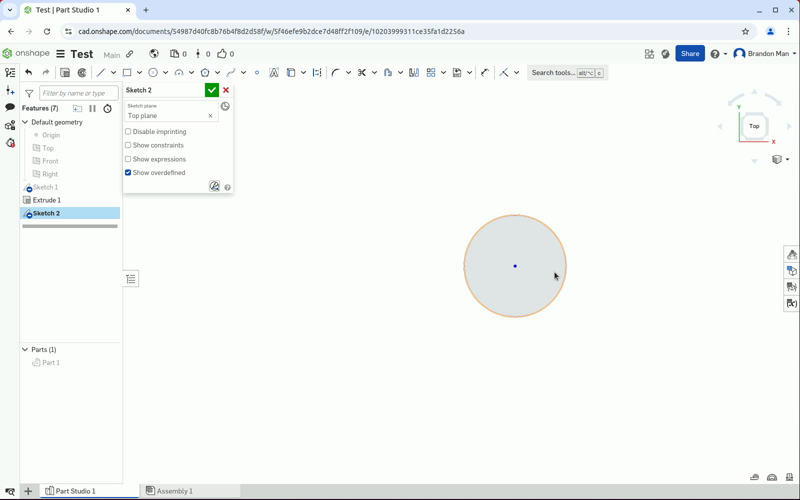
scroll(-6)
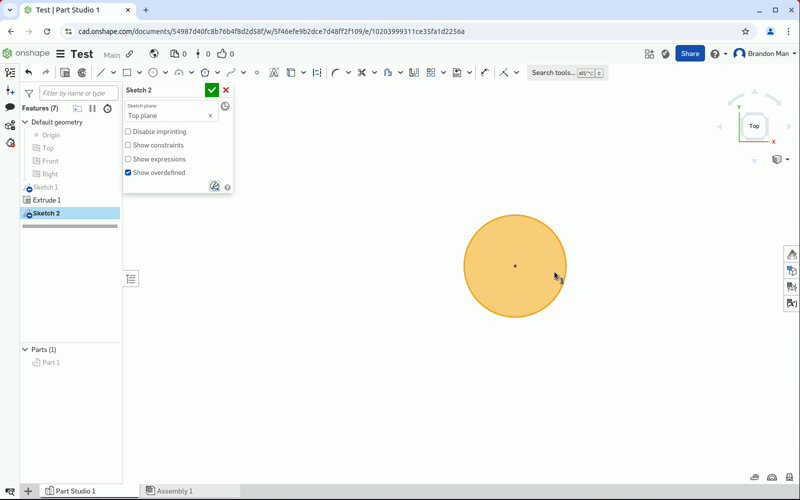
scroll(-6)
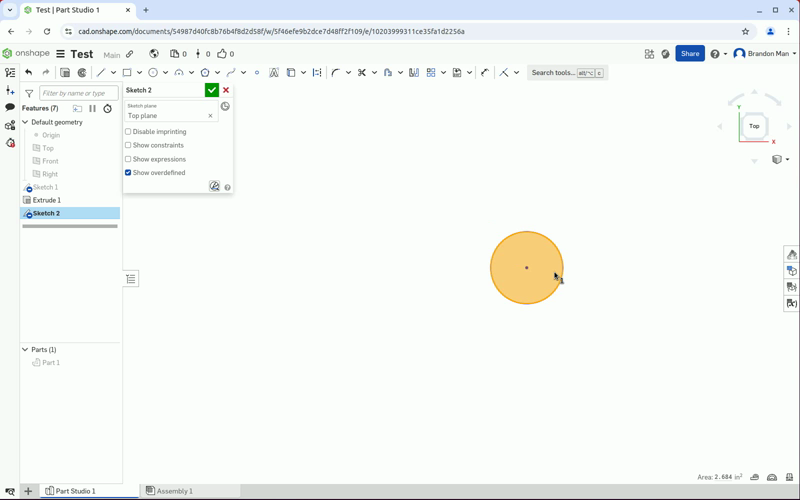
scroll(-6)
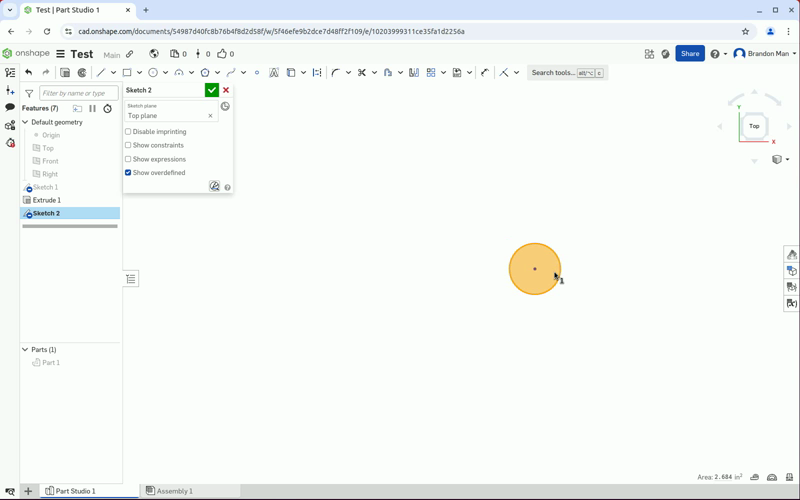
scroll(-6)
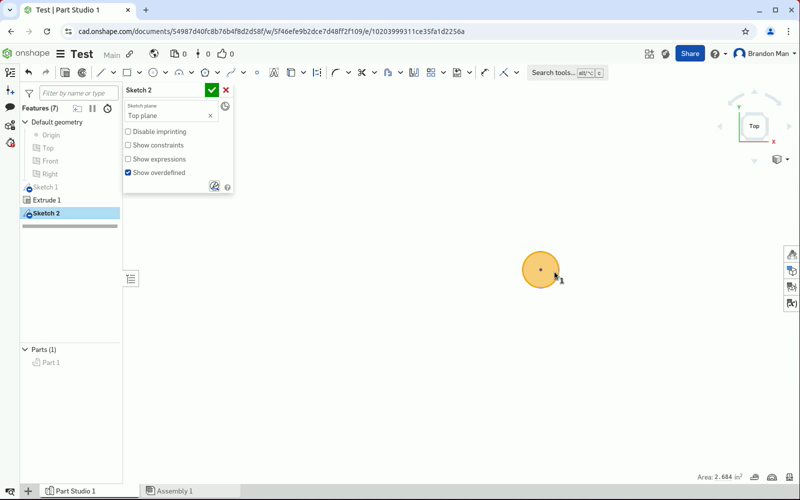
scroll(-6)
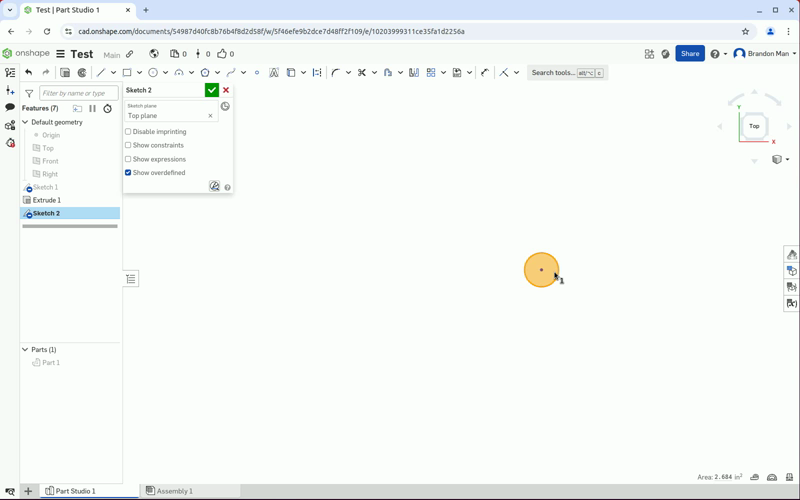
scroll(-6)
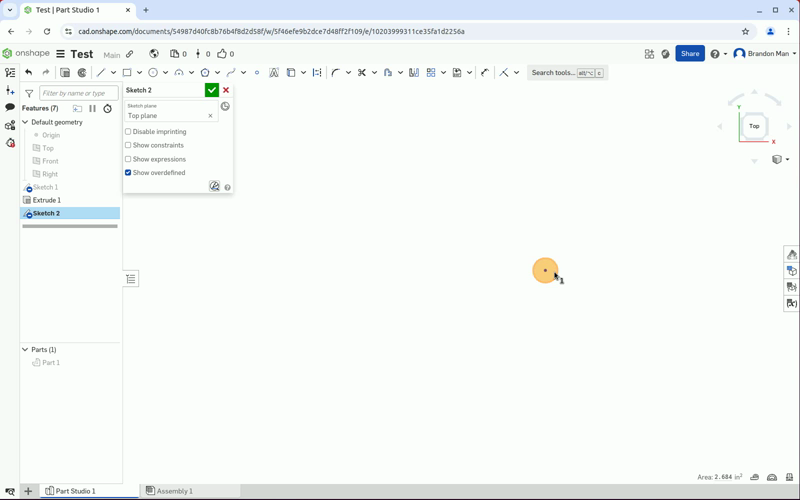
scroll(-6)
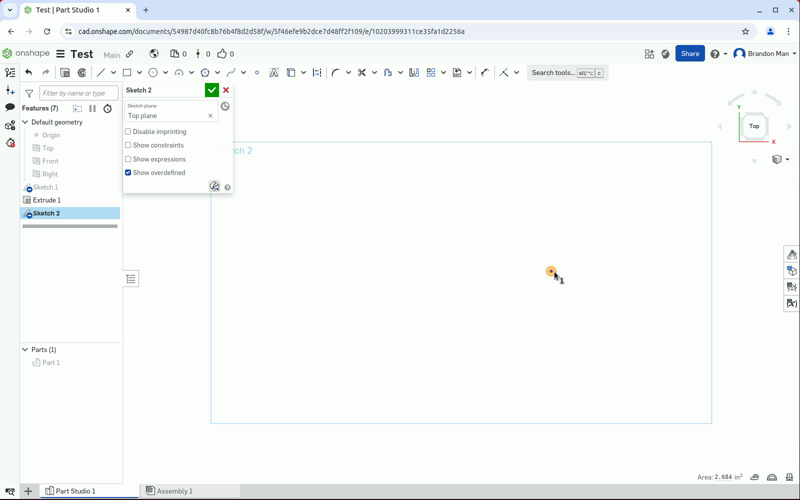
mouse_move(73, 352)
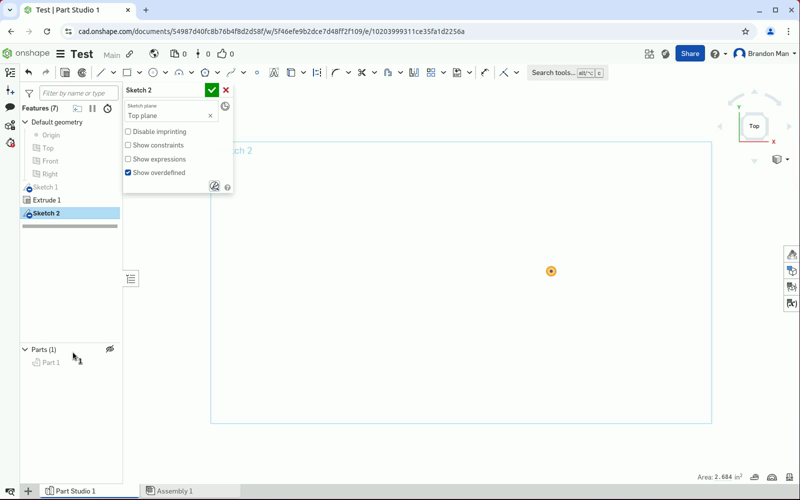
key(shift+y)
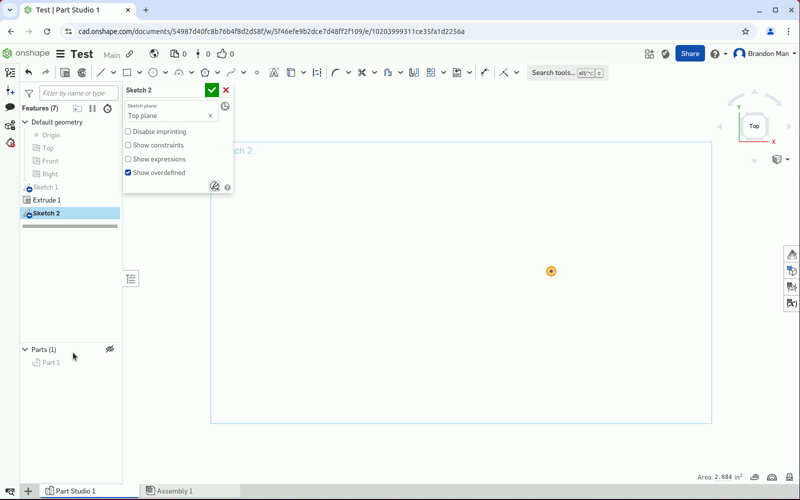
key(shift+e)
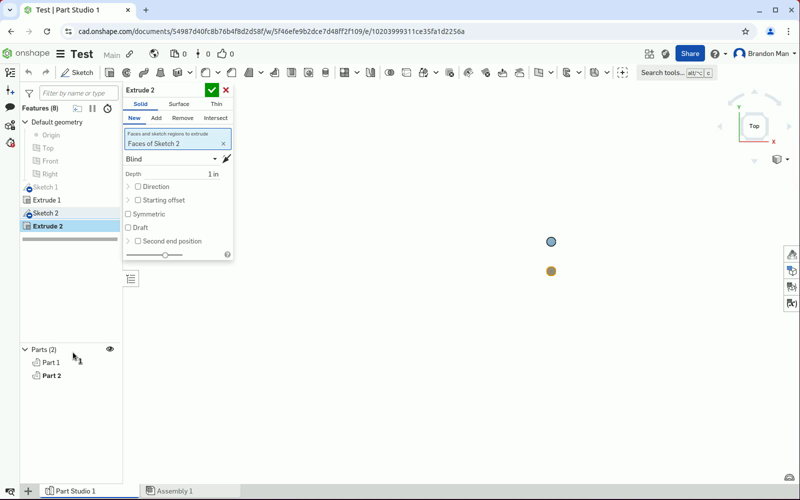
mouse_move(143, 106)
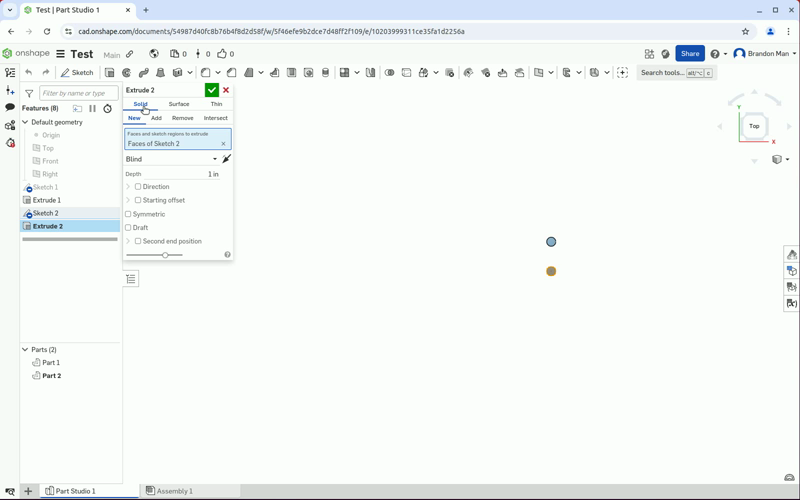
click(143, 106)
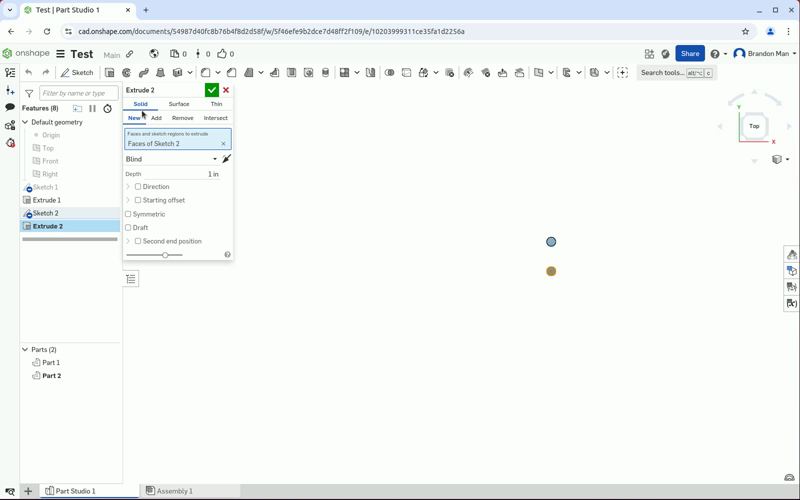
mouse_move(137, 120)
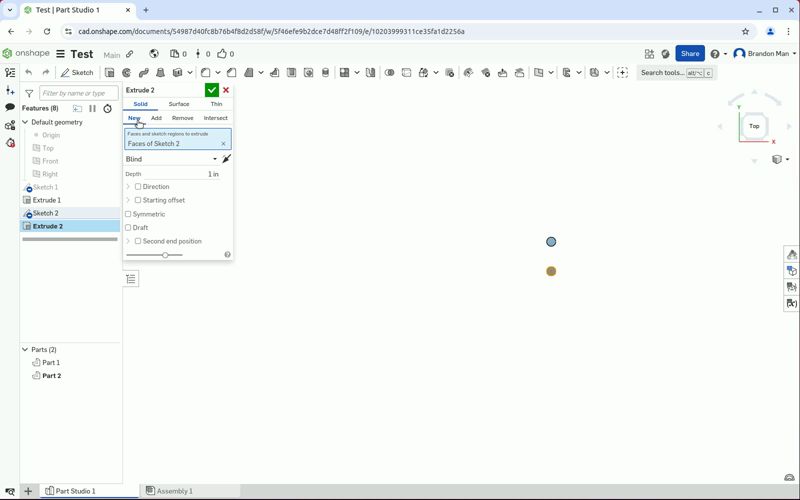
click(137, 120)
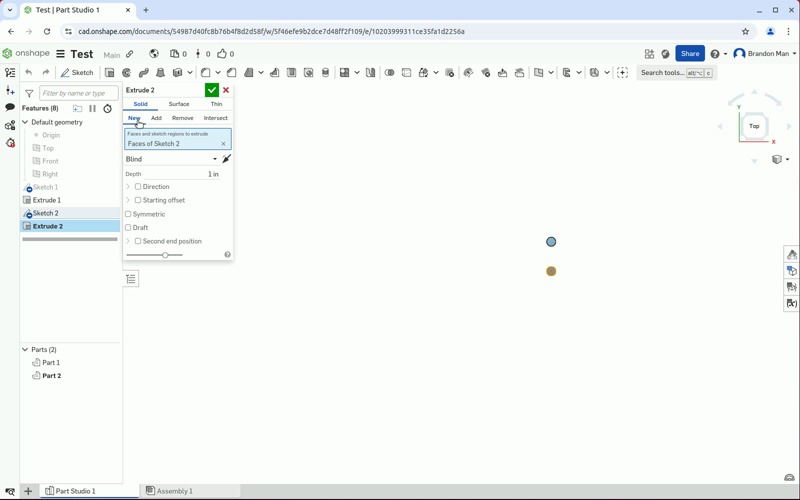
key(tab, 4)
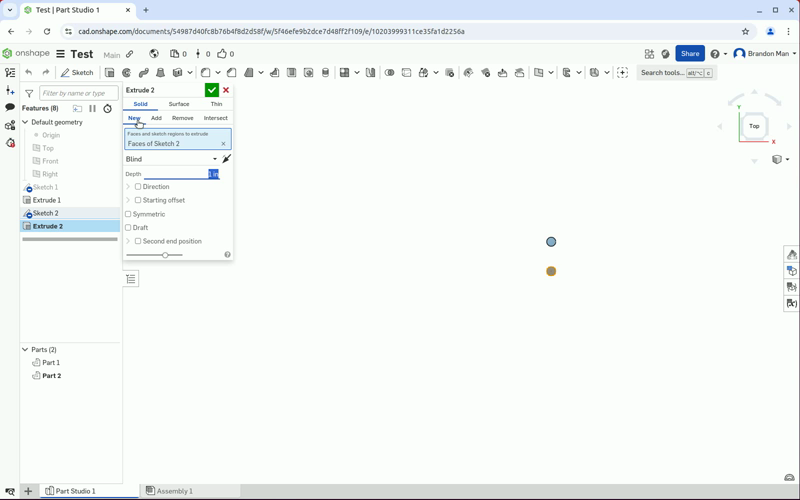
text(46.216)
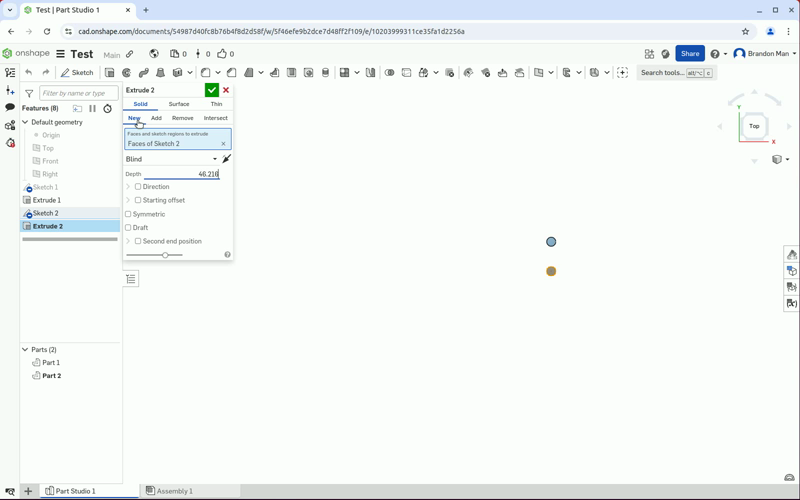
key(tab, 3)
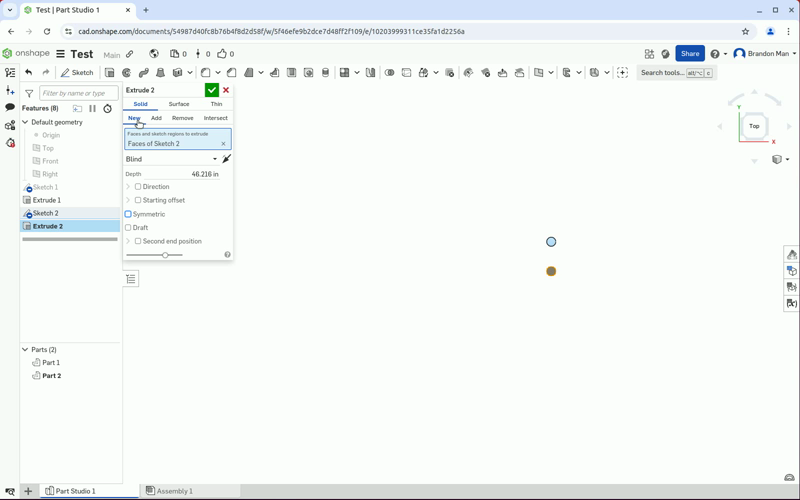
key(space)
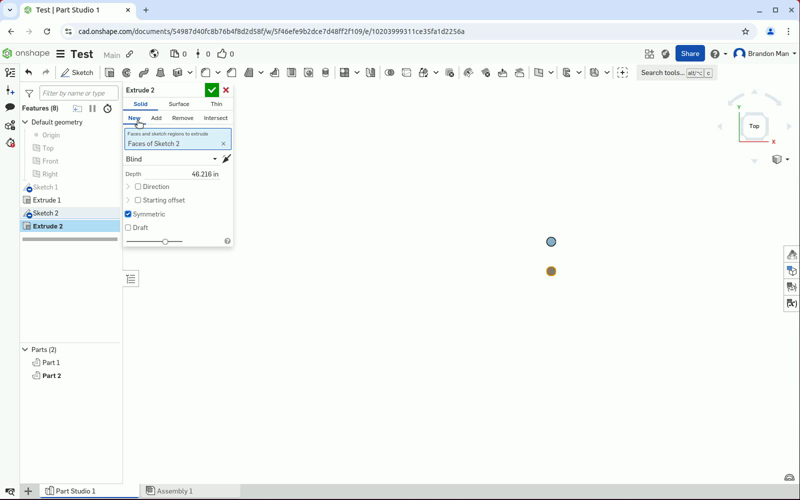
key(enter)
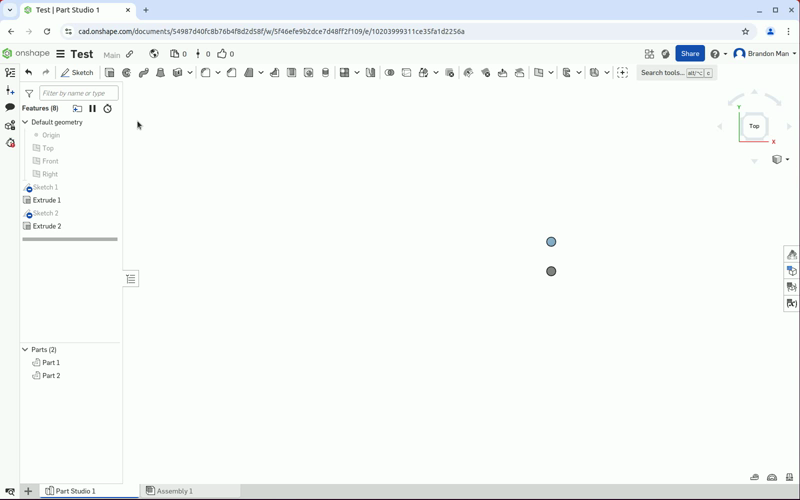
key(shift+h)
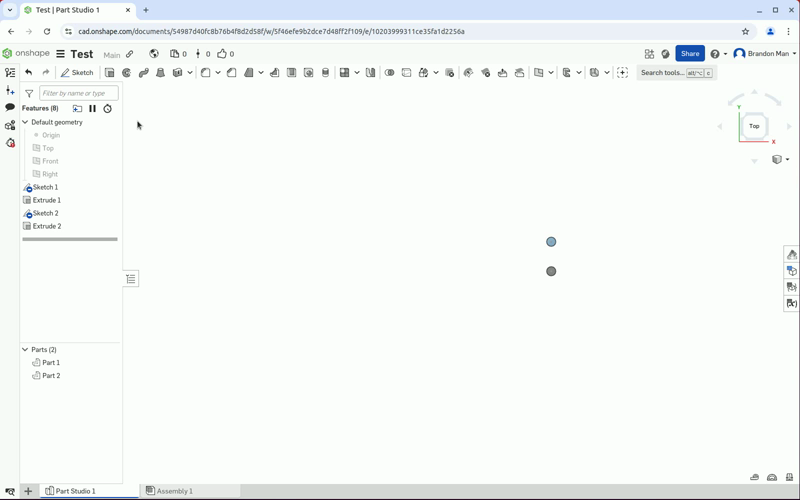
key(shift+h)
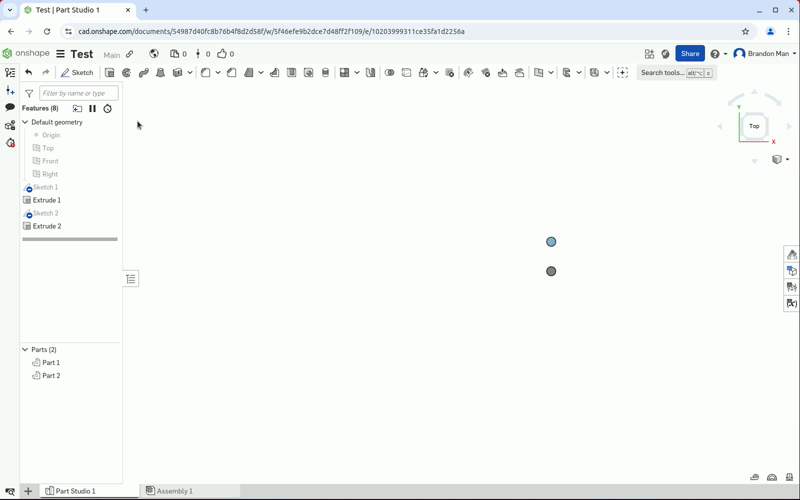
mouse_move(73, 189)
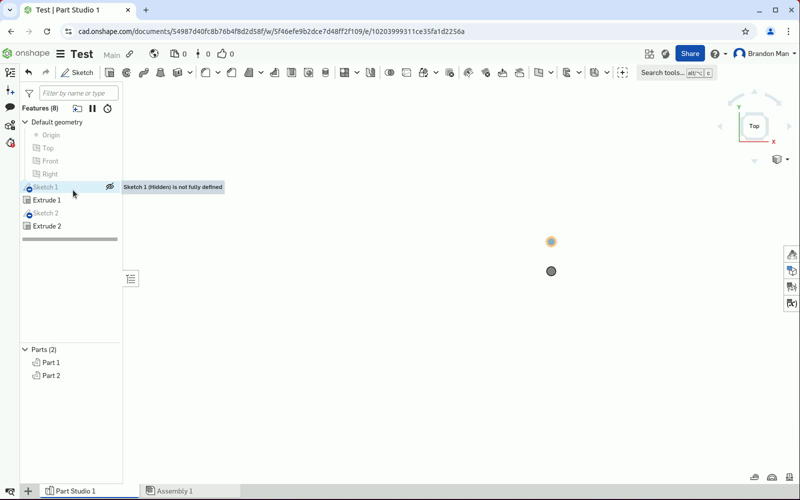
click(73, 189)
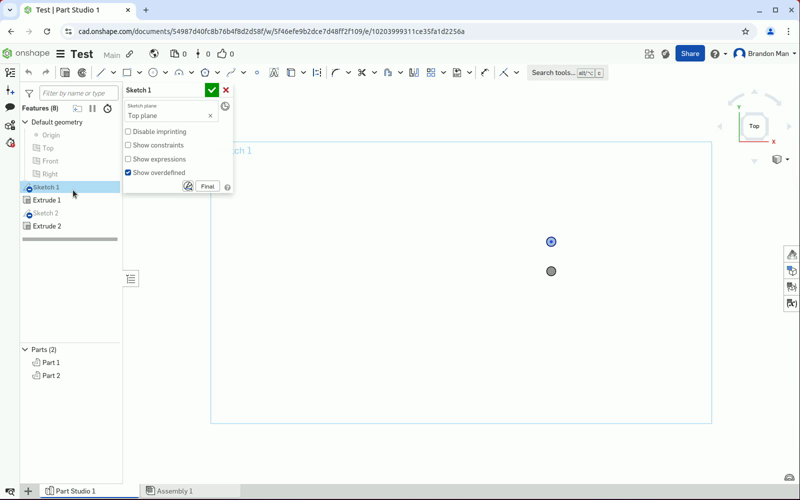
mouse_move(229, 92)
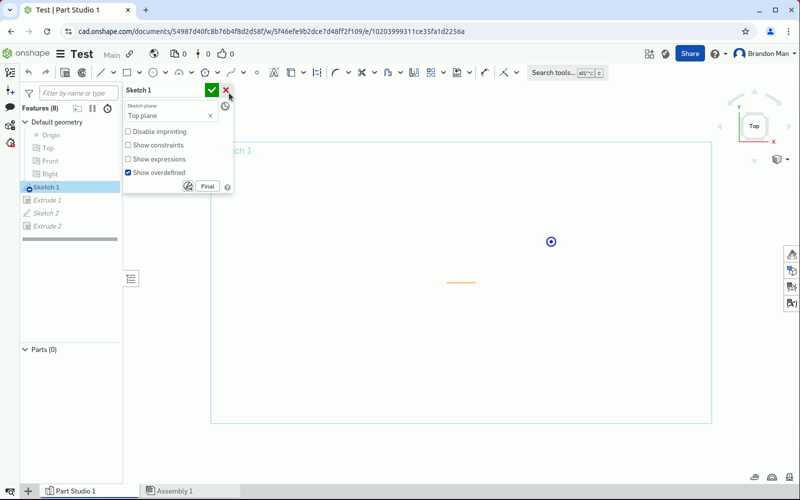
click(229, 92)
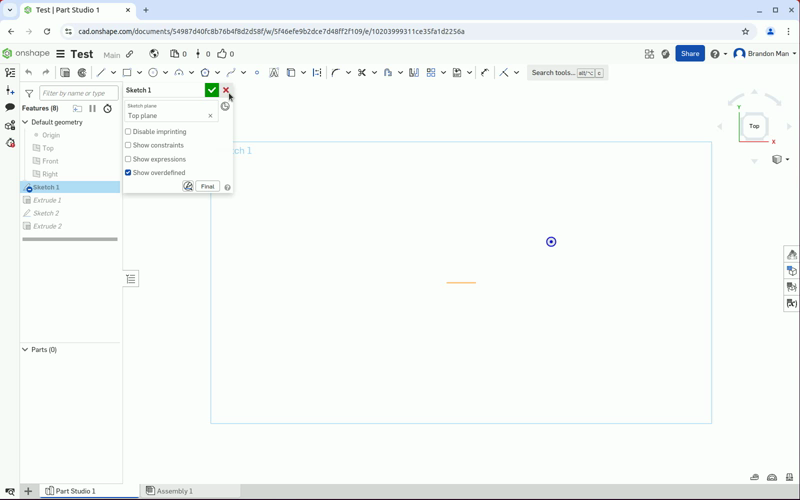
key(shift+s)
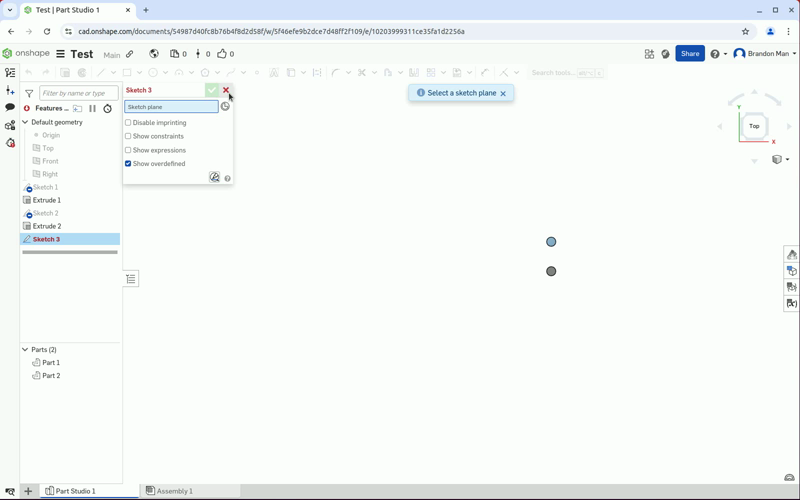
mouse_move(73, 150)
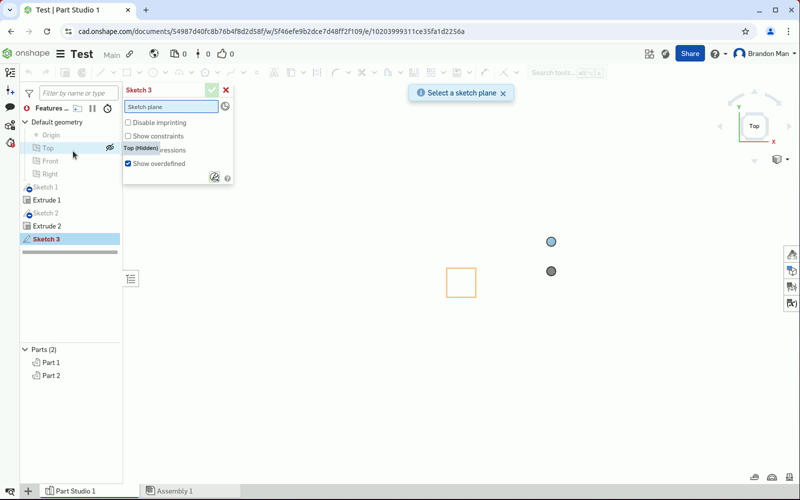
click(73, 150)
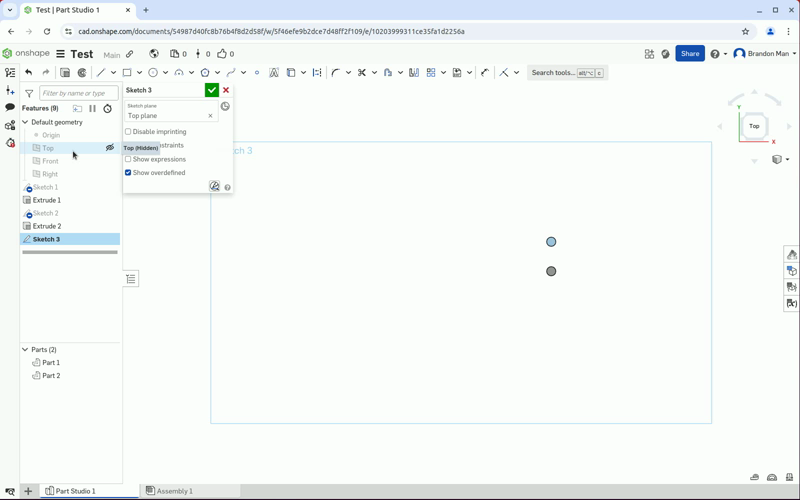
mouse_move(73, 352)
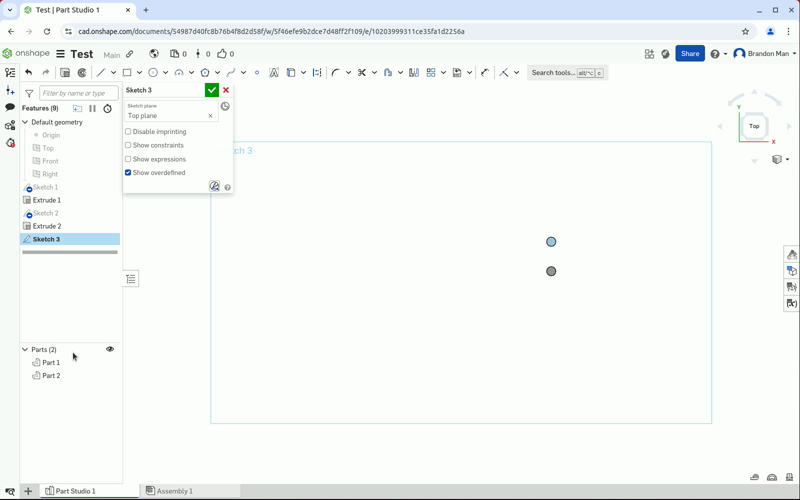
key(y)
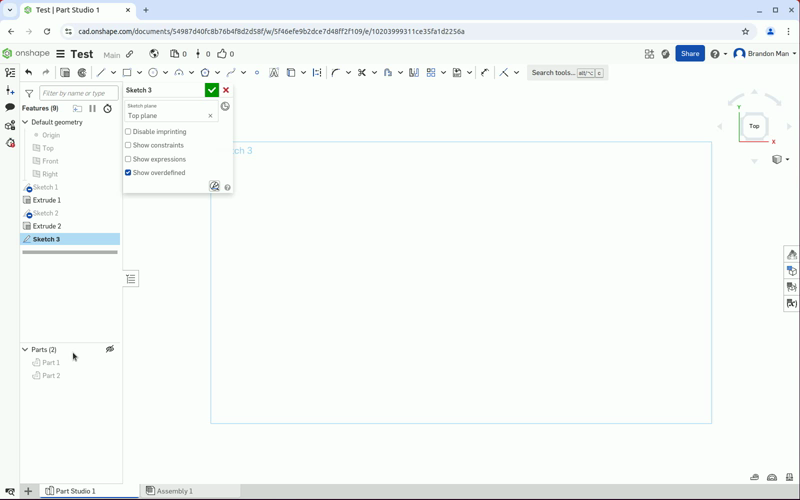
key(c)
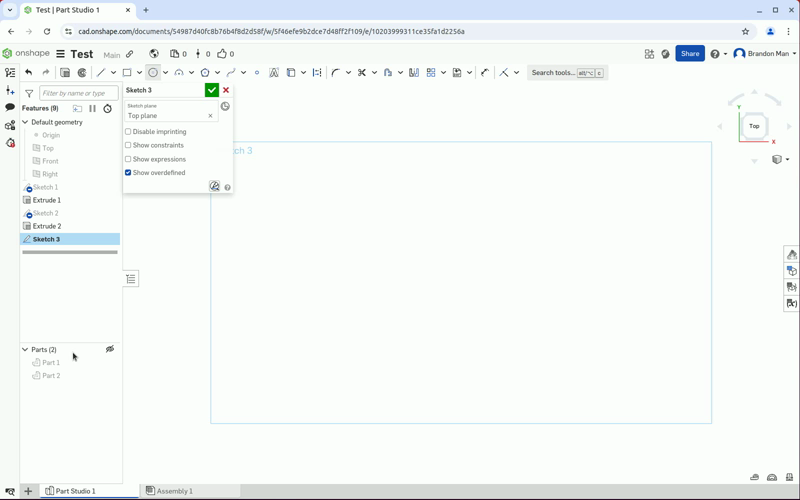
key_down(shift)
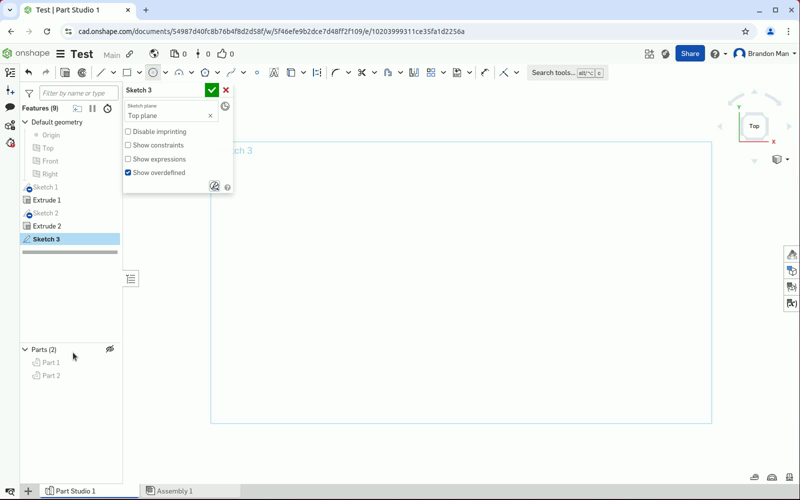
mouse_move(551, 324)
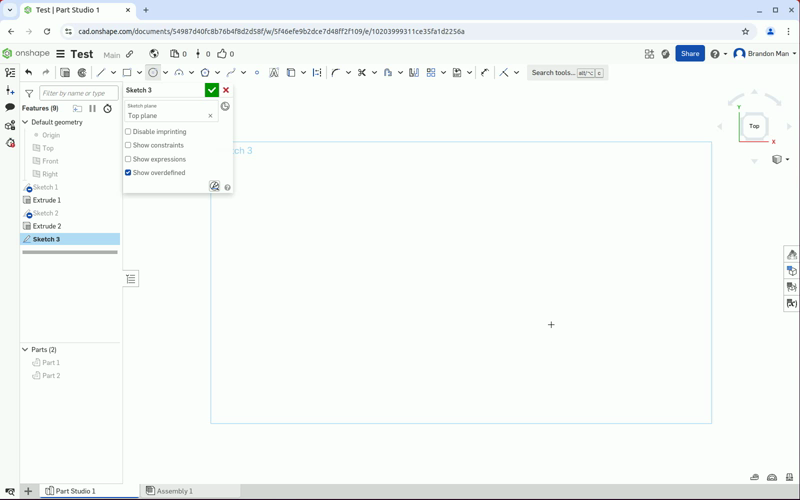
click(551, 324)
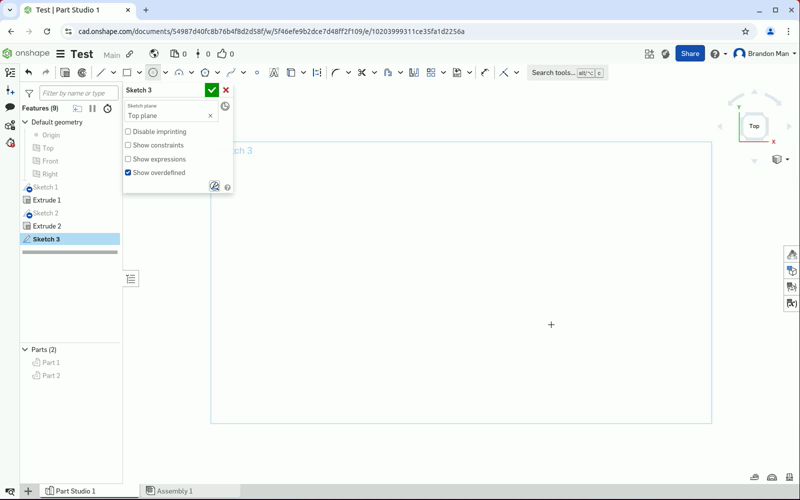
key_up(shift)
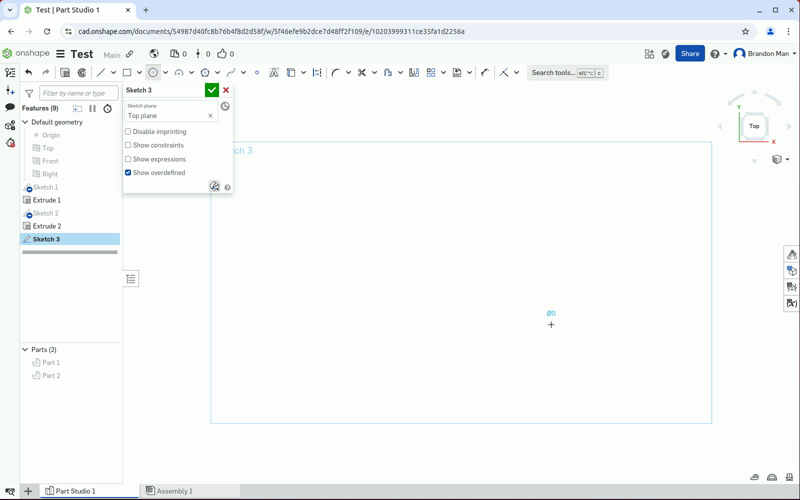
mouse_move(555, 324)
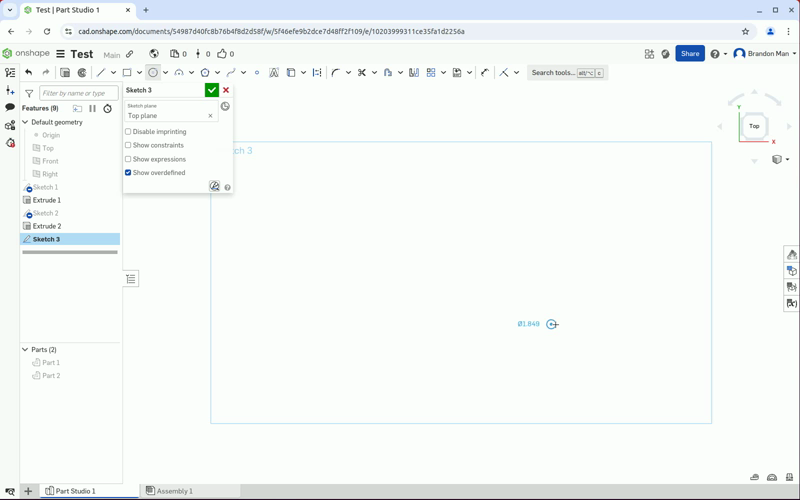
click(555, 324)
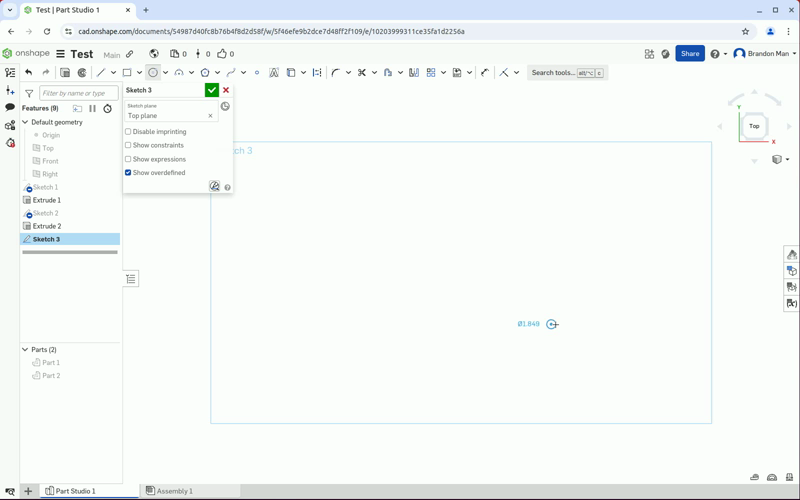
key(esc)
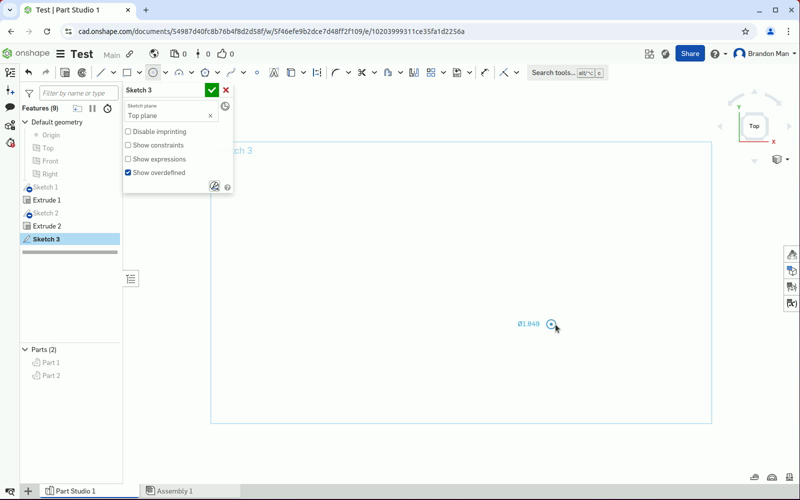
mouse_move(555, 323)
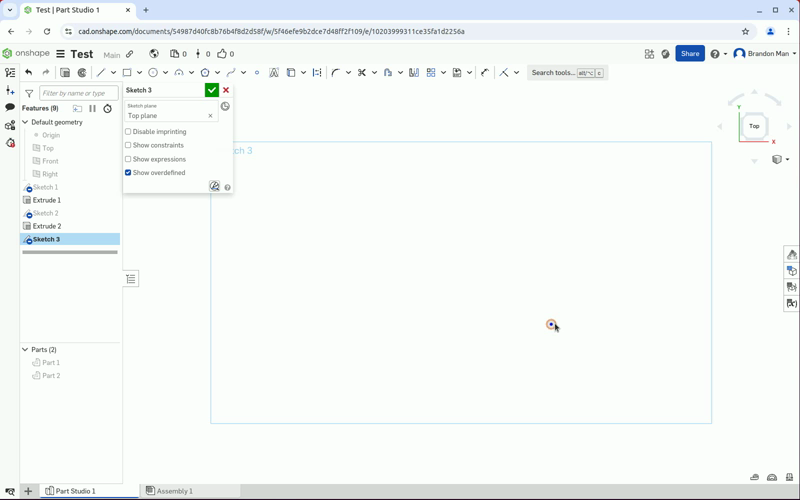
scroll(6)
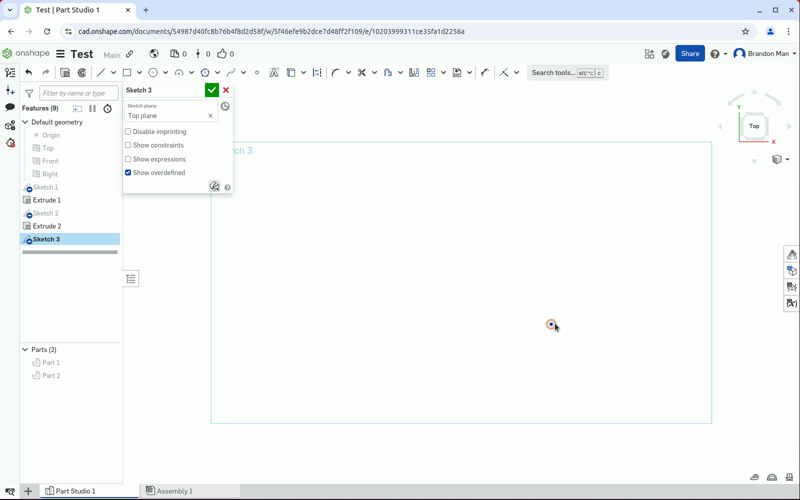
scroll(6)
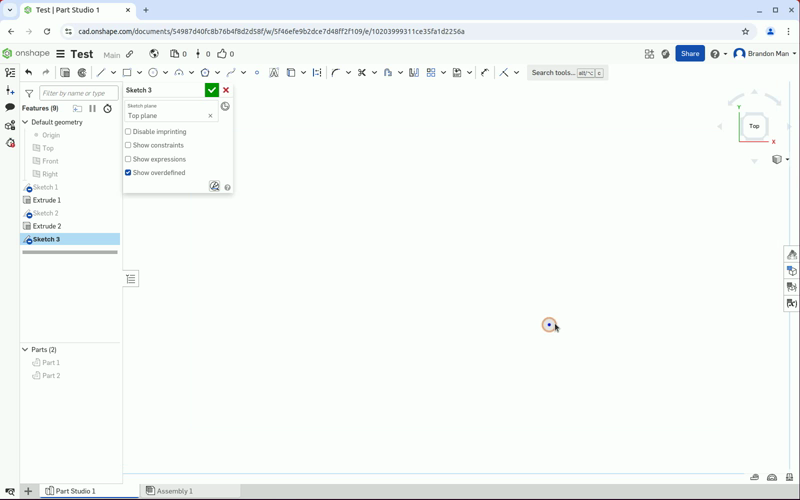
scroll(6)
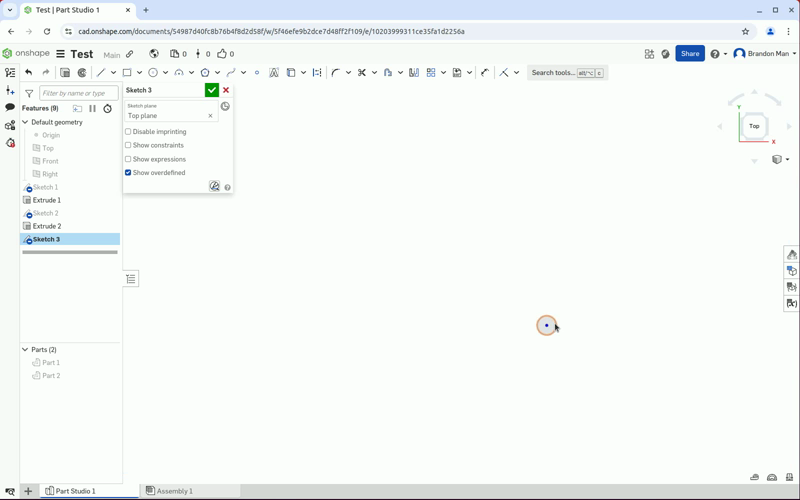
scroll(6)
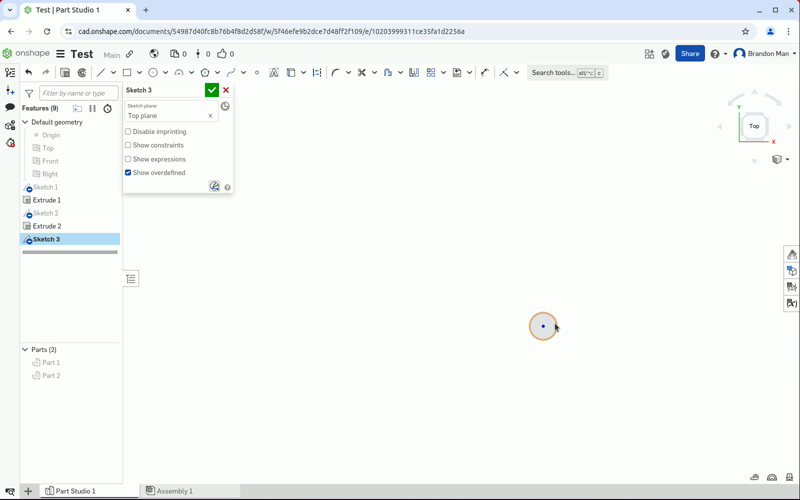
scroll(6)
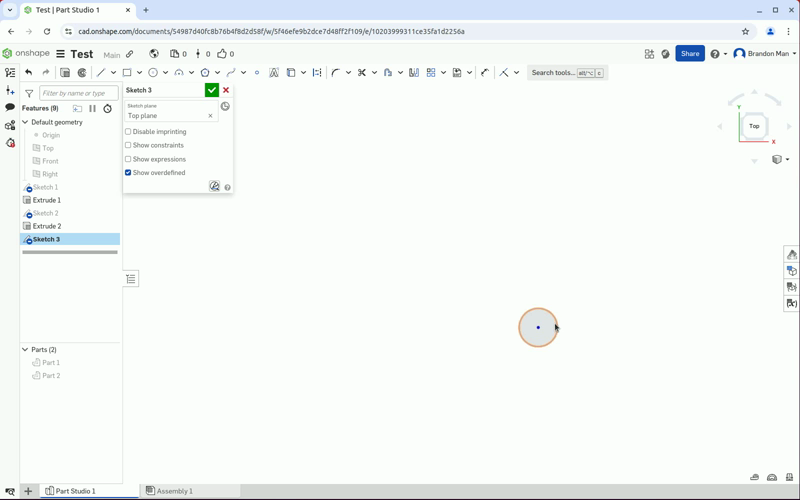
scroll(6)
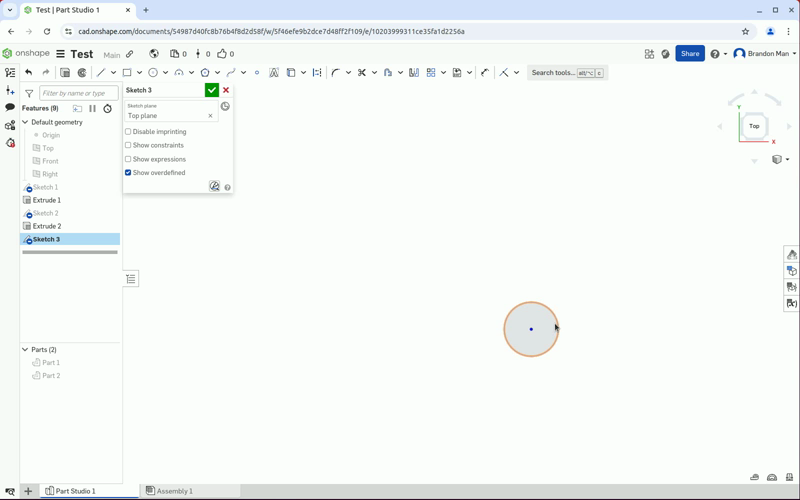
scroll(6)
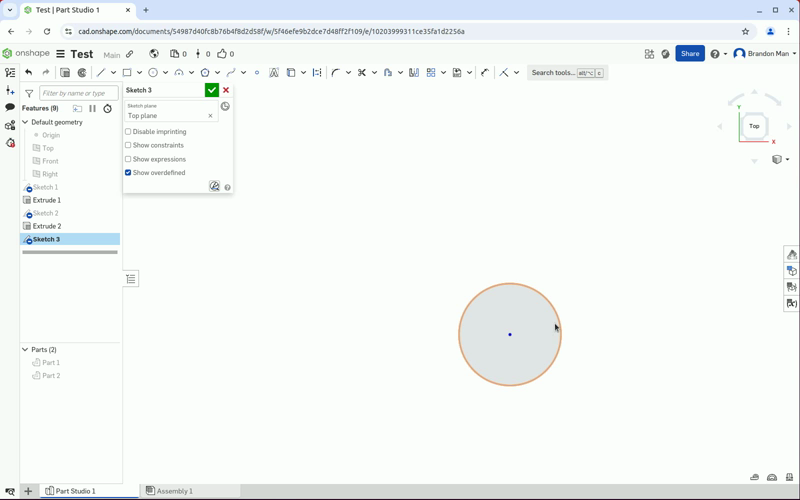
click(555, 323)
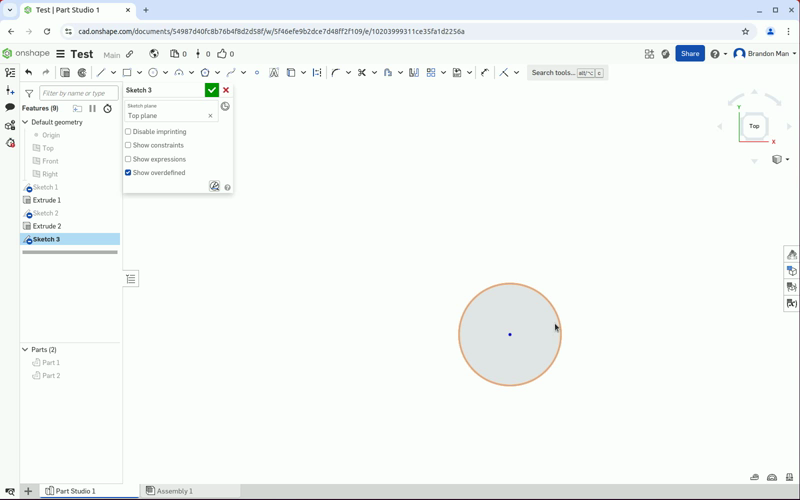
scroll(-6)
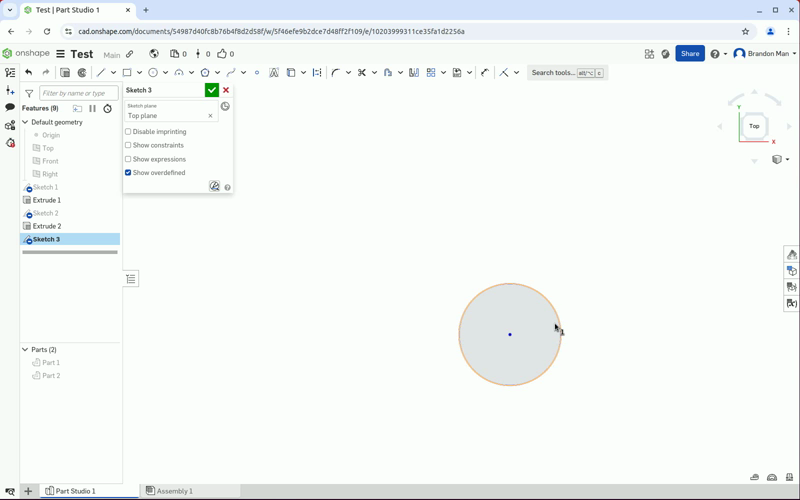
scroll(-6)
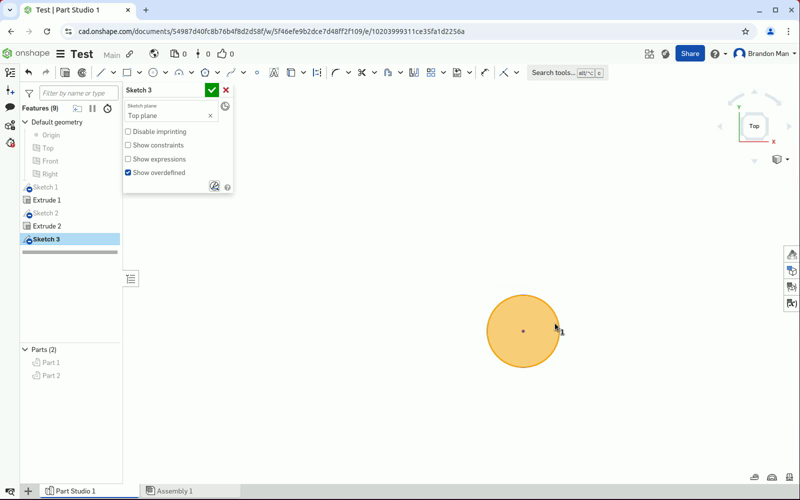
scroll(-6)
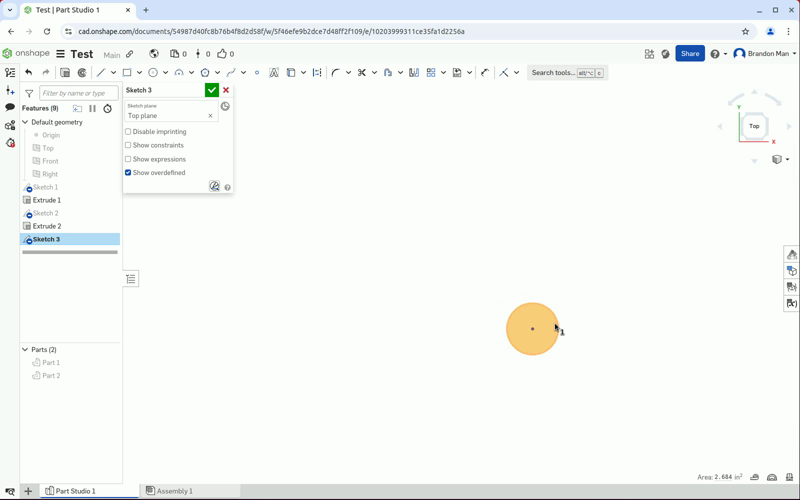
scroll(-6)
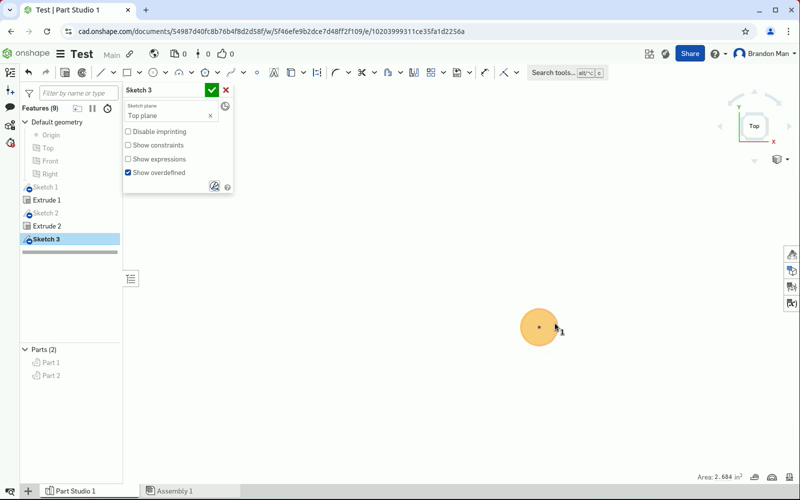
scroll(-6)
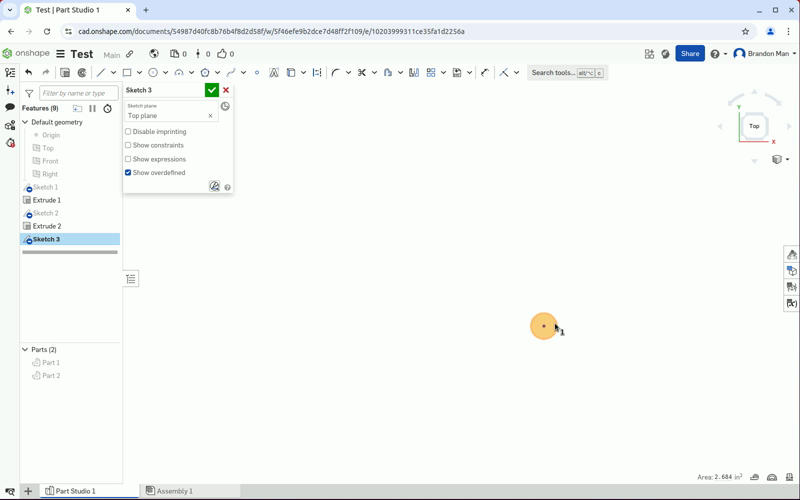
scroll(-6)
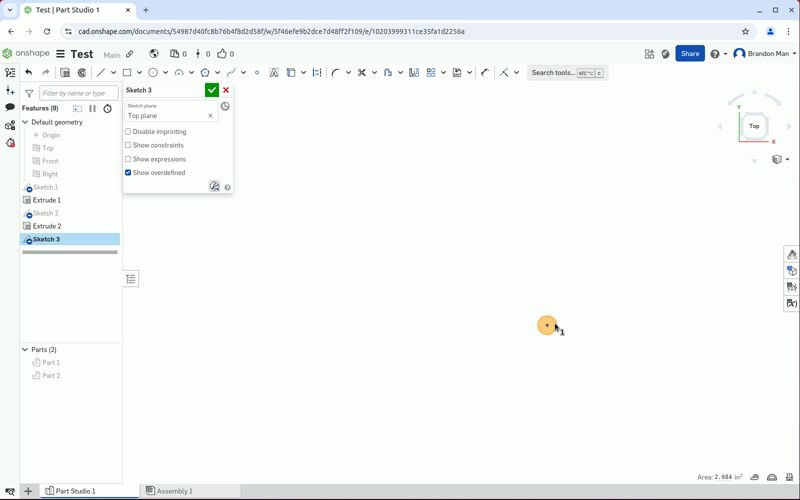
scroll(-6)
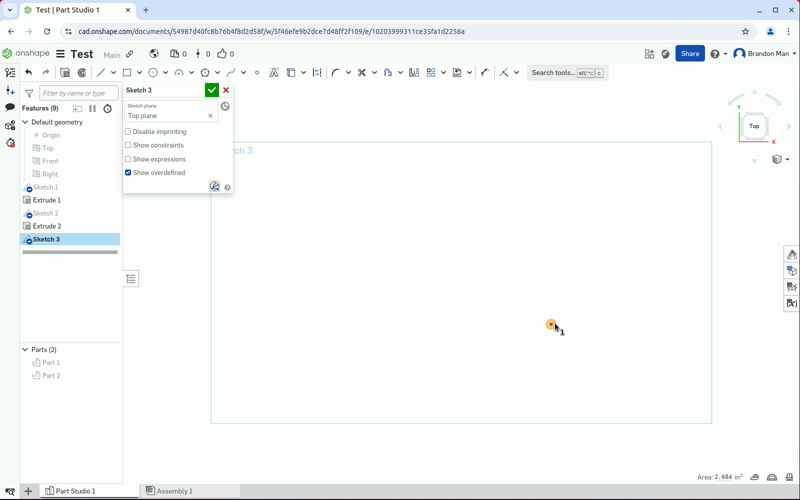
mouse_move(73, 352)
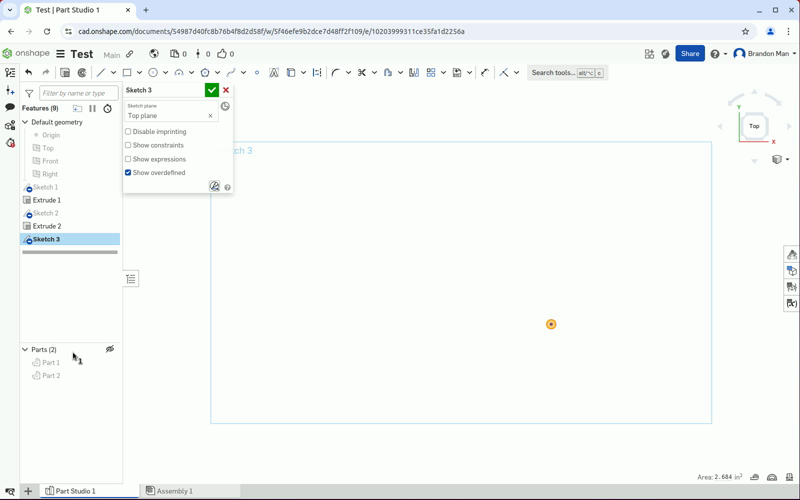
key(shift+y)
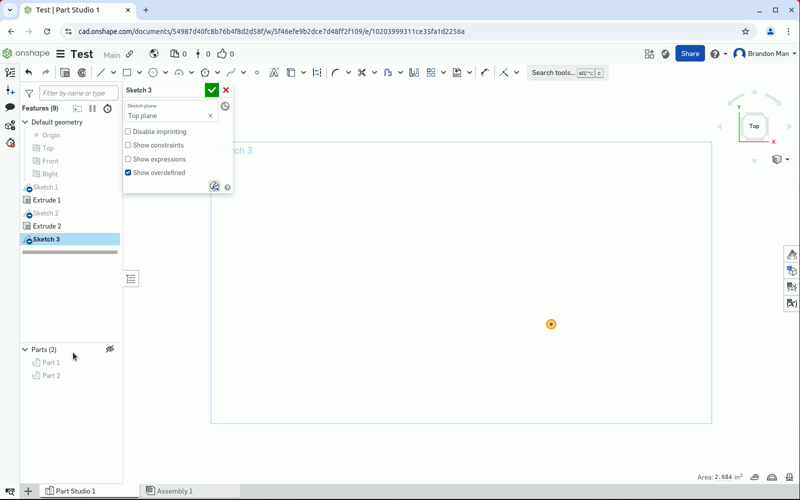
key(shift+e)
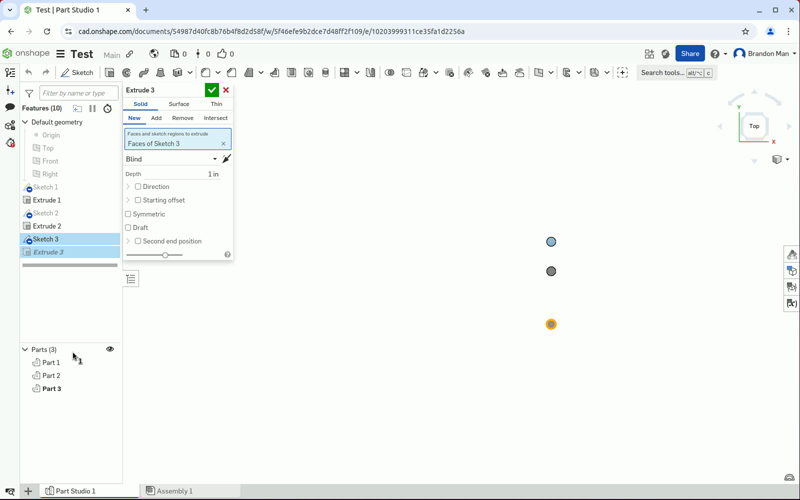
mouse_move(143, 106)
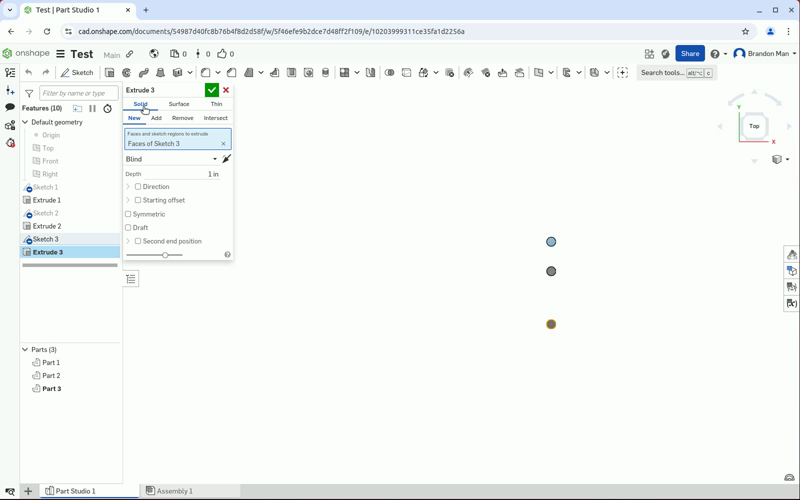
click(143, 106)
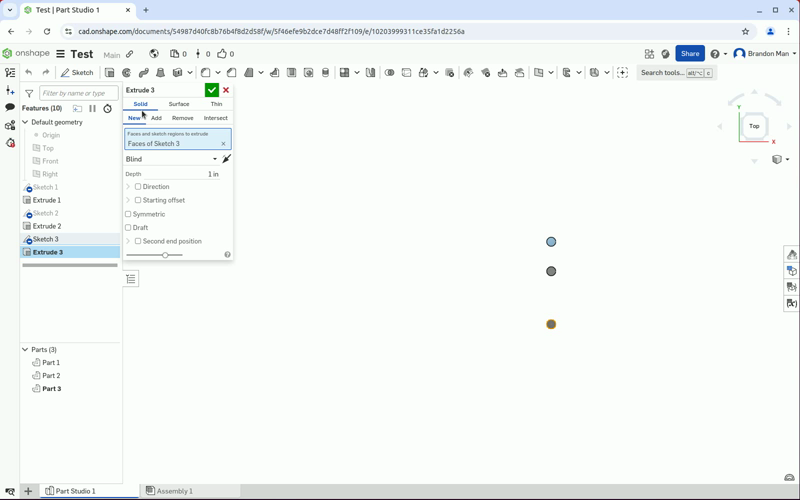
mouse_move(137, 120)
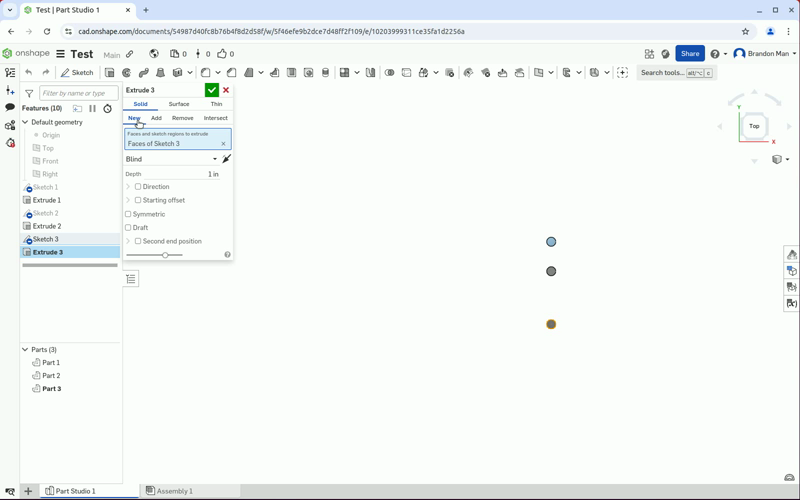
click(137, 120)
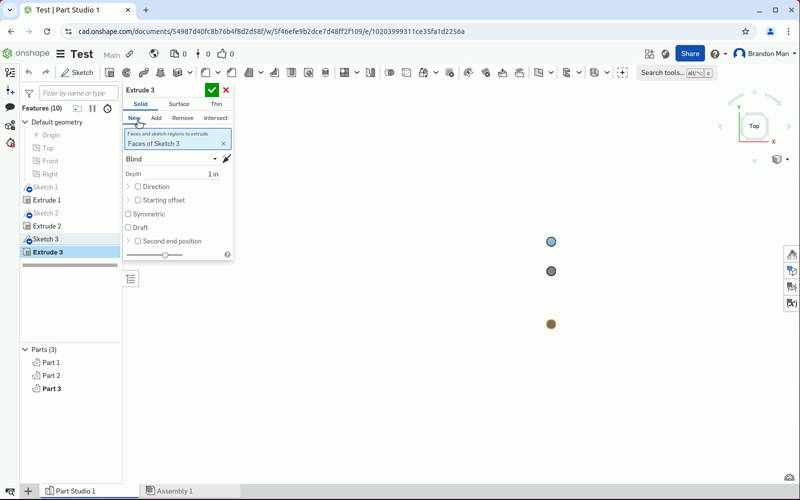
key(tab, 4)
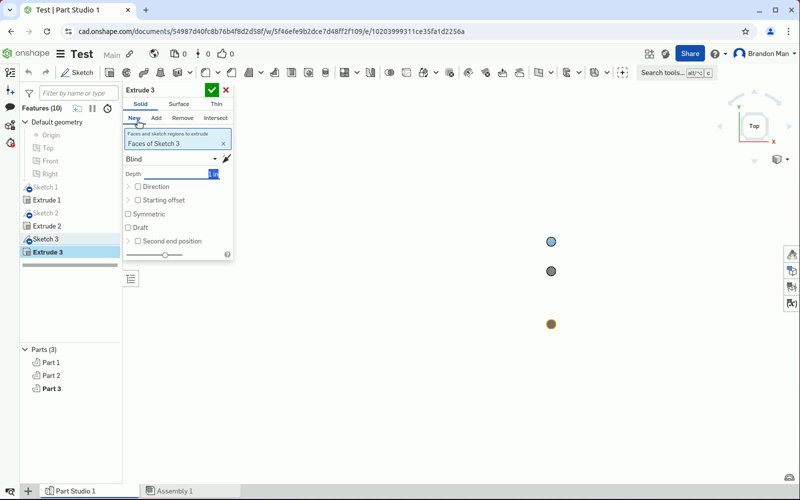
text(46.216)
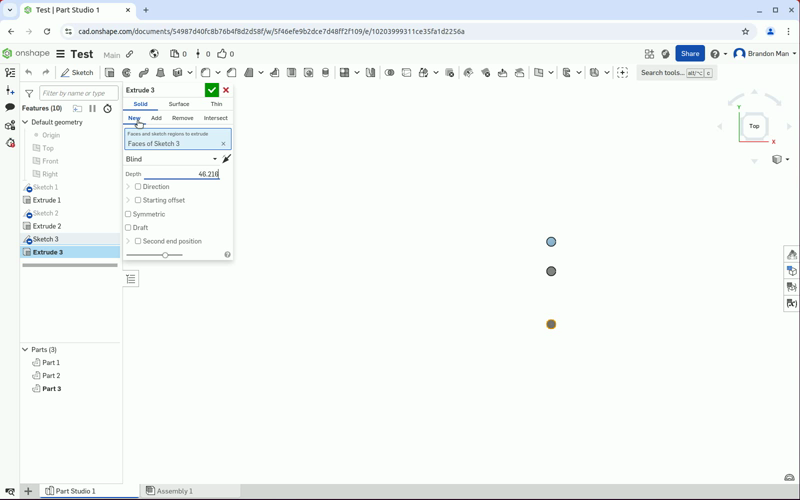
key(tab, 3)
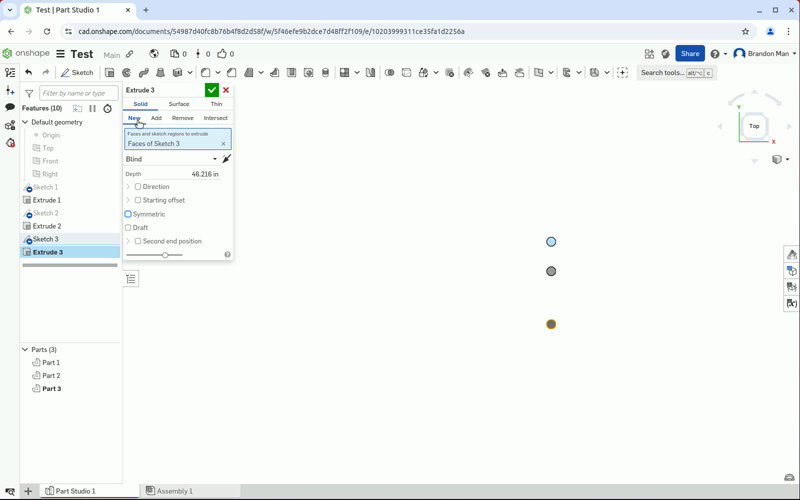
key(space)
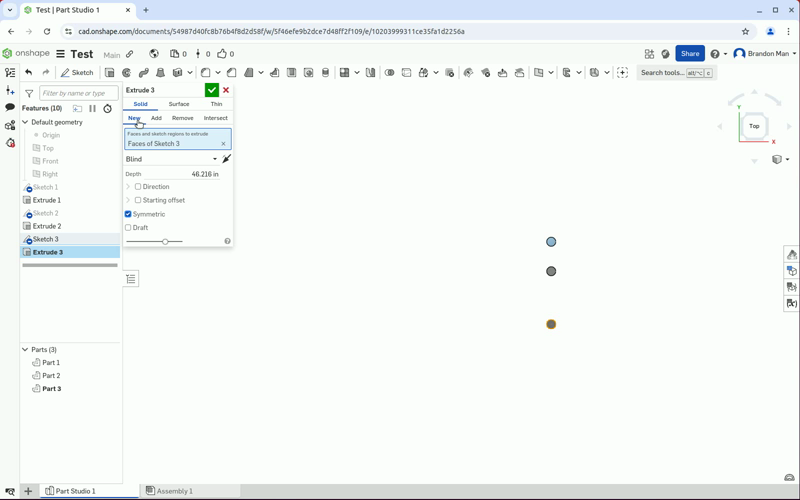
key(enter)
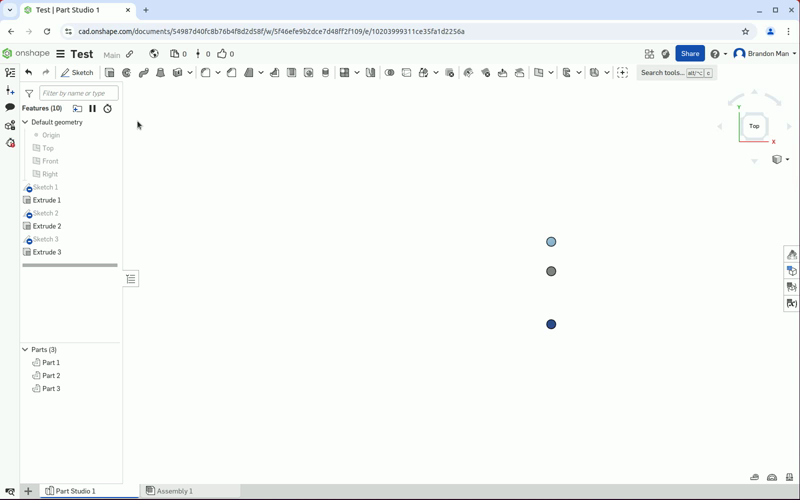
key(shift+h)
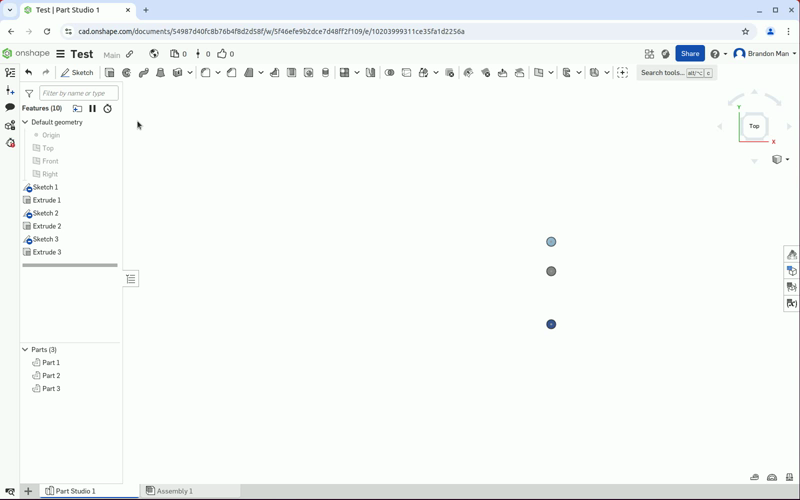
key(shift+h)
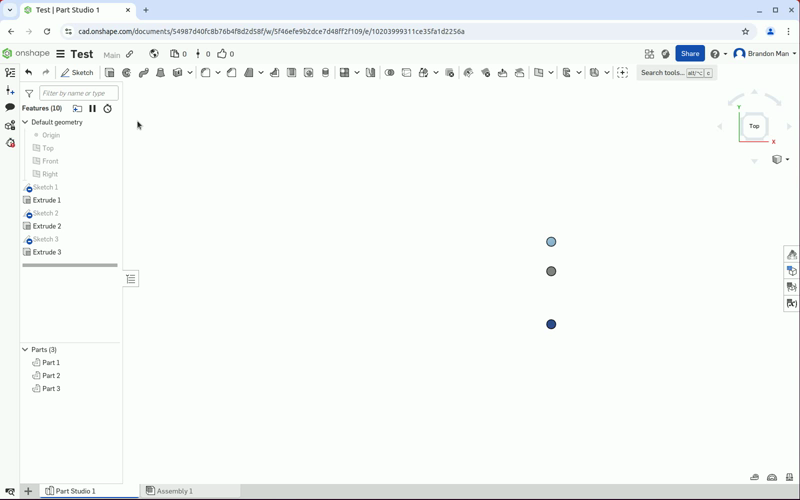
mouse_move(73, 189)
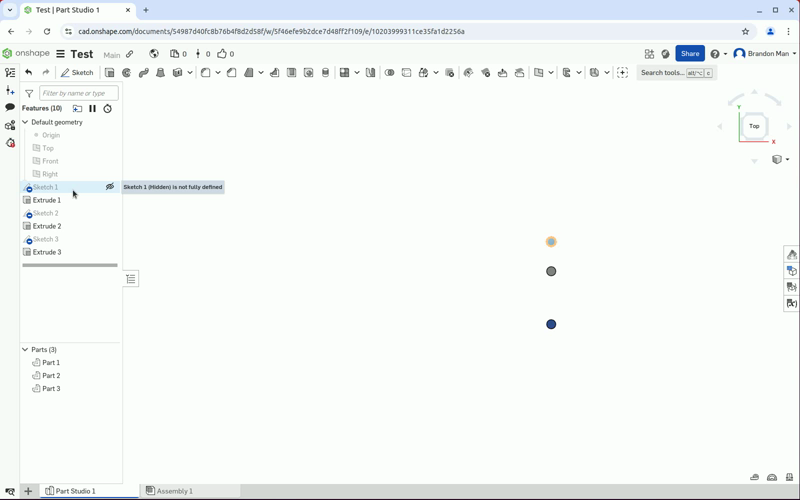
click(73, 189)
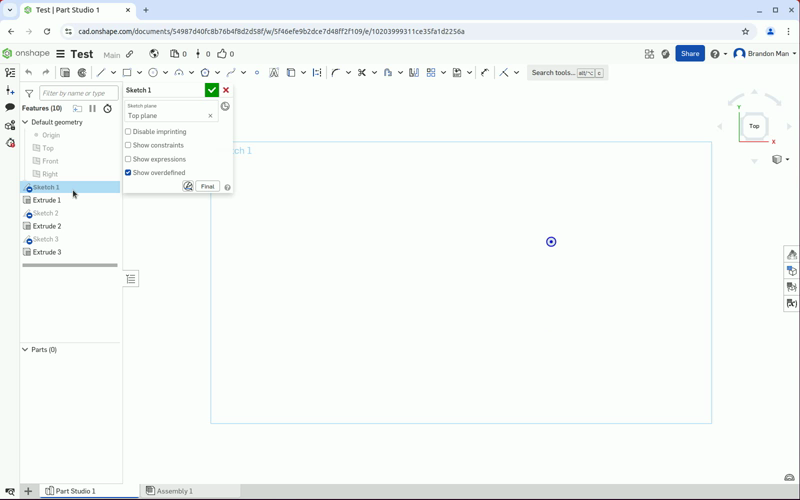
mouse_move(229, 92)
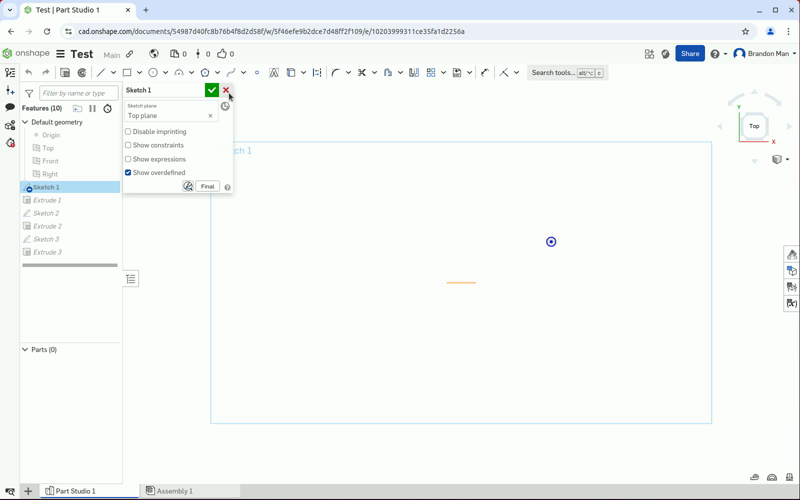
click(229, 92)
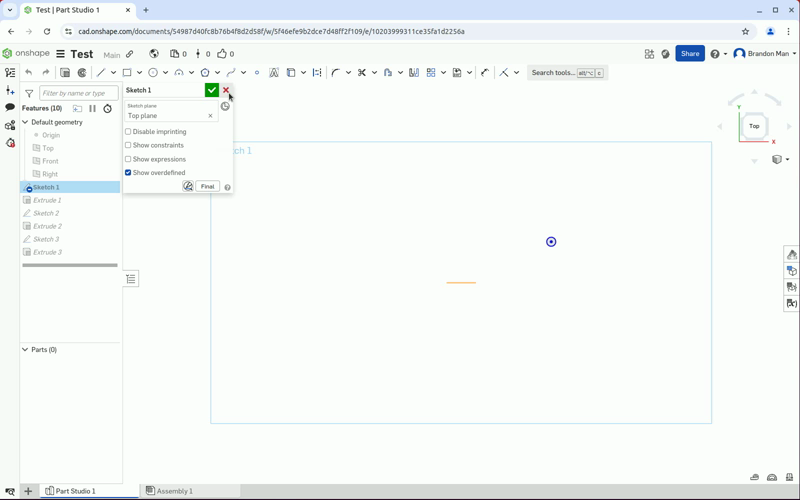
key(shift+s)
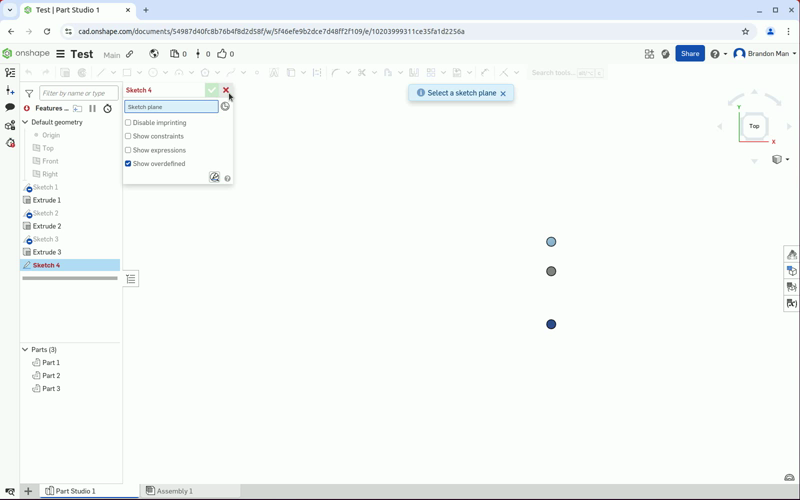
mouse_move(73, 150)
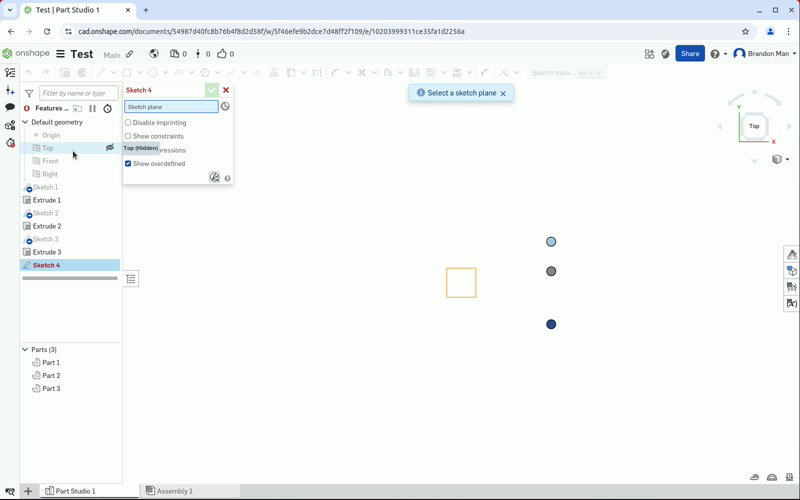
click(73, 150)
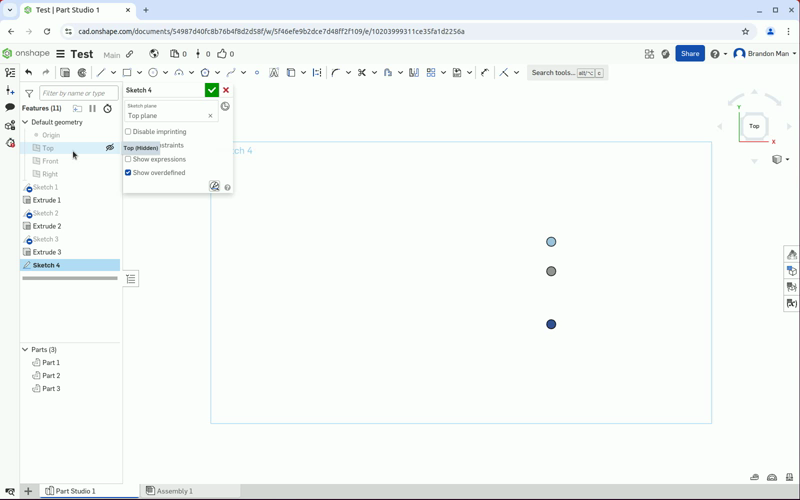
mouse_move(73, 352)
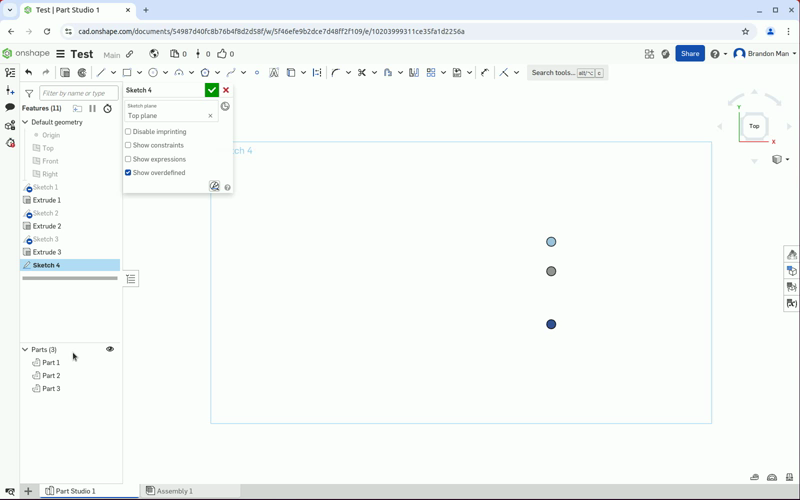
key(y)
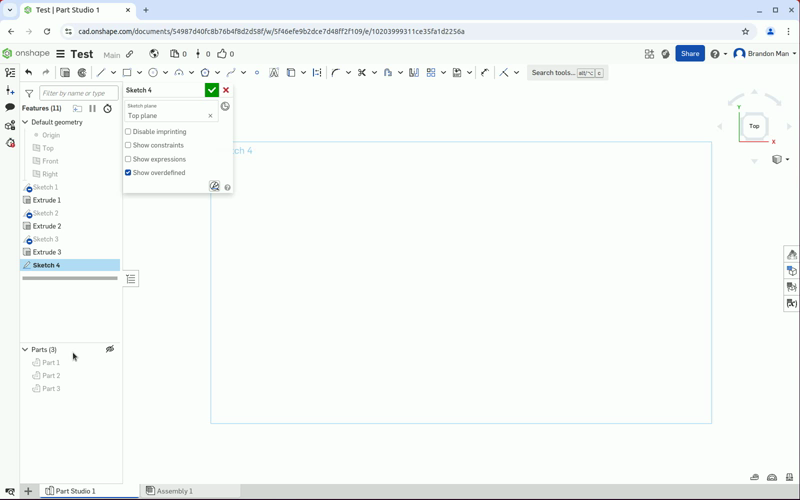
key(l)
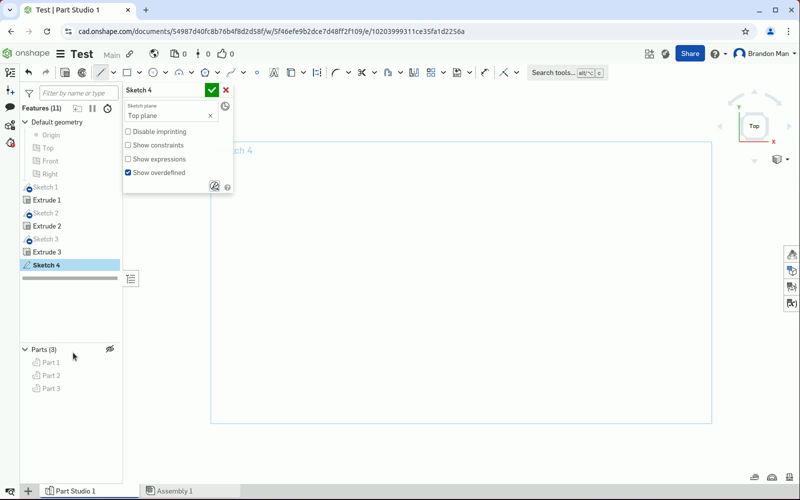
key_down(shift)
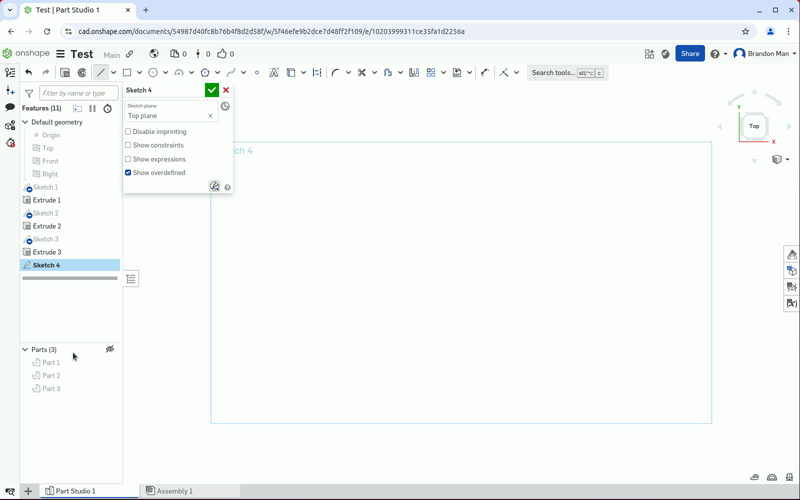
mouse_move(454, 298)
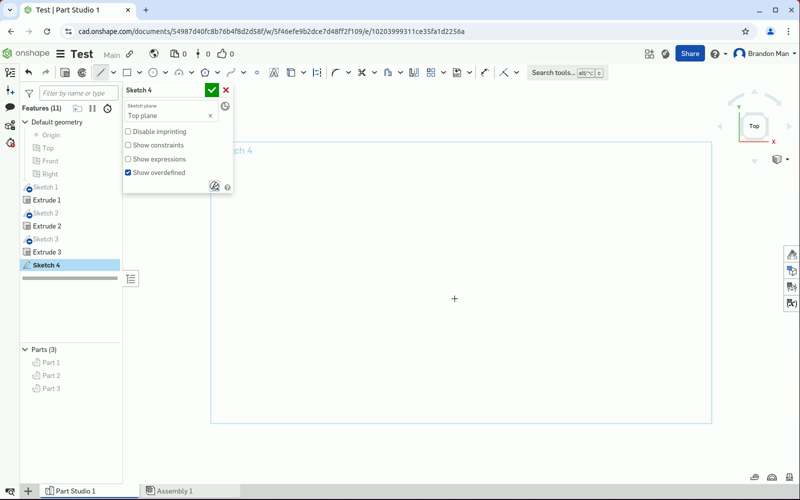
click(454, 298)
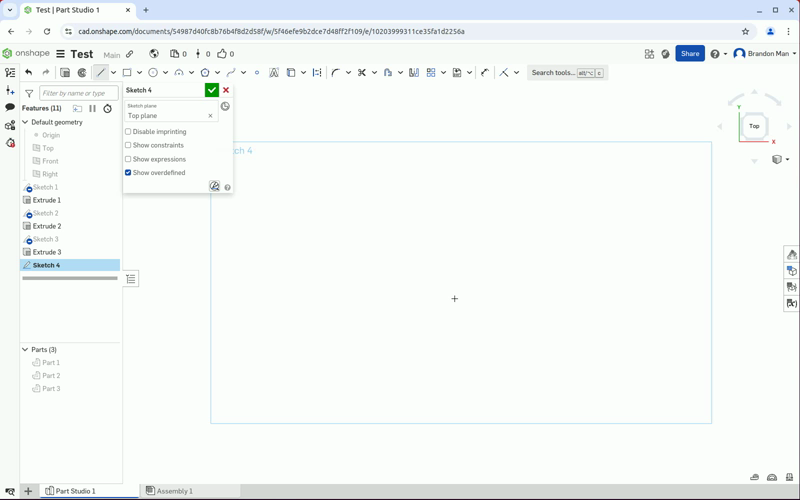
key_up(shift)
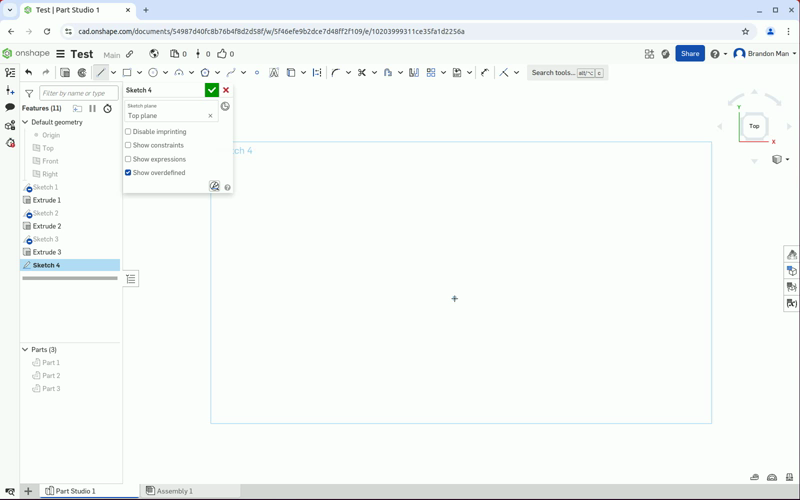
key_down(shift)
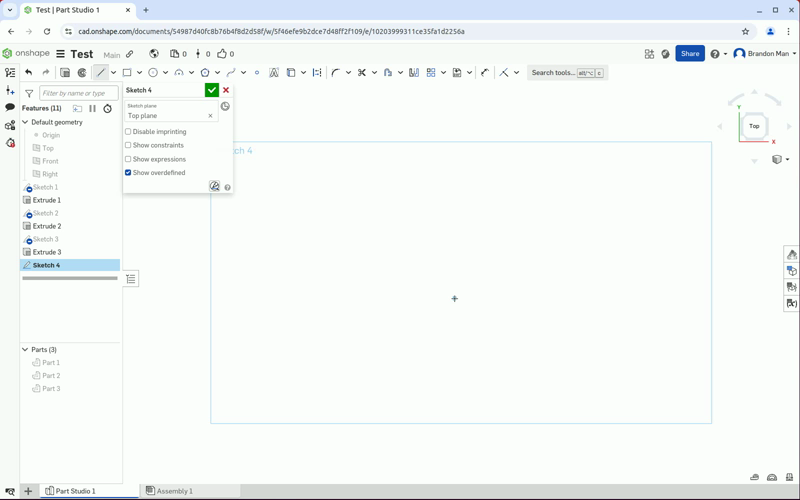
mouse_move(543, 331)
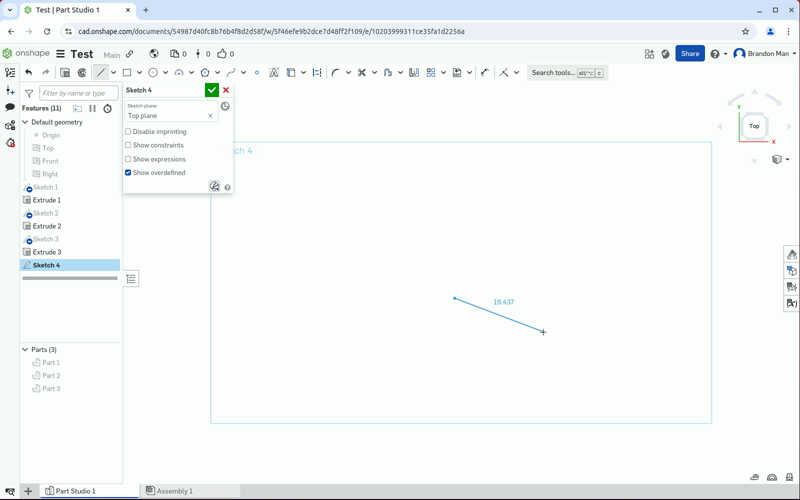
click(543, 331)
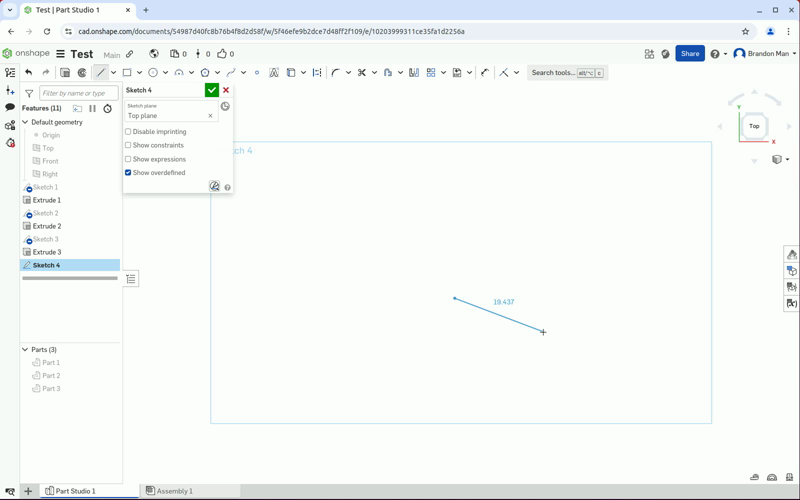
key_up(shift)
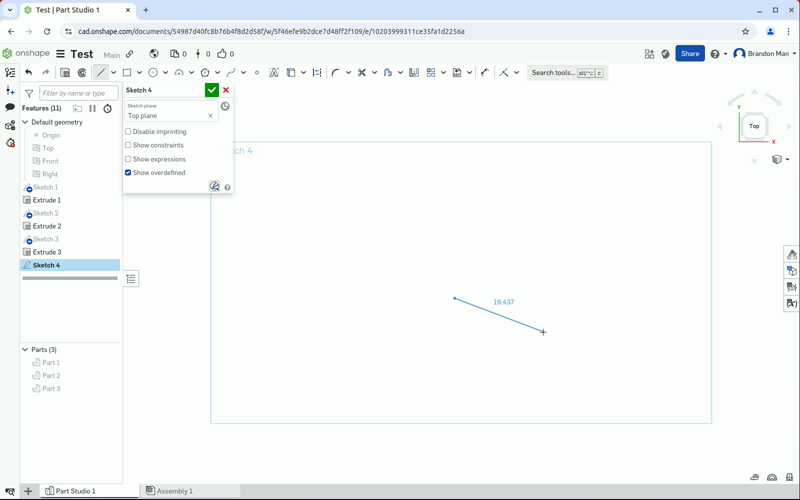
key_down(shift)
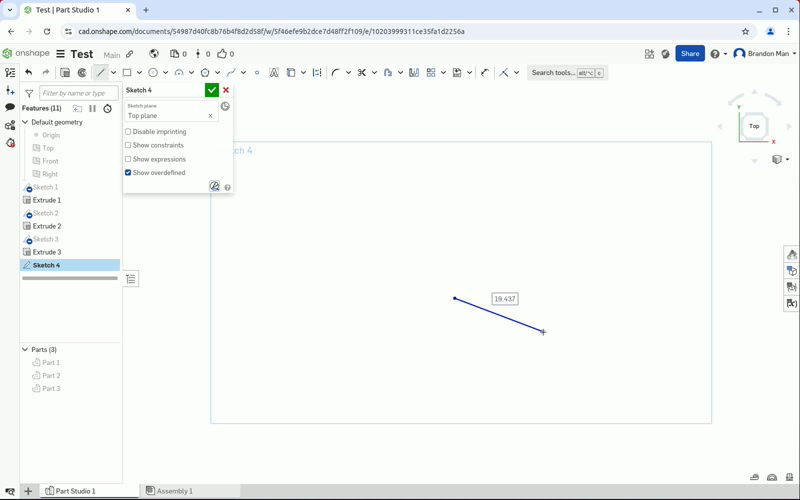
mouse_move(543, 233)
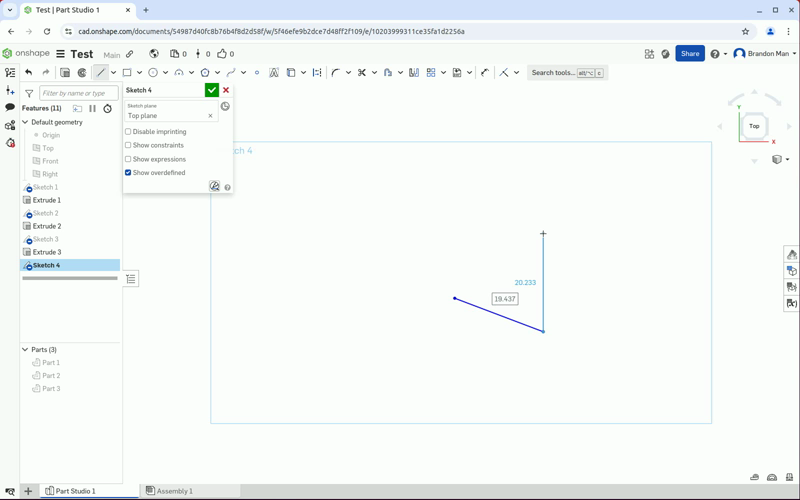
click(543, 233)
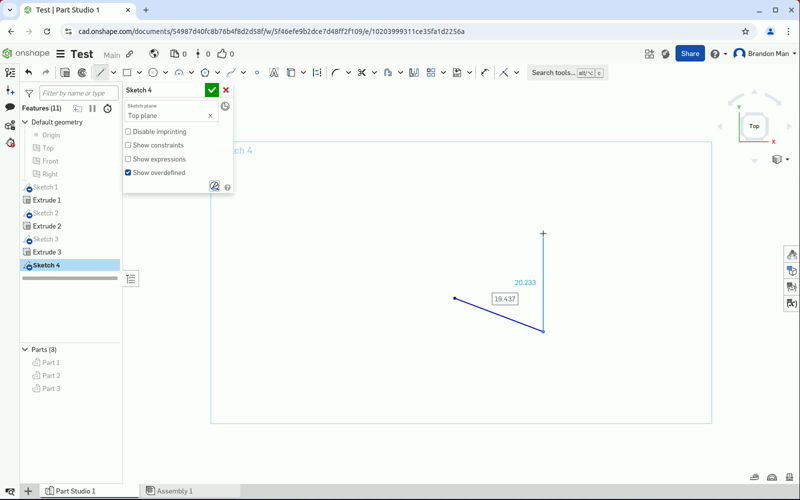
key_up(shift)
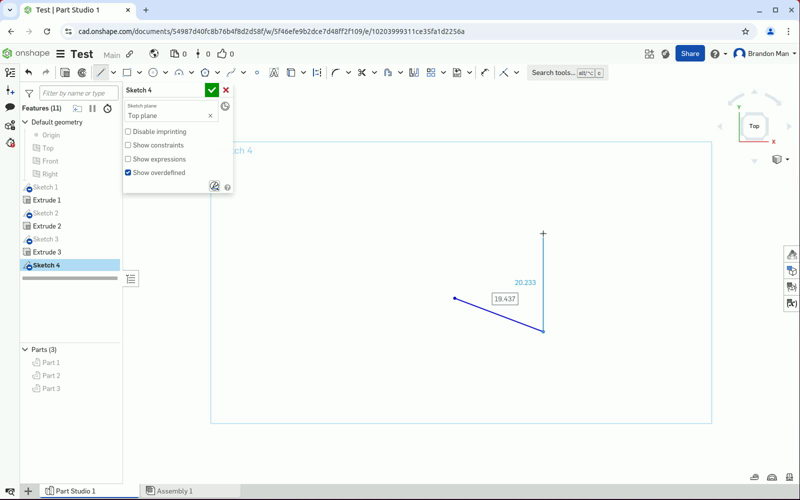
key_down(shift)
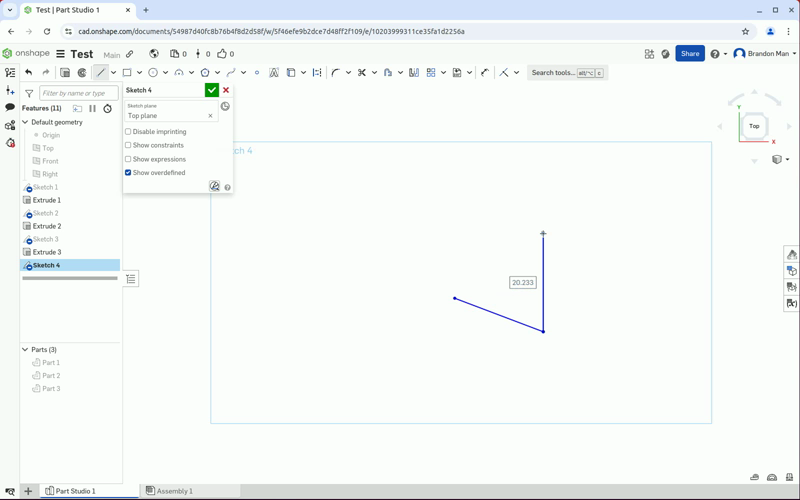
mouse_move(454, 266)
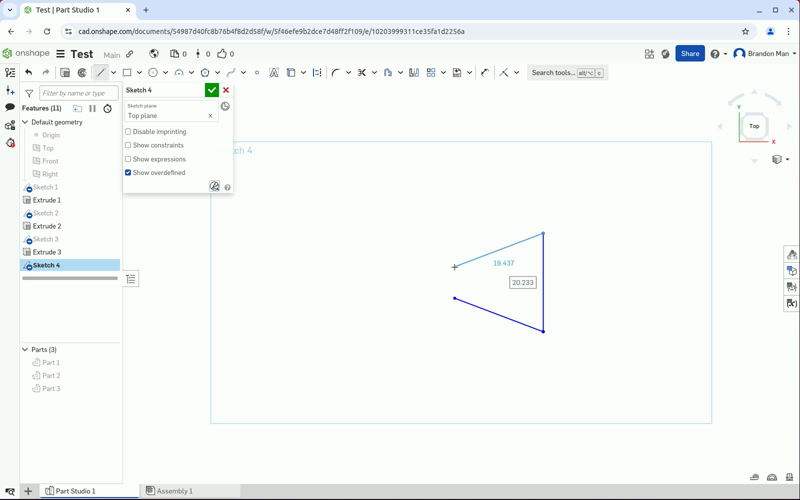
click(454, 266)
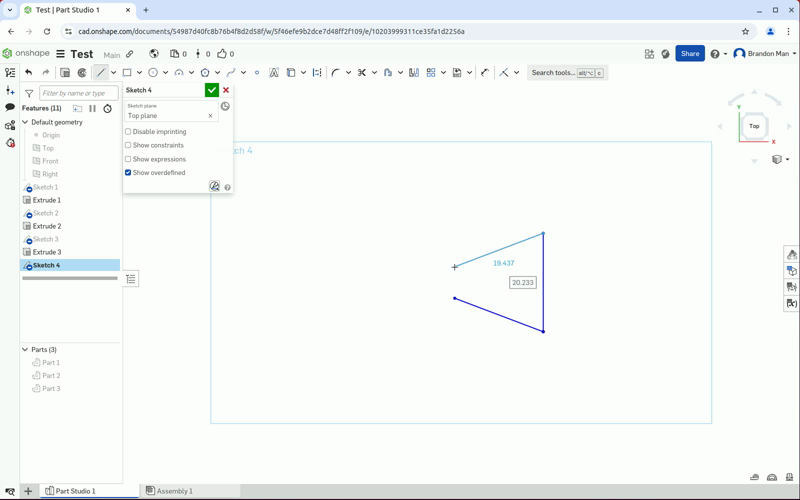
key_up(shift)
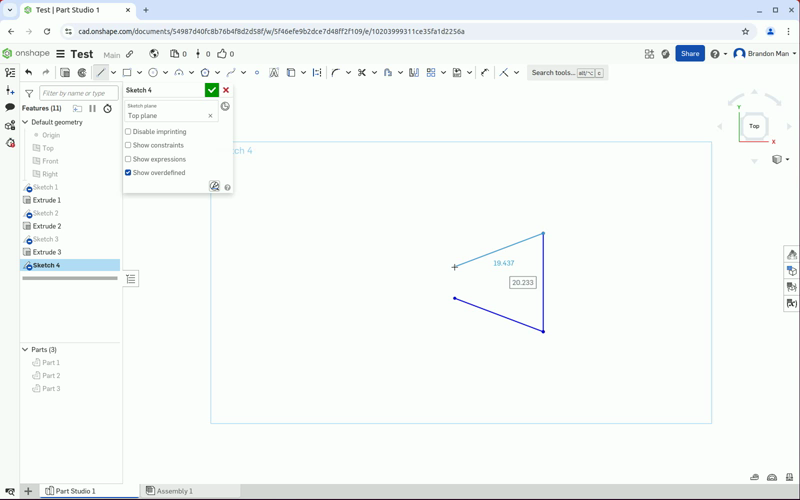
key(esc)
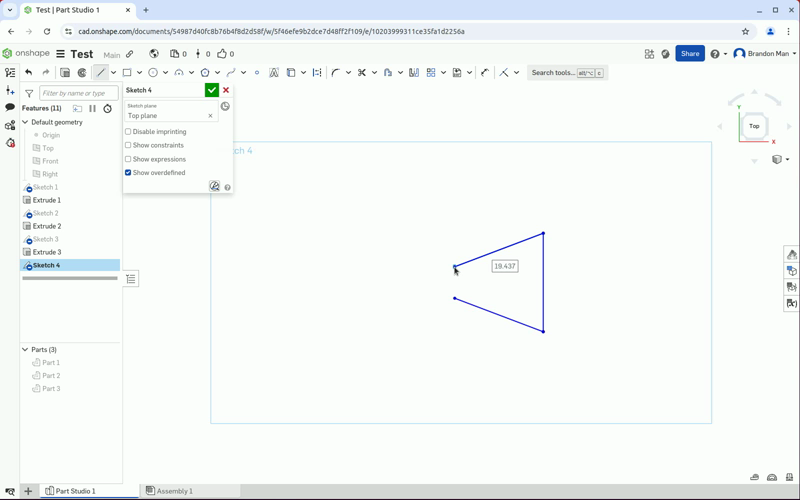
key(a)
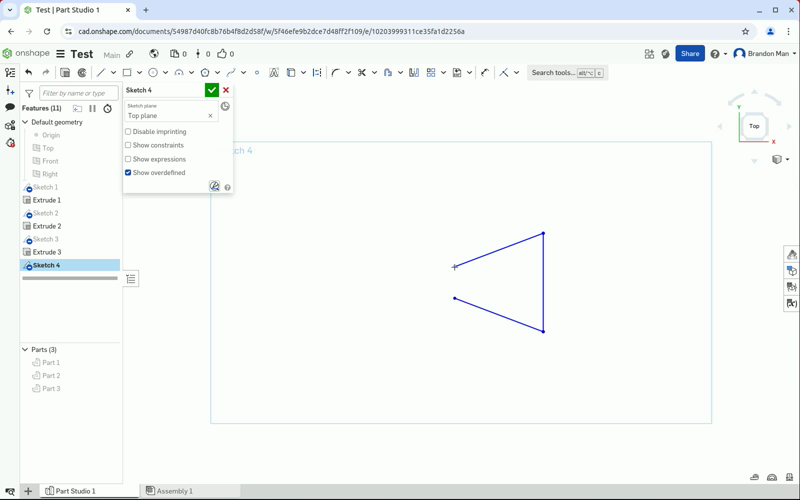
mouse_move(454, 266)
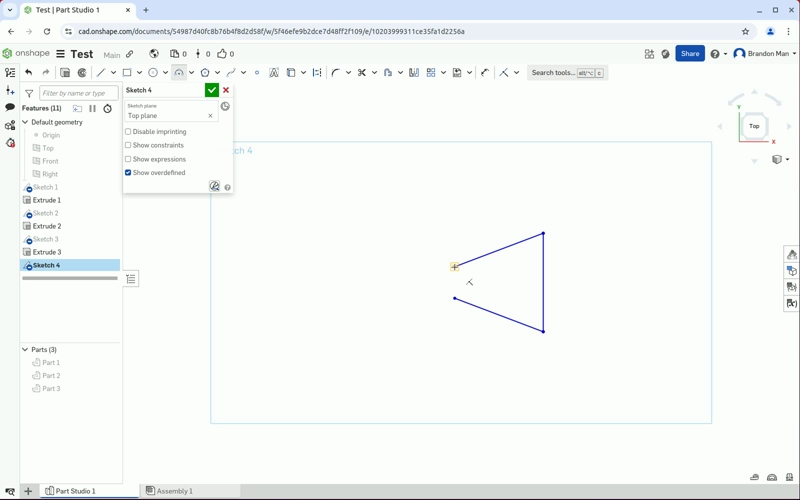
click(454, 266)
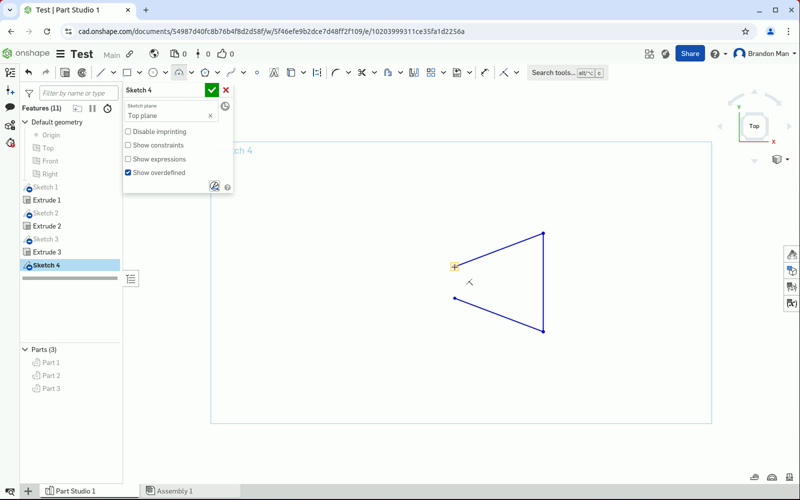
mouse_move(454, 298)
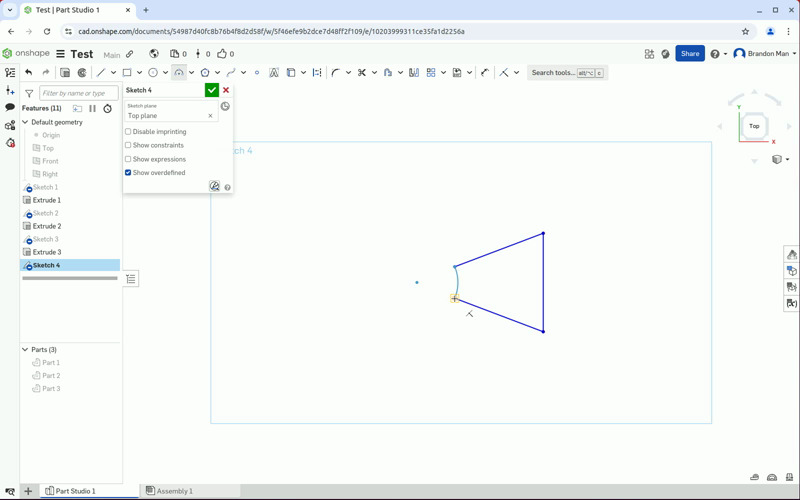
click(454, 298)
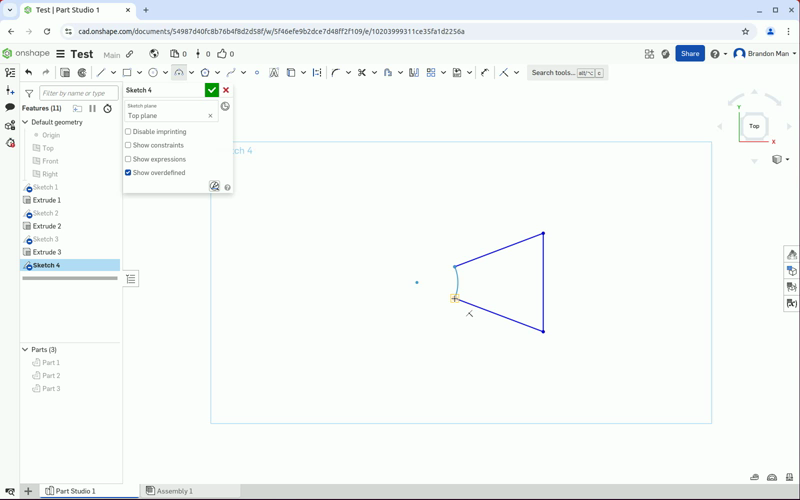
key_down(shift)
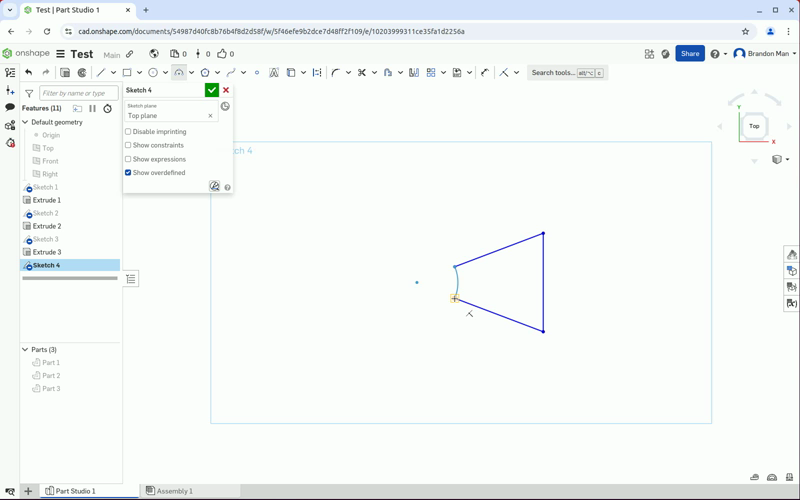
mouse_move(444, 282)
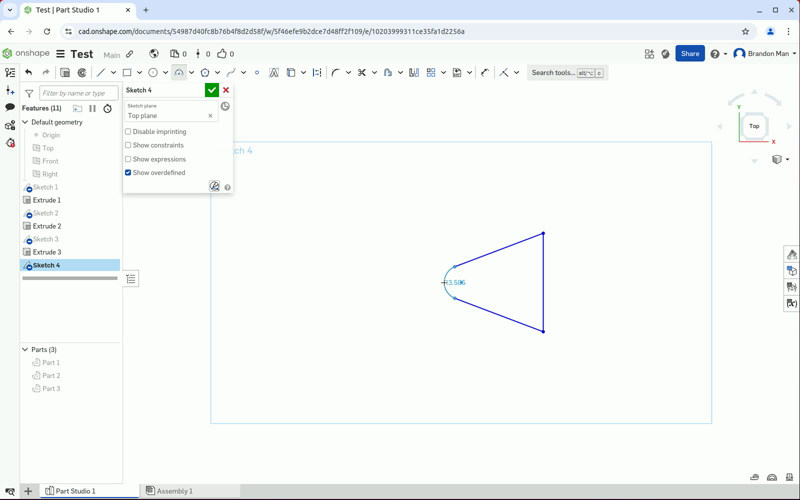
click(444, 282)
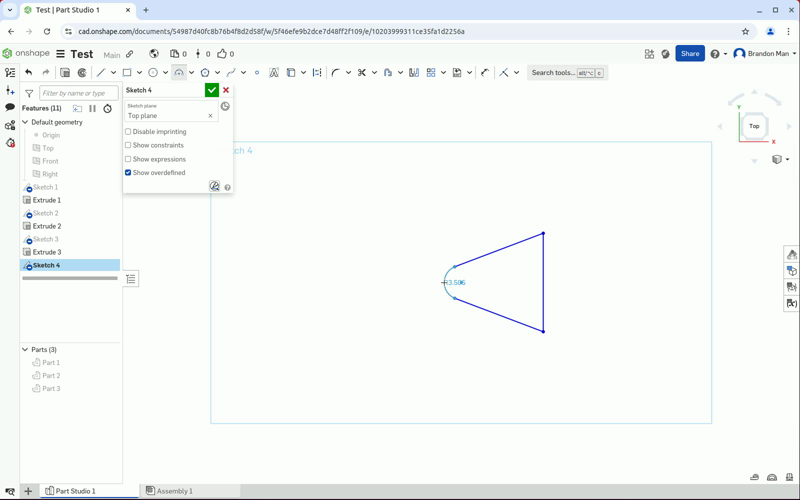
key_up(shift)
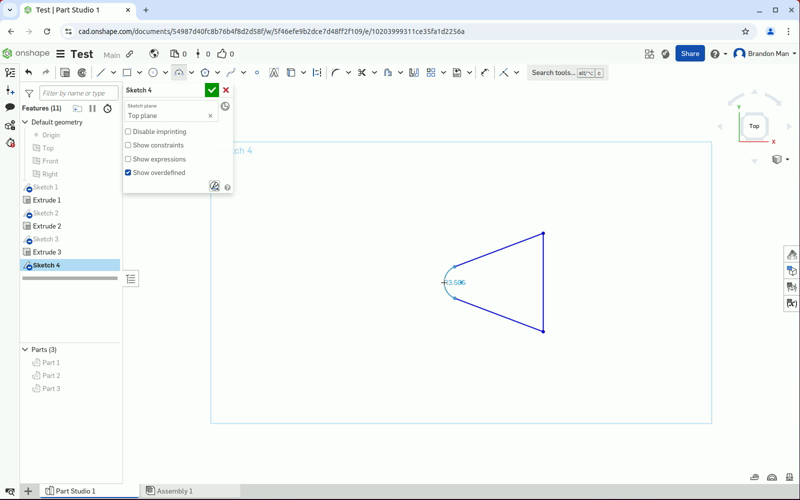
key(esc)
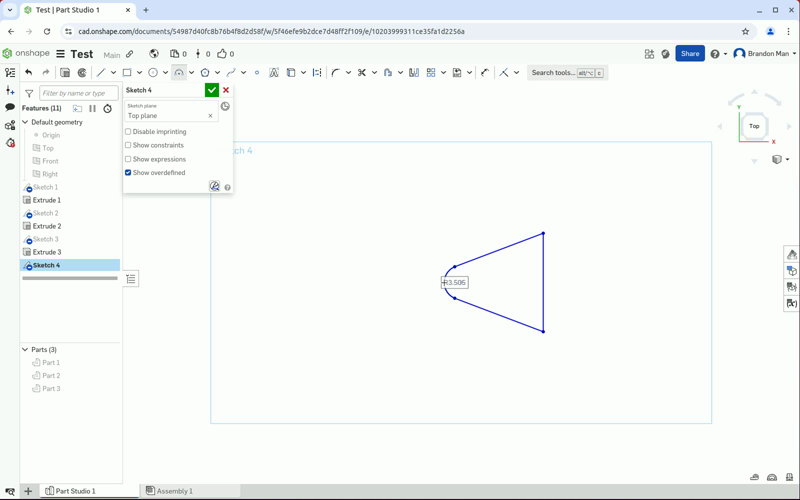
key(c)
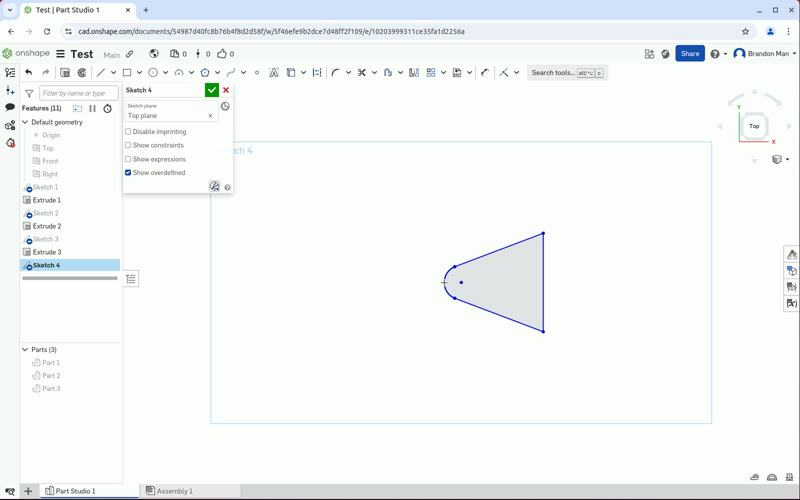
key_down(shift)
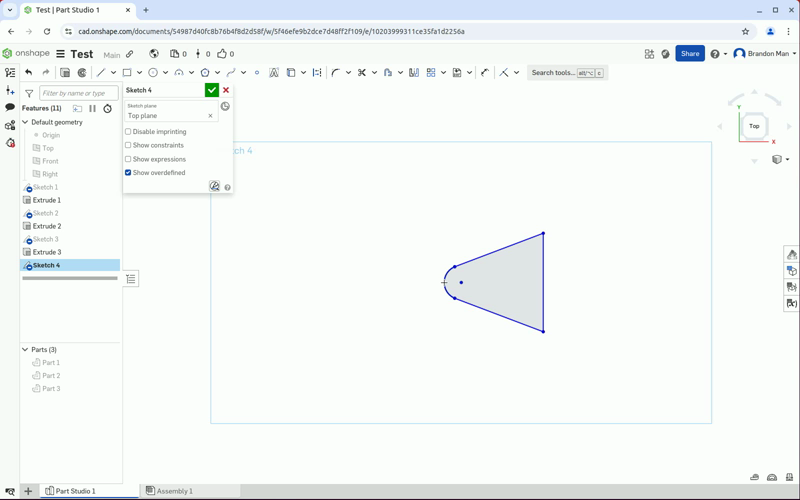
mouse_move(460, 282)
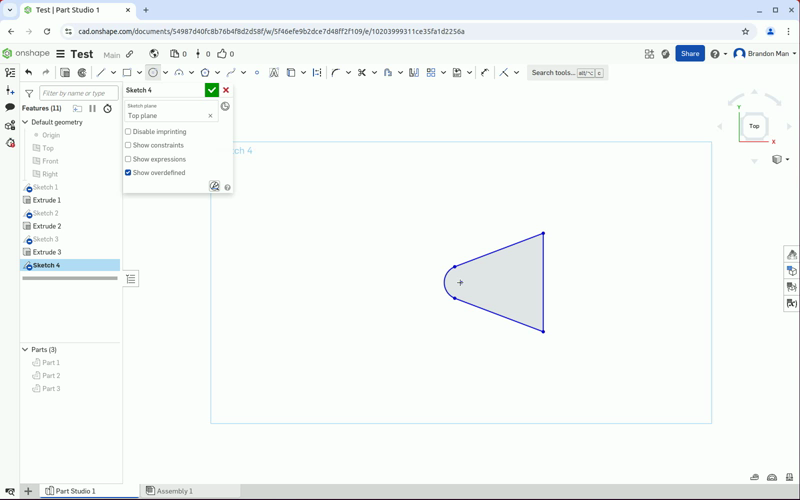
click(460, 282)
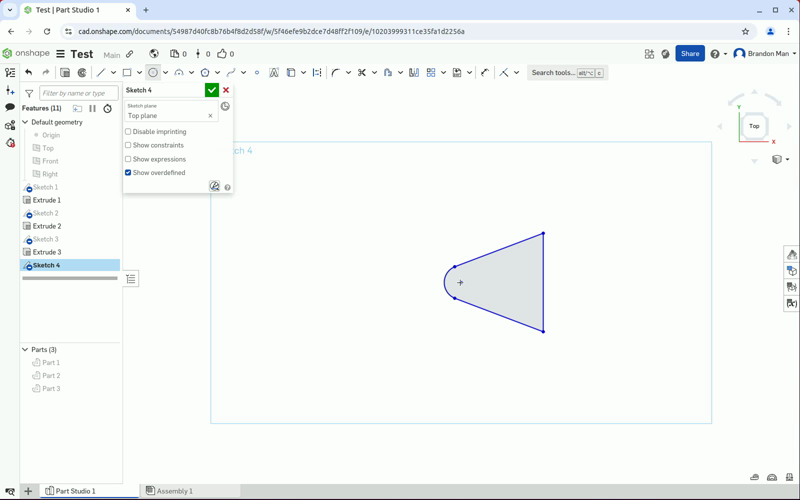
key_up(shift)
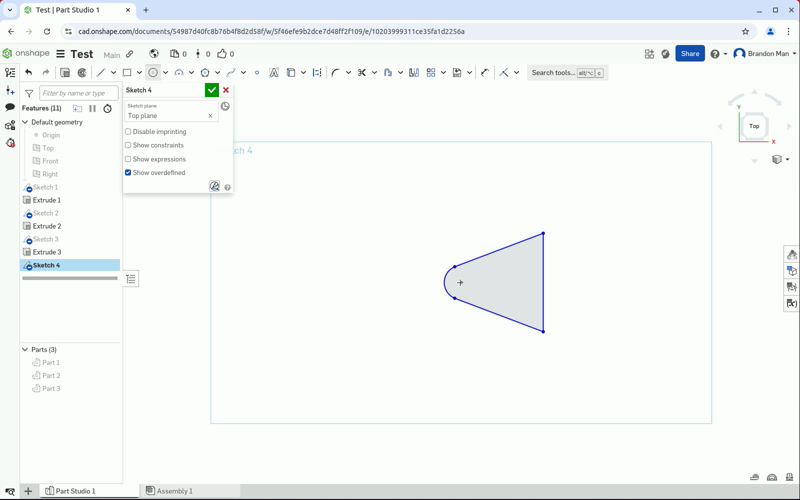
mouse_move(467, 282)
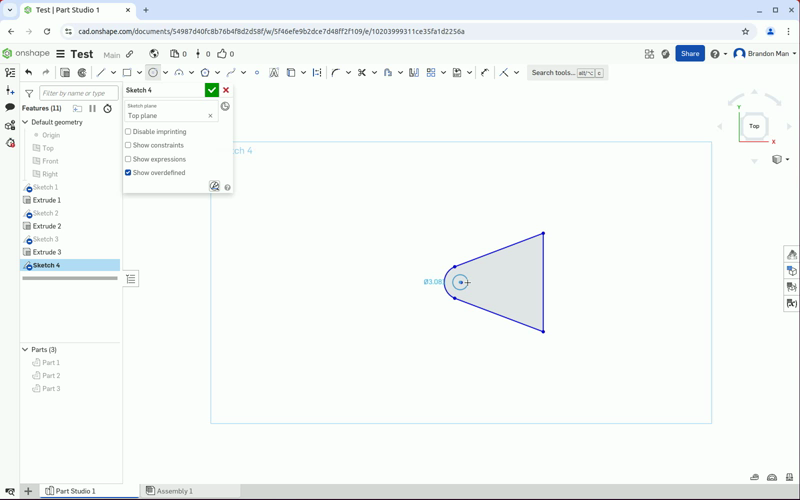
click(467, 282)
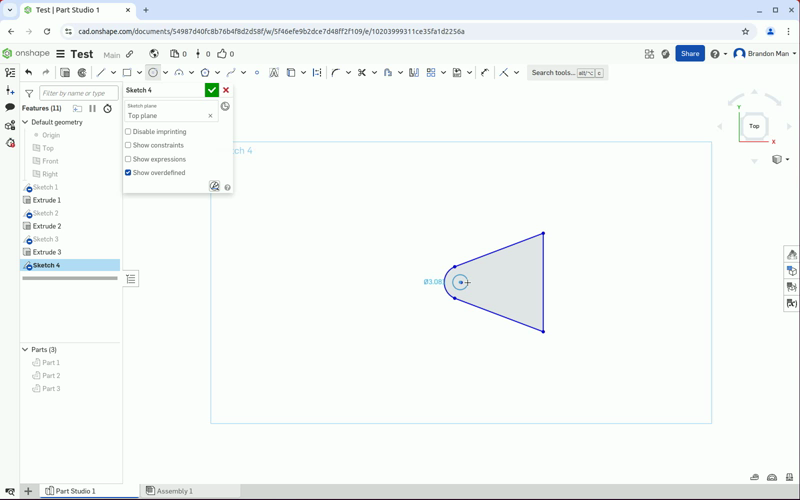
key(esc)
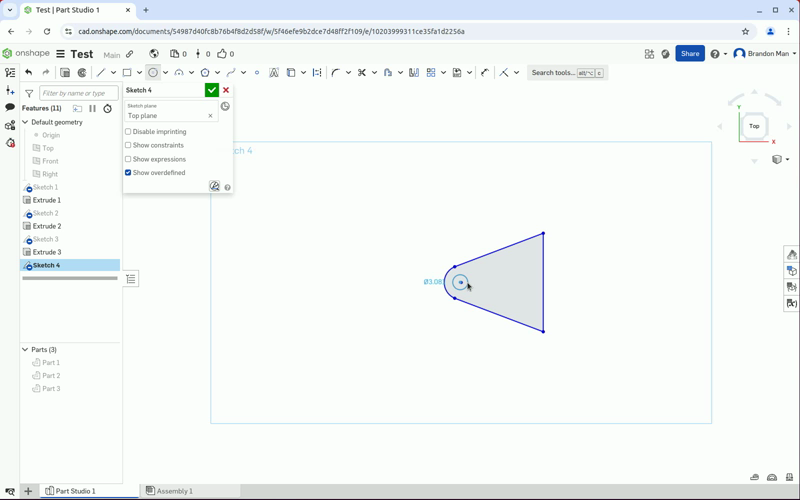
mouse_move(472, 278)
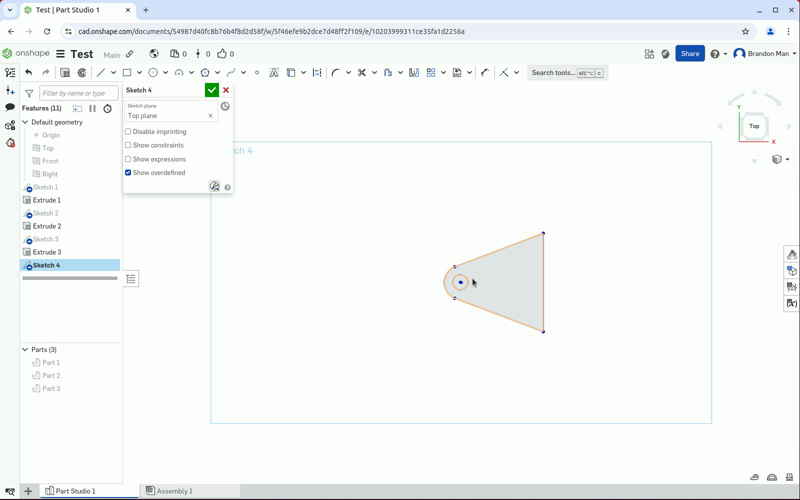
click(472, 278)
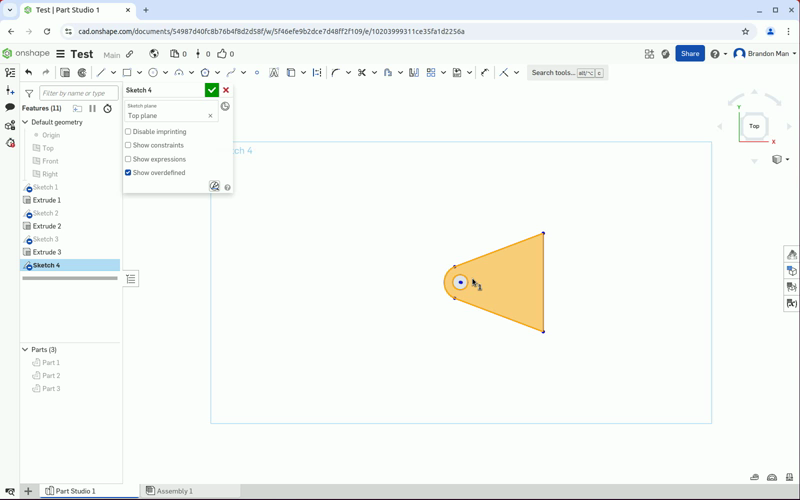
mouse_move(73, 352)
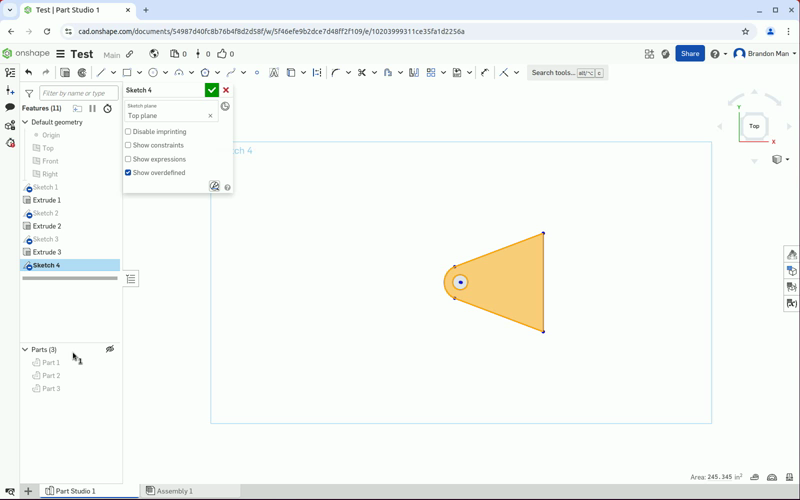
key(shift+y)
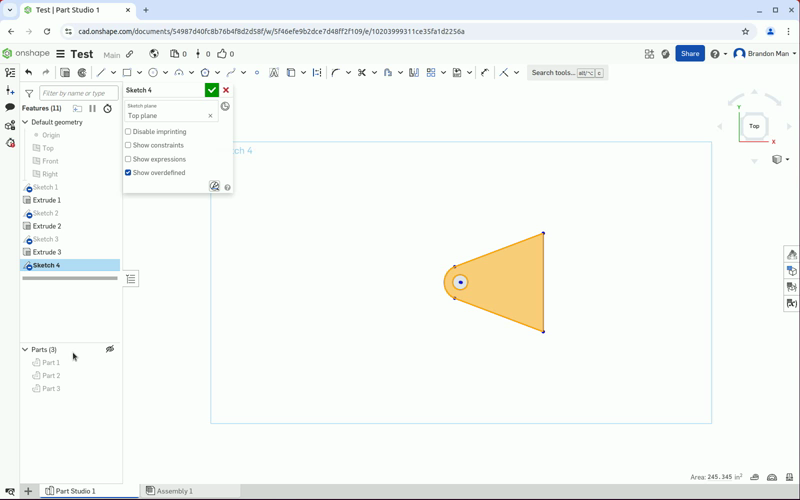
key(shift+e)
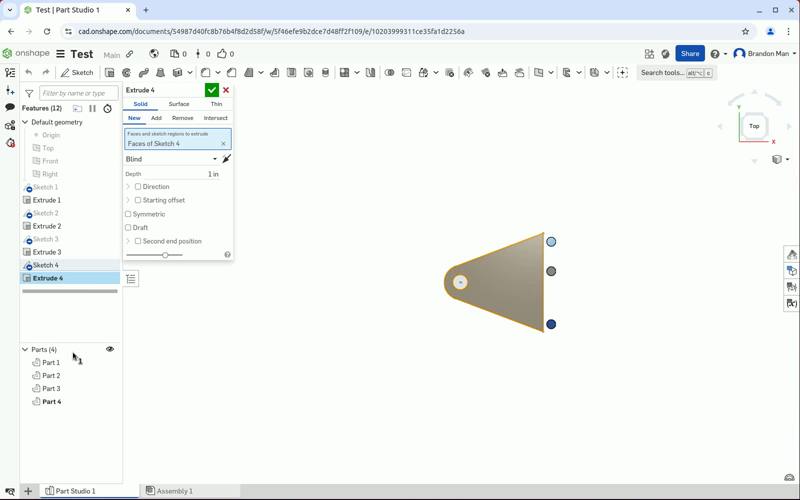
mouse_move(143, 106)
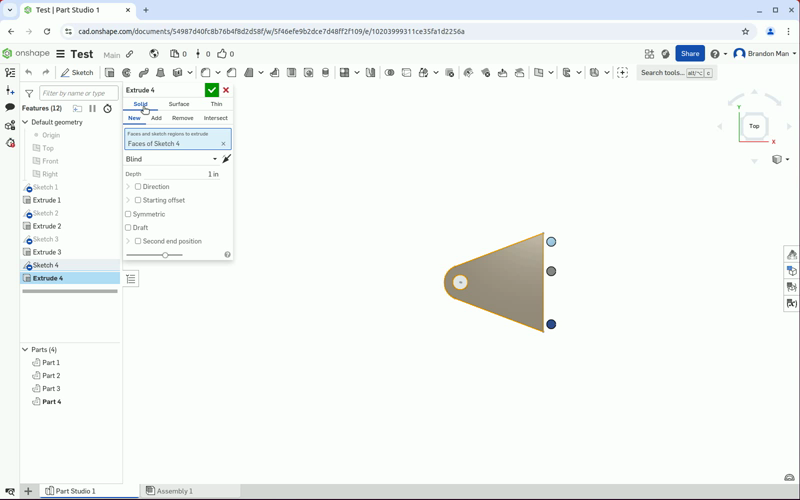
click(143, 106)
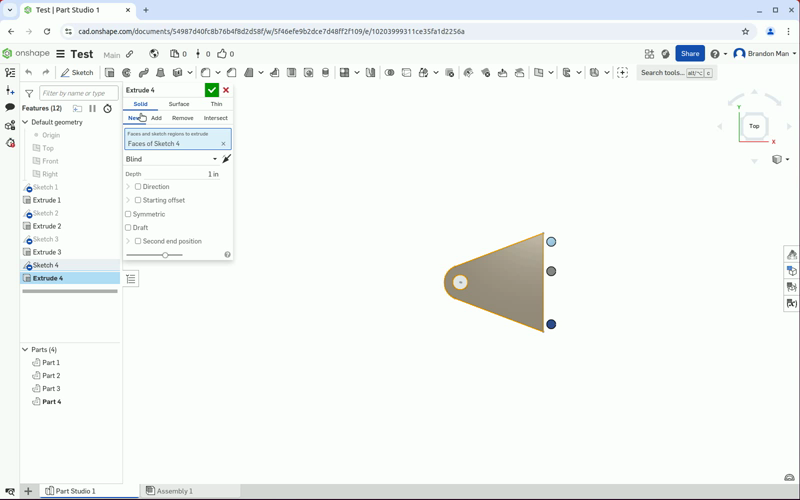
mouse_move(137, 120)
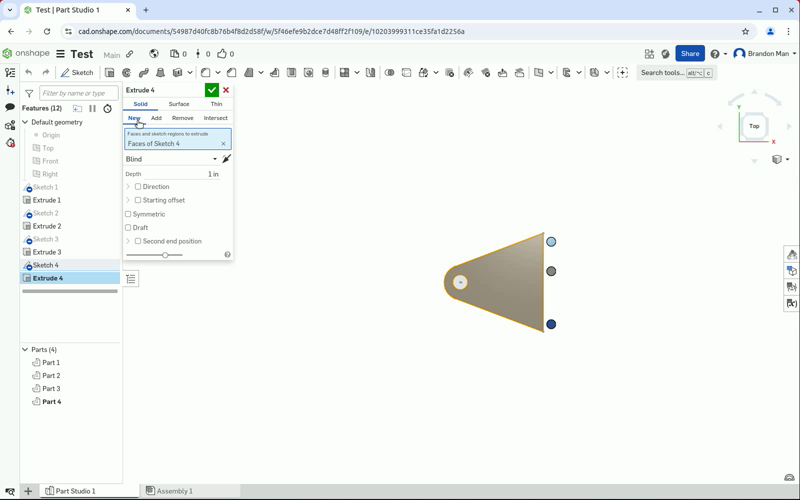
click(137, 120)
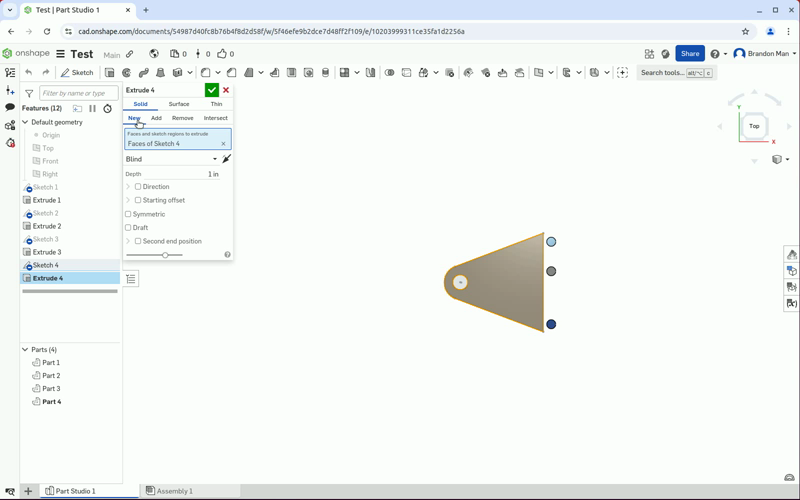
key(tab, 4)
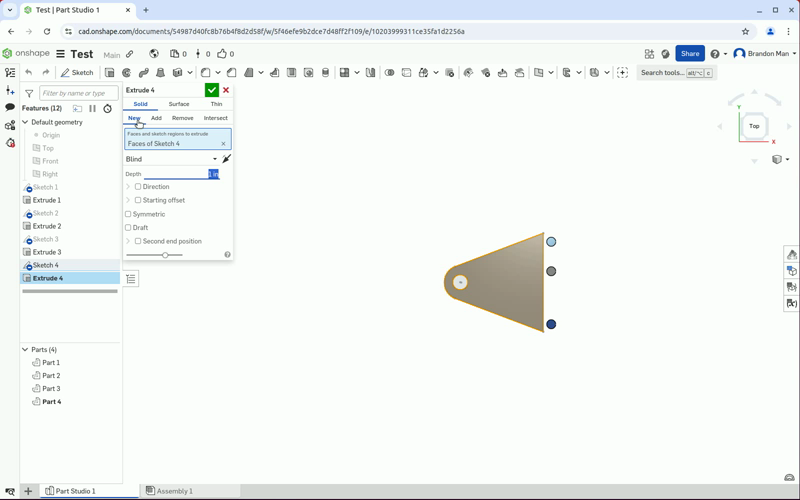
text(4.092)
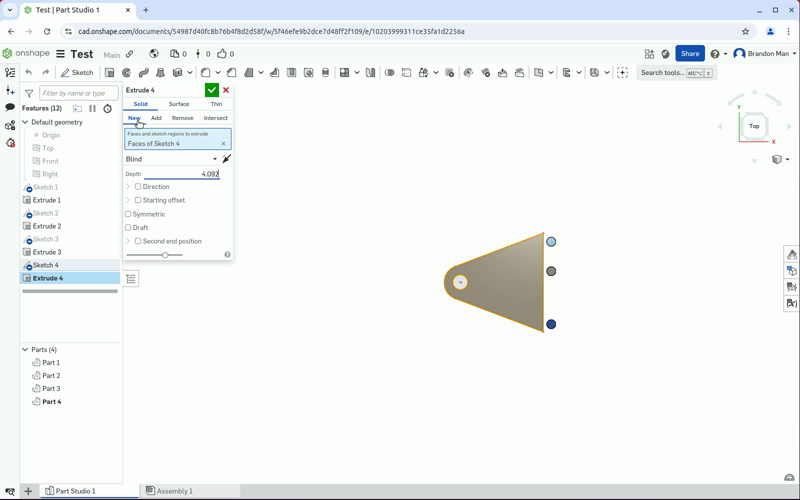
key(enter)
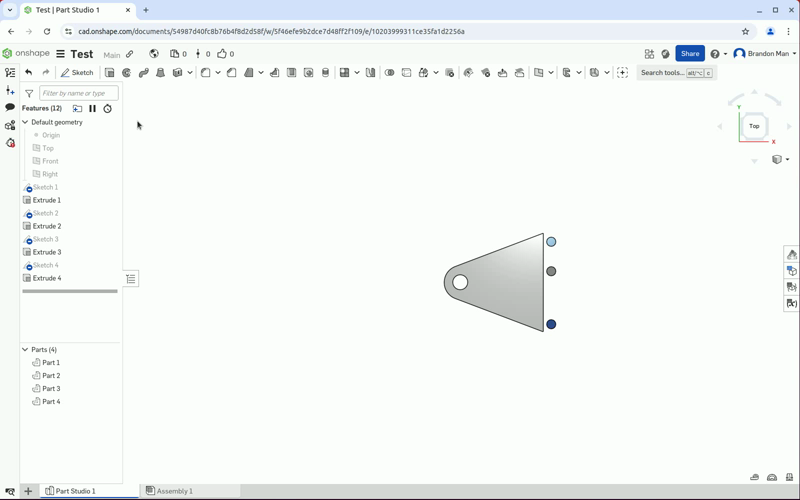
key(shift+h)
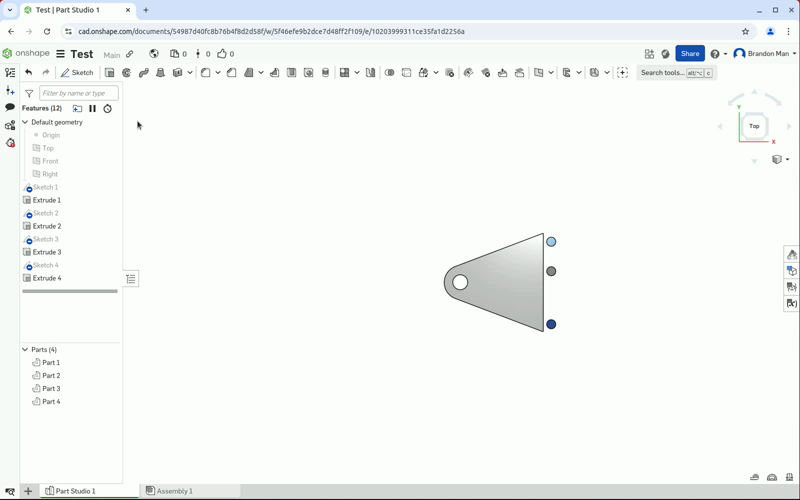
key(shift+h)
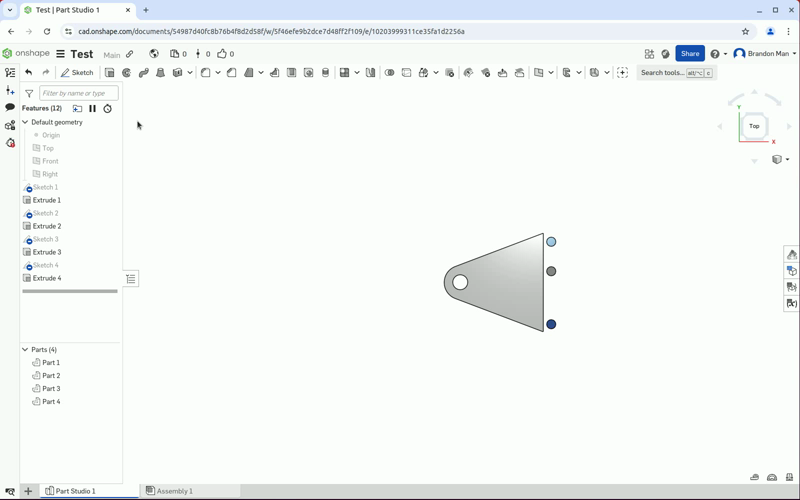
mouse_move(73, 189)
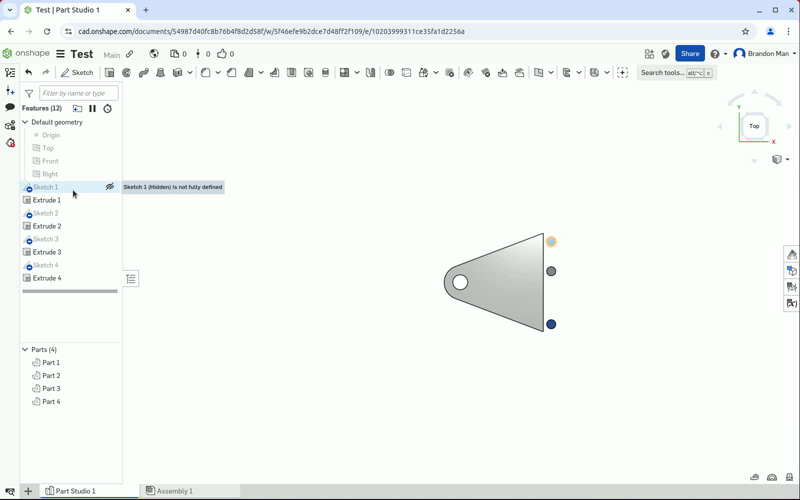
click(73, 189)
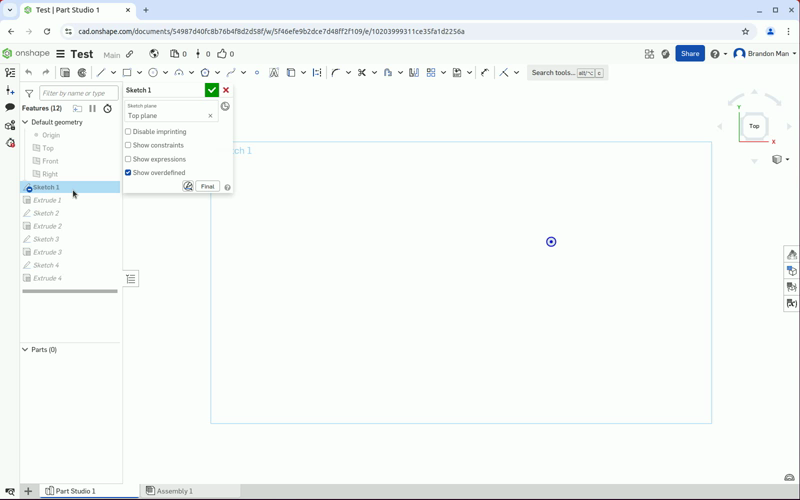
mouse_move(229, 92)
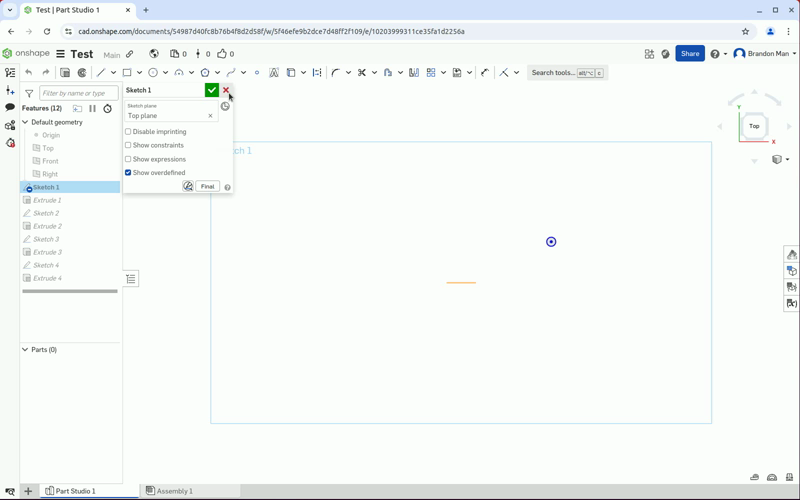
click(229, 92)
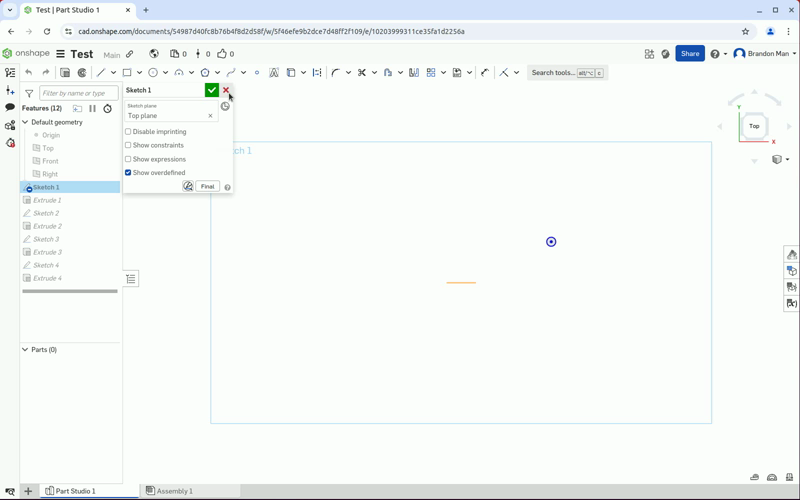
key(shift+s)
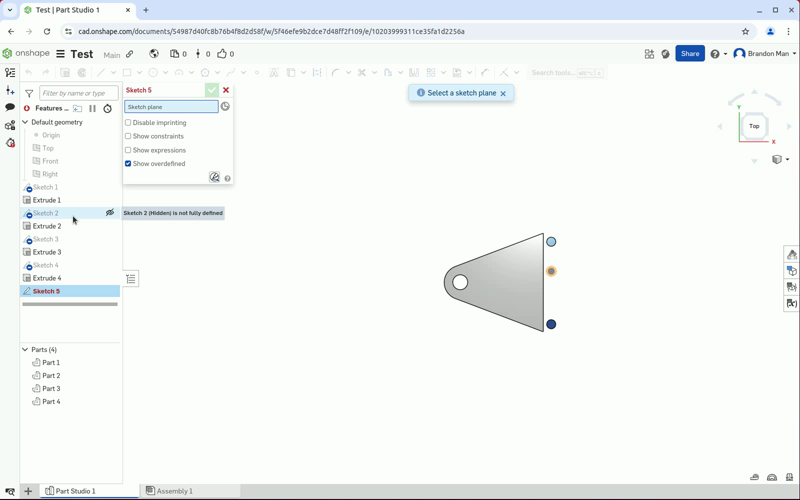
scroll(3)
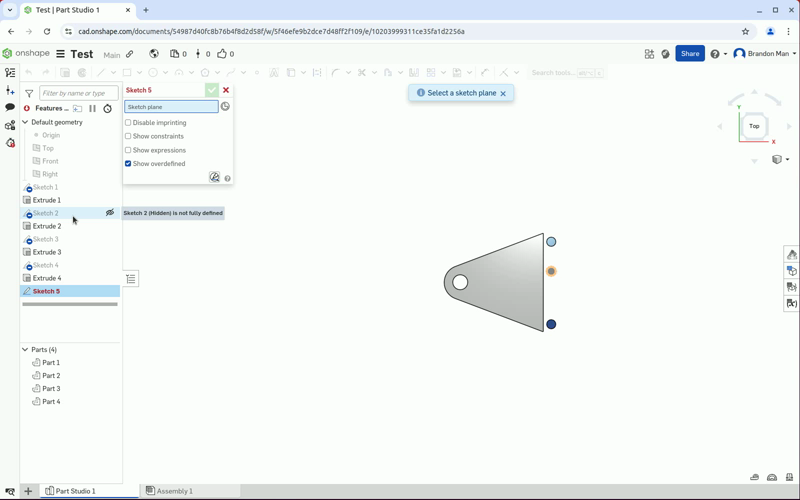
mouse_move(73, 150)
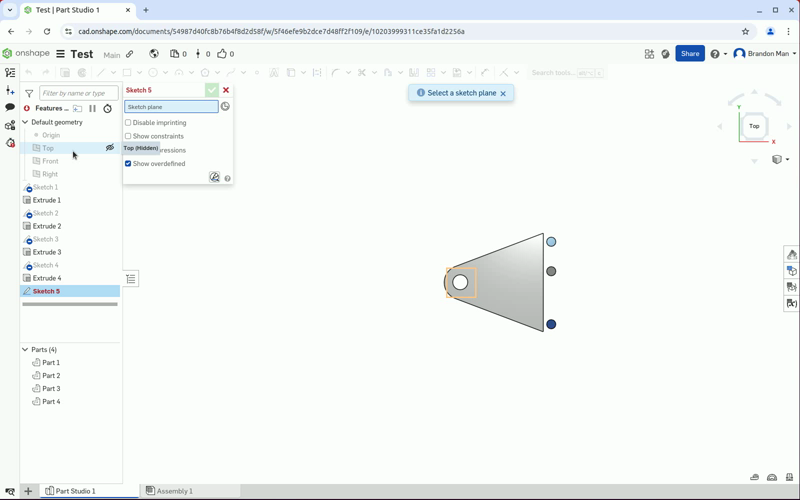
click(73, 150)
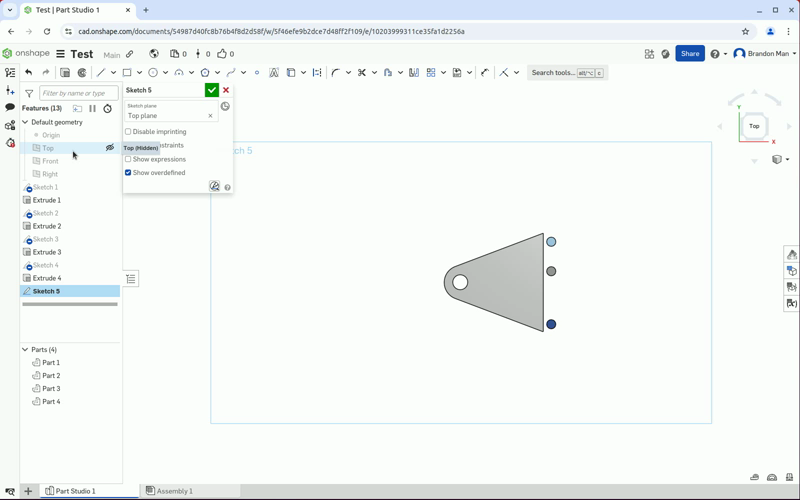
mouse_move(73, 352)
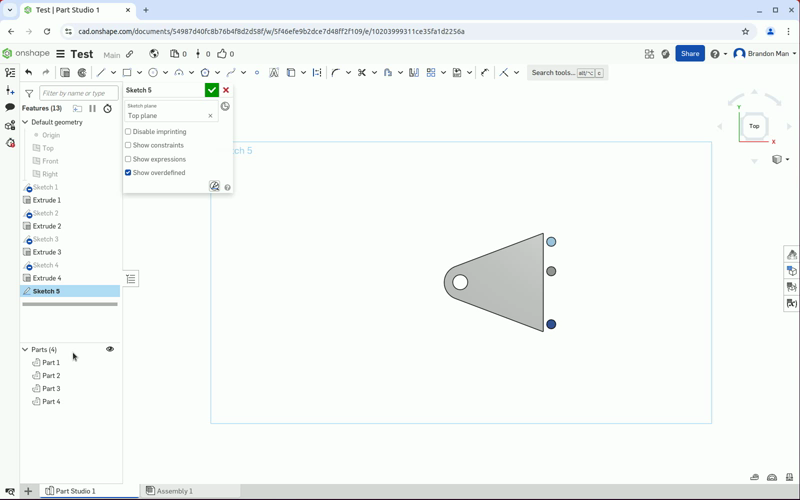
key(y)
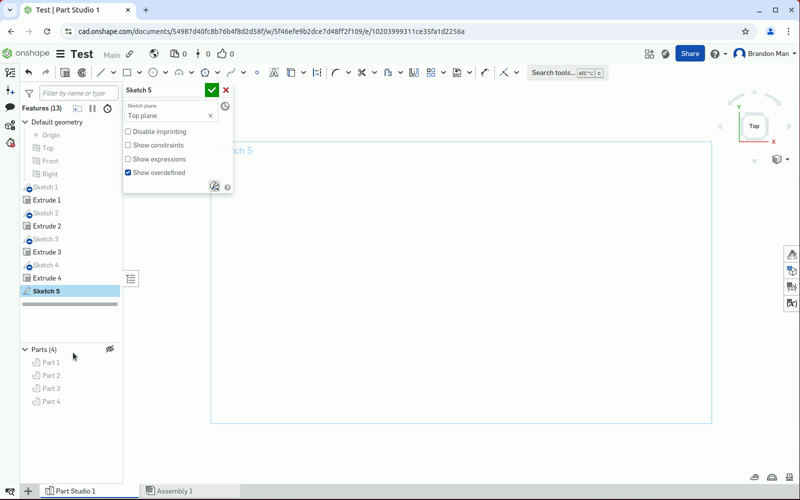
key(l)
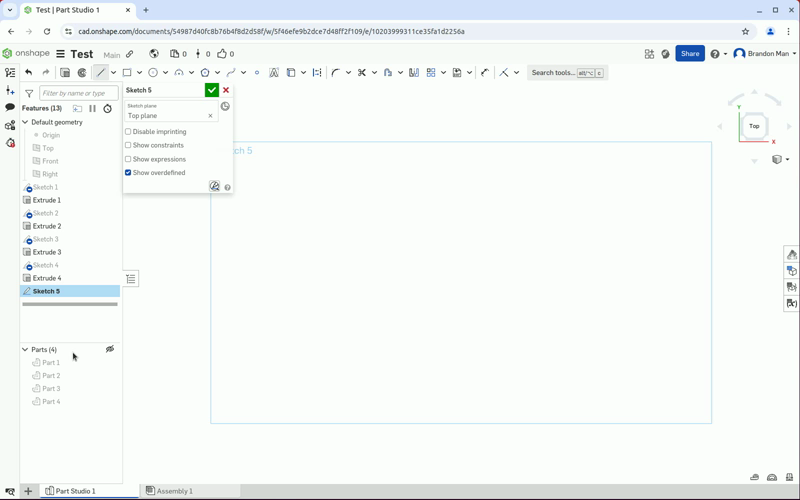
key_down(shift)
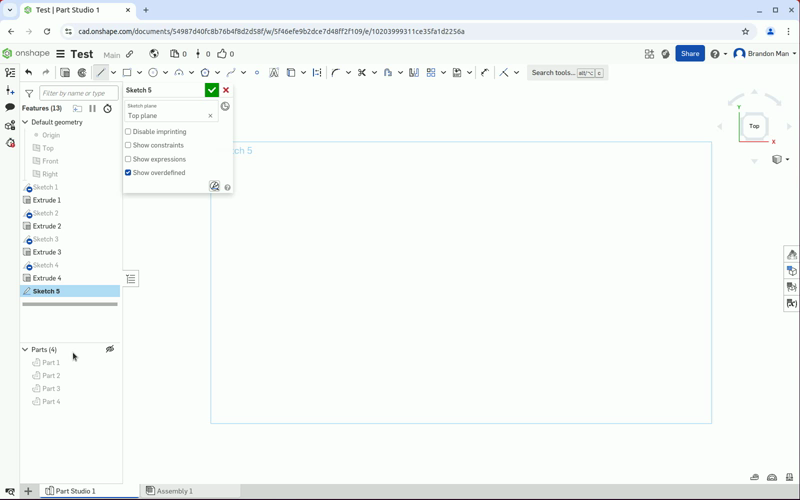
mouse_move(542, 330)
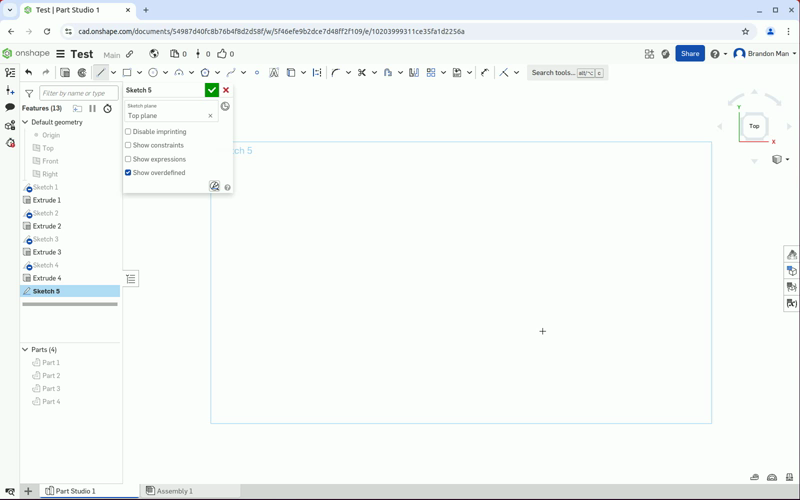
click(542, 330)
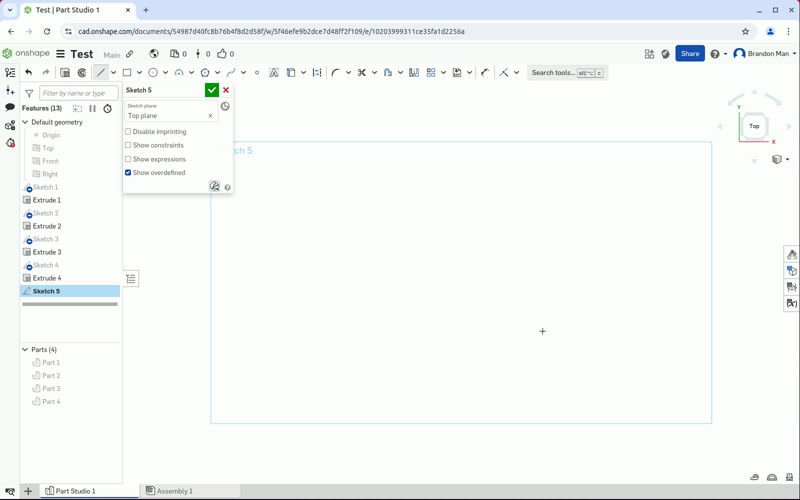
key_up(shift)
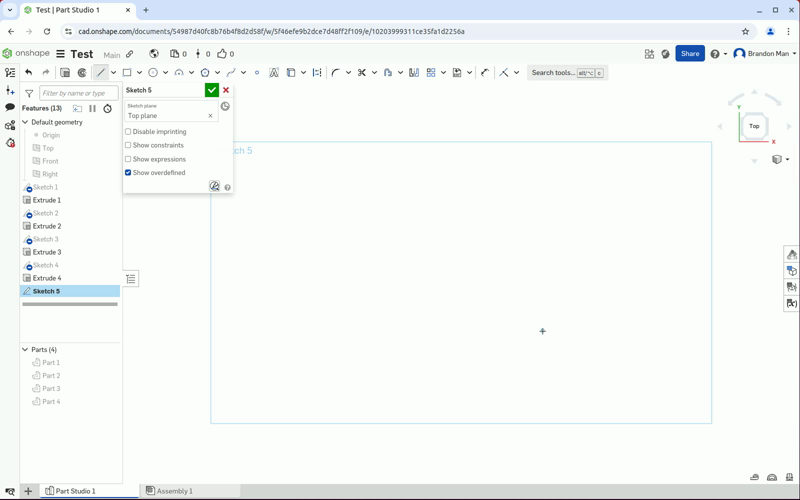
key_down(shift)
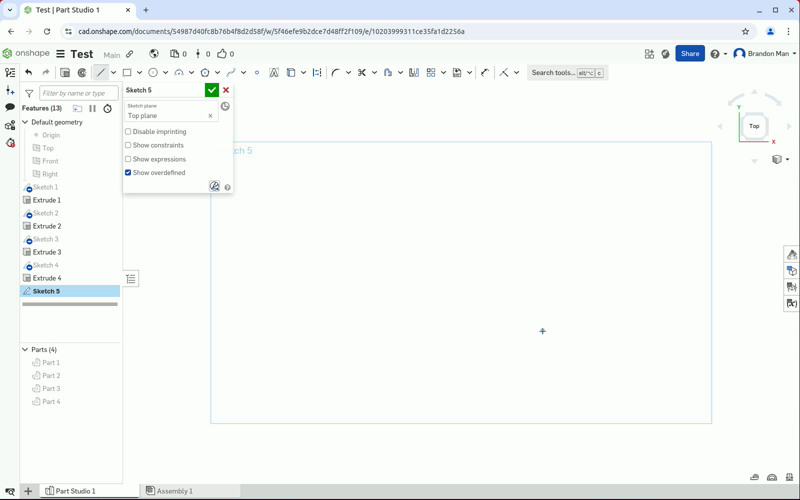
mouse_move(572, 330)
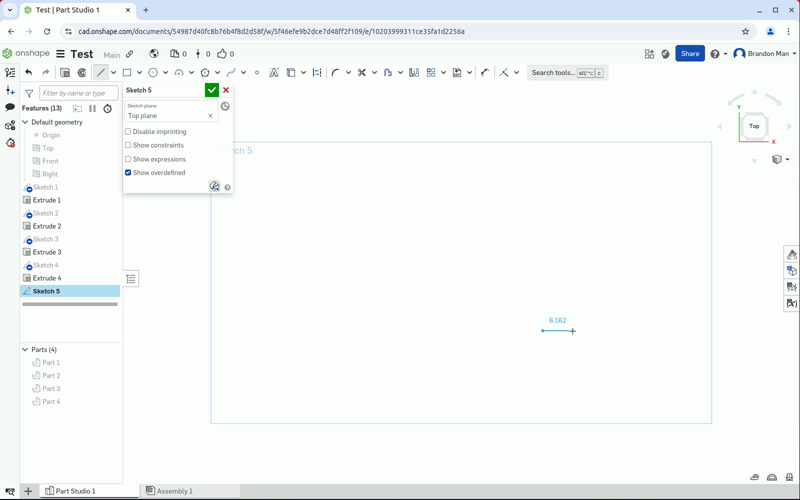
mouse_move(558, 330)
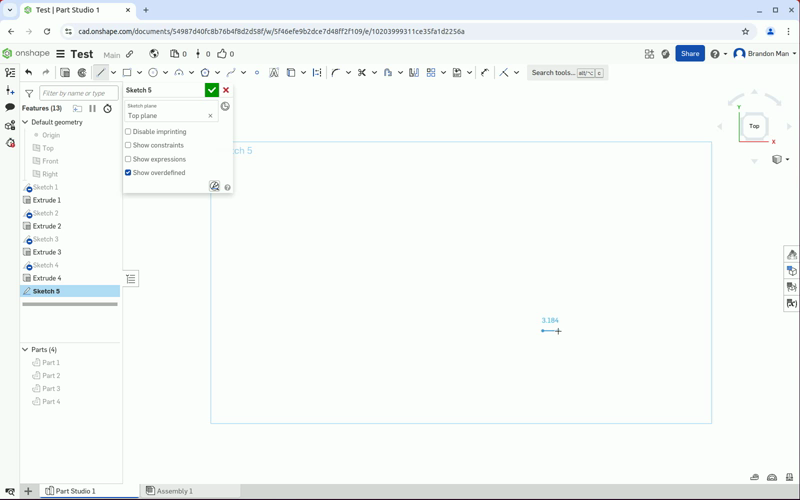
click(558, 330)
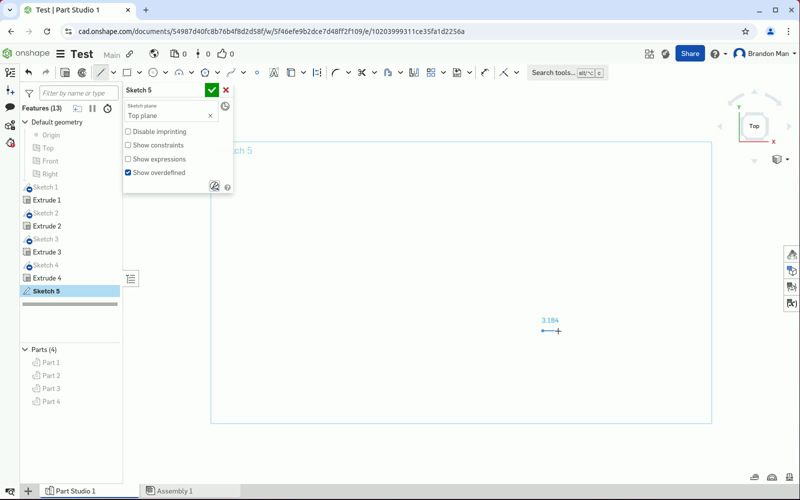
key_up(shift)
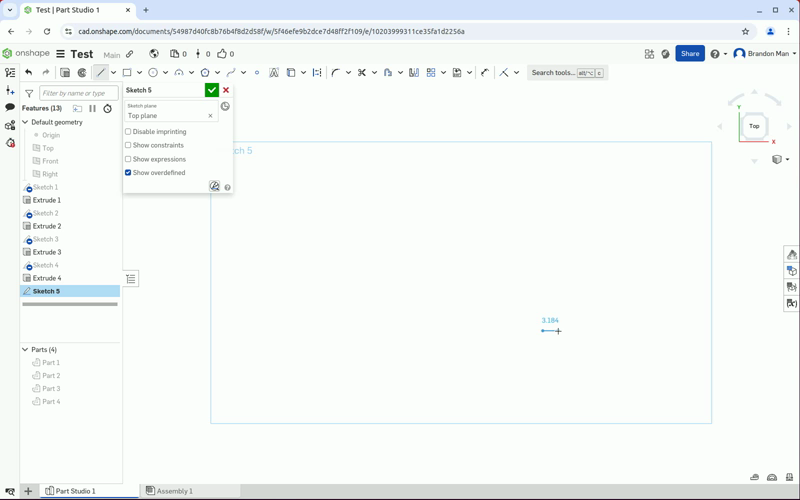
key_down(shift)
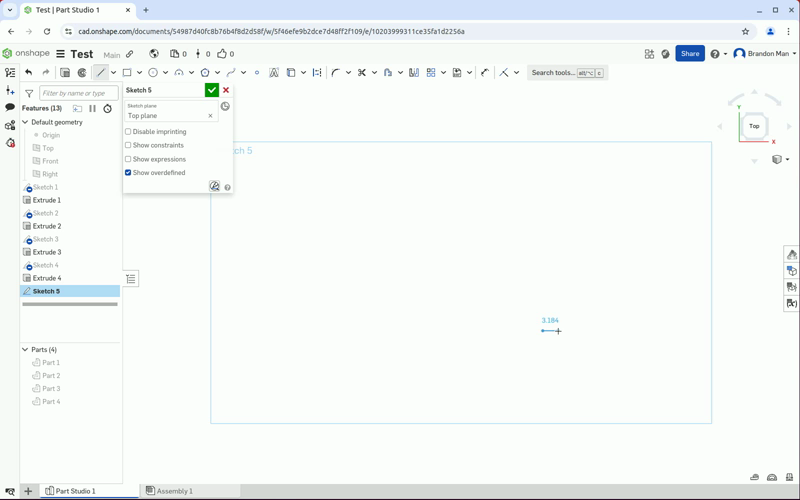
mouse_move(558, 233)
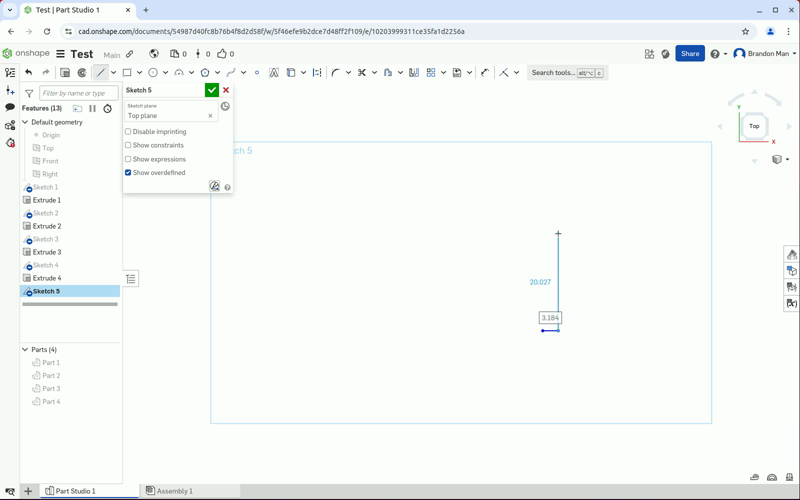
click(558, 233)
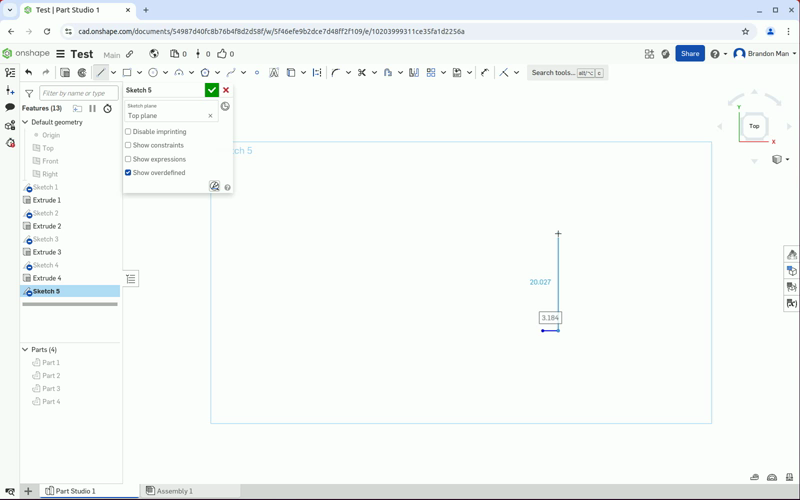
key_up(shift)
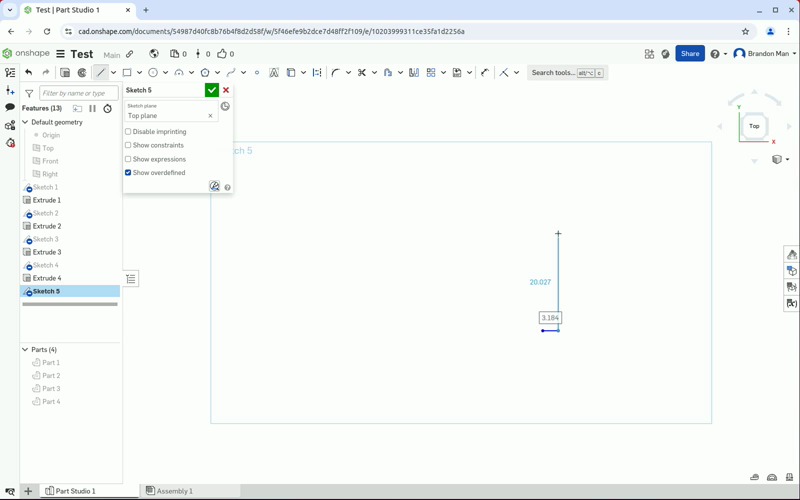
key_down(shift)
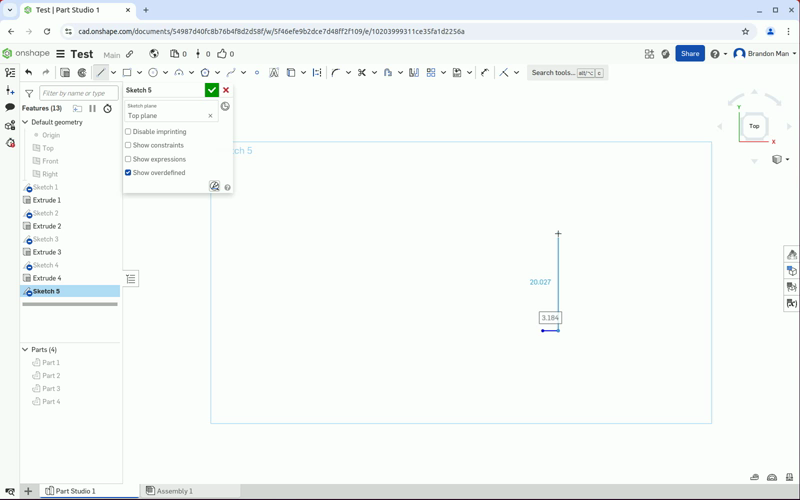
mouse_move(588, 233)
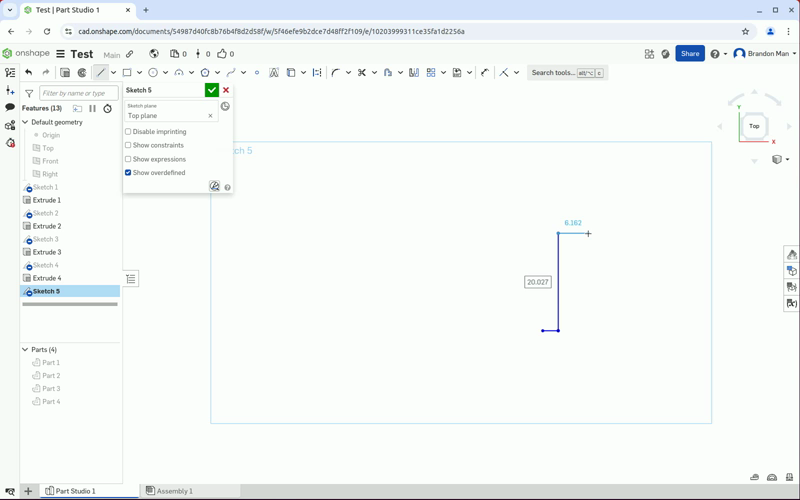
mouse_move(542, 233)
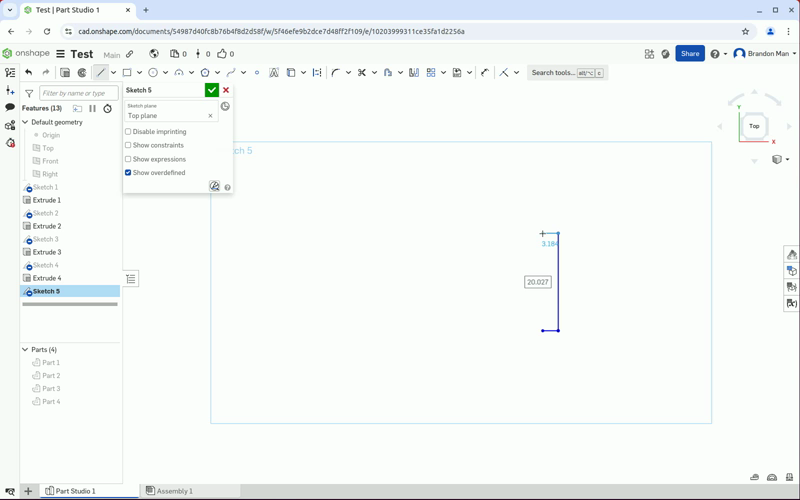
click(542, 233)
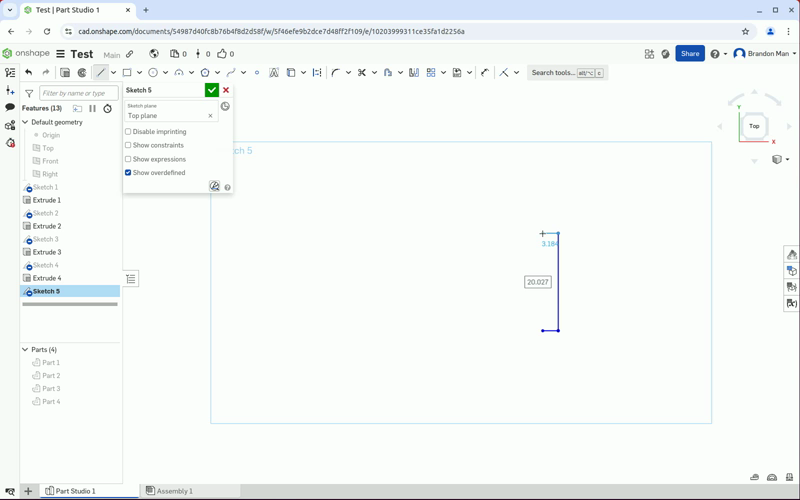
key_up(shift)
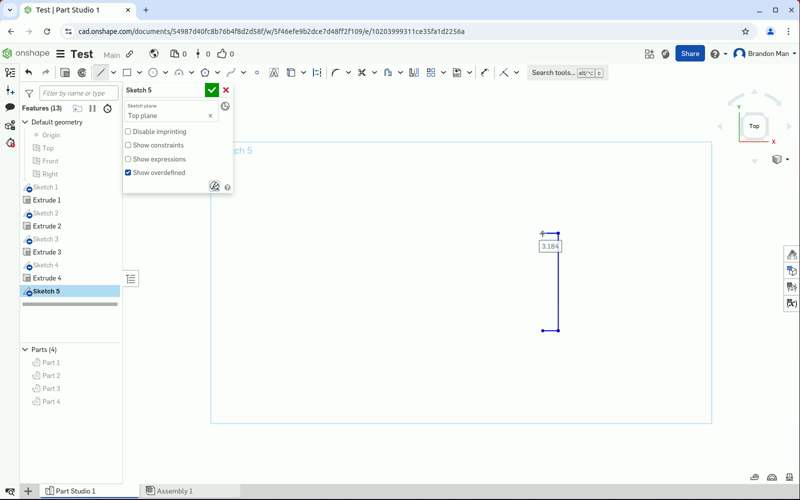
key_down(shift)
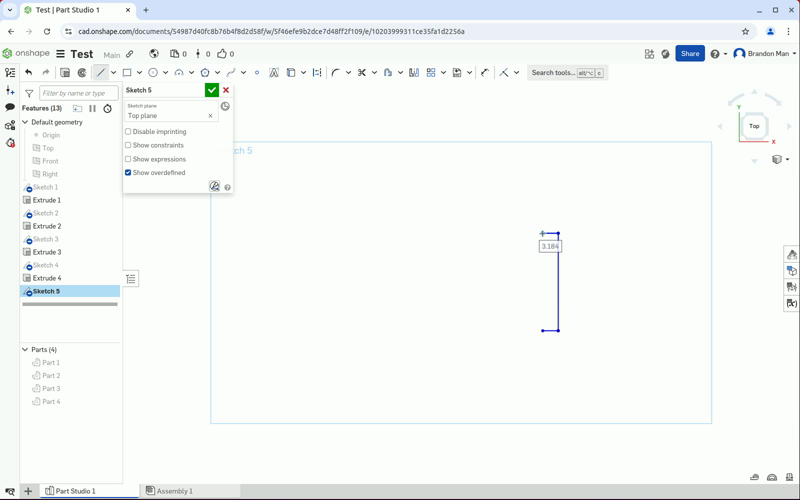
mouse_move(542, 330)
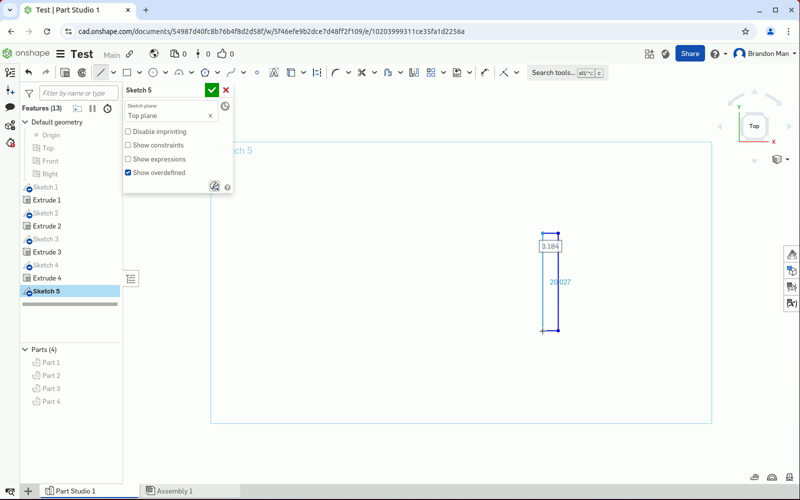
key_up(shift)
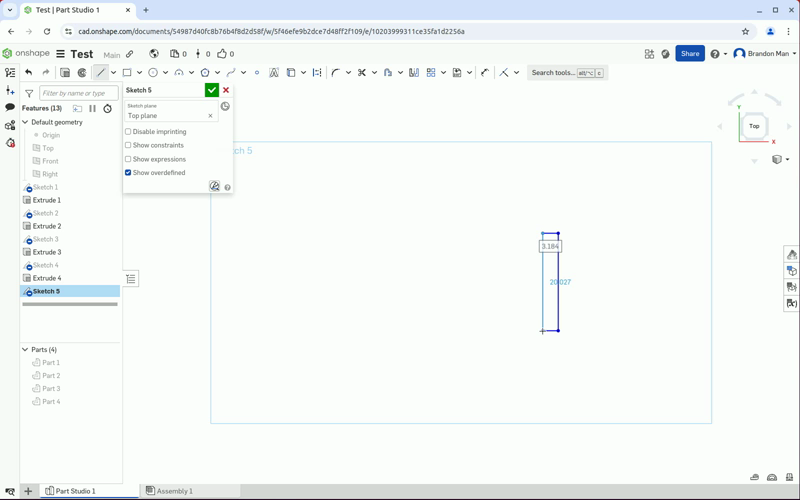
click(542, 330)
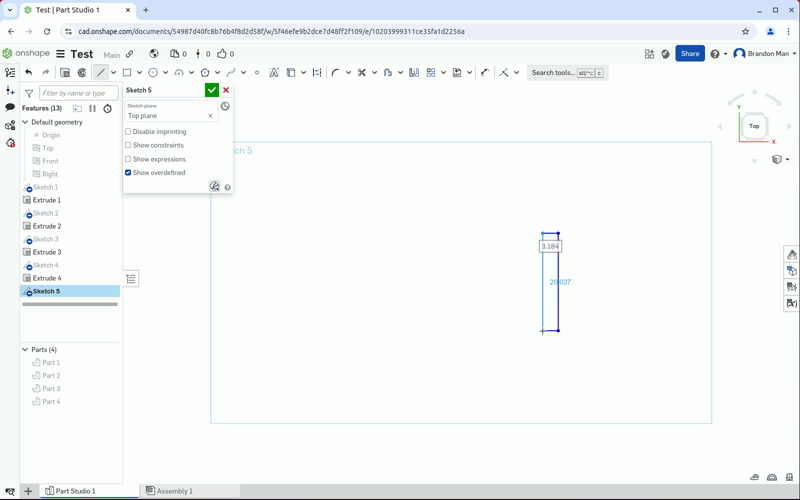
key(esc)
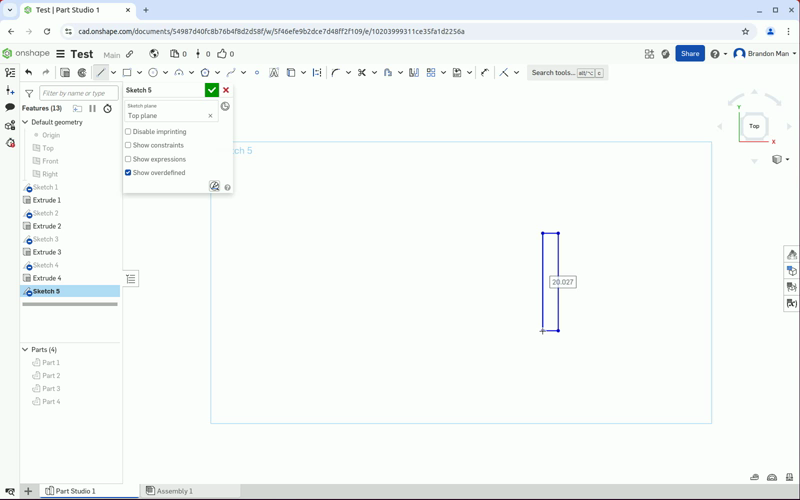
key(c)
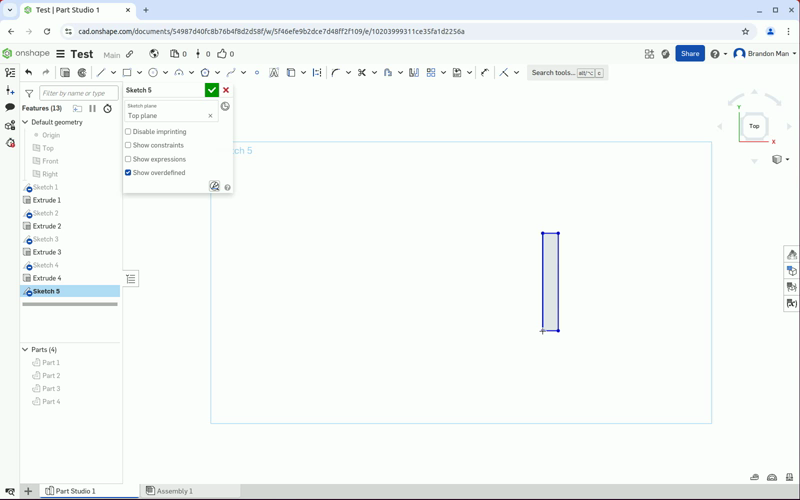
key_down(shift)
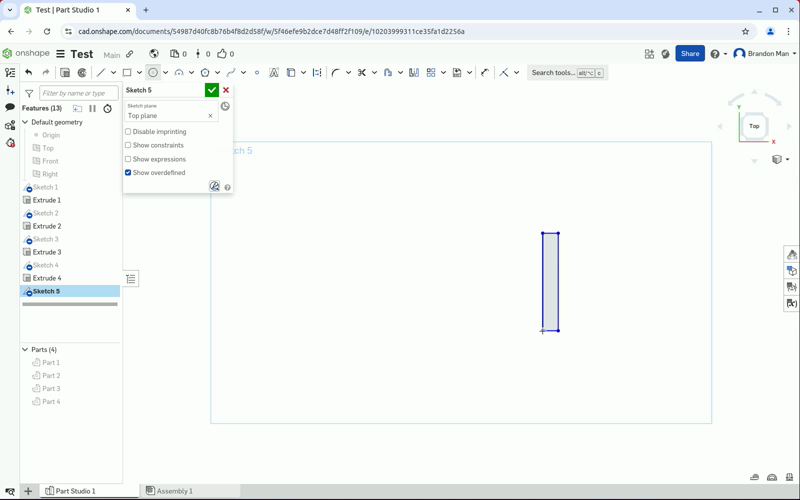
mouse_move(551, 322)
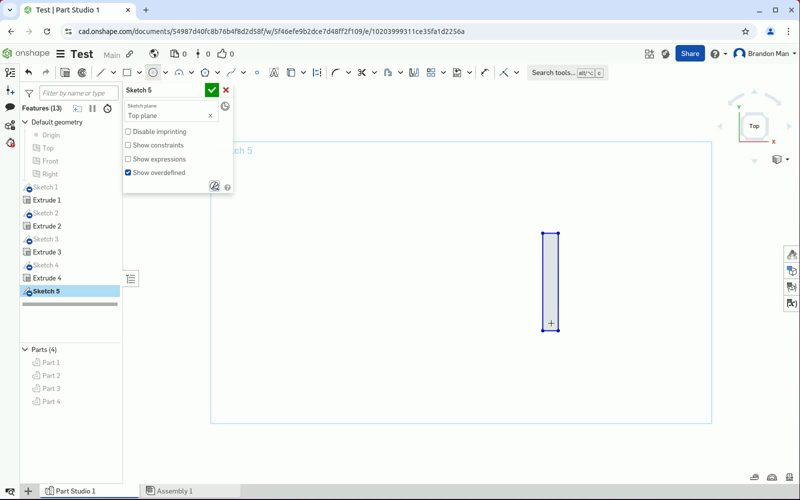
click(551, 322)
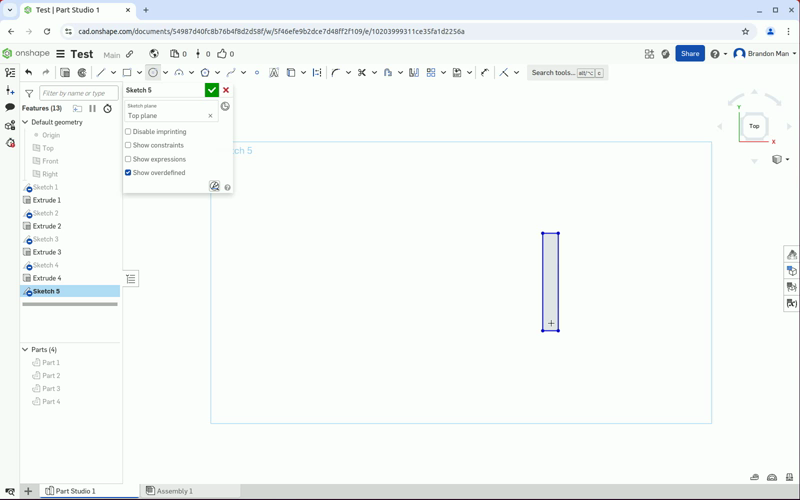
key_up(shift)
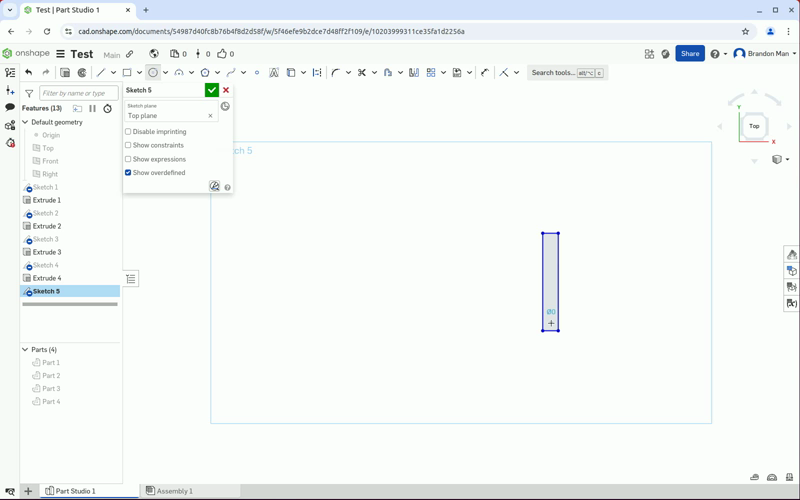
mouse_move(555, 322)
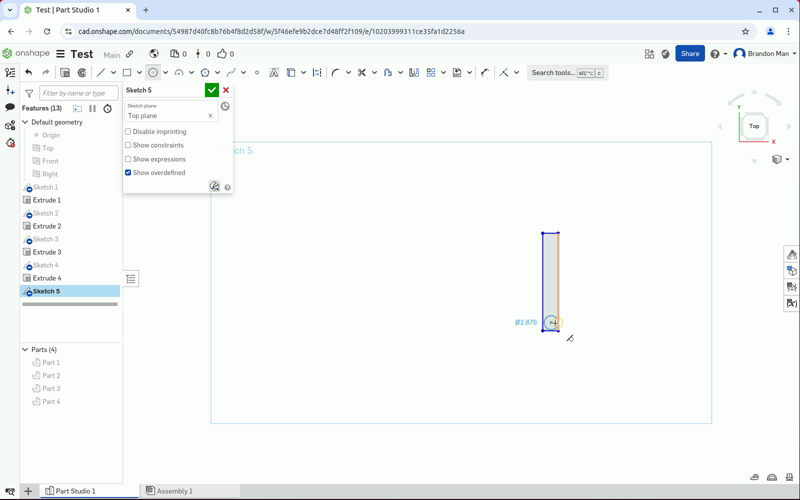
click(555, 322)
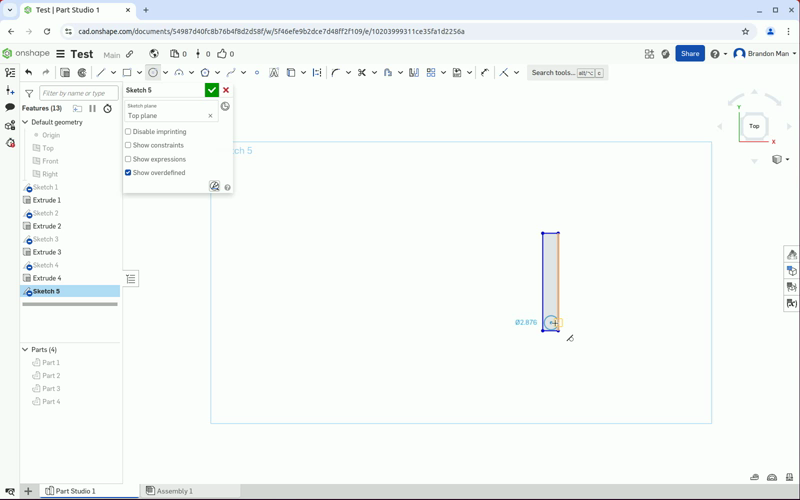
key(esc)
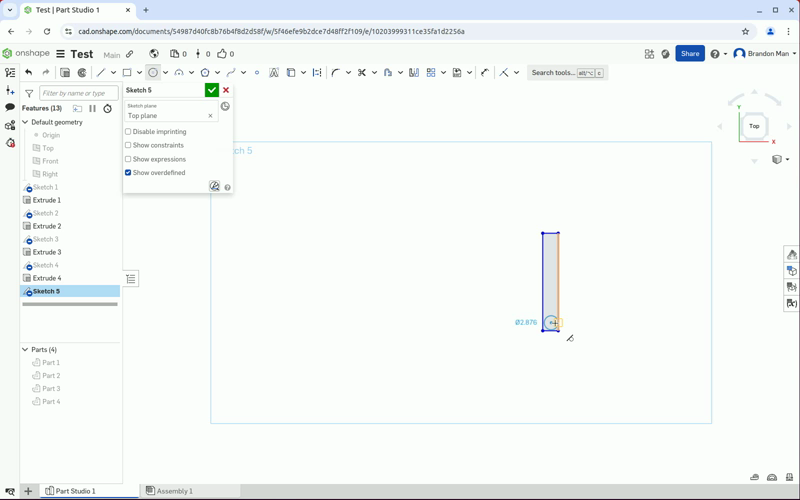
key(c)
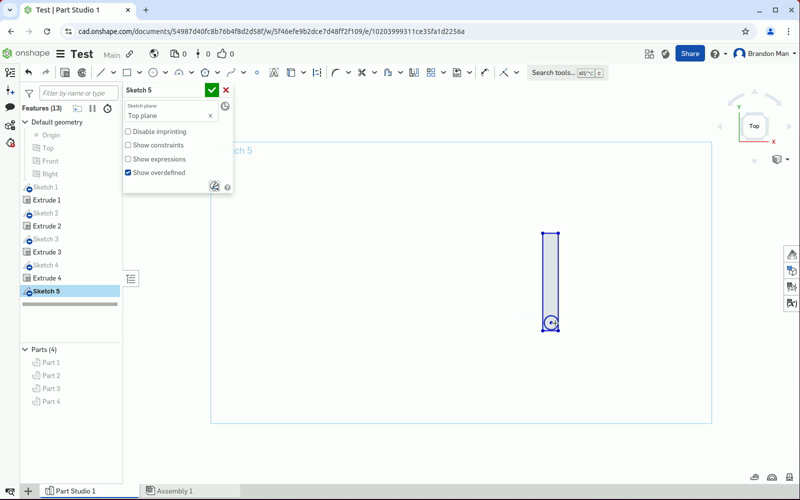
key_down(shift)
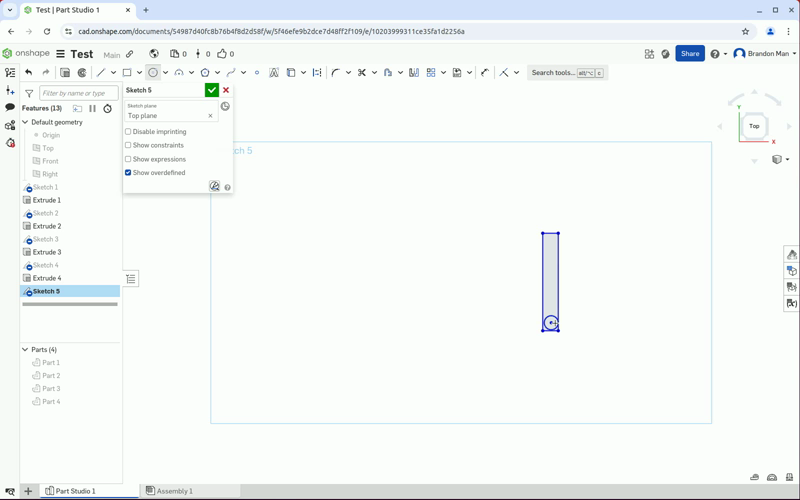
mouse_move(551, 269)
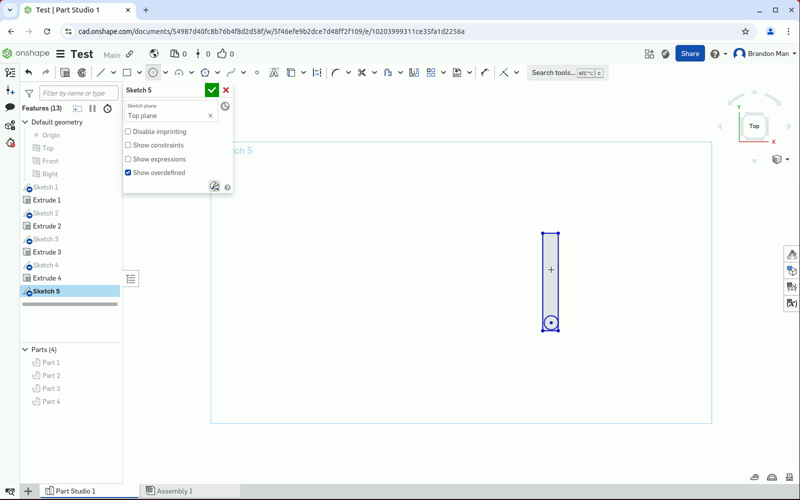
click(551, 269)
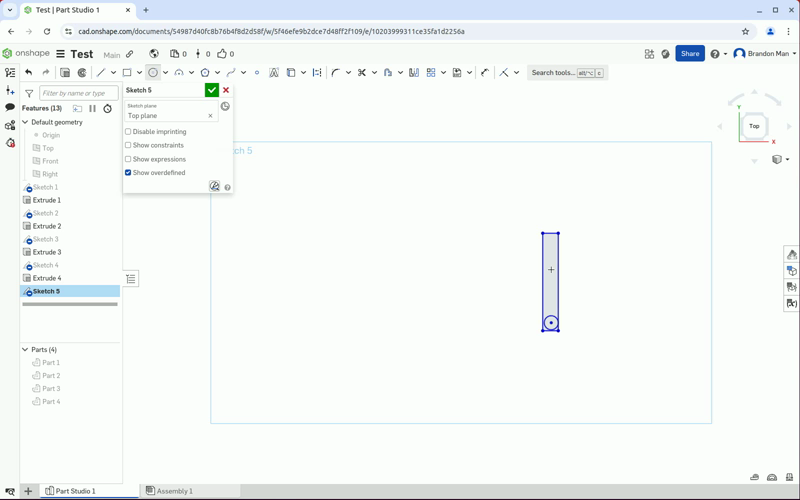
key_up(shift)
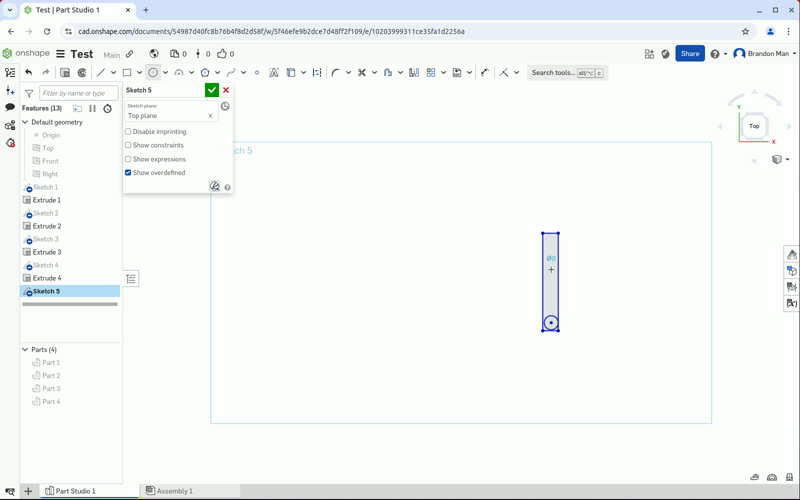
mouse_move(555, 269)
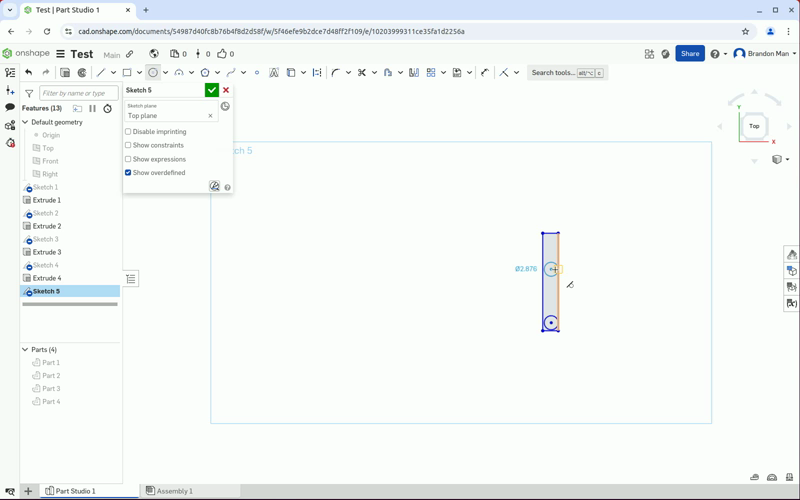
click(555, 269)
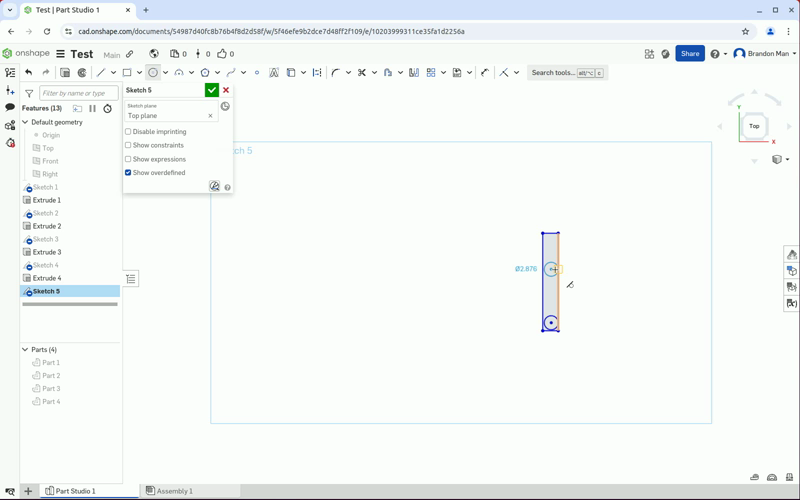
key(esc)
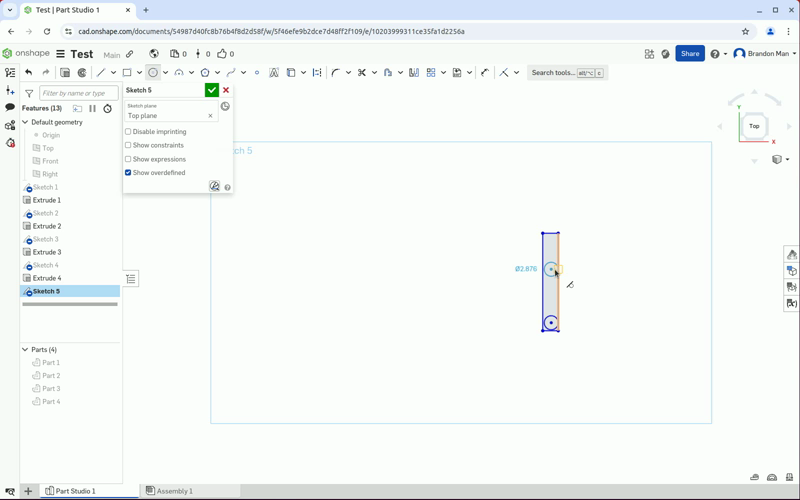
key(c)
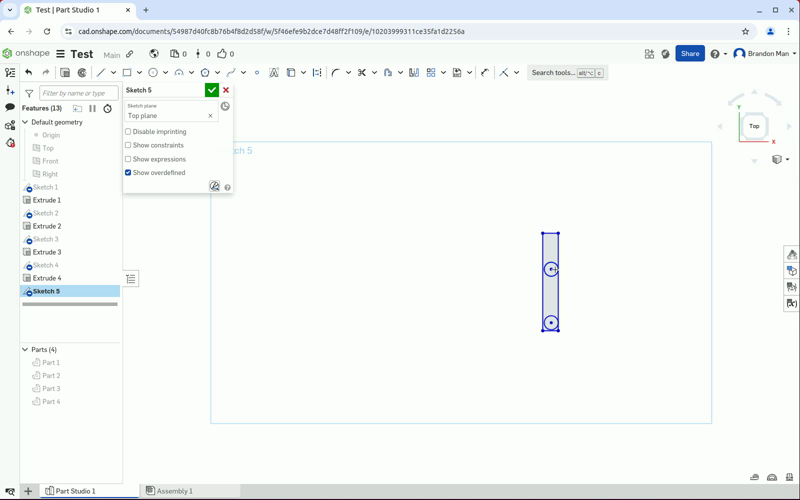
key_down(shift)
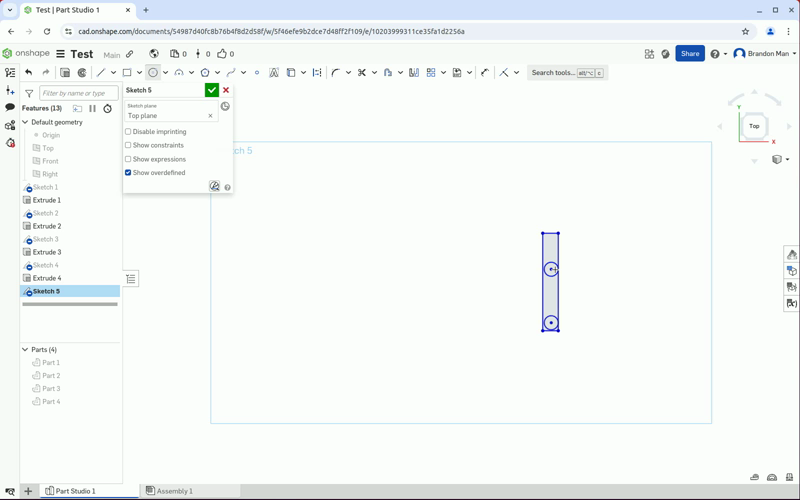
mouse_move(551, 240)
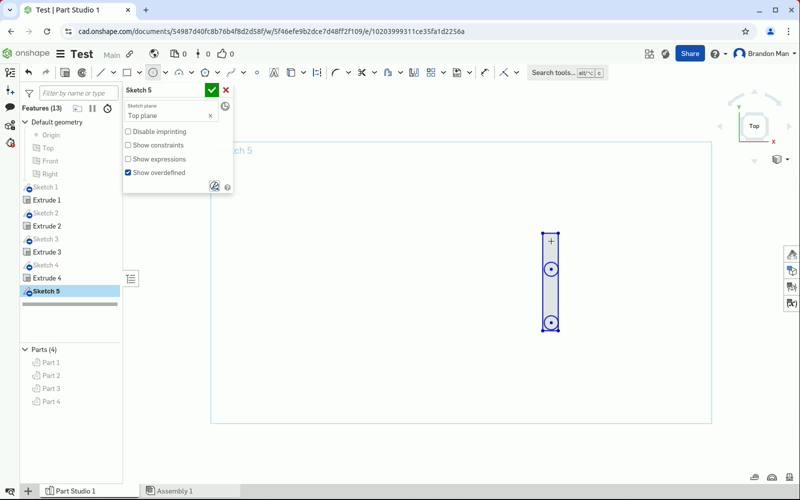
click(551, 240)
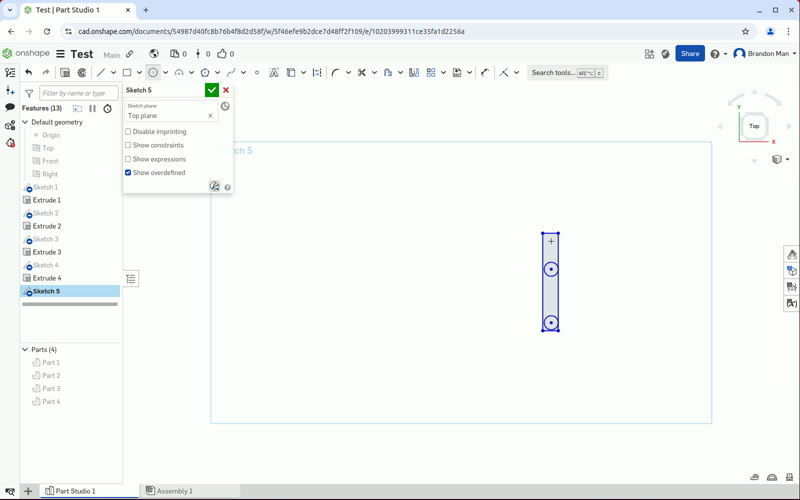
key_up(shift)
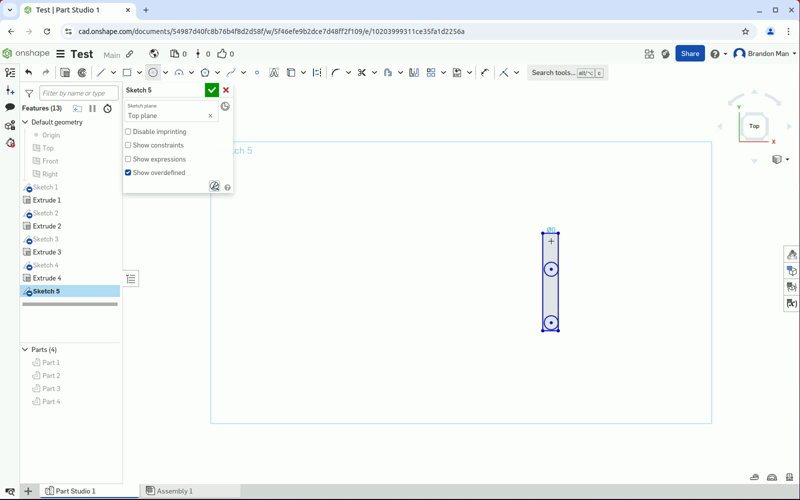
mouse_move(555, 240)
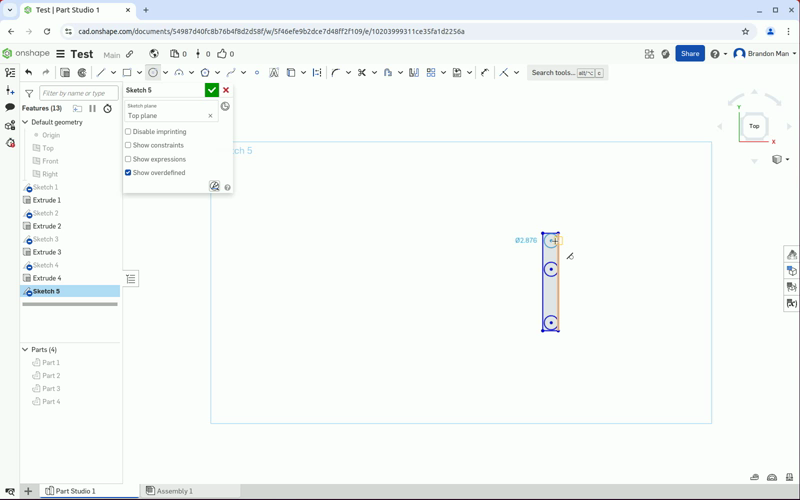
click(555, 240)
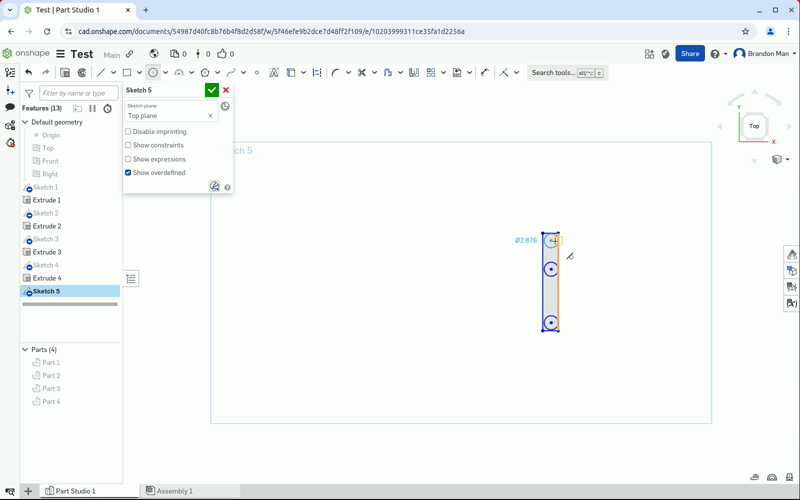
key(esc)
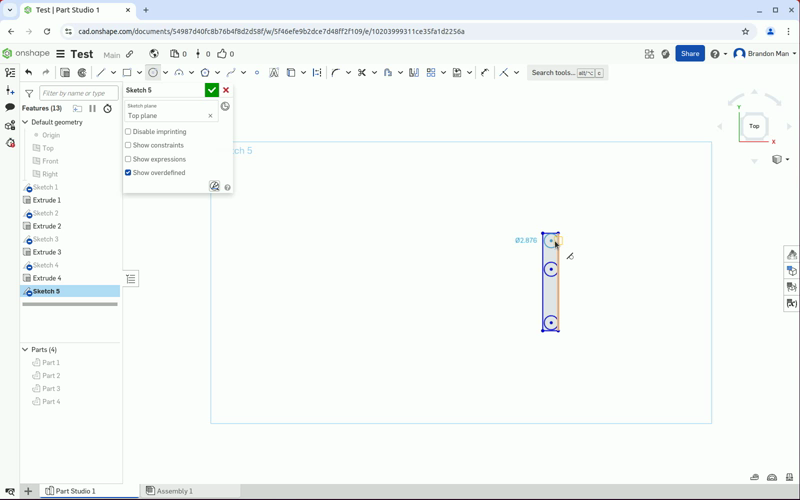
mouse_move(544, 325)
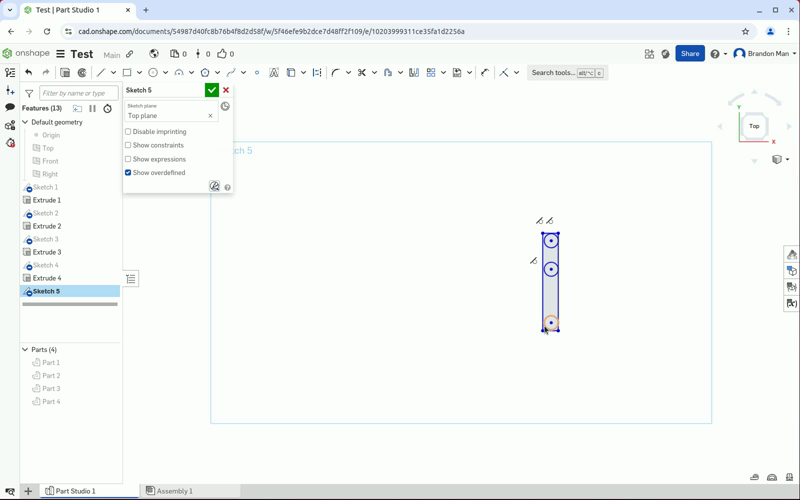
scroll(6)
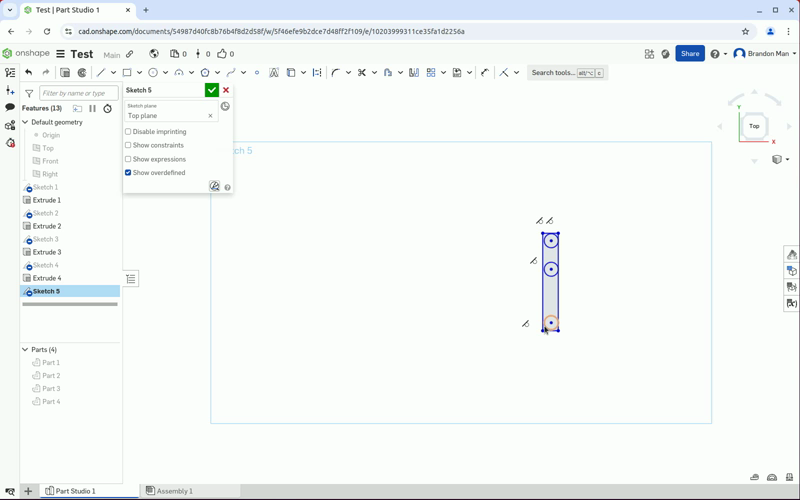
scroll(6)
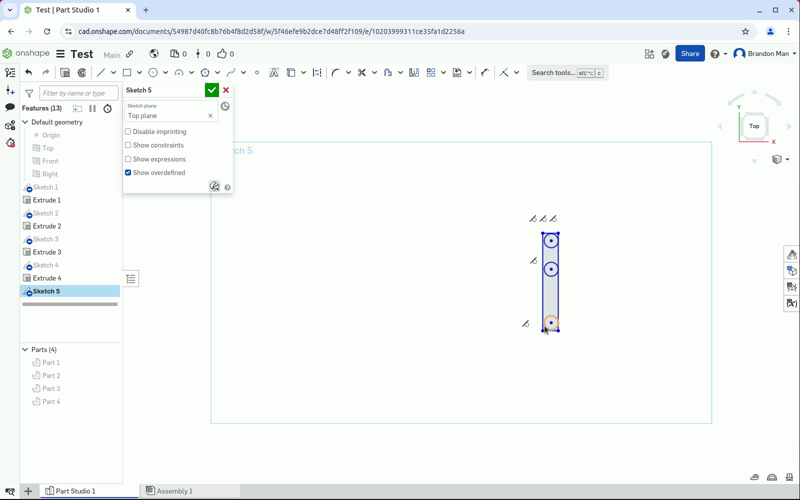
scroll(6)
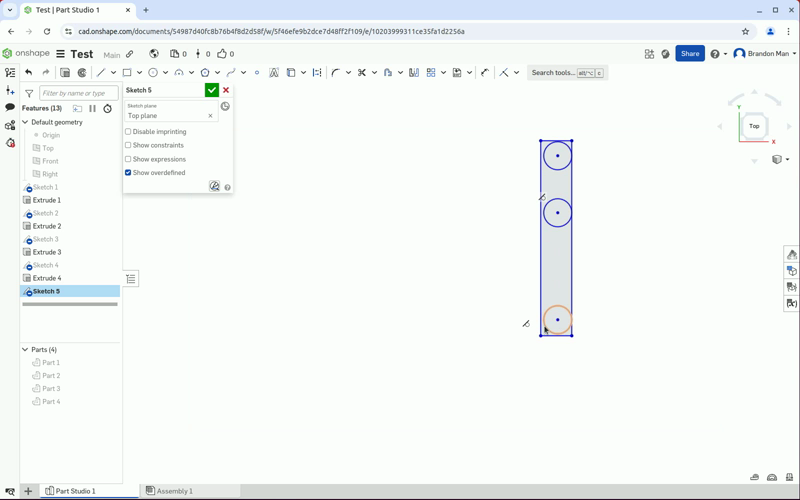
scroll(6)
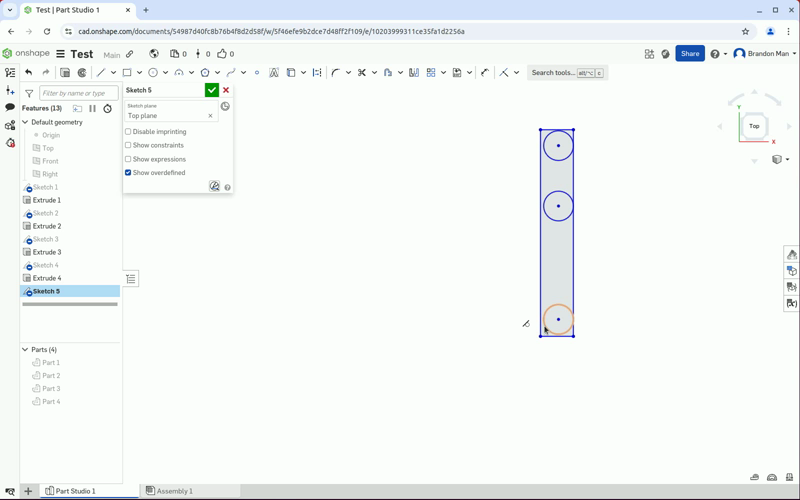
scroll(6)
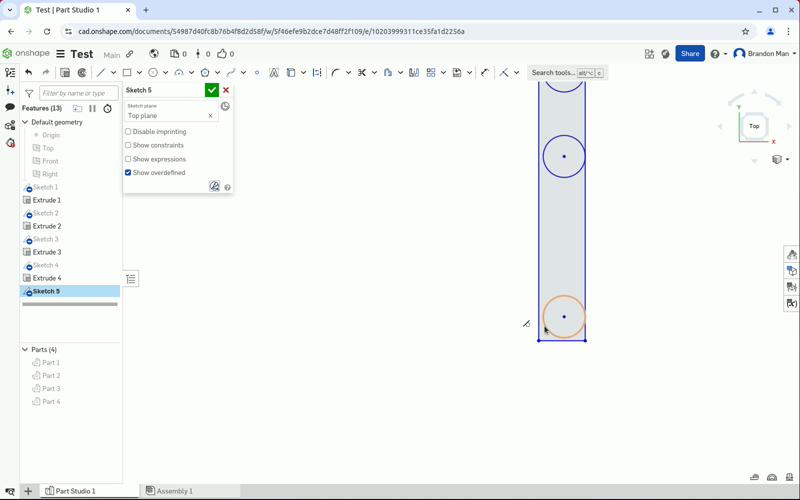
scroll(6)
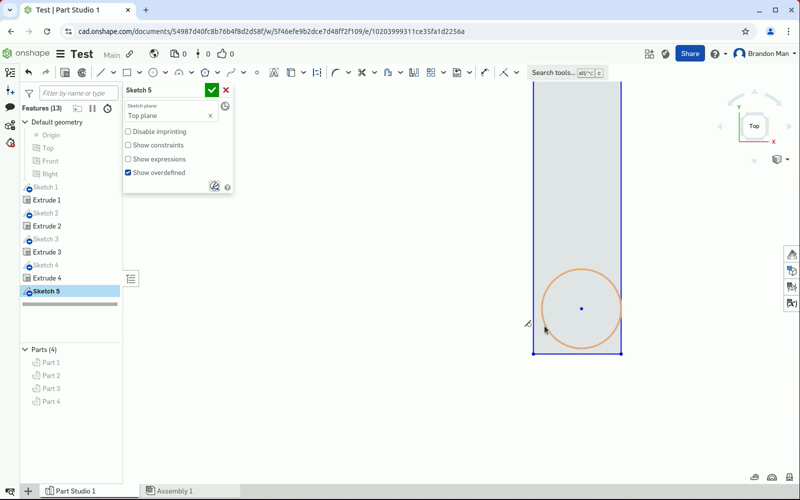
scroll(6)
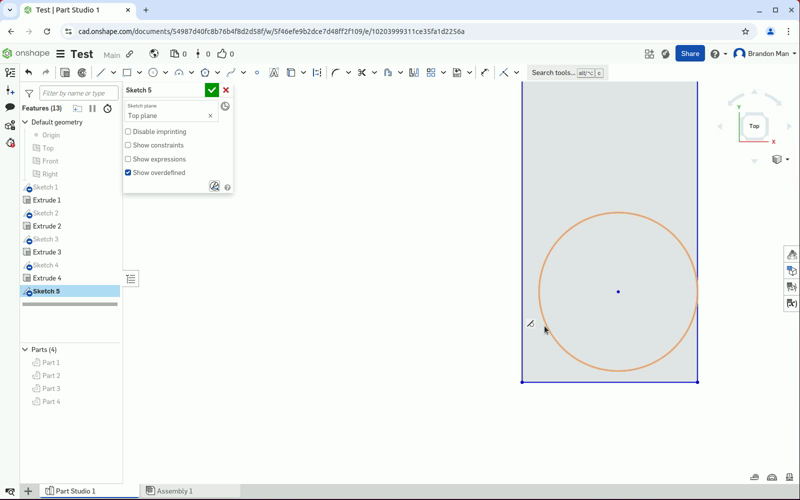
click(544, 325)
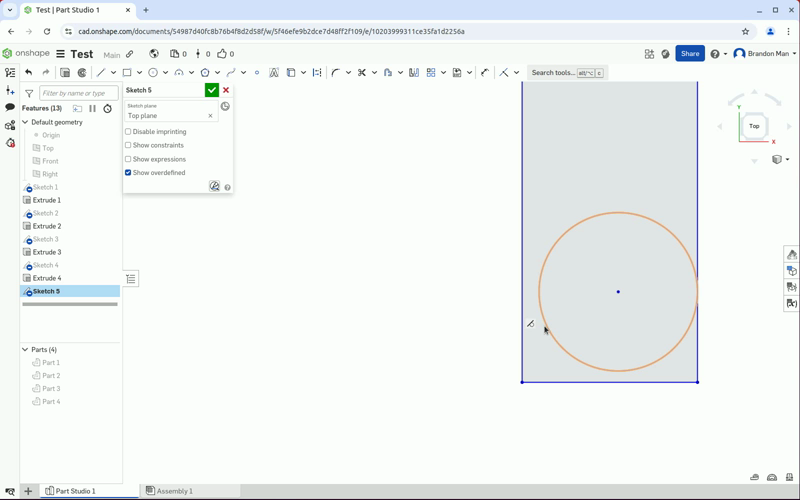
scroll(-6)
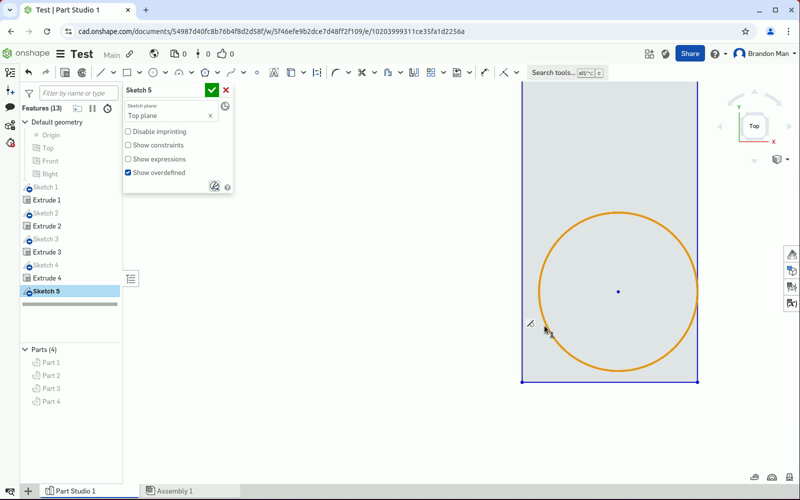
scroll(-6)
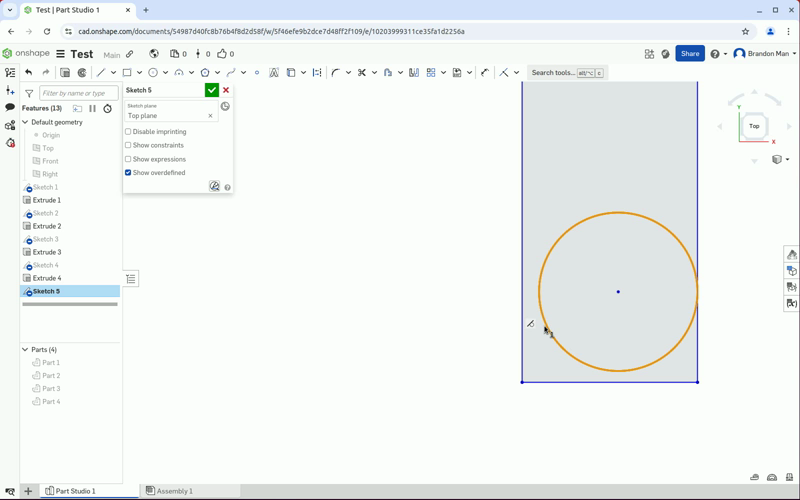
scroll(-6)
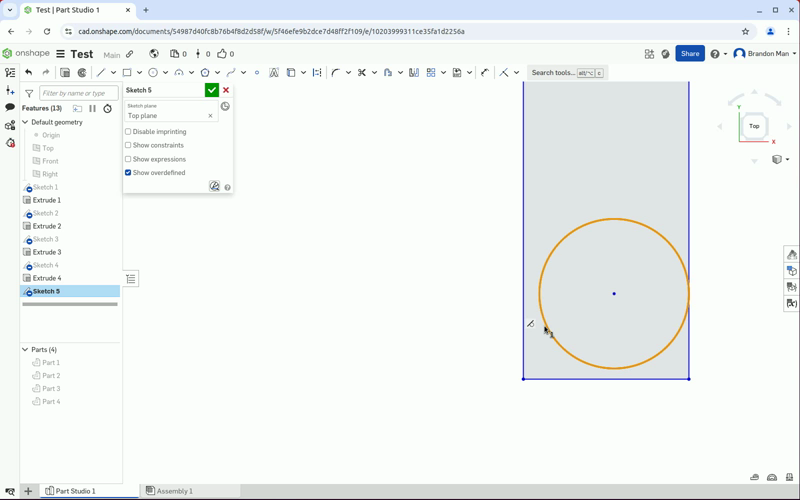
scroll(-6)
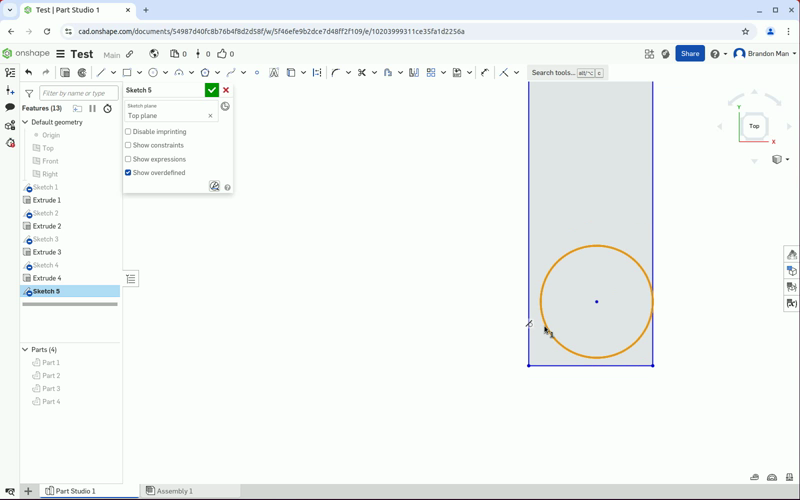
scroll(-6)
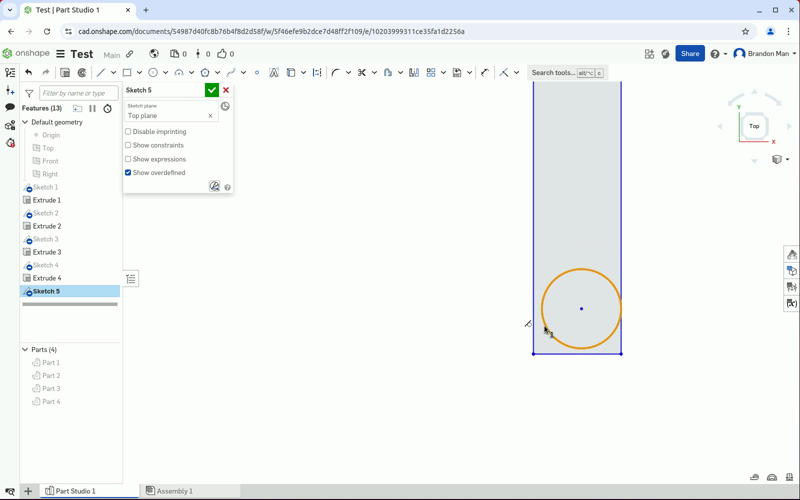
scroll(-6)
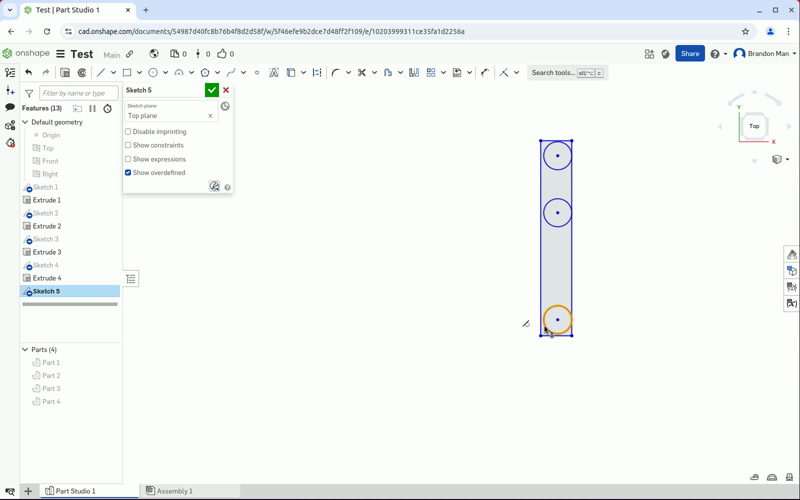
scroll(-6)
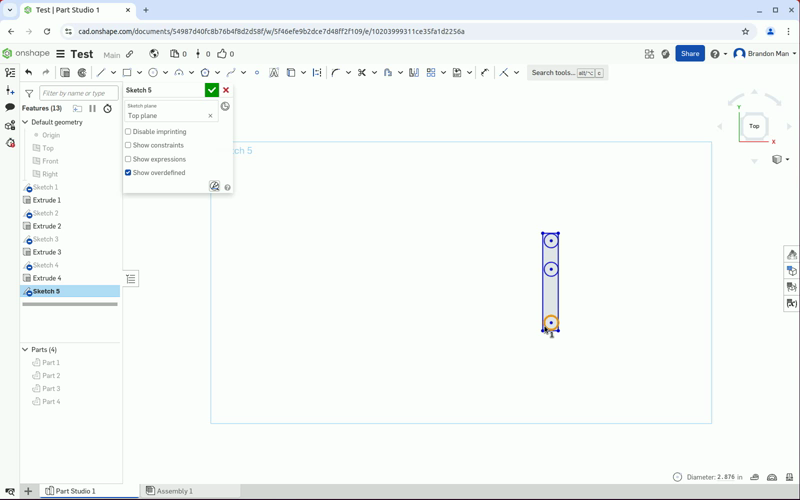
mouse_move(73, 352)
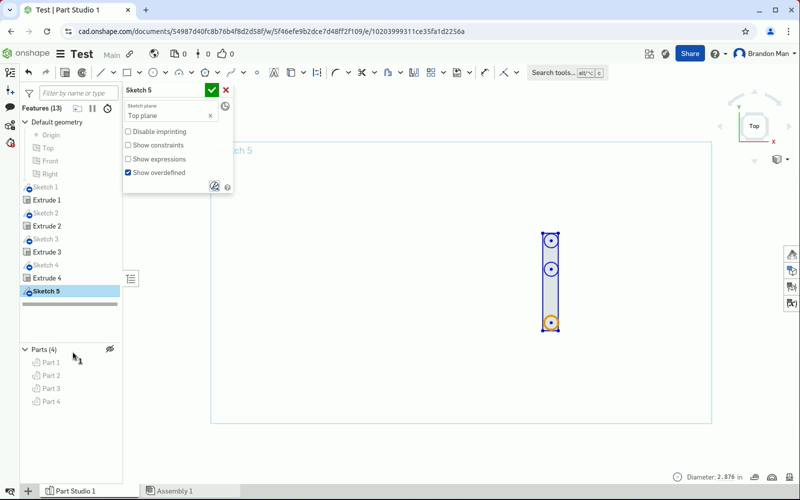
key(shift+y)
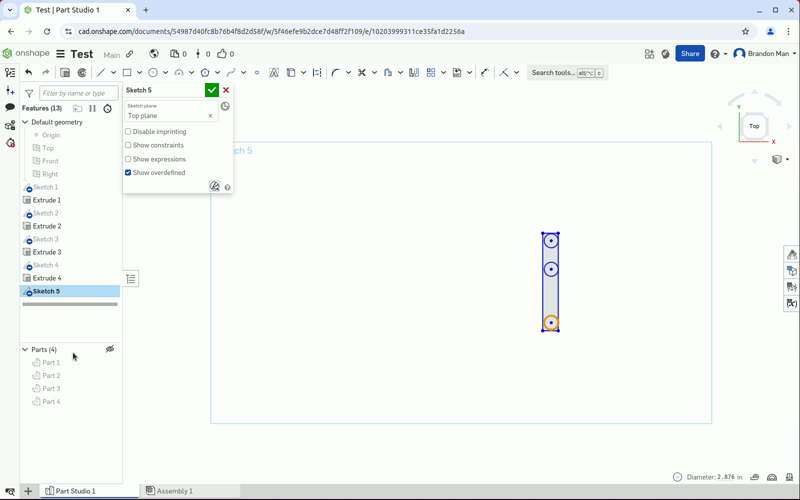
key(shift+e)
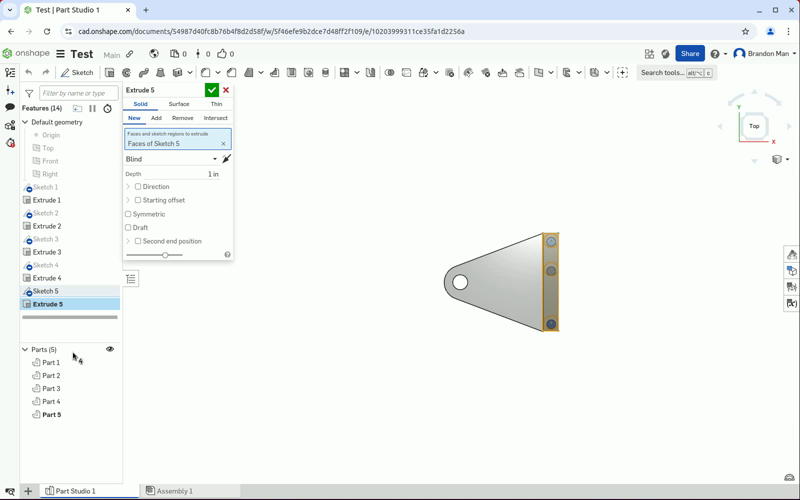
mouse_move(143, 106)
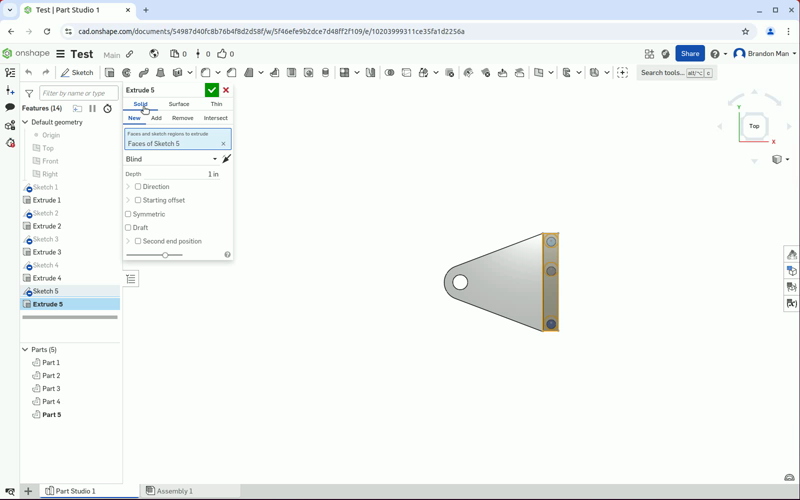
click(143, 106)
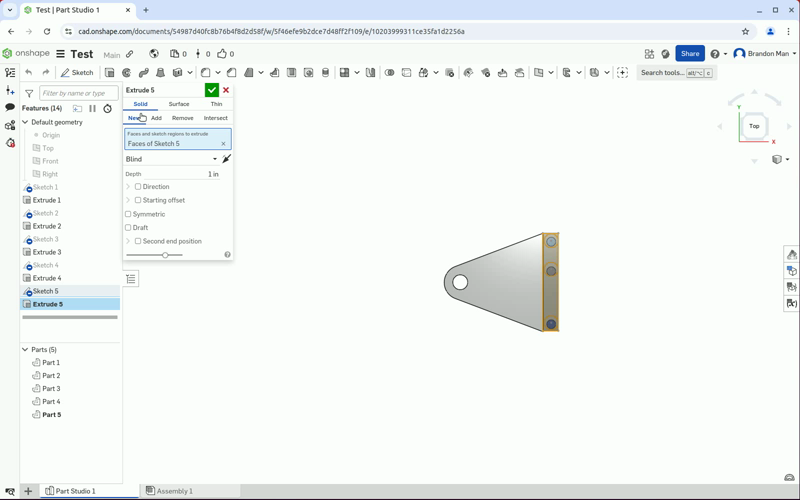
mouse_move(137, 120)
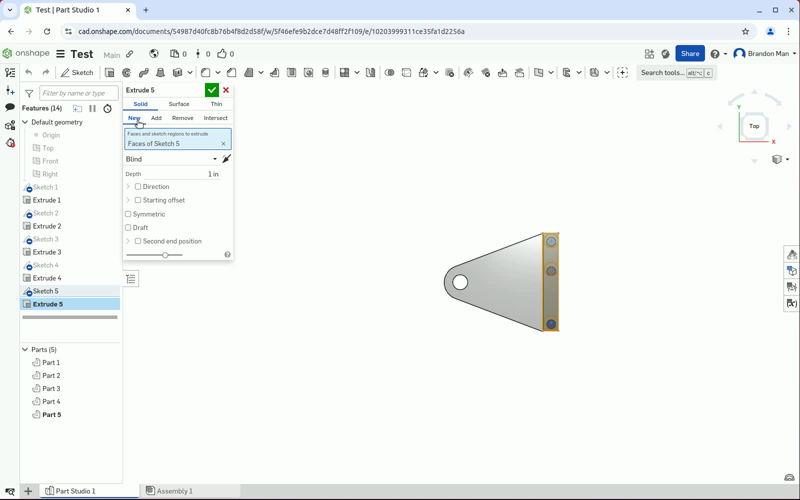
click(137, 120)
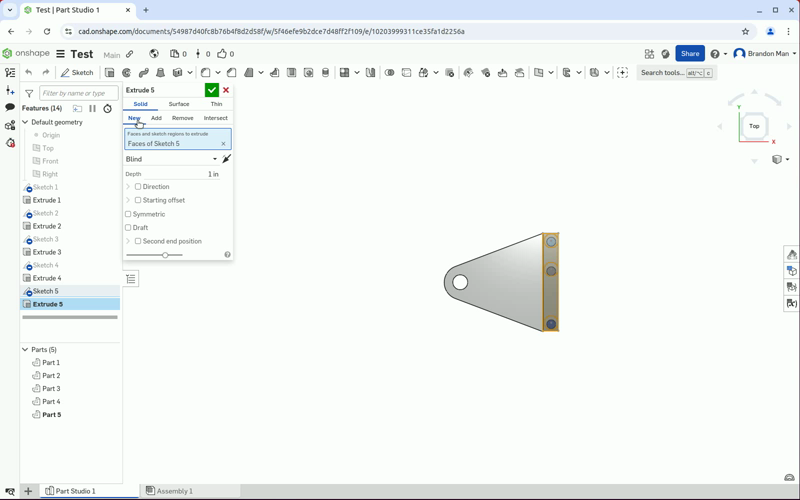
key(tab, 4)
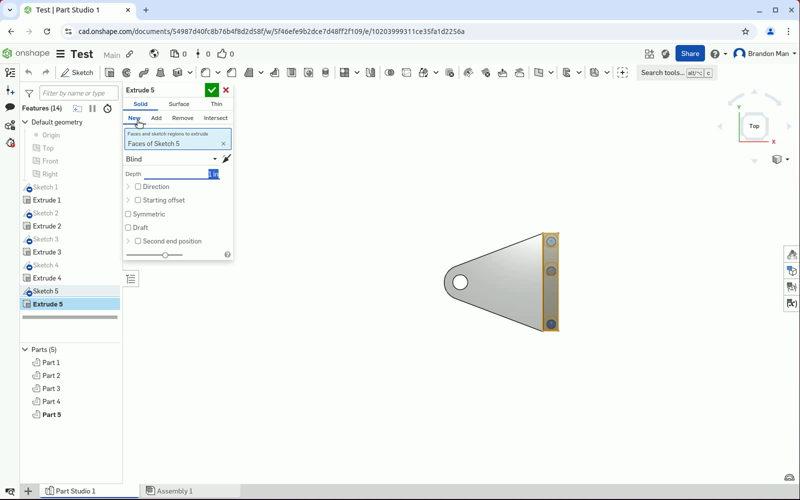
text(4.092)
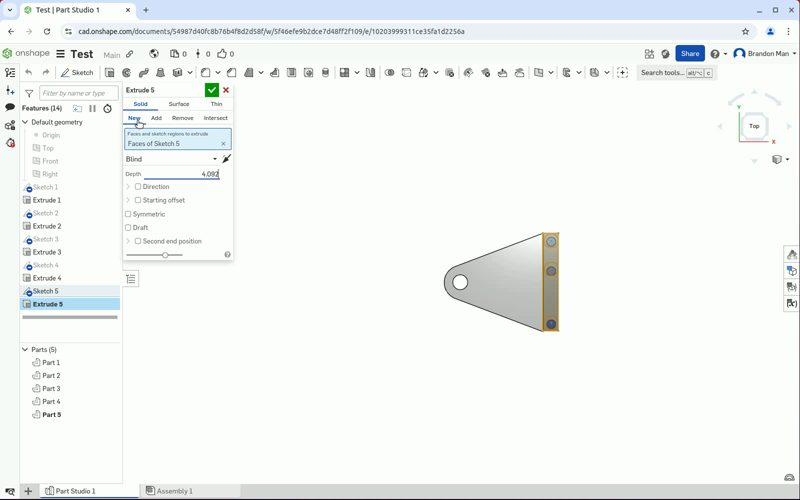
key(enter)
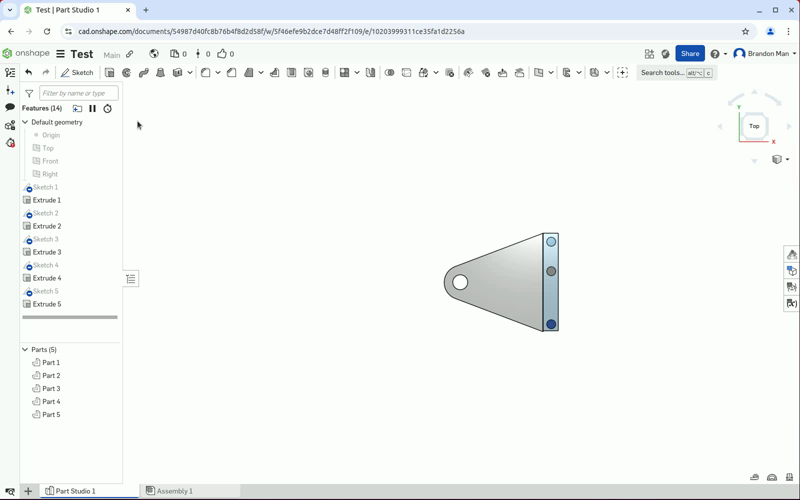
key(shift+h)
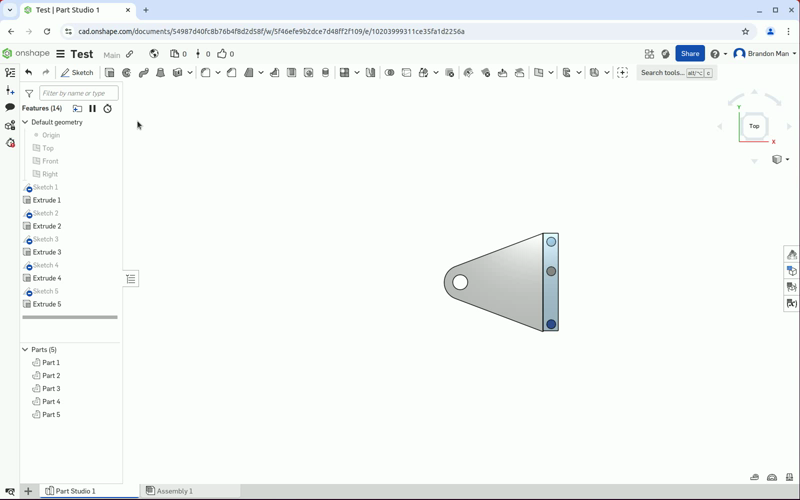
key(shift+h)
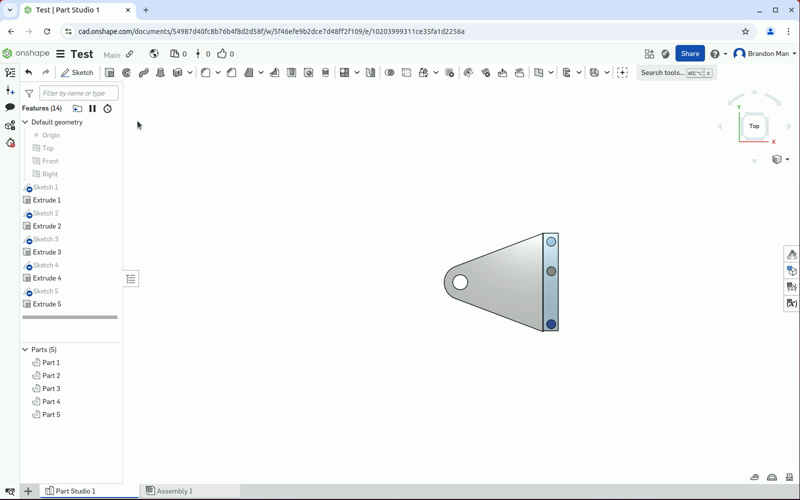
mouse_move(73, 189)
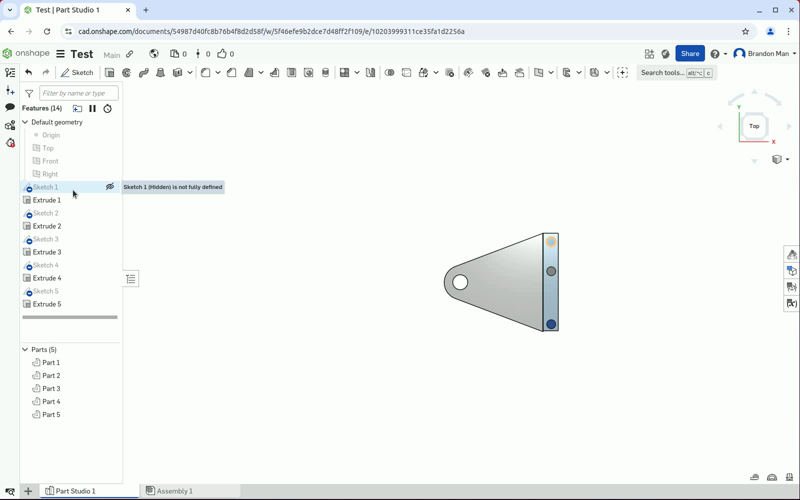
click(73, 189)
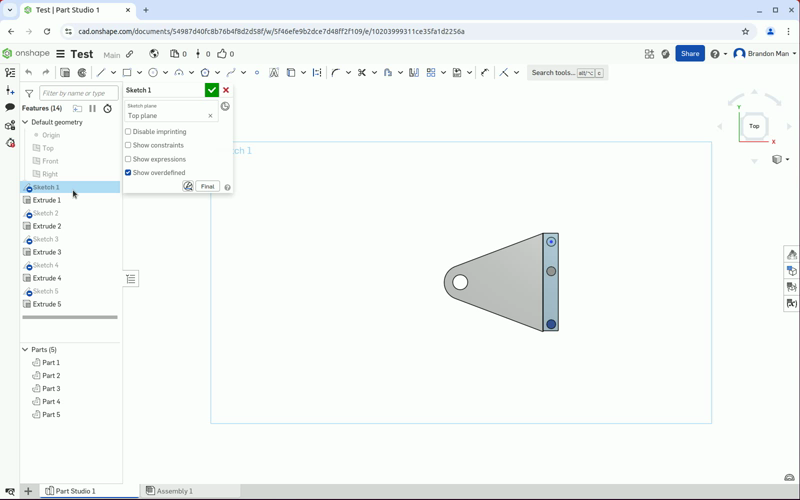
mouse_move(229, 92)
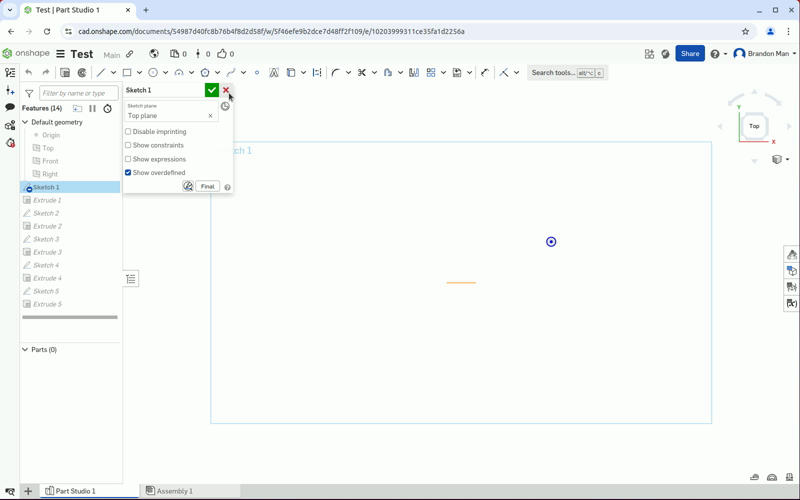
click(229, 92)
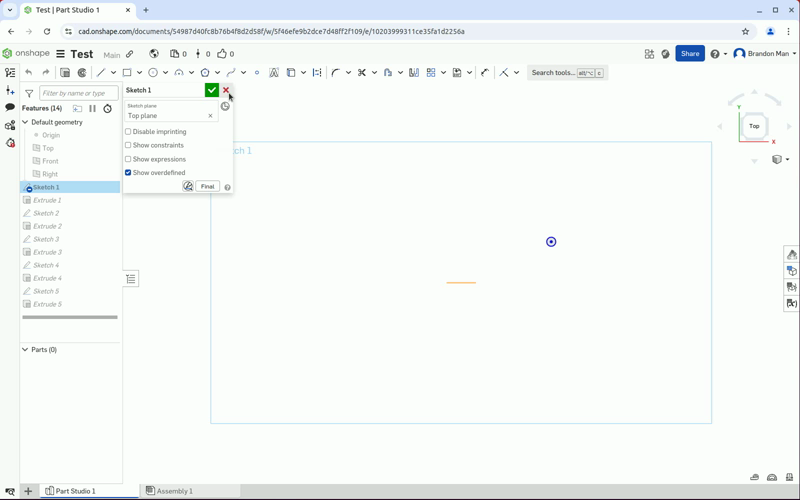
key(shift+s)
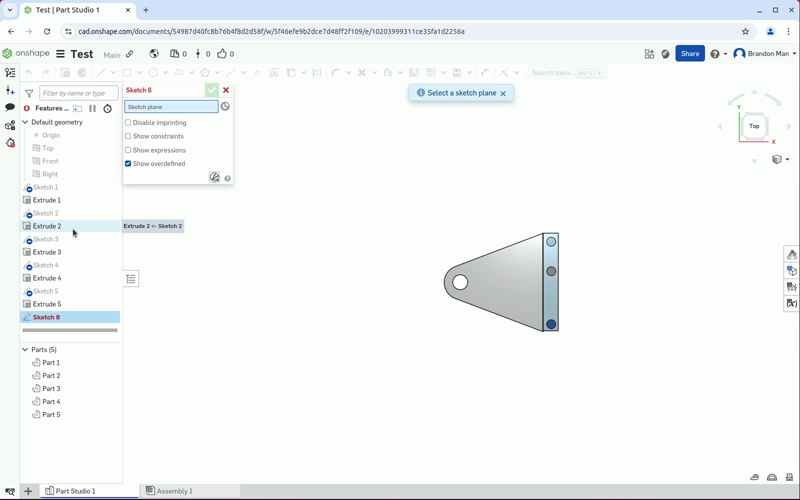
scroll(3)
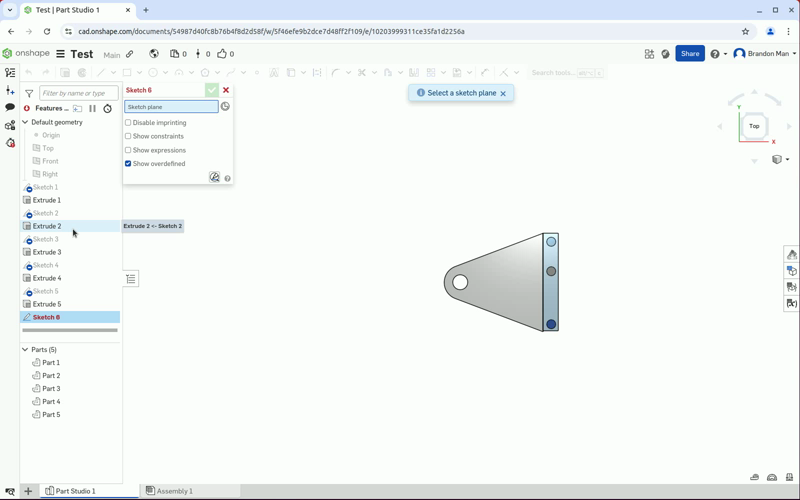
mouse_move(73, 150)
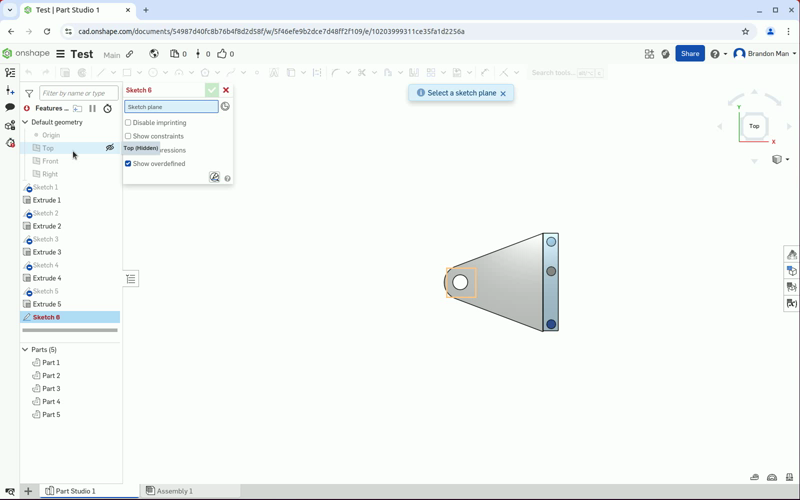
click(73, 150)
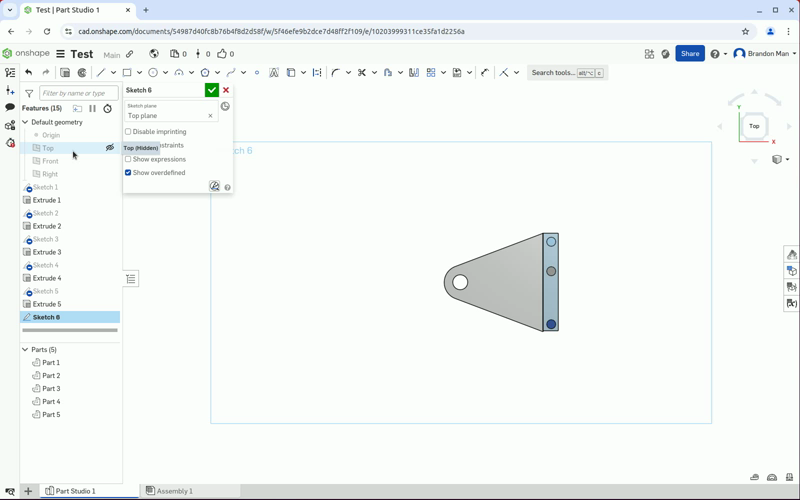
mouse_move(73, 352)
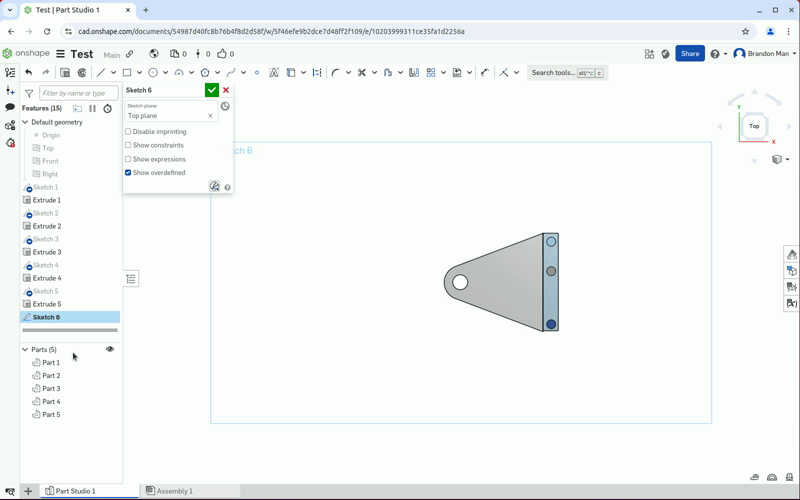
key(y)
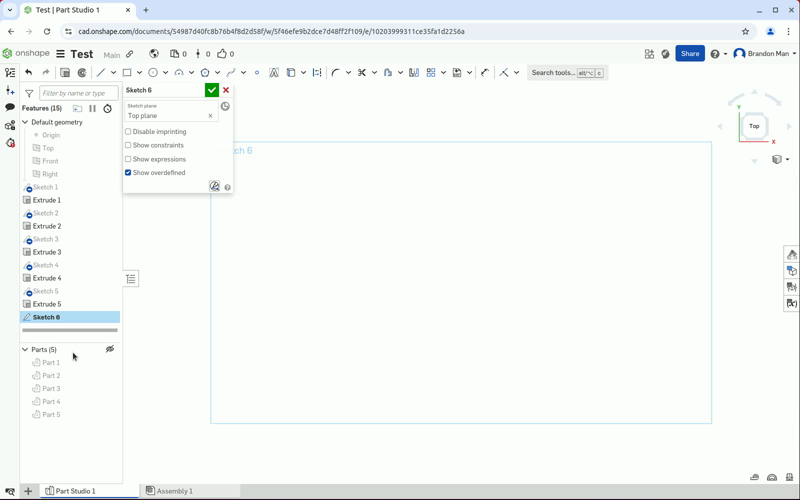
key(l)
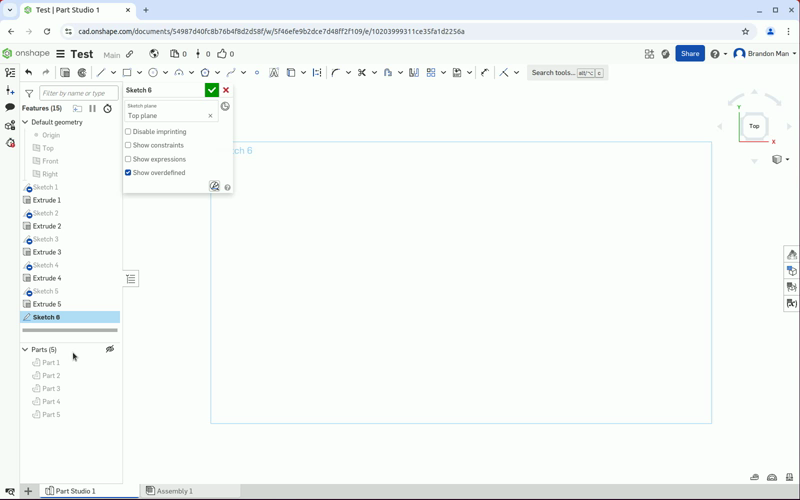
key_down(shift)
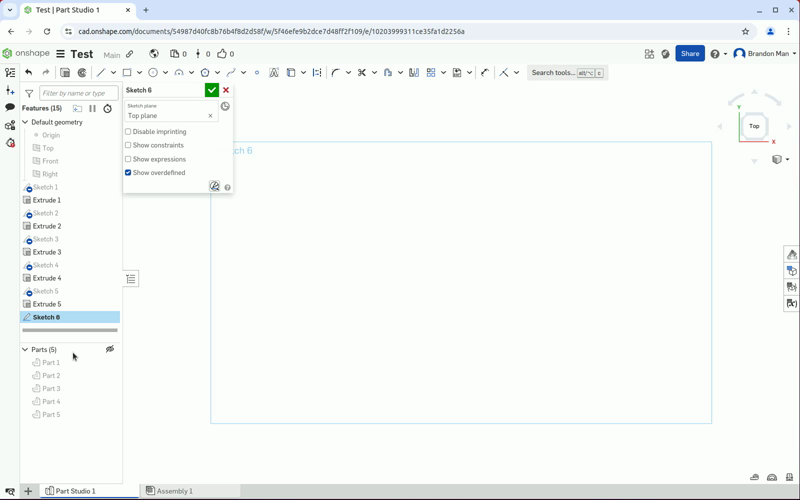
mouse_move(542, 330)
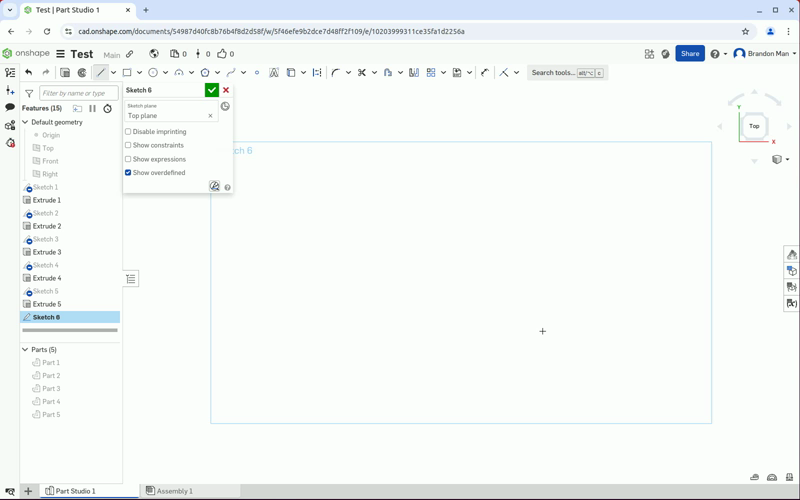
click(542, 330)
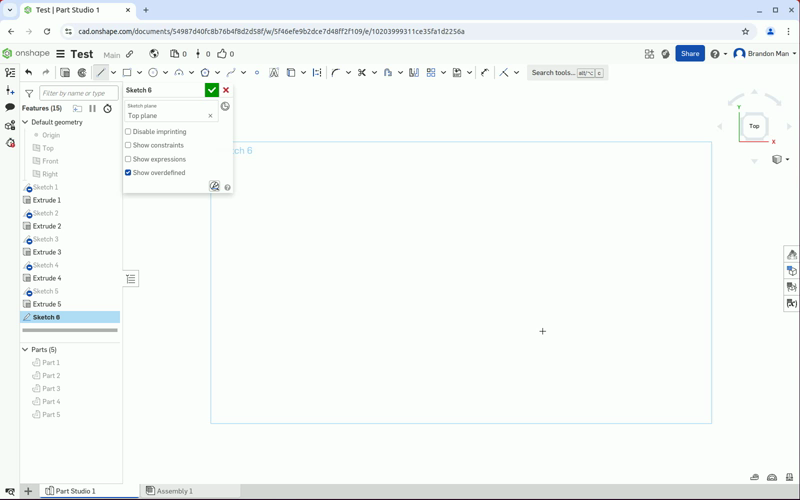
key_up(shift)
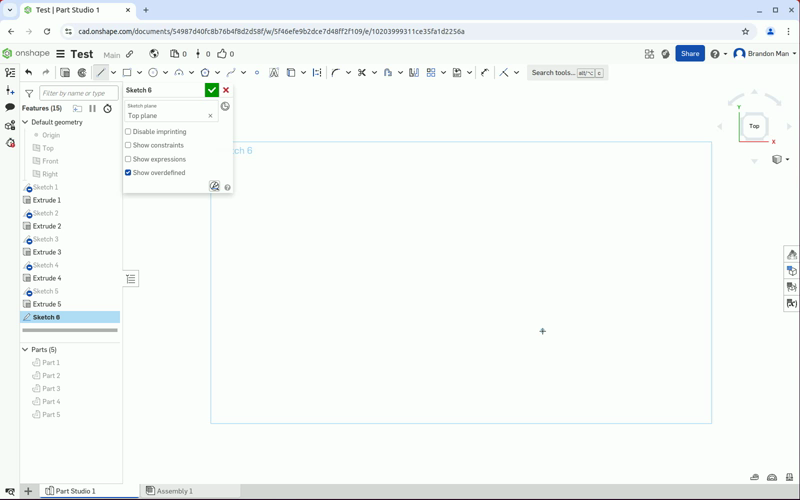
key_down(shift)
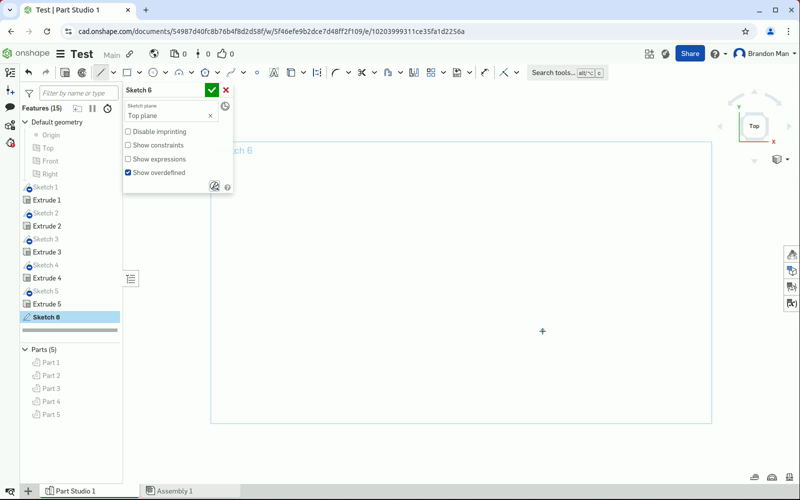
mouse_move(572, 330)
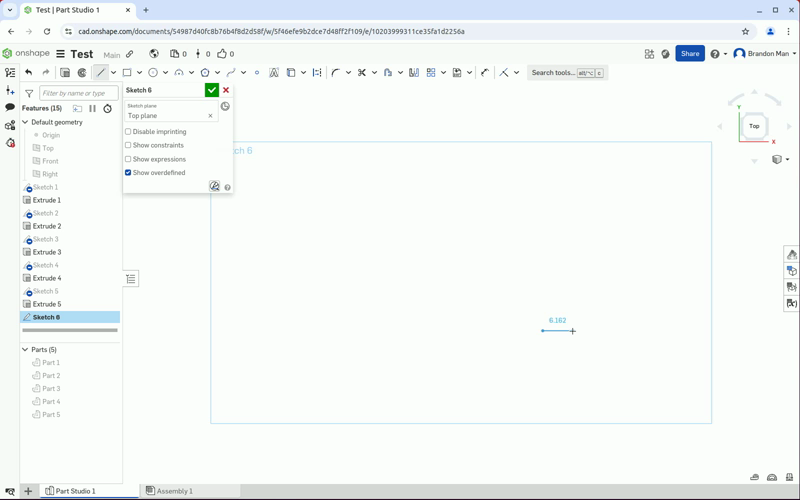
mouse_move(558, 330)
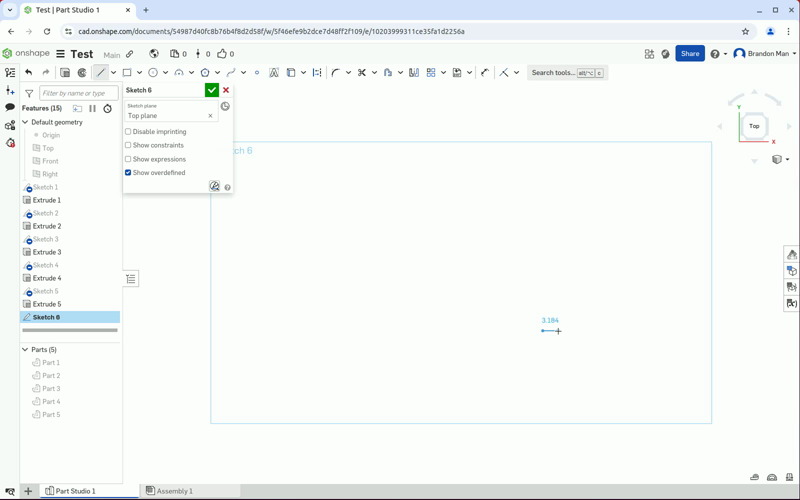
click(558, 330)
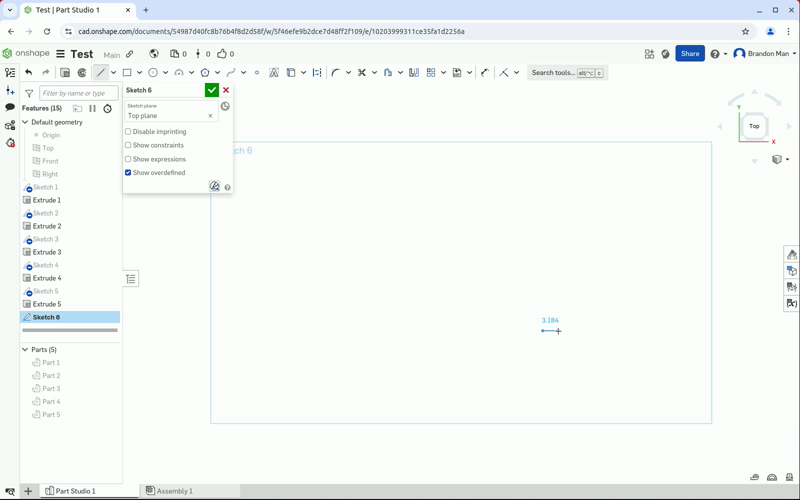
key_up(shift)
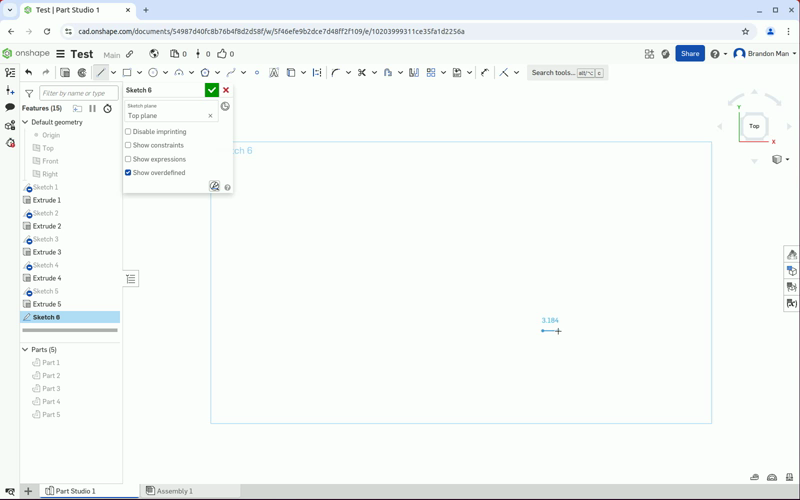
key_down(shift)
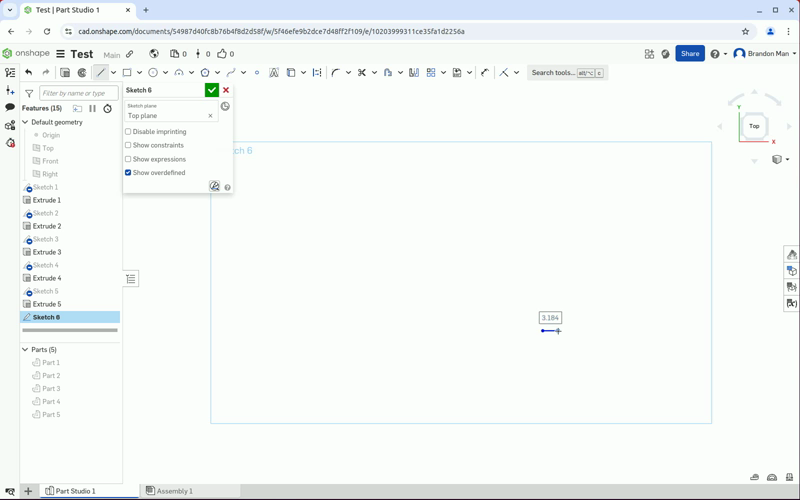
mouse_move(558, 233)
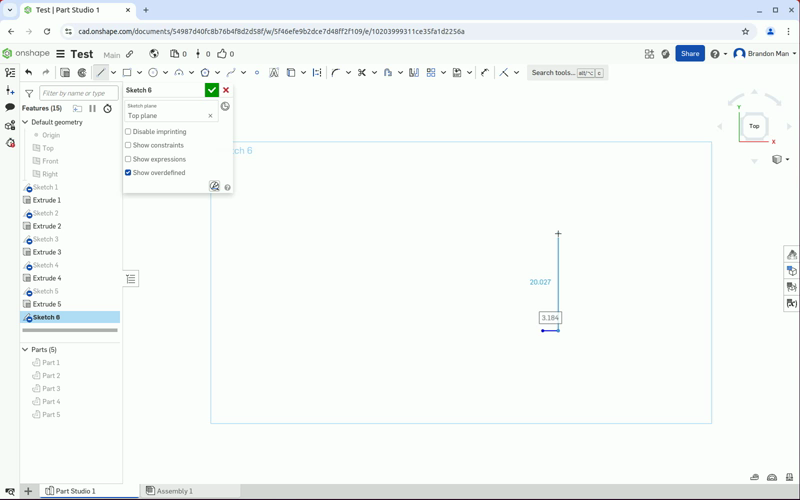
click(558, 233)
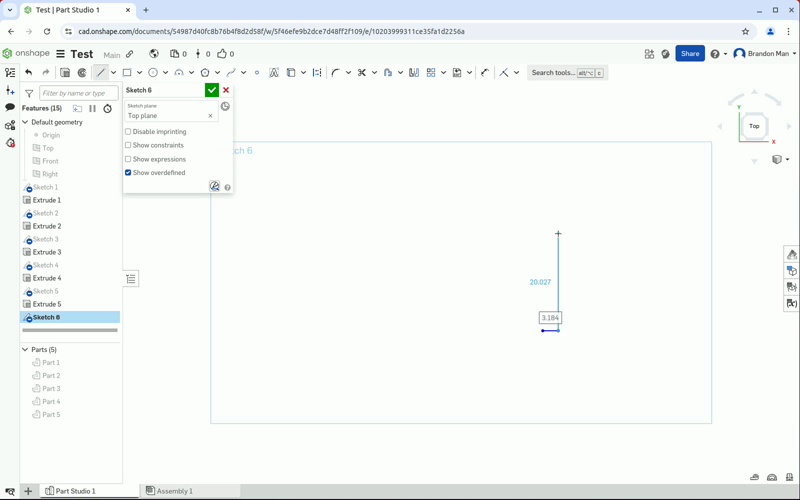
key_up(shift)
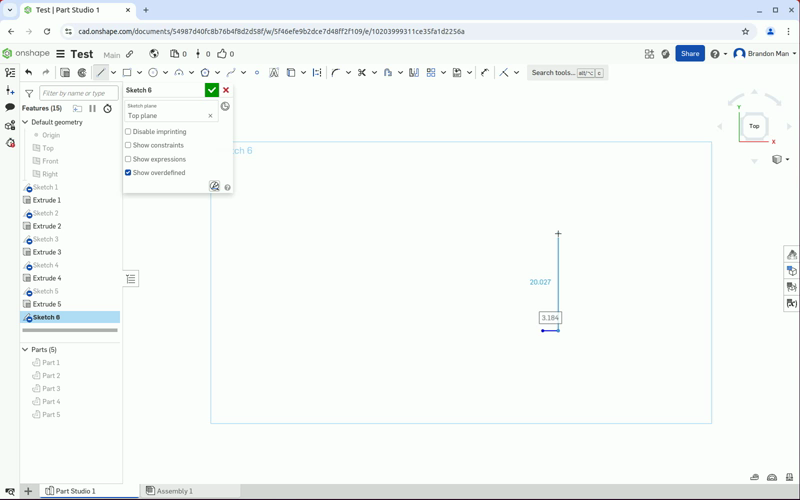
key_down(shift)
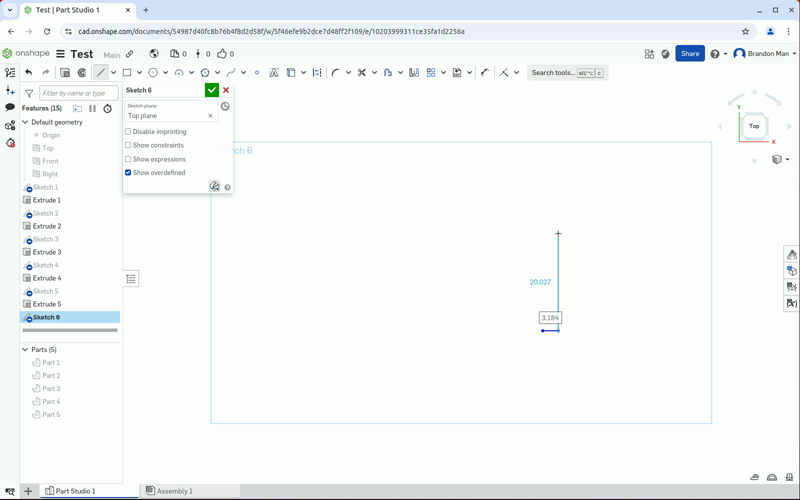
mouse_move(588, 233)
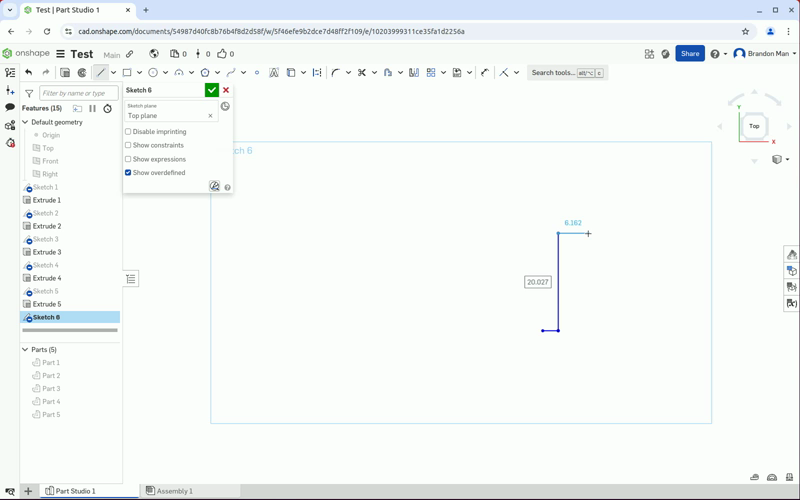
mouse_move(542, 233)
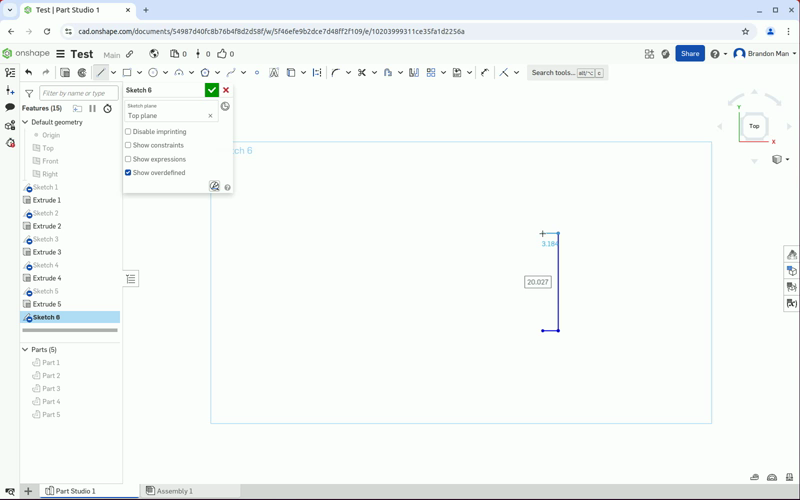
click(542, 233)
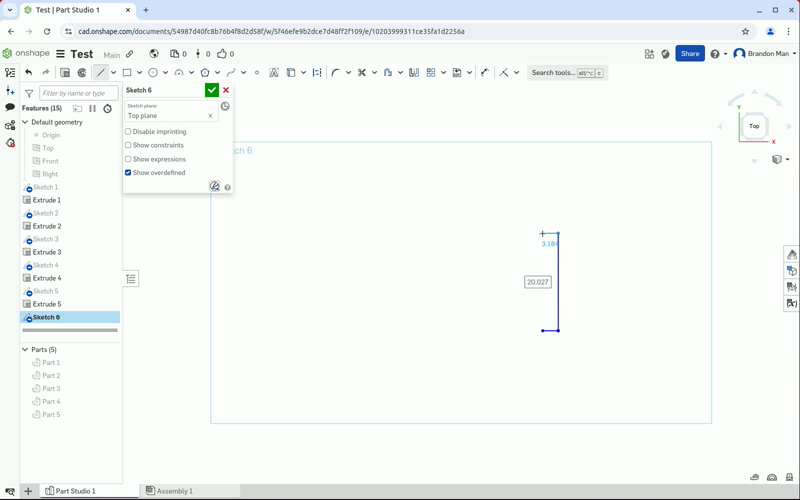
key_up(shift)
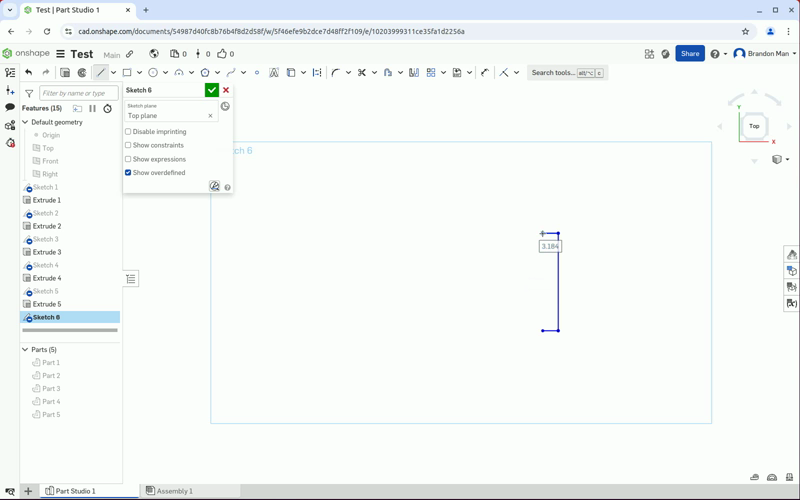
key_down(shift)
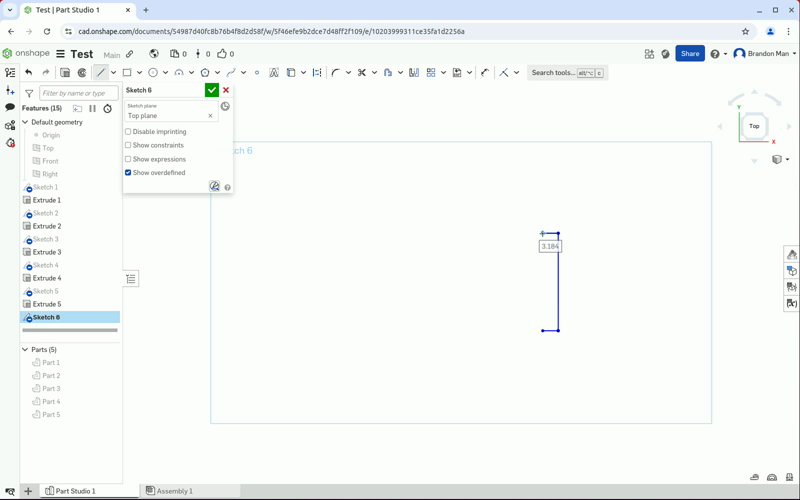
mouse_move(542, 330)
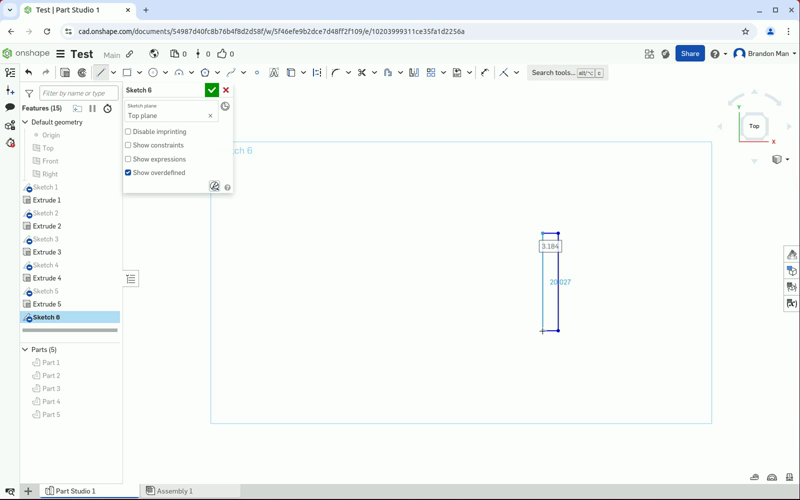
key_up(shift)
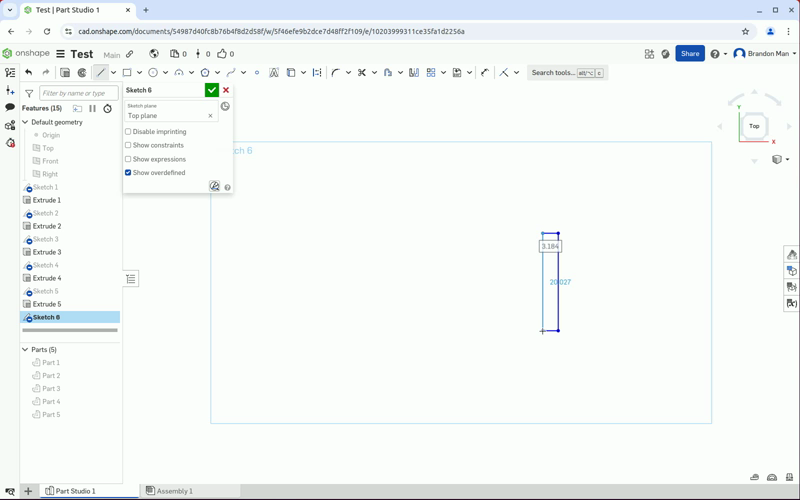
click(542, 330)
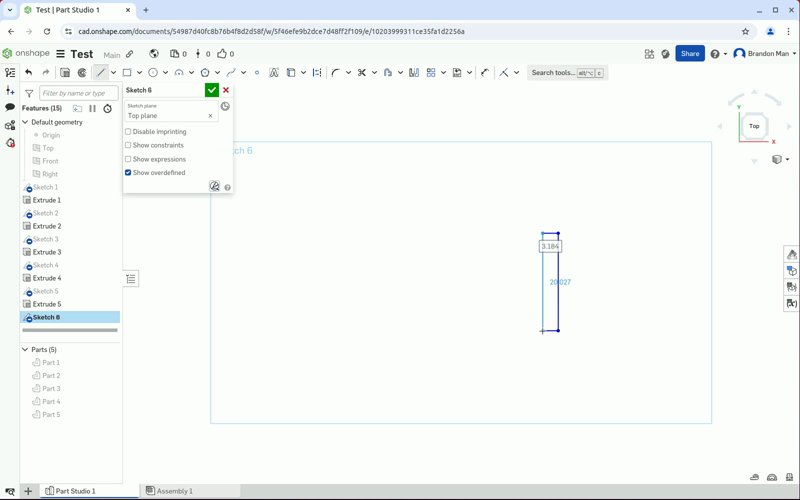
key(esc)
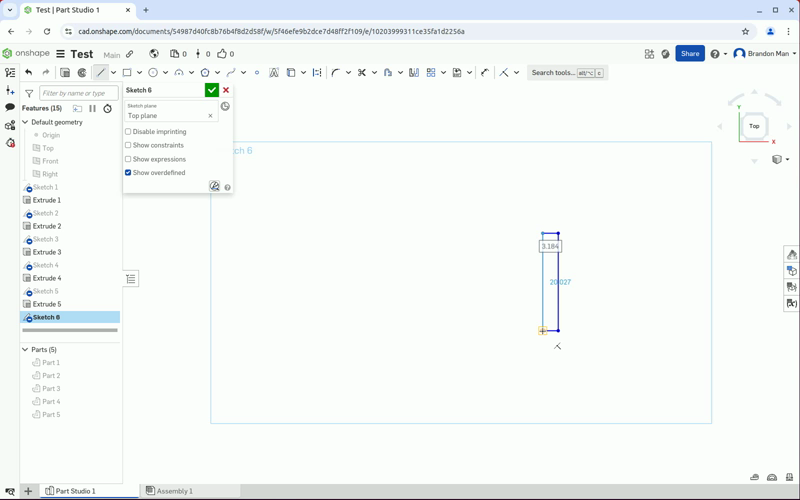
key(c)
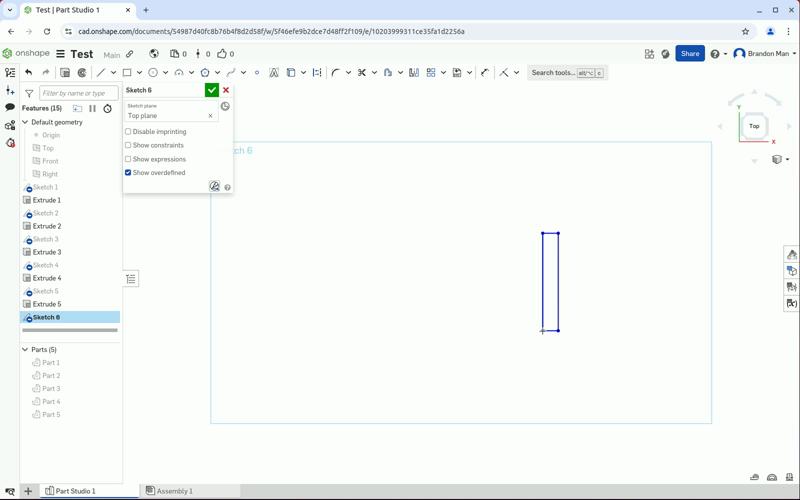
key_down(shift)
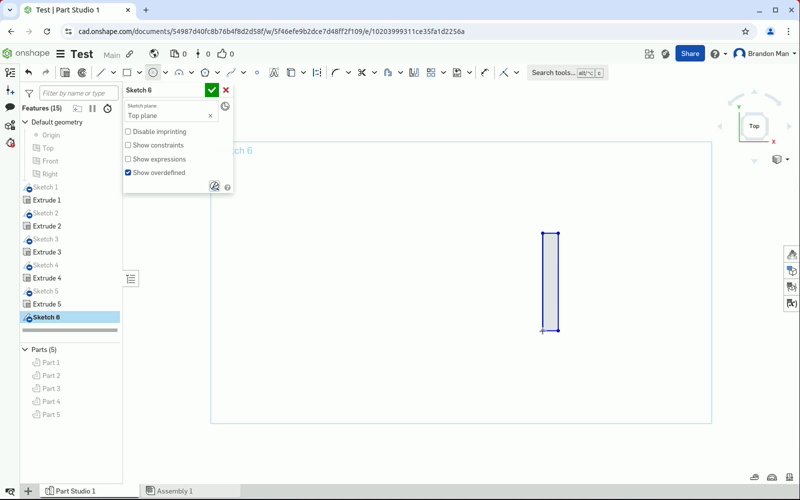
mouse_move(551, 322)
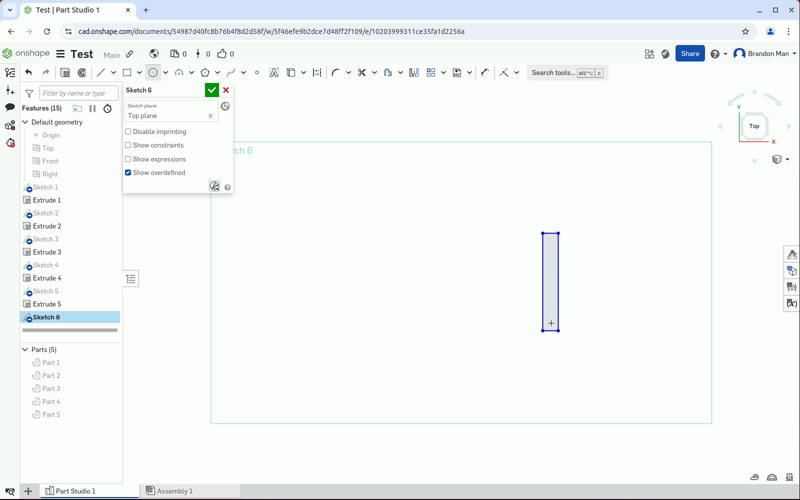
click(551, 322)
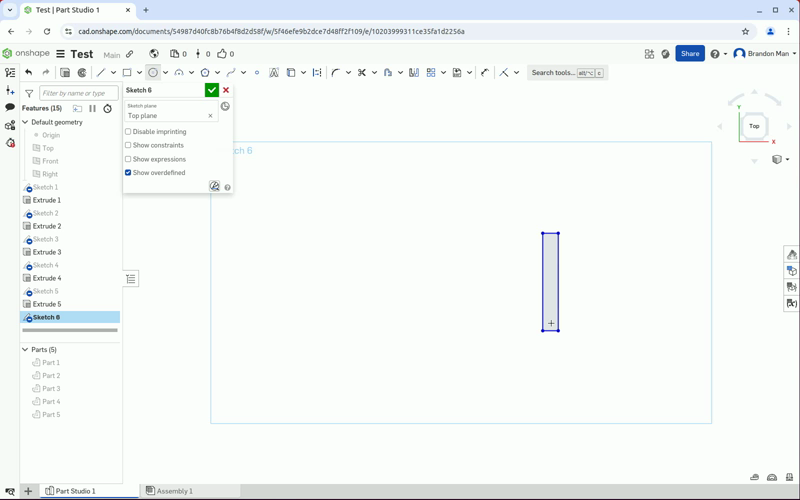
key_up(shift)
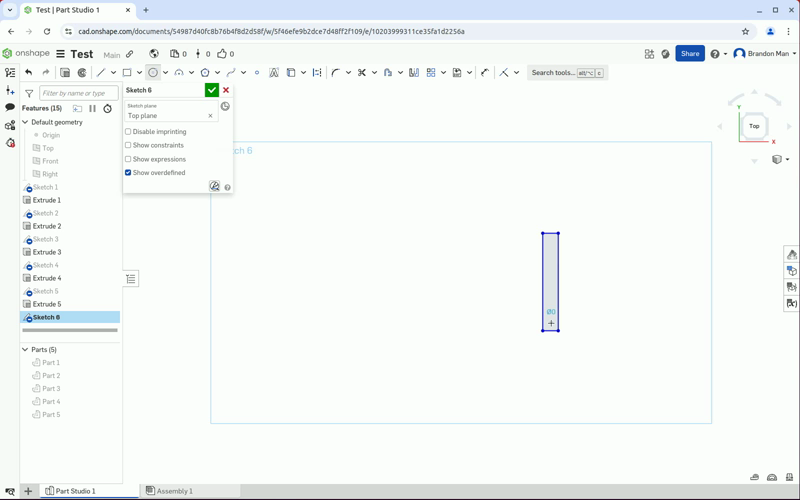
mouse_move(555, 322)
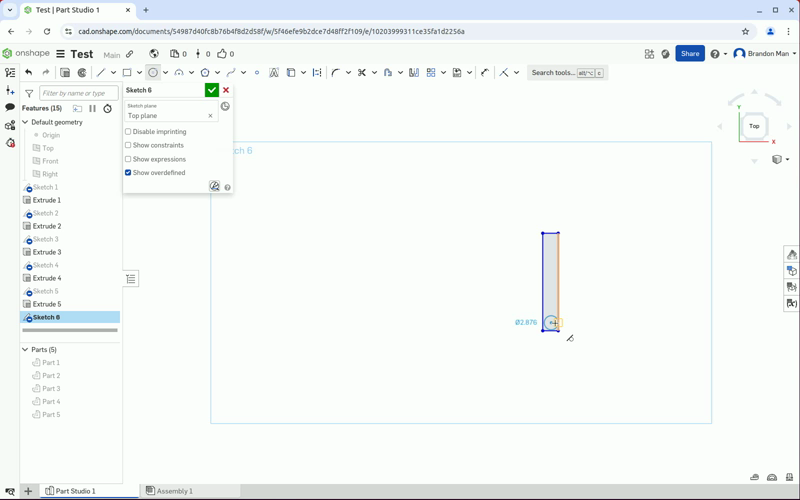
click(555, 322)
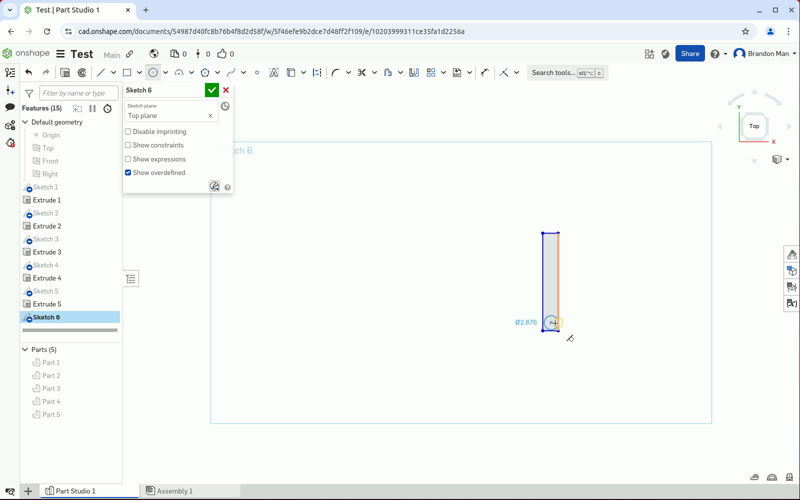
key(esc)
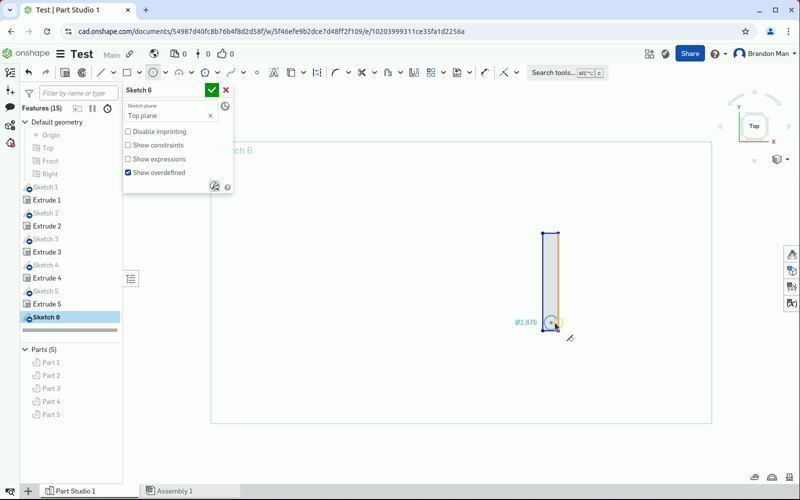
key(c)
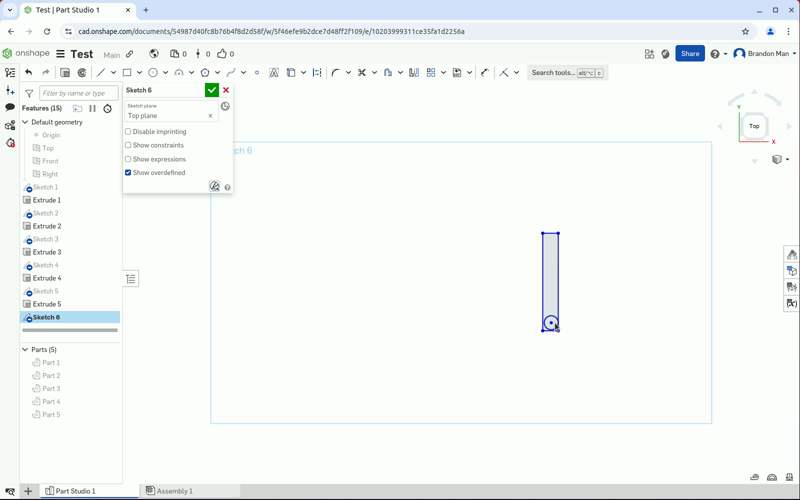
key_down(shift)
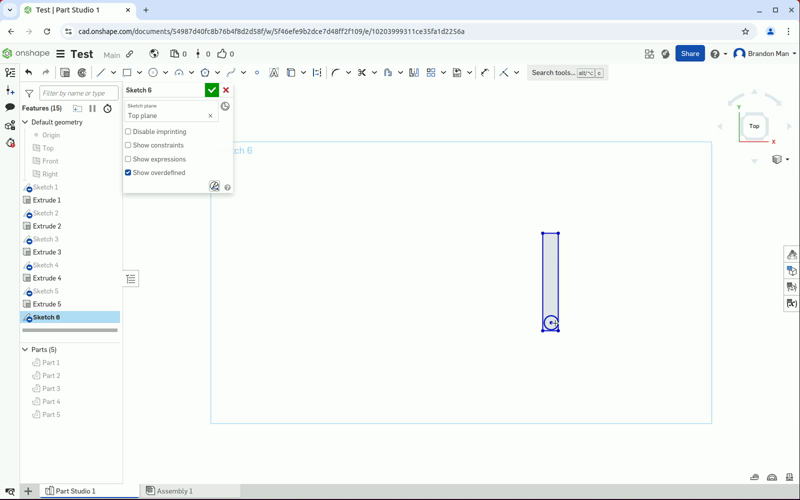
mouse_move(551, 269)
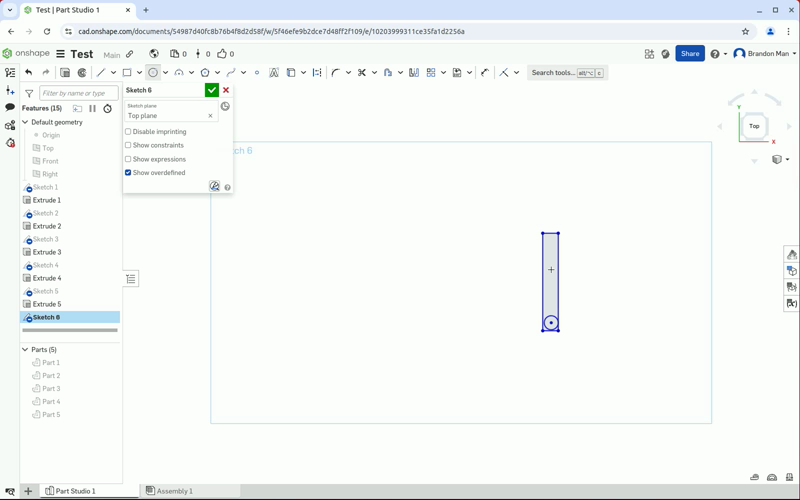
click(551, 269)
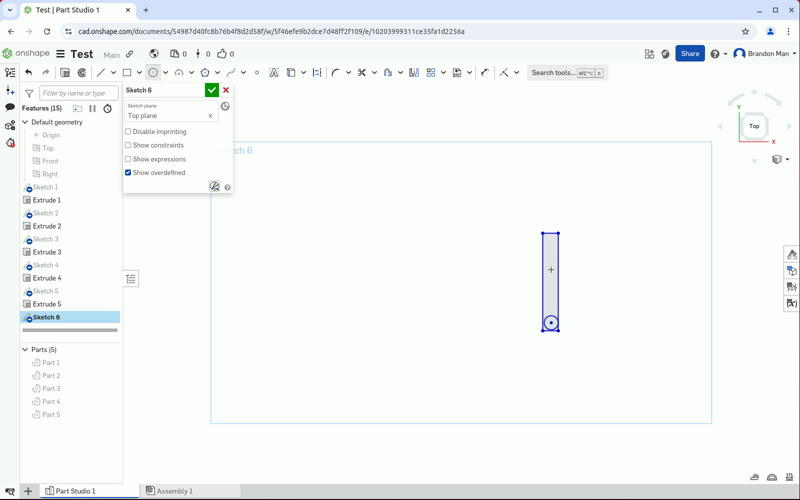
key_up(shift)
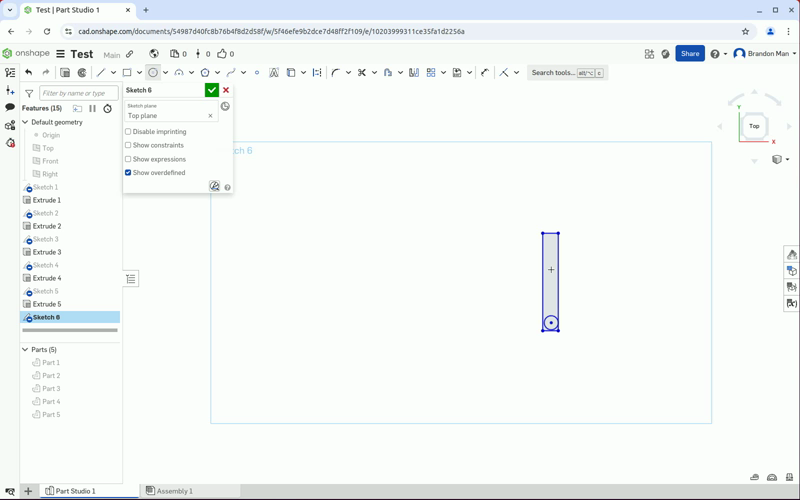
mouse_move(555, 269)
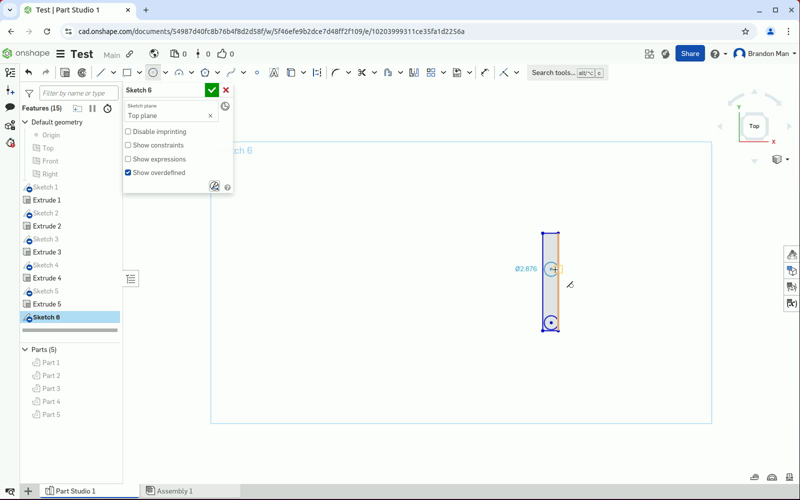
click(555, 269)
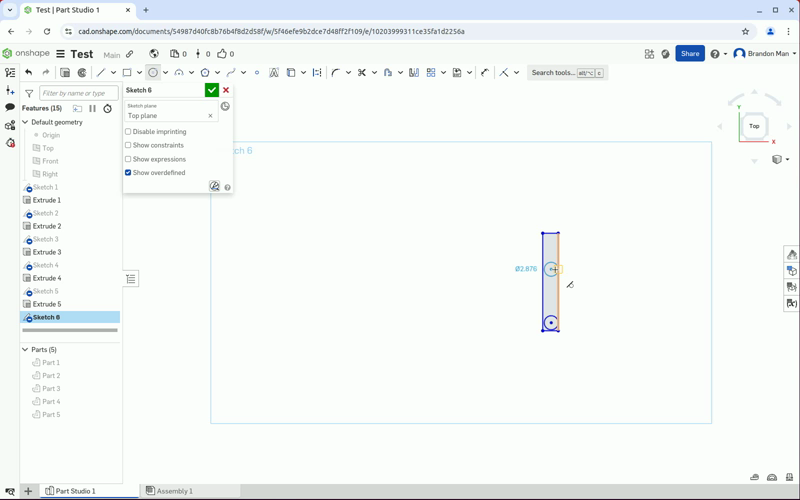
key(esc)
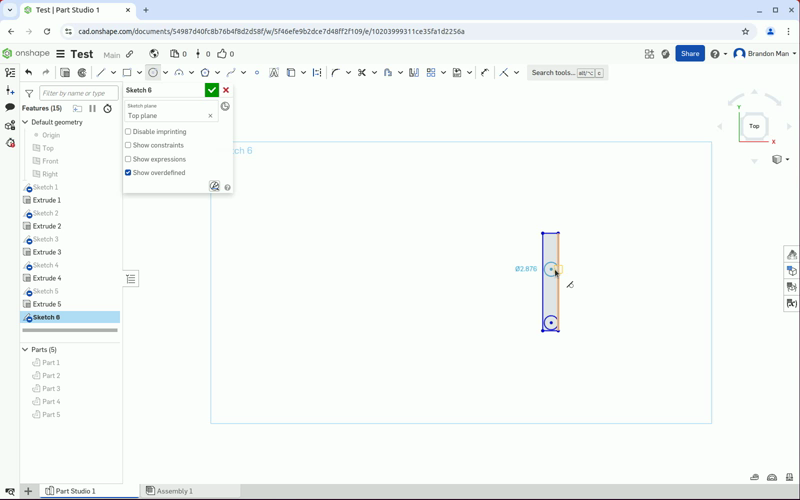
key(c)
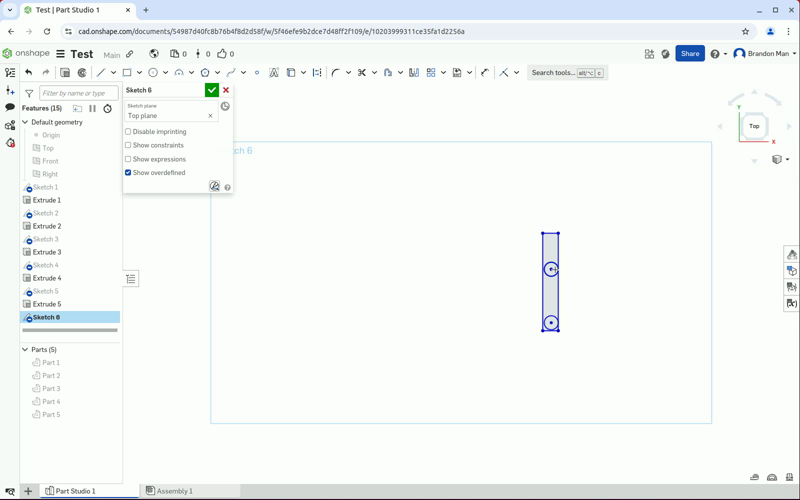
key_down(shift)
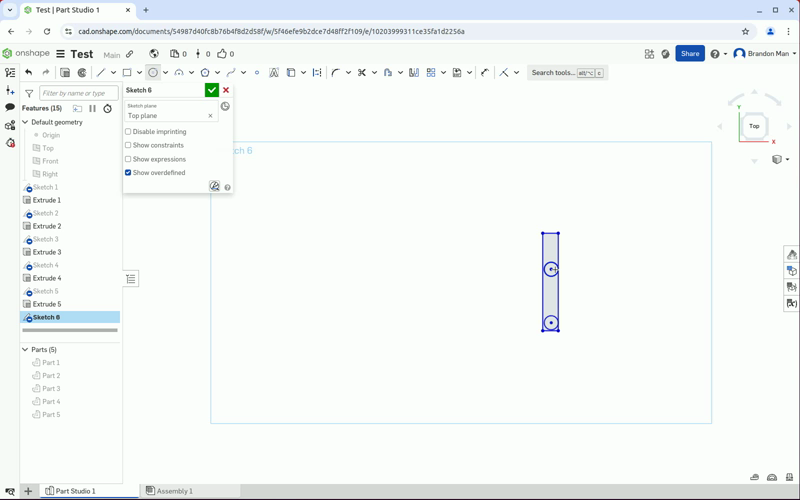
mouse_move(551, 240)
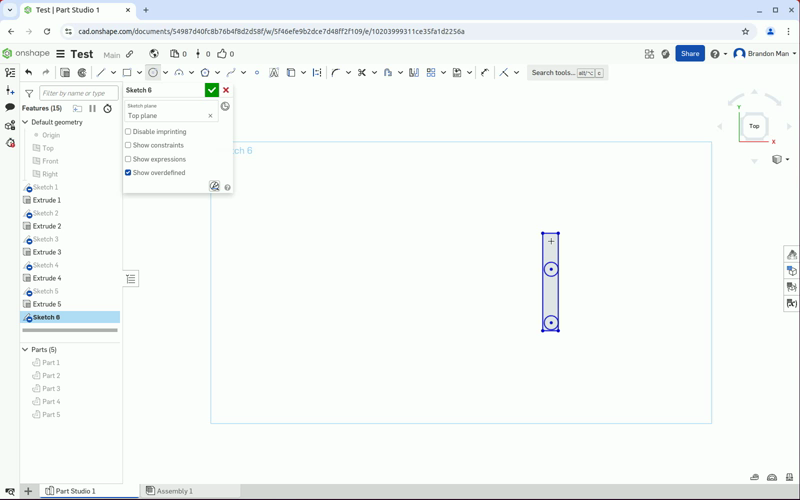
click(551, 240)
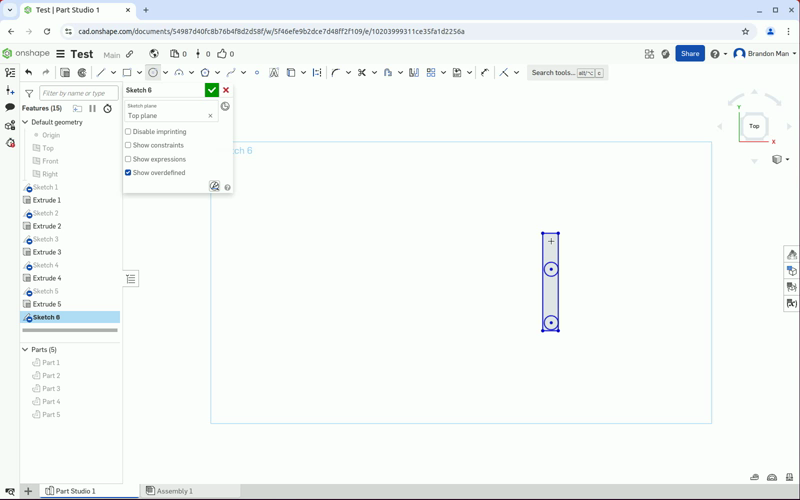
key_up(shift)
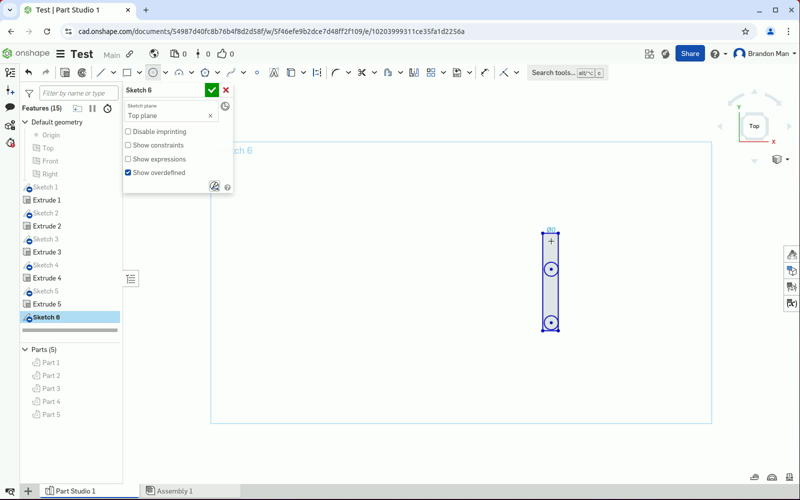
mouse_move(555, 240)
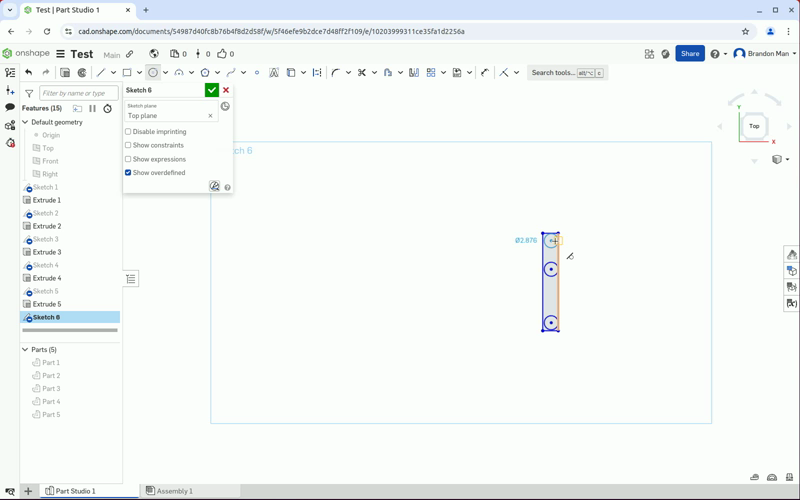
click(555, 240)
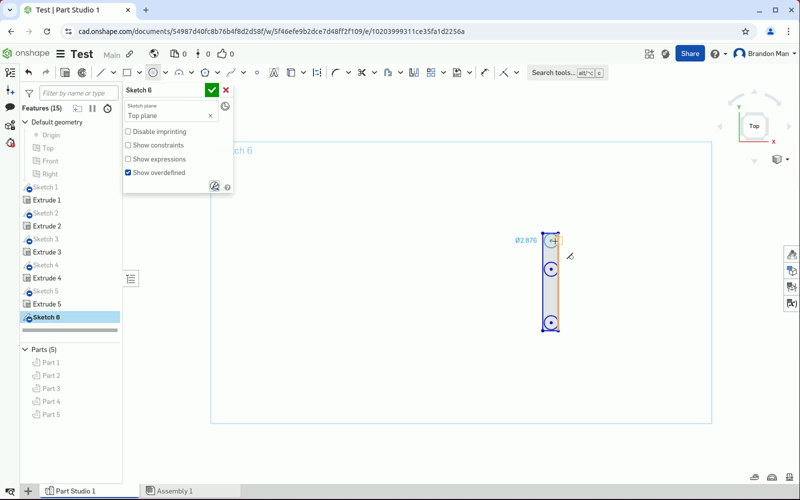
key(esc)
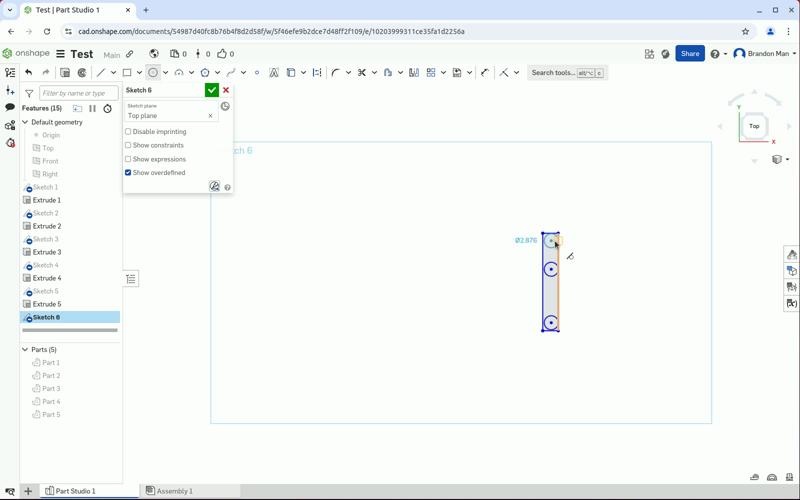
mouse_move(557, 328)
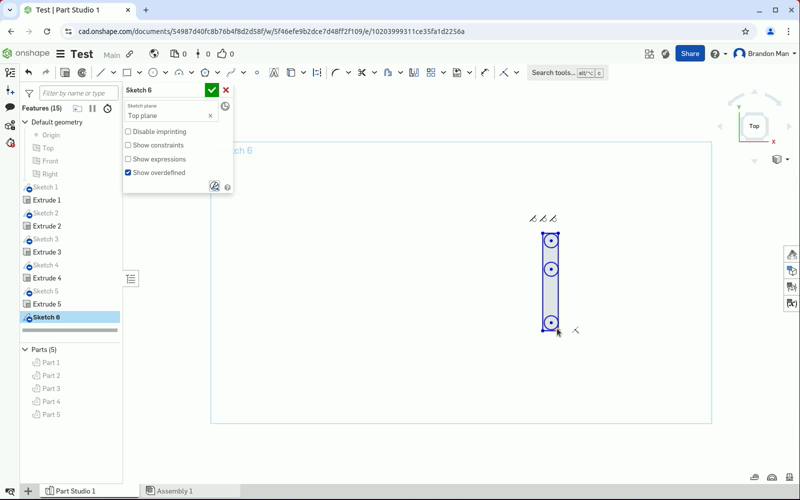
scroll(6)
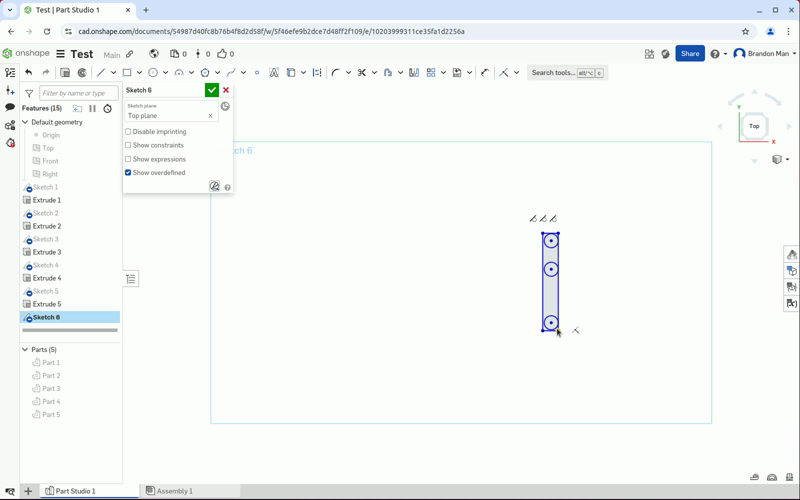
scroll(6)
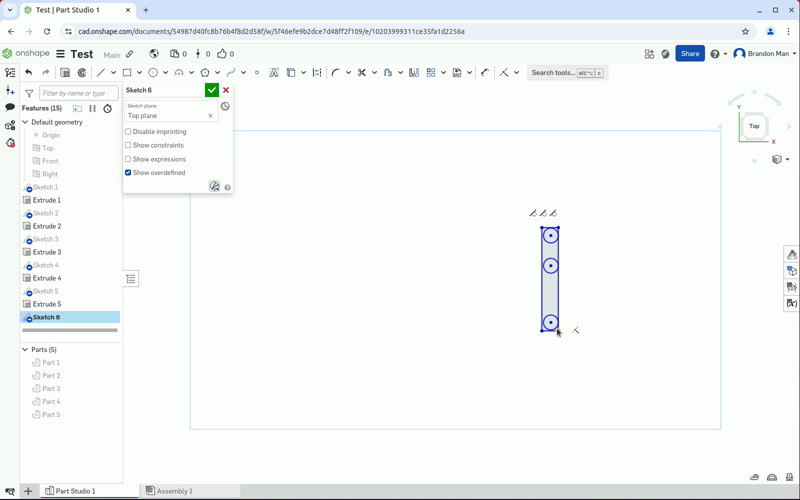
scroll(6)
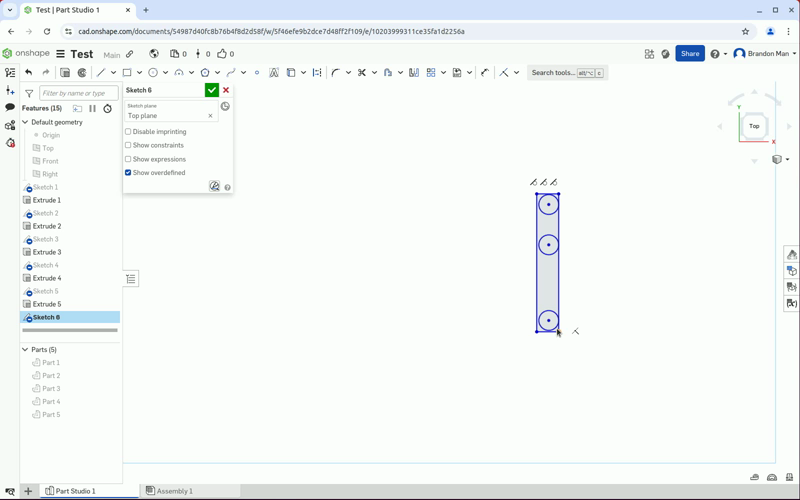
scroll(6)
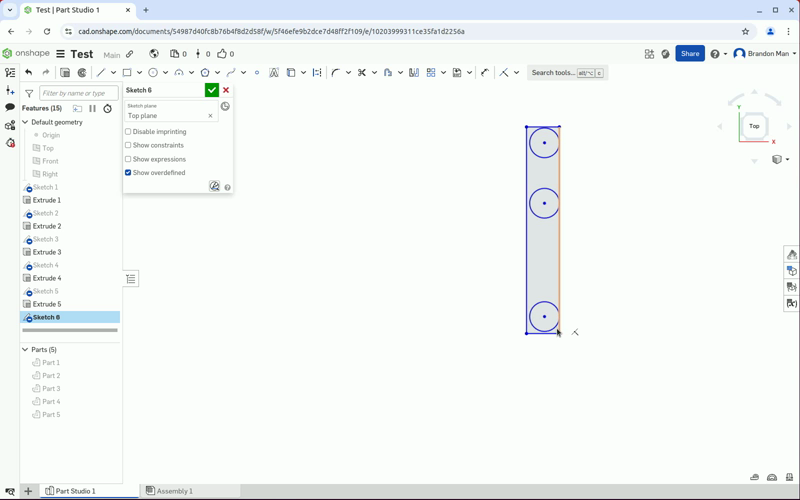
scroll(6)
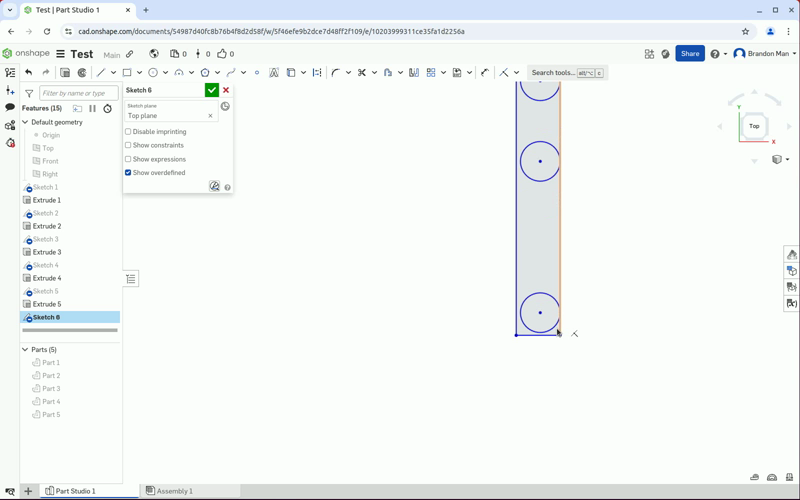
scroll(6)
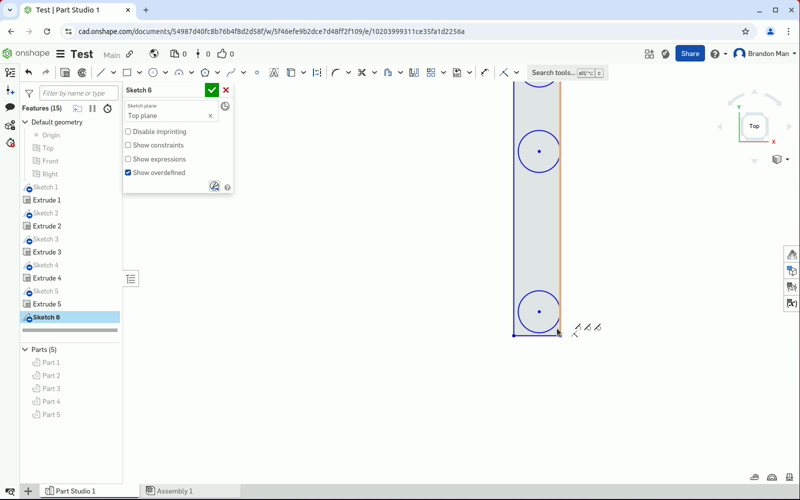
scroll(6)
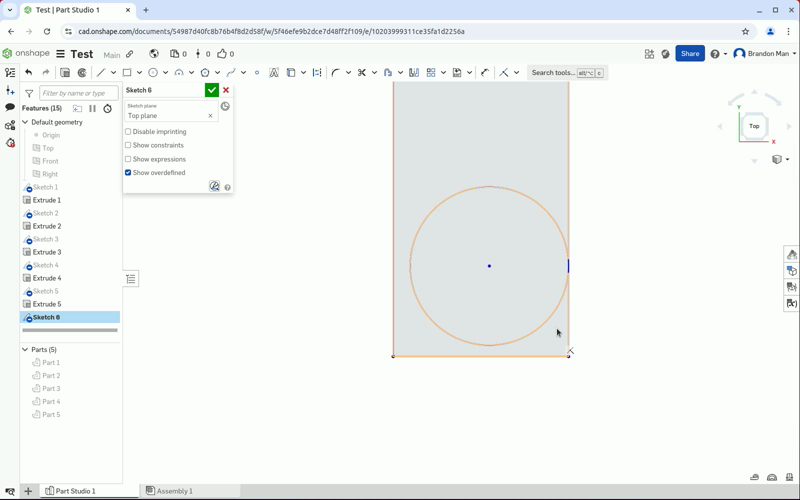
click(557, 328)
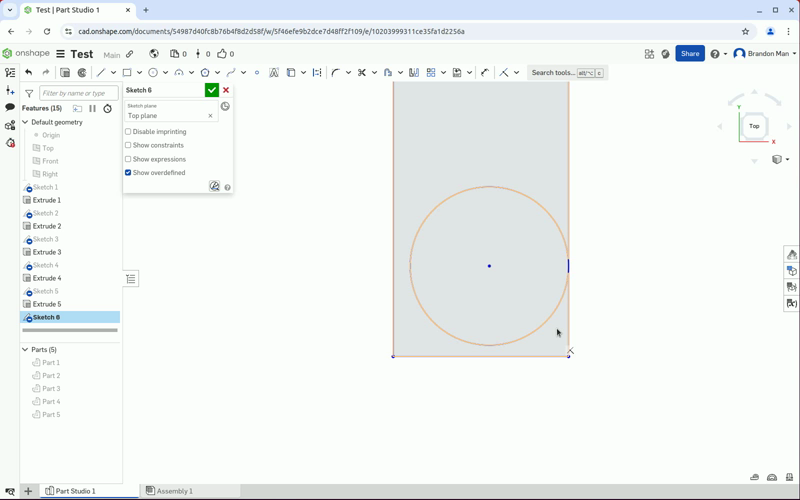
scroll(-6)
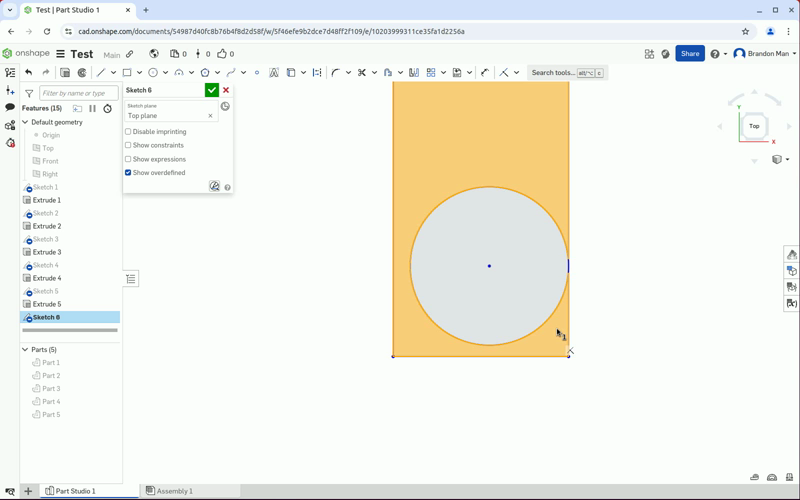
scroll(-6)
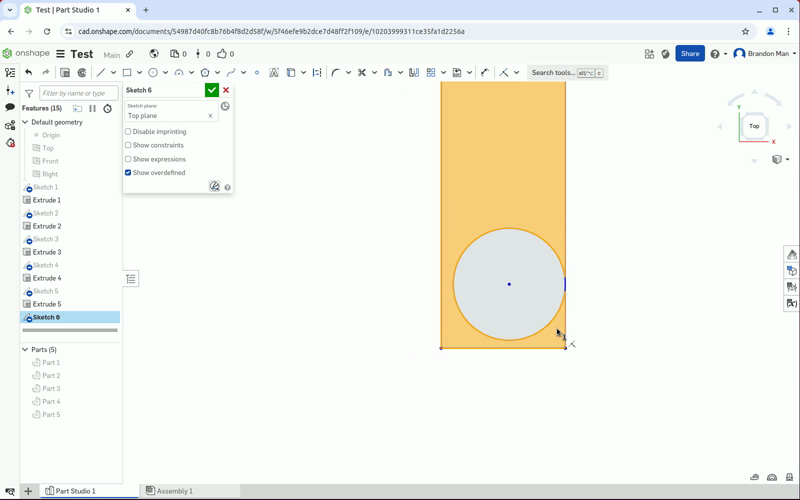
scroll(-6)
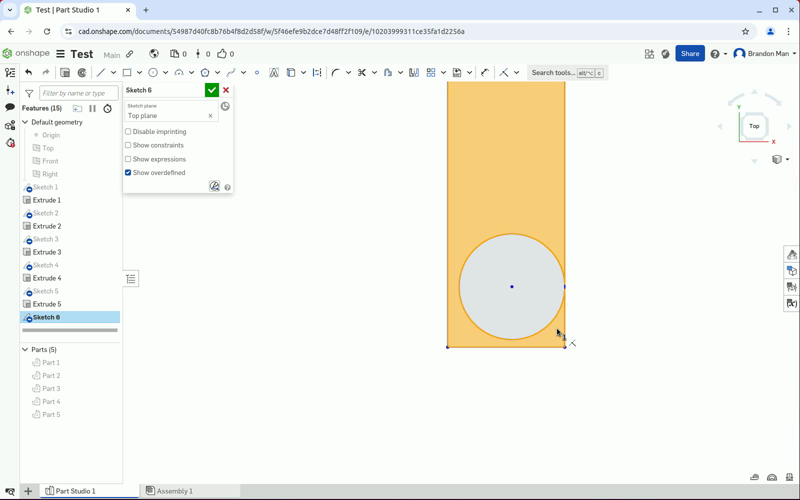
scroll(-6)
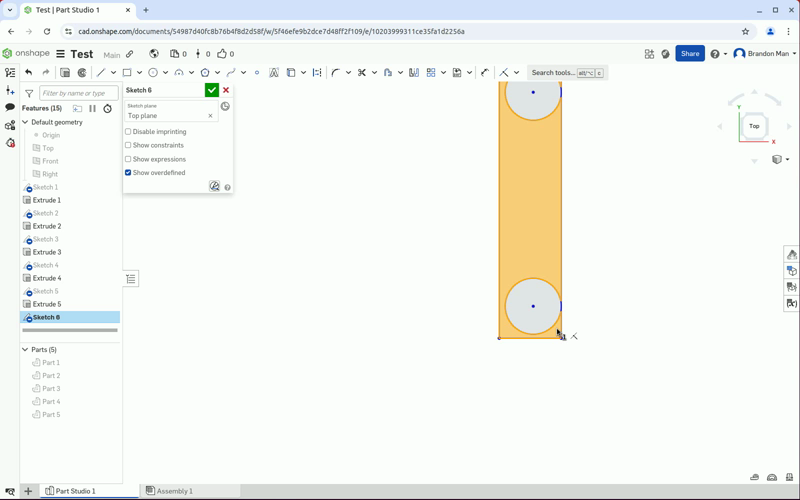
scroll(-6)
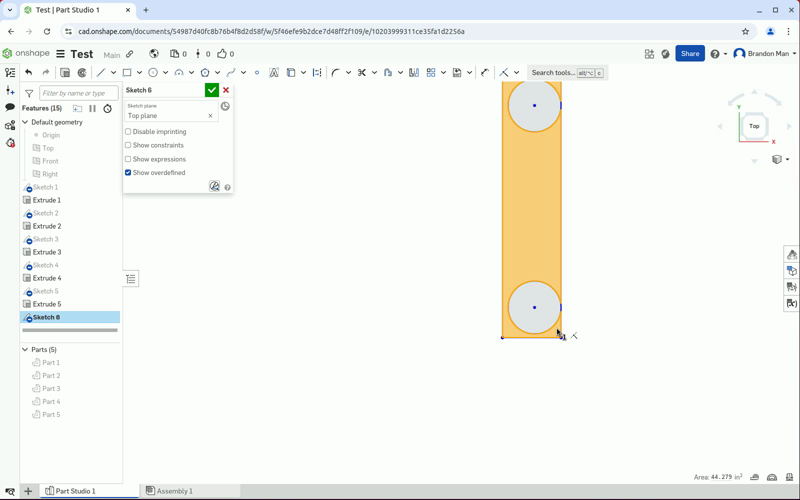
scroll(-6)
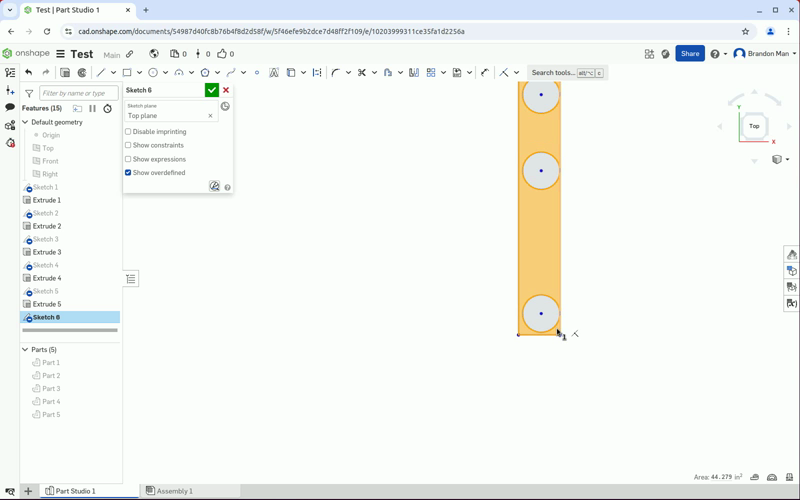
scroll(-6)
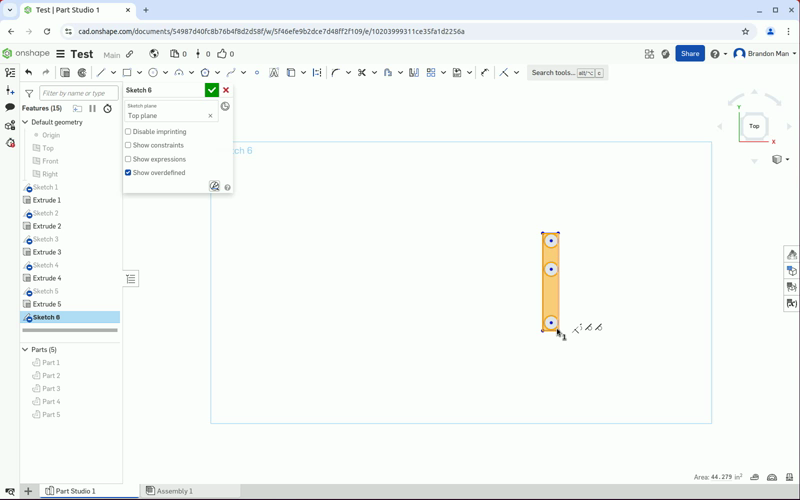
mouse_move(73, 352)
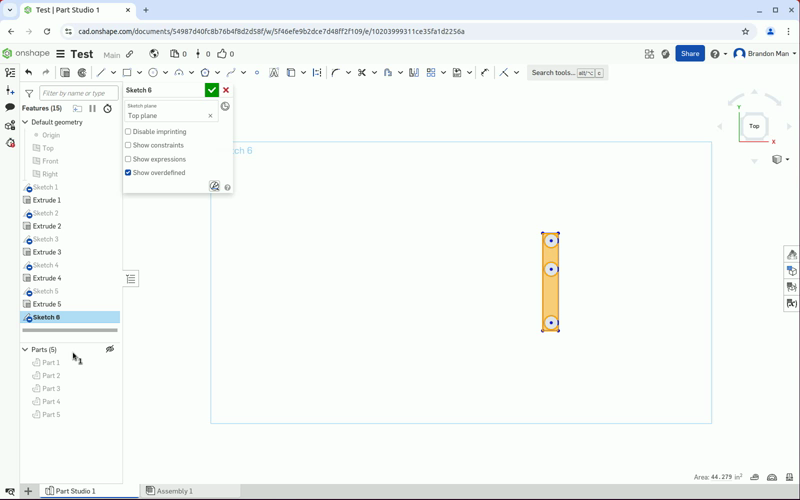
key(shift+y)
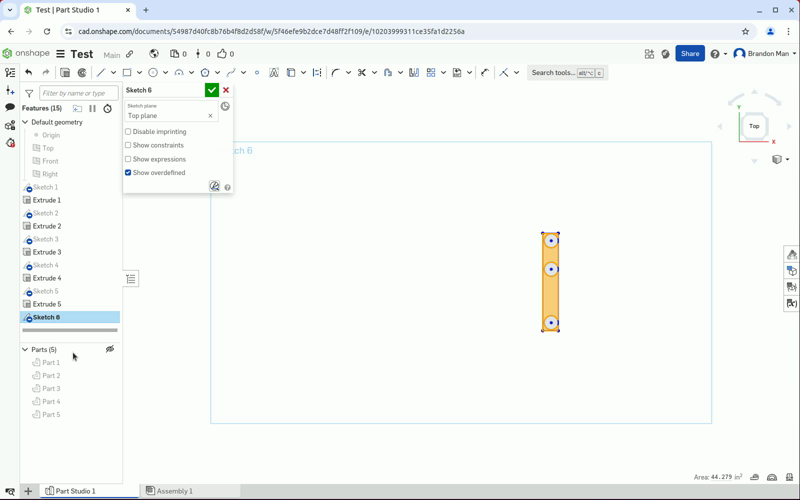
key(shift+e)
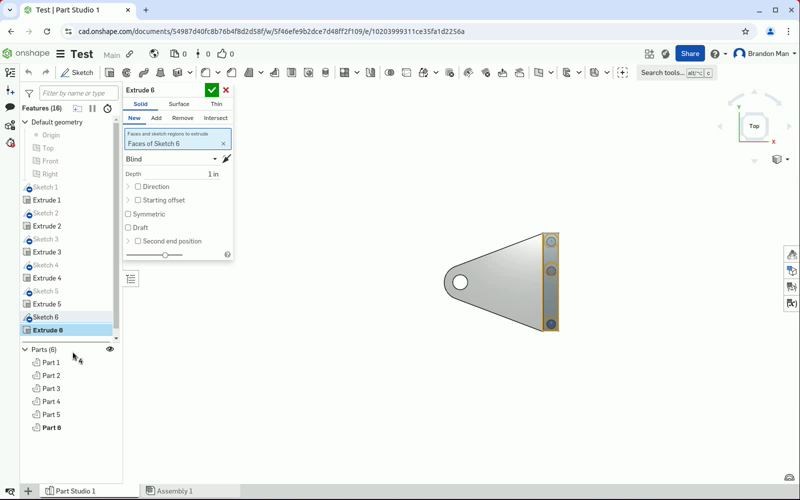
mouse_move(143, 106)
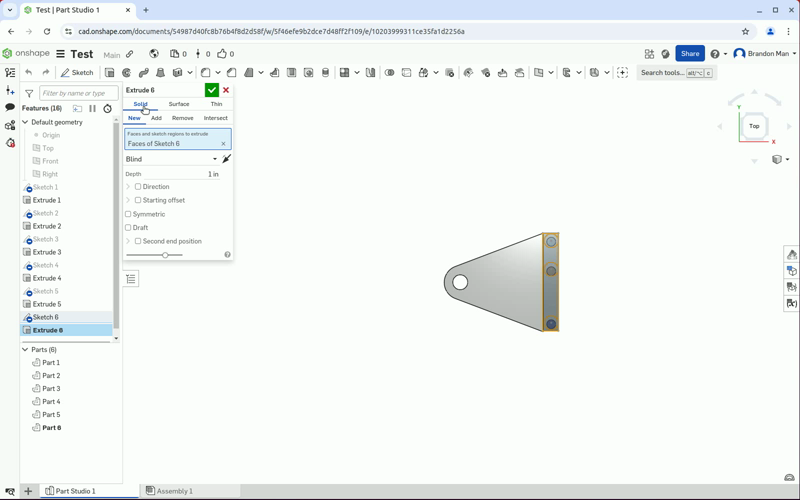
click(143, 106)
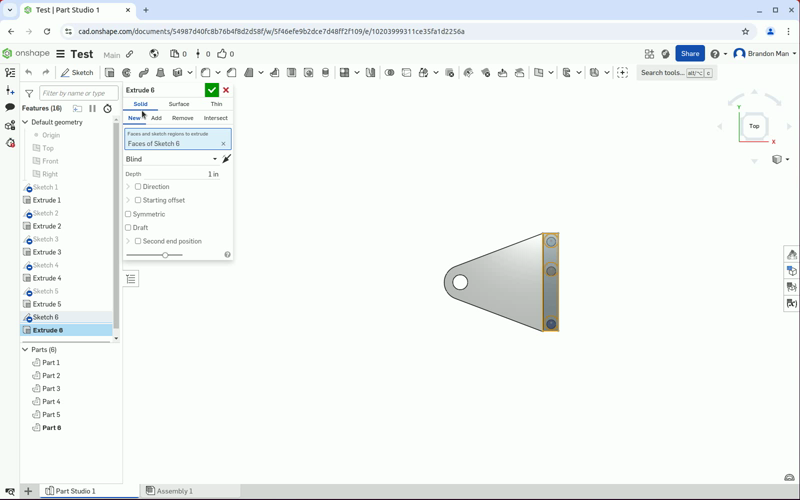
mouse_move(137, 120)
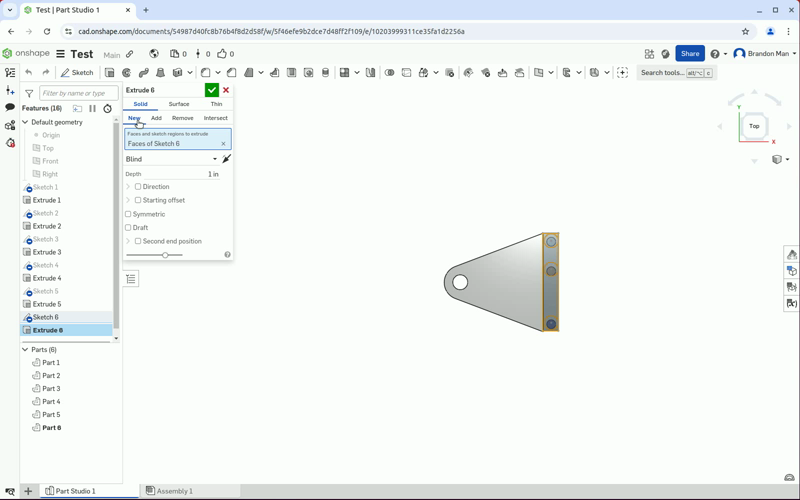
click(137, 120)
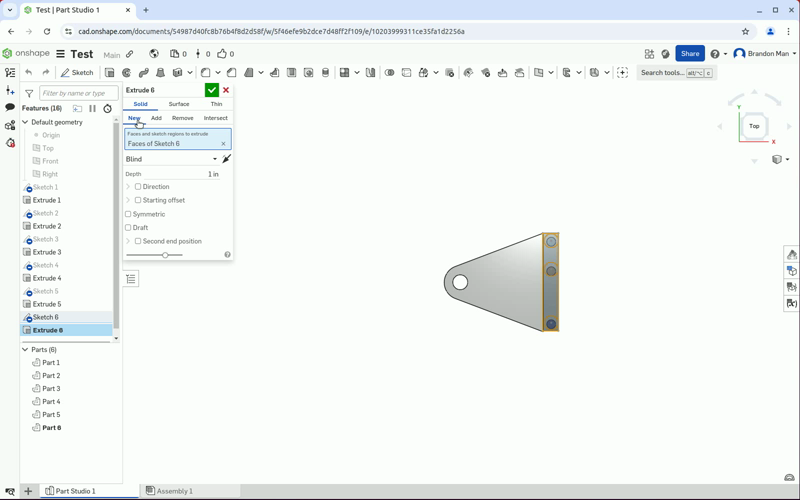
key(tab, 4)
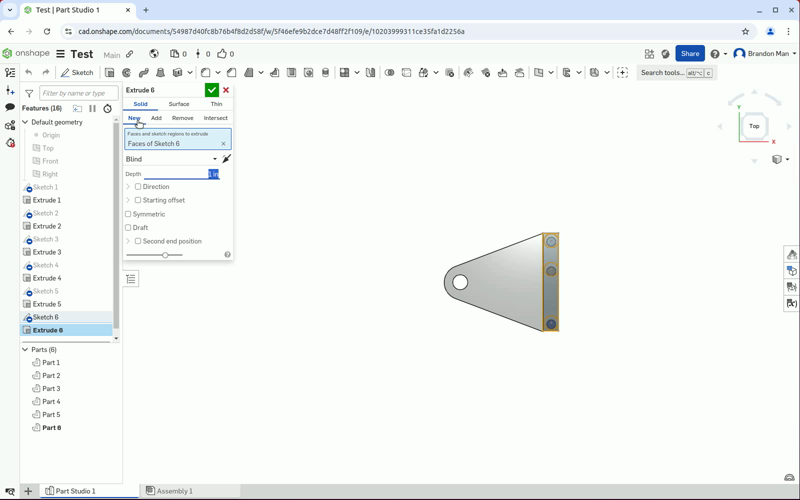
text(8.184)
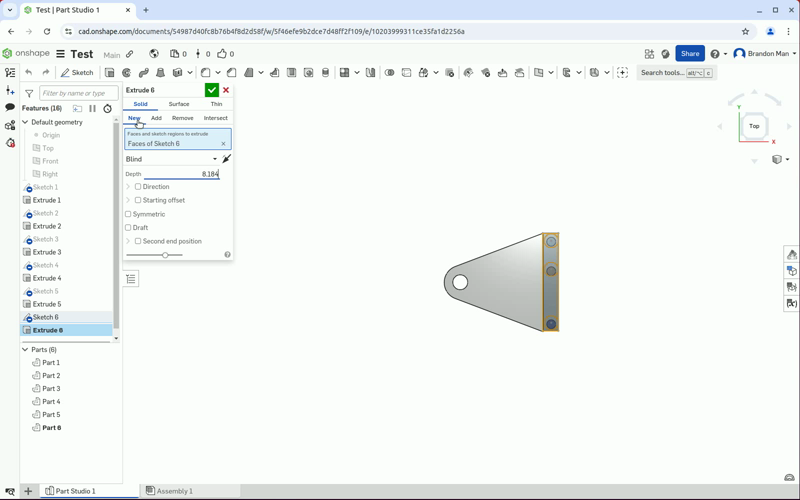
key(tab, 3)
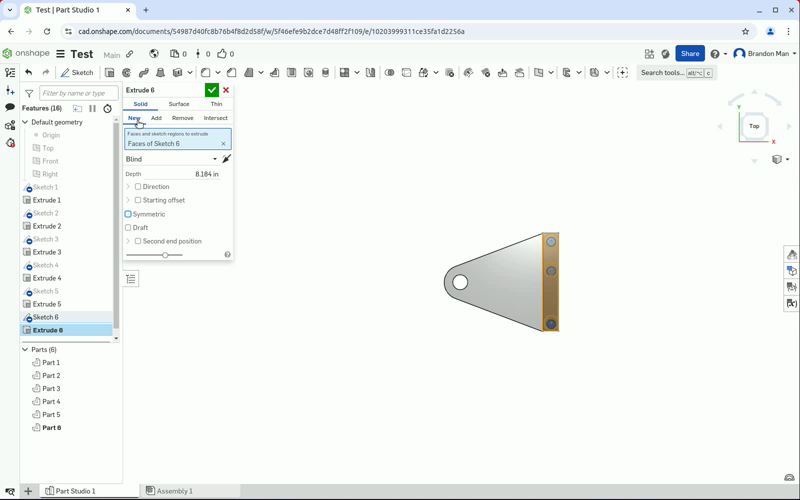
key(space)
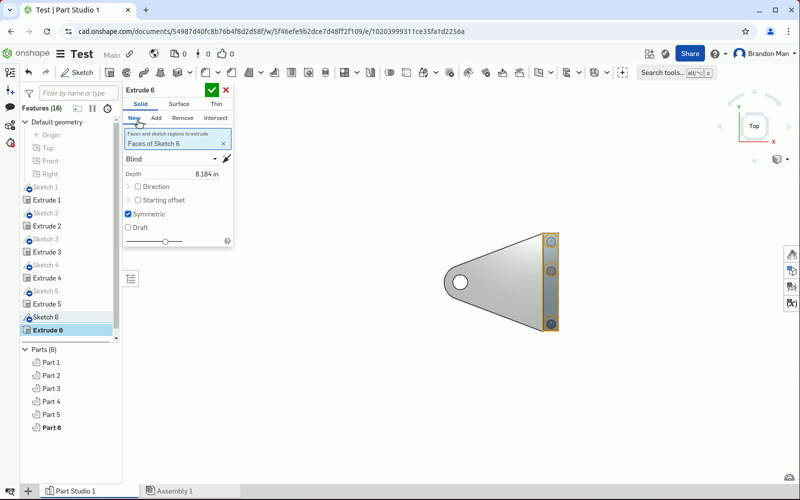
key(enter)
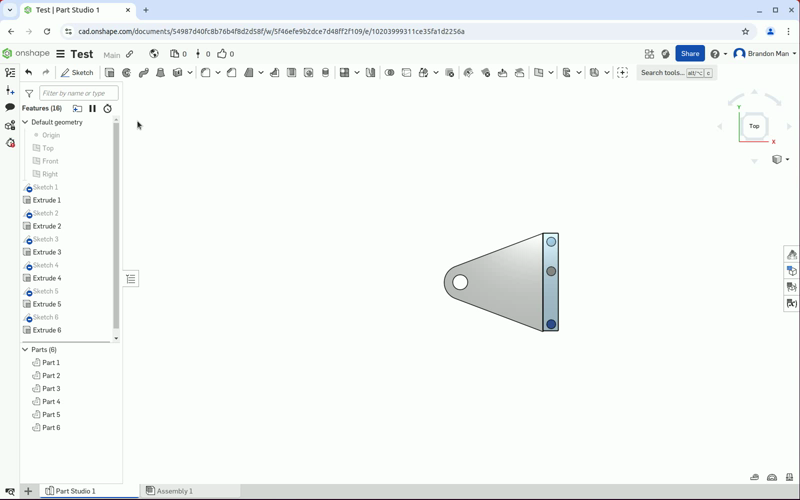
key(shift+h)
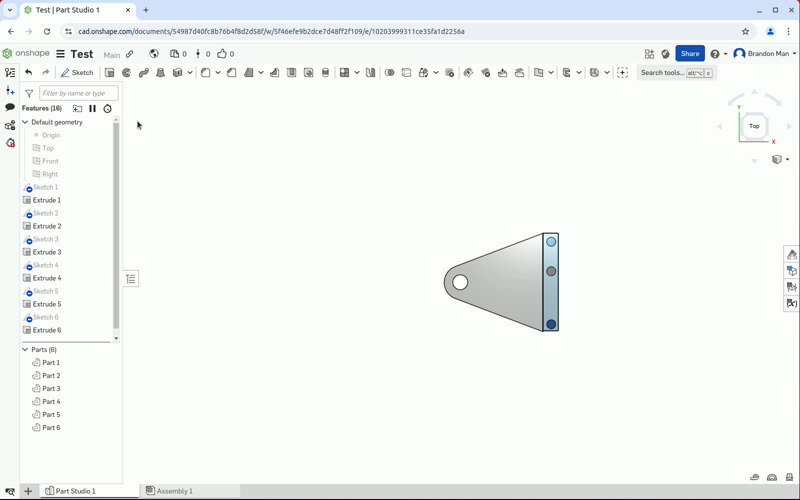
key(shift+h)
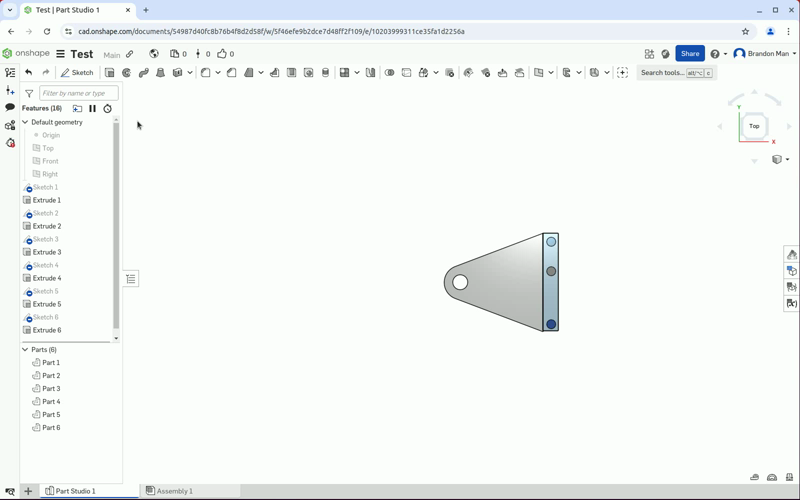
mouse_move(69, 189)
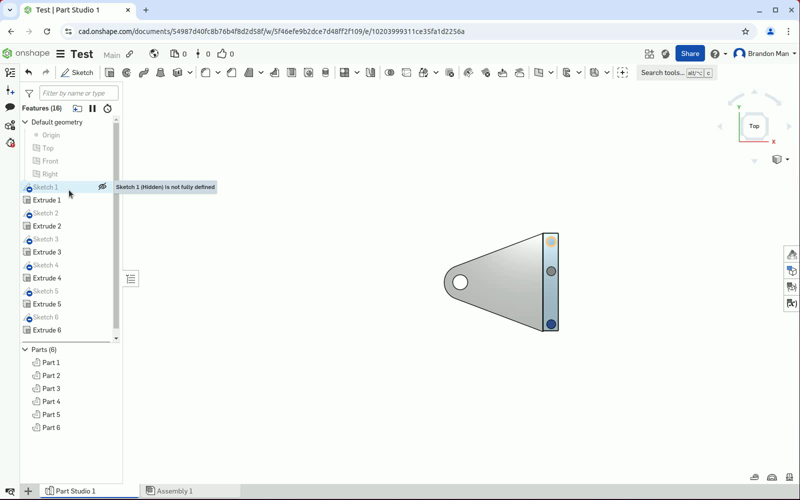
click(69, 189)
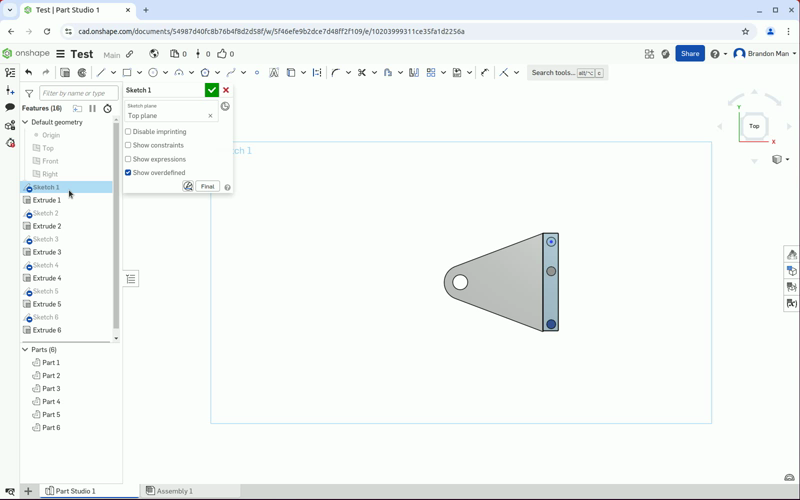
mouse_move(229, 92)
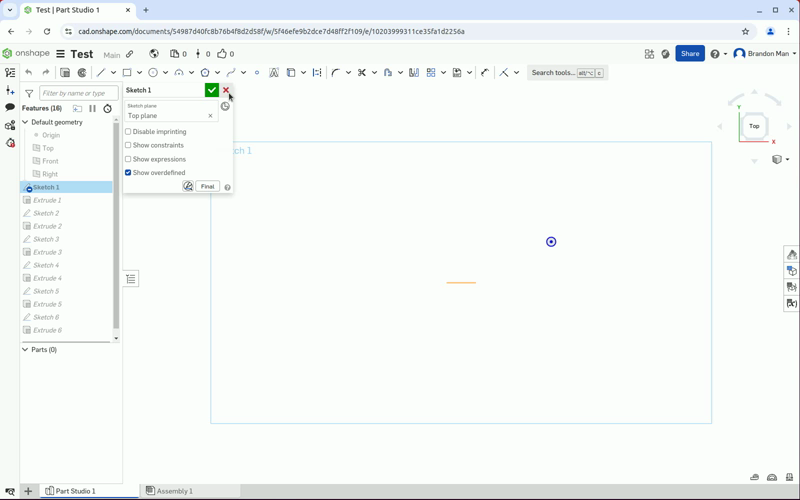
click(229, 92)
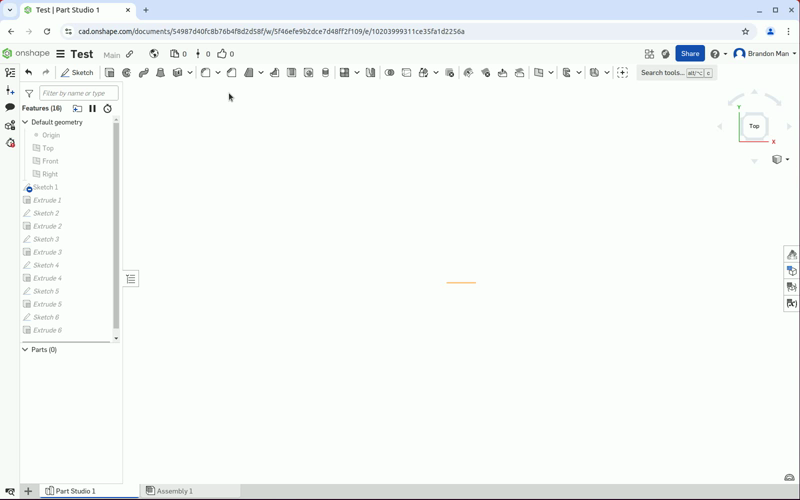
mouse_move(73, 352)
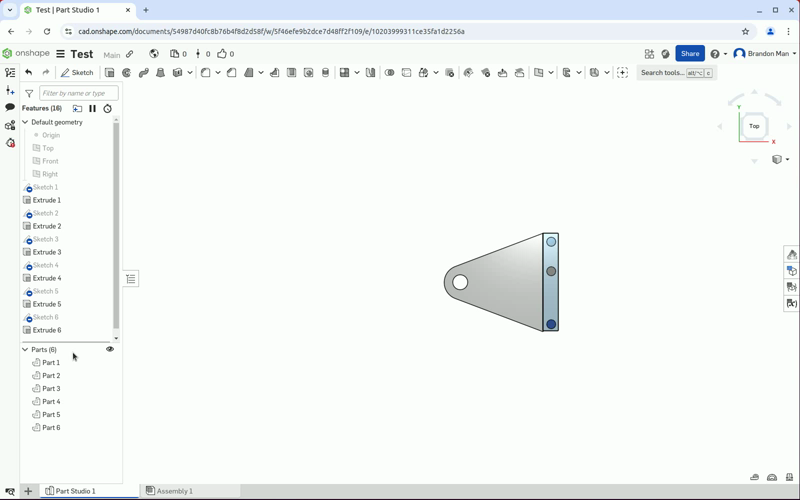
key(y)
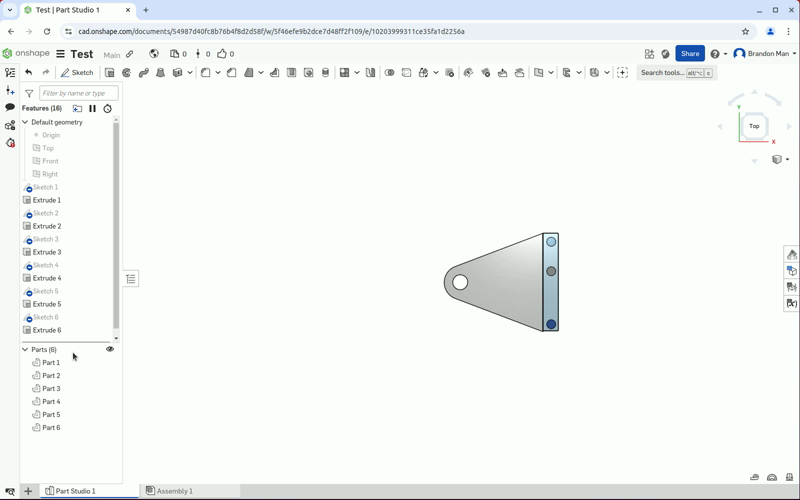
key(shift+p)
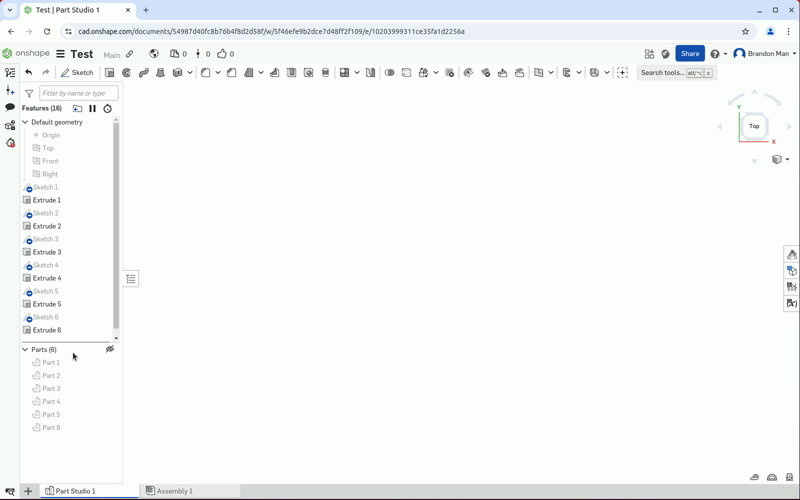
key(space)
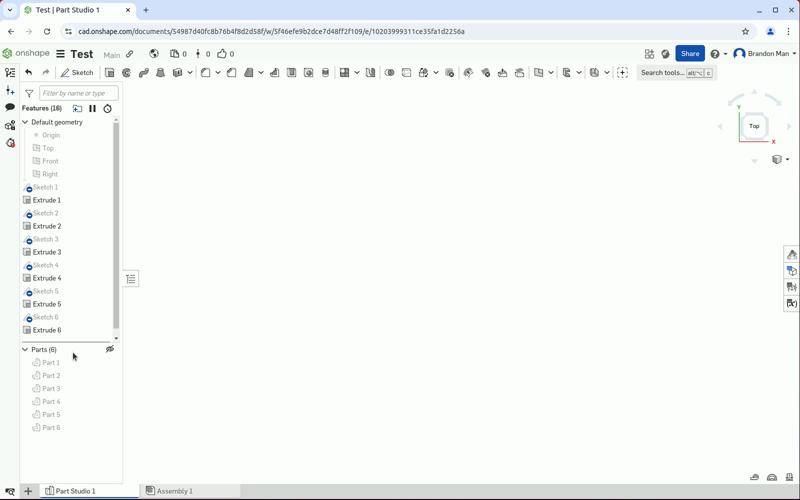
key_down(shift)
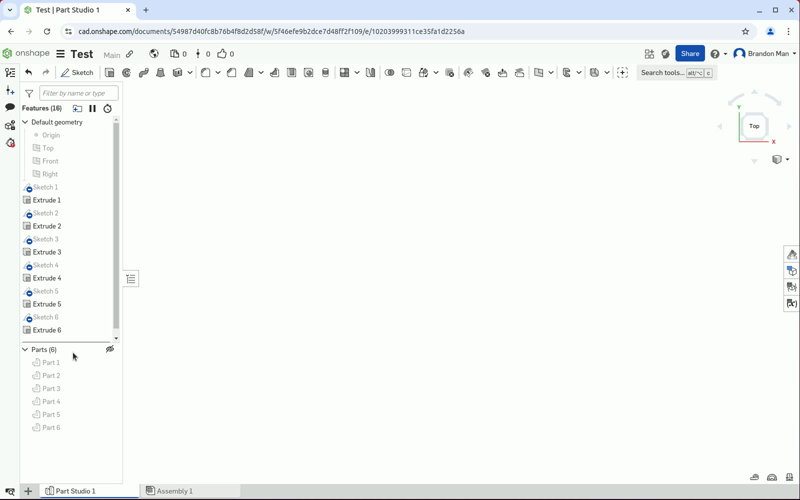
key(up)
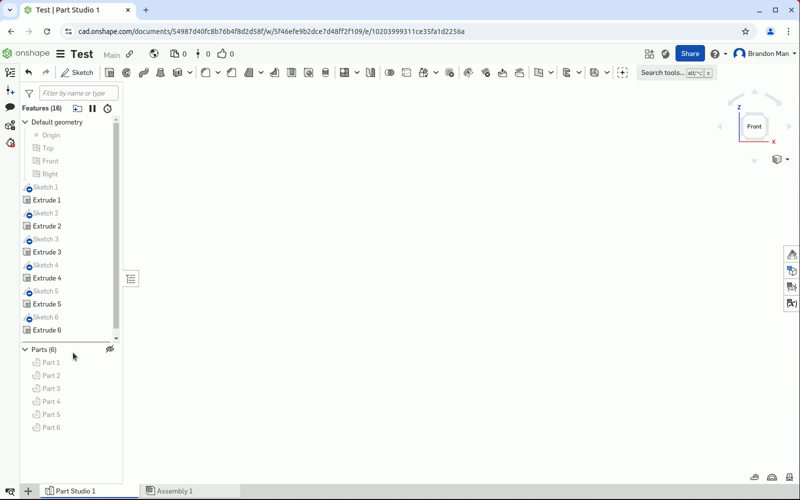
key_up(shift)
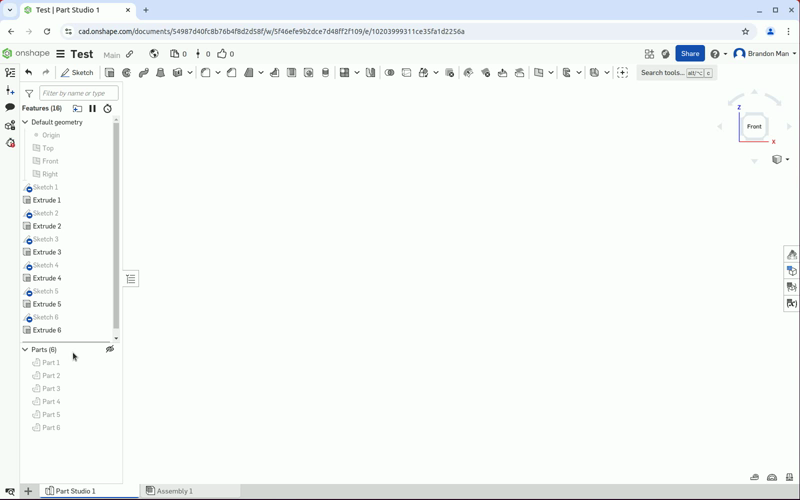
key(space)
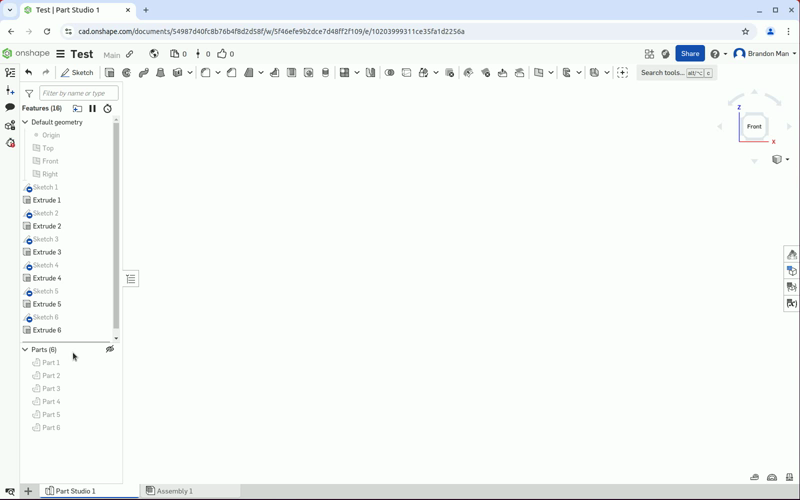
key_down(shift)
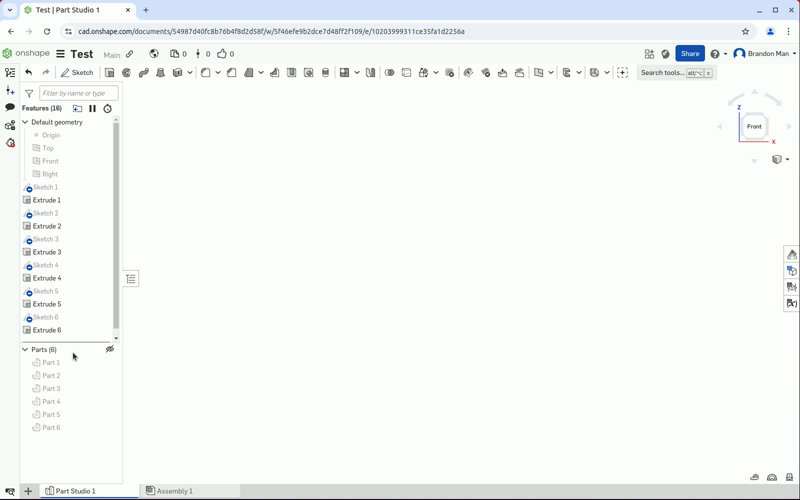
key(left)
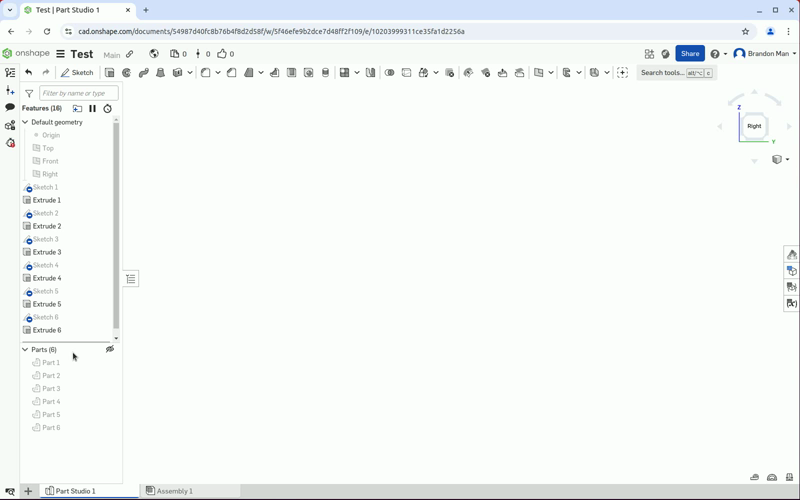
key_up(shift)
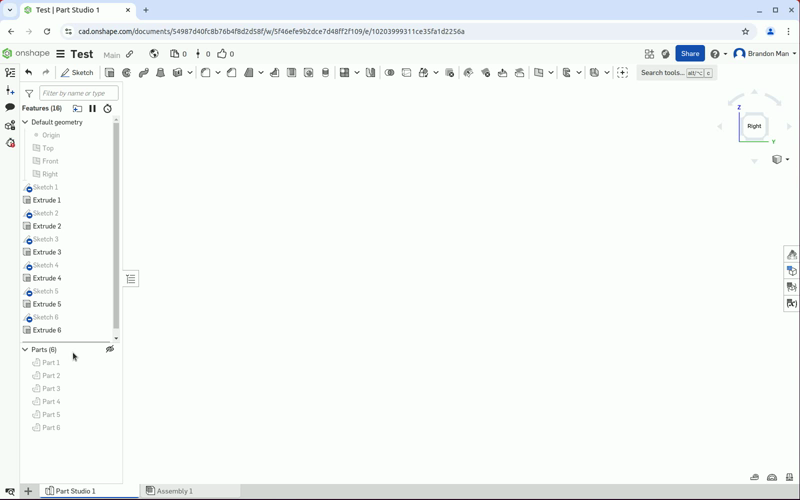
mouse_move(73, 352)
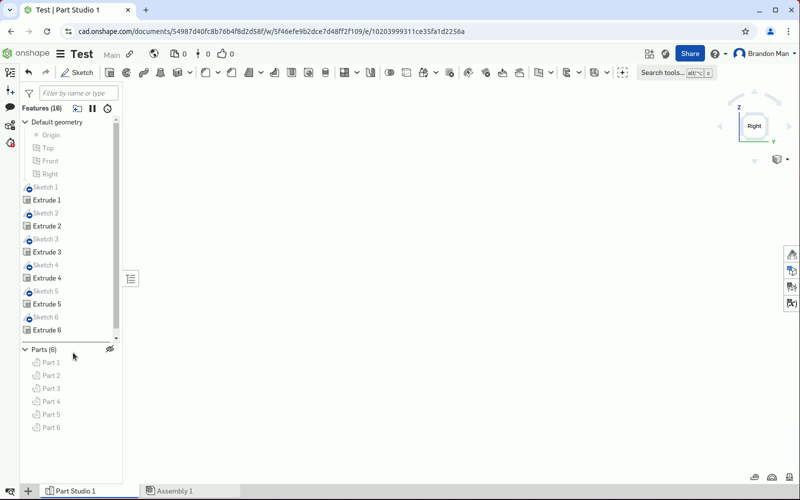
key(shift+y)
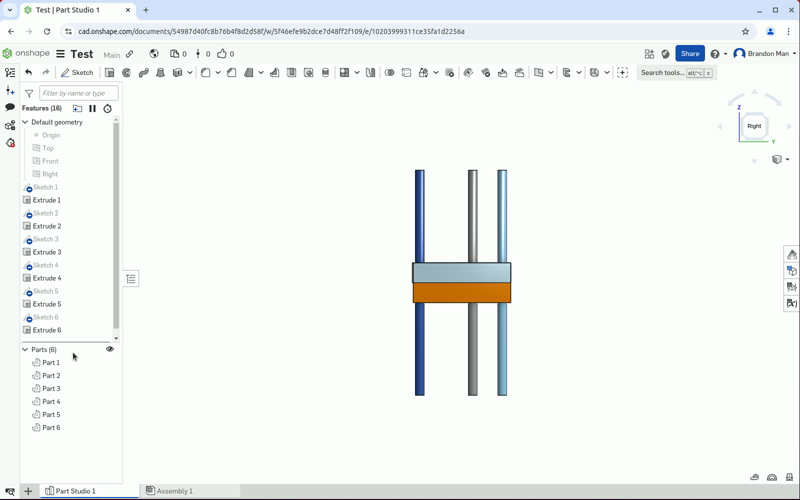
mouse_move(541, 75)
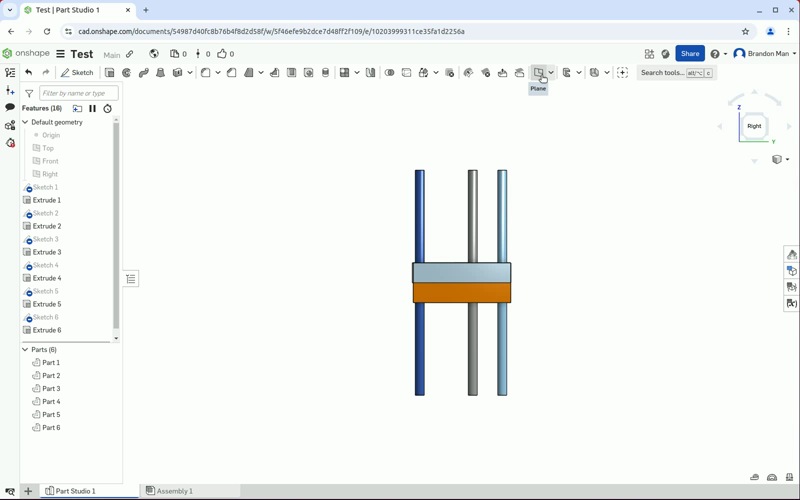
click(541, 75)
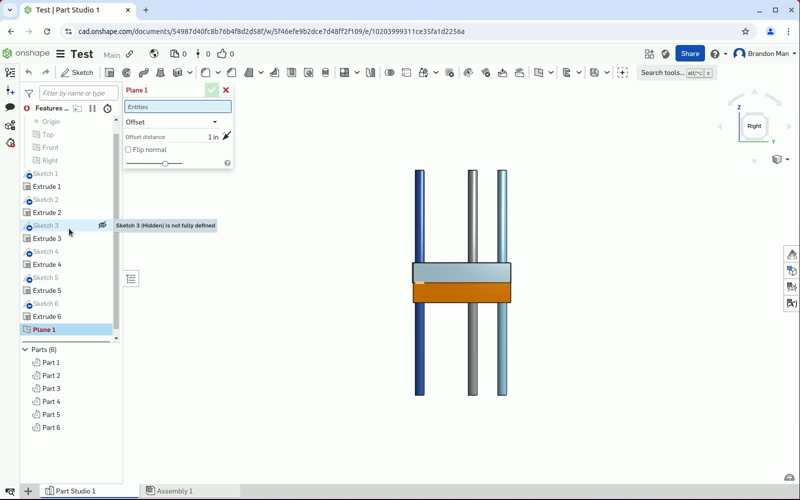
scroll(3)
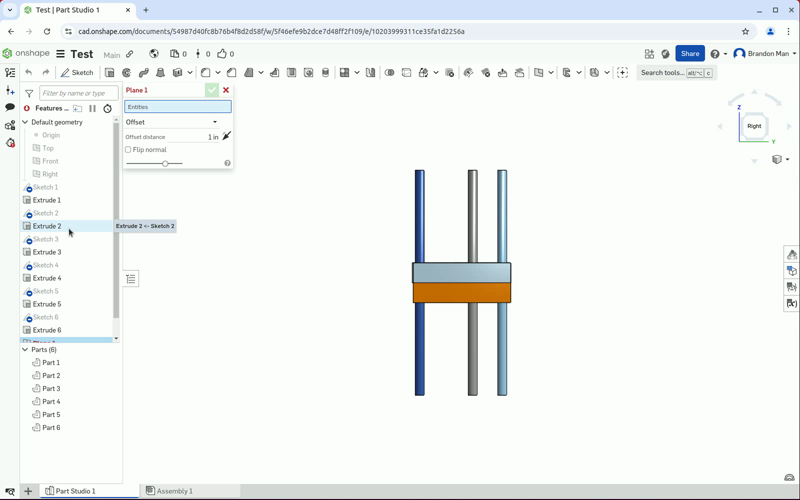
mouse_move(69, 176)
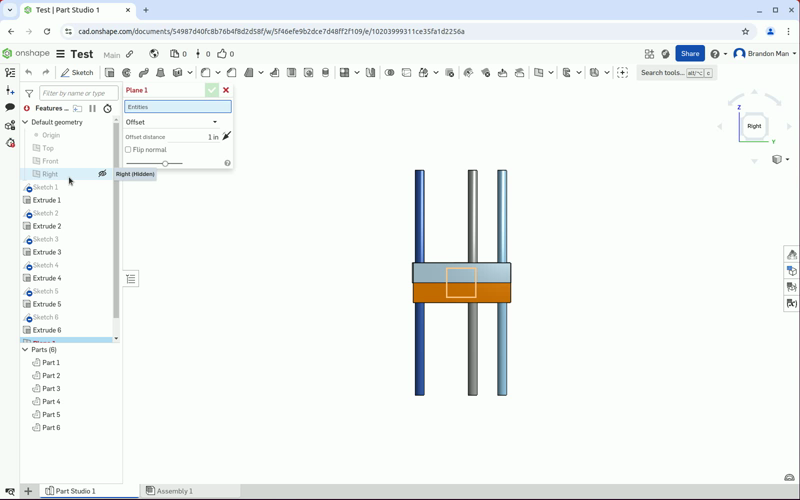
click(69, 176)
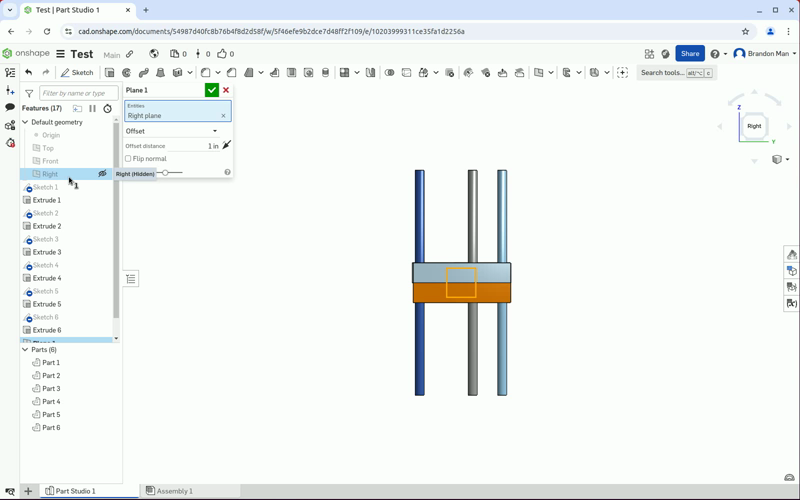
key(tab, 2)
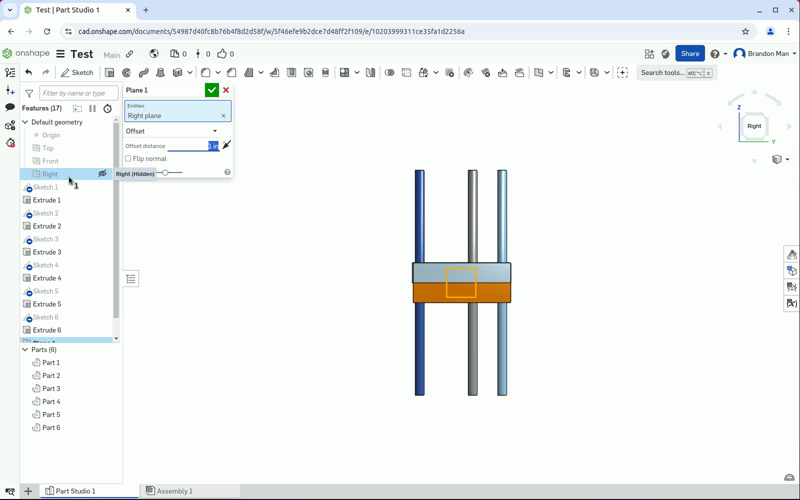
text(19.966)
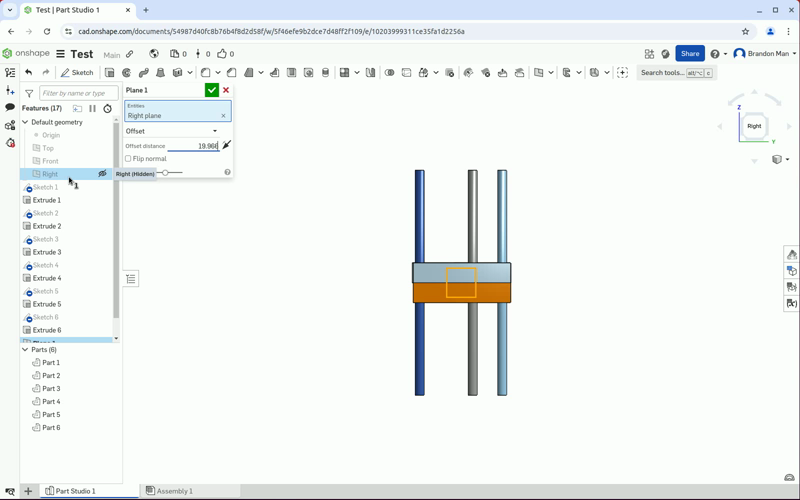
key(enter, 2)
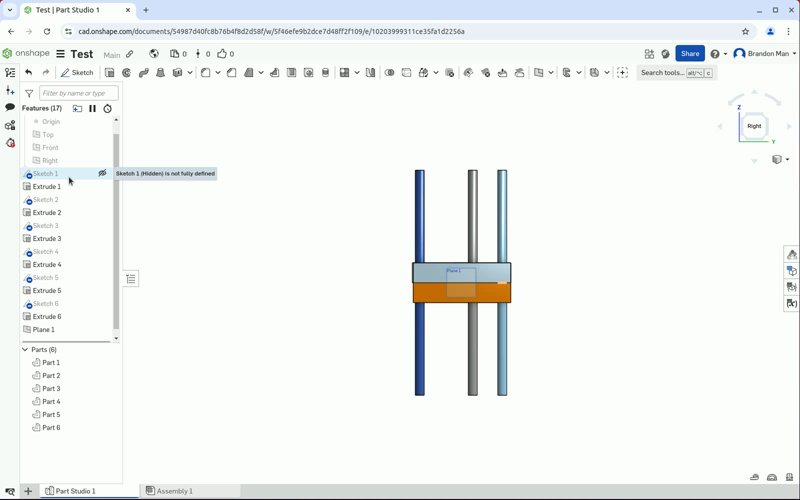
key(shift+s)
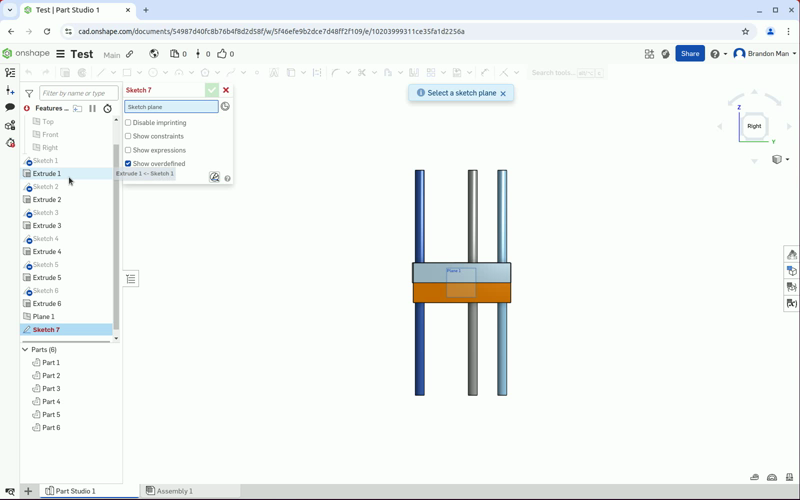
mouse_move(69, 319)
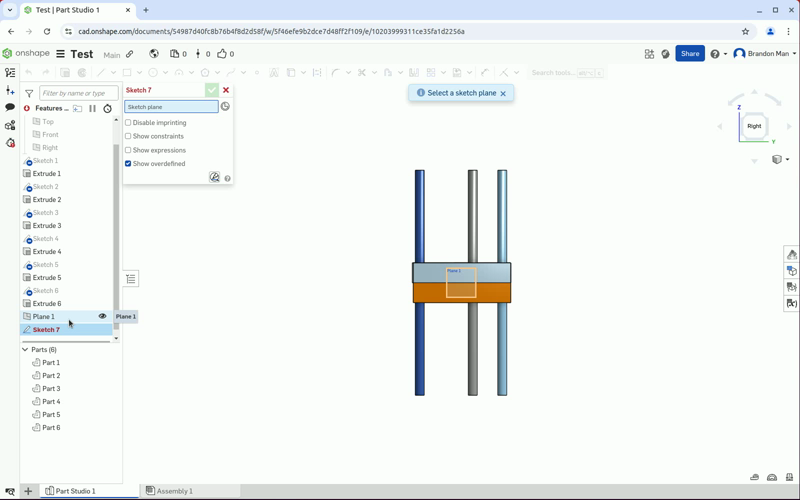
click(69, 319)
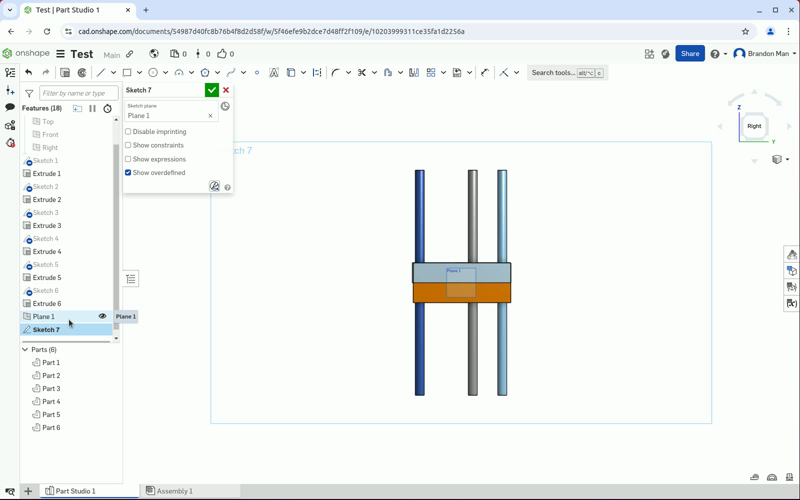
mouse_move(73, 352)
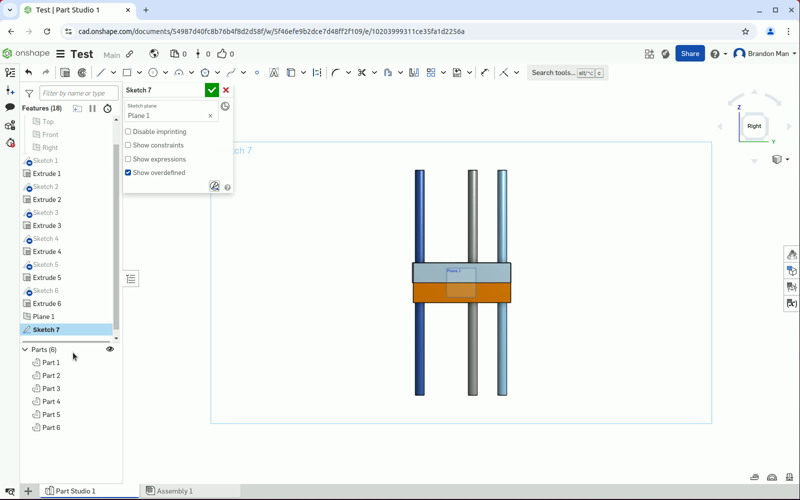
key(y)
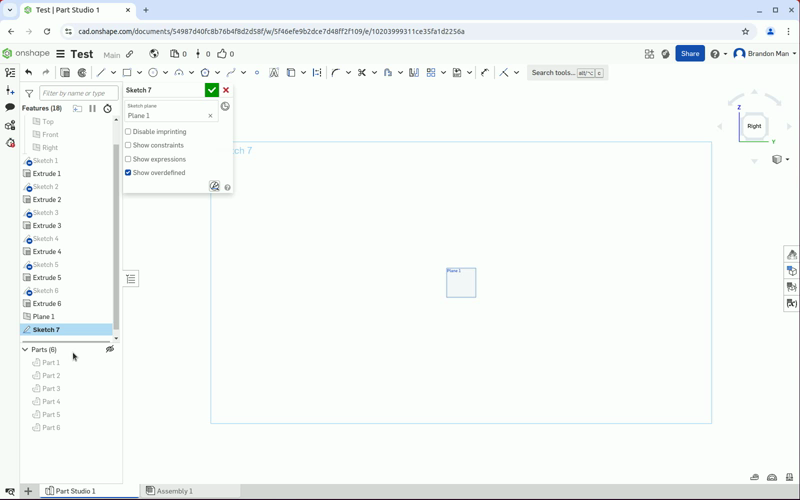
key(c)
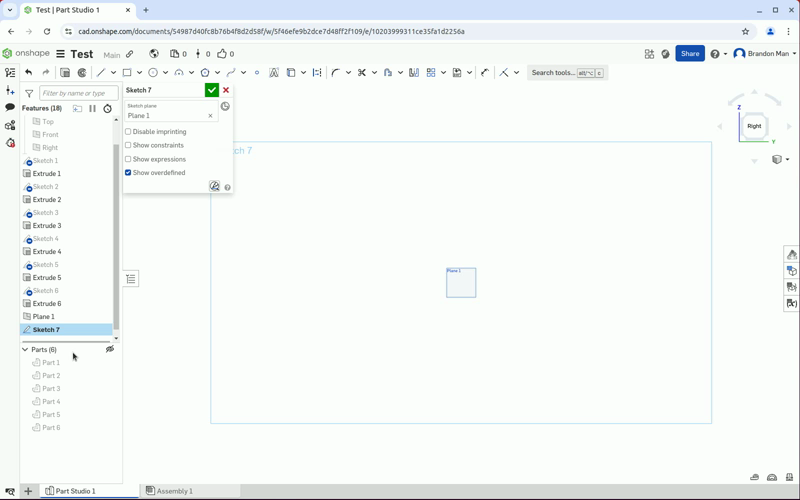
key_down(shift)
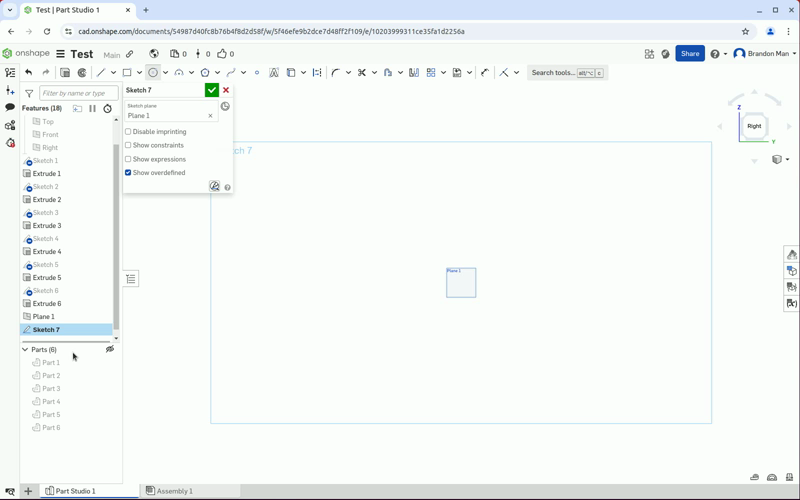
mouse_move(461, 282)
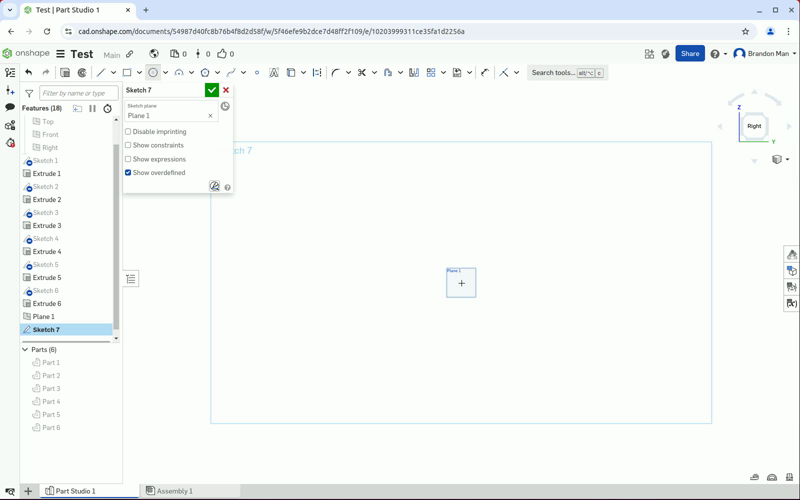
click(461, 282)
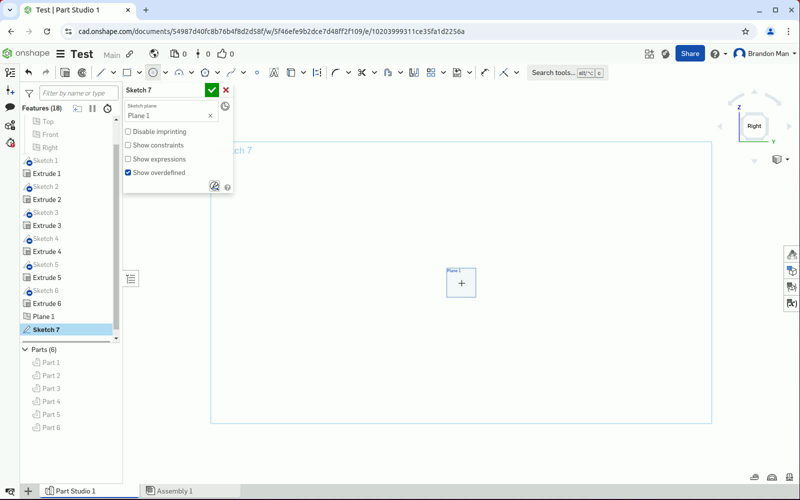
key_up(shift)
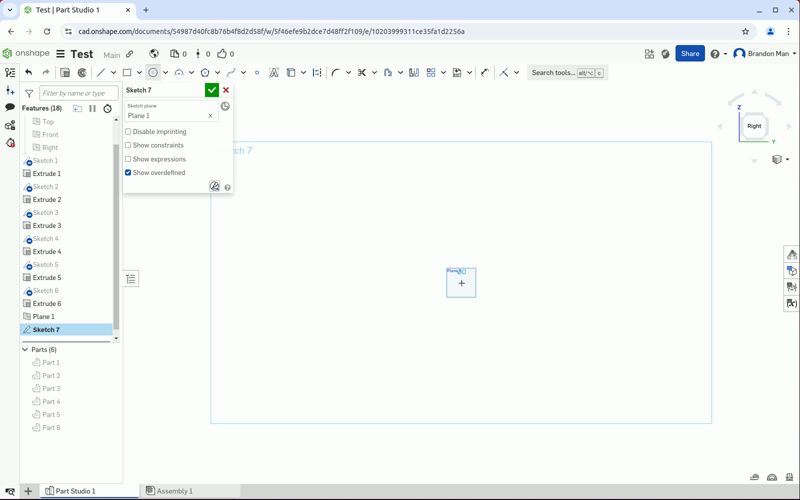
mouse_move(480, 282)
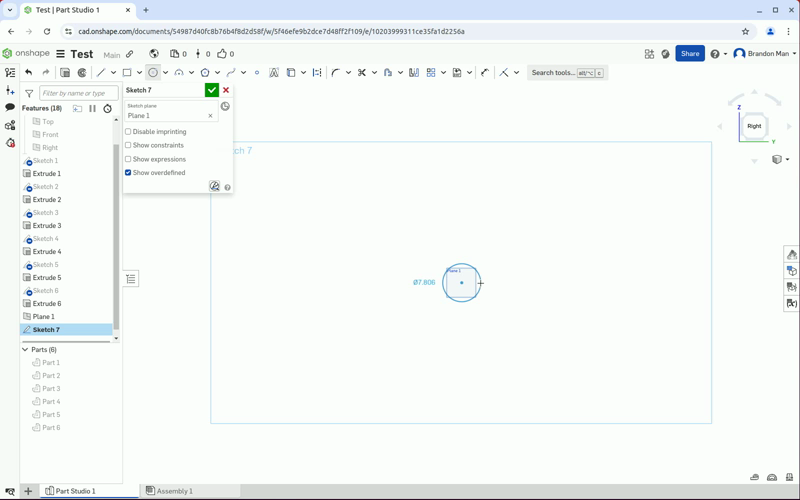
click(480, 282)
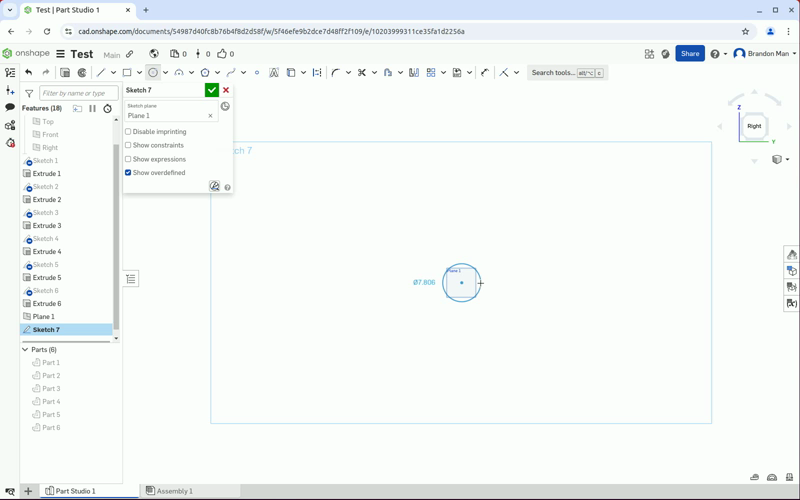
key(esc)
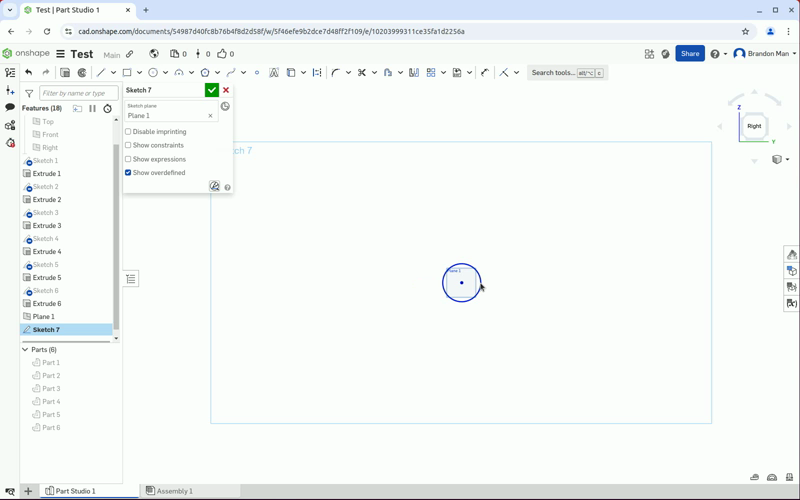
key(c)
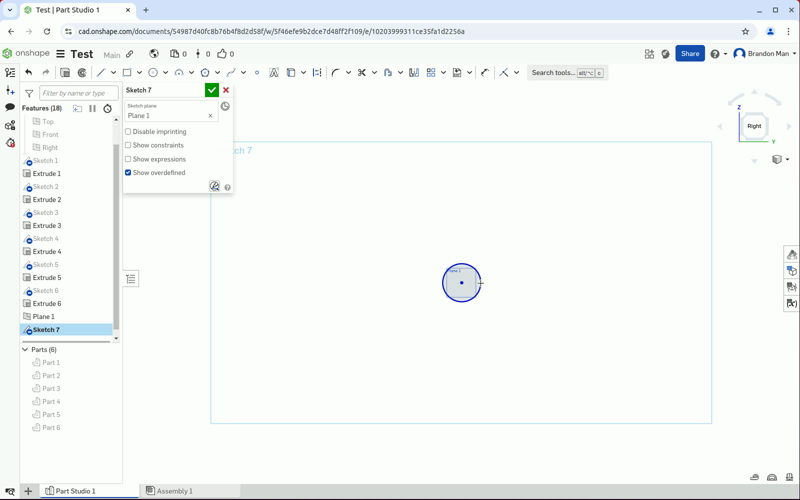
key_down(shift)
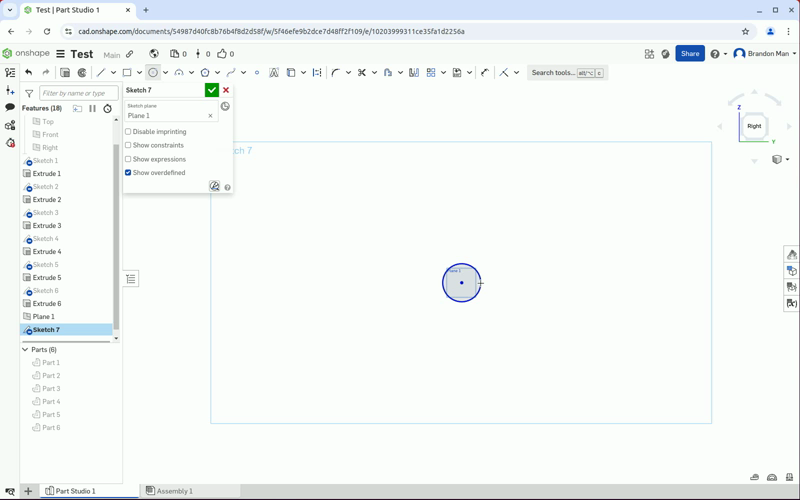
mouse_move(461, 282)
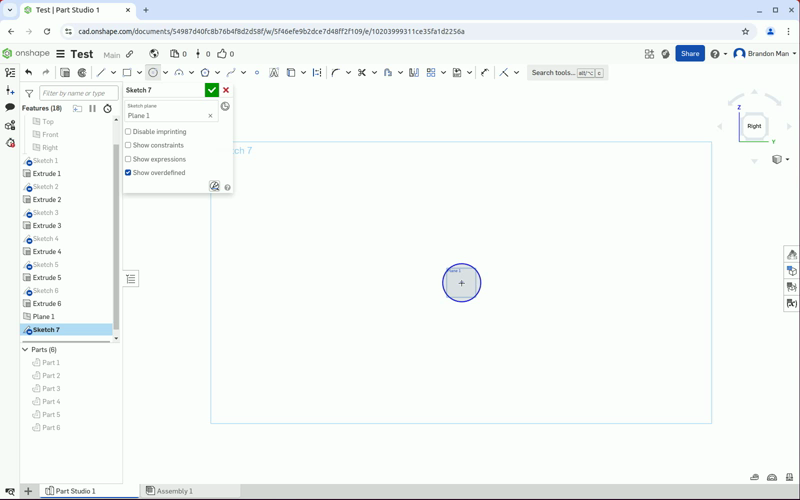
click(461, 282)
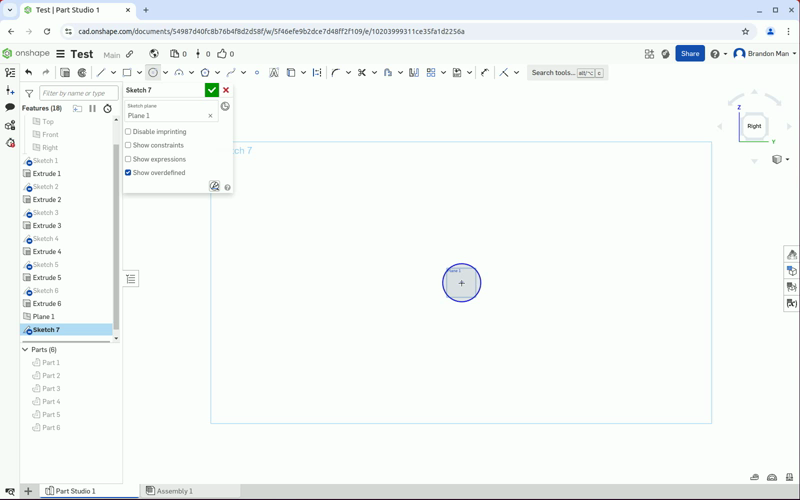
key_up(shift)
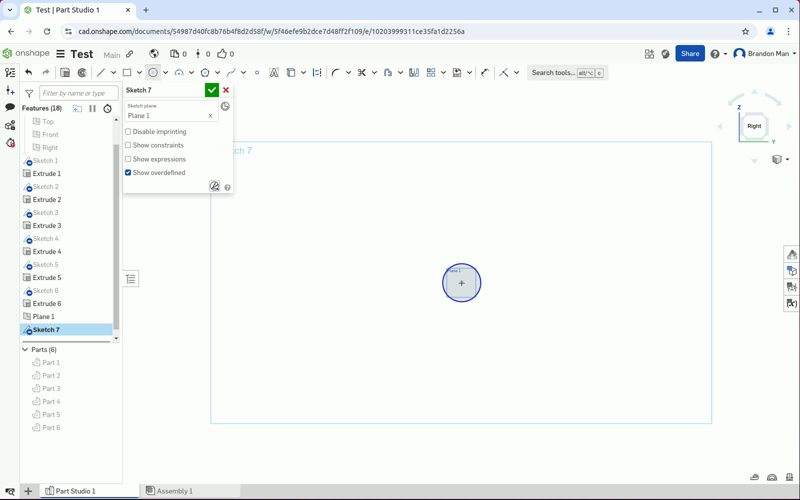
mouse_move(469, 282)
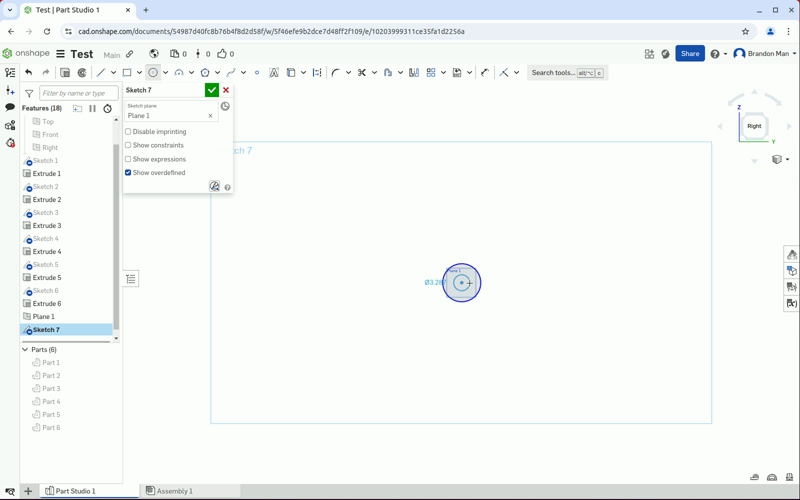
click(469, 282)
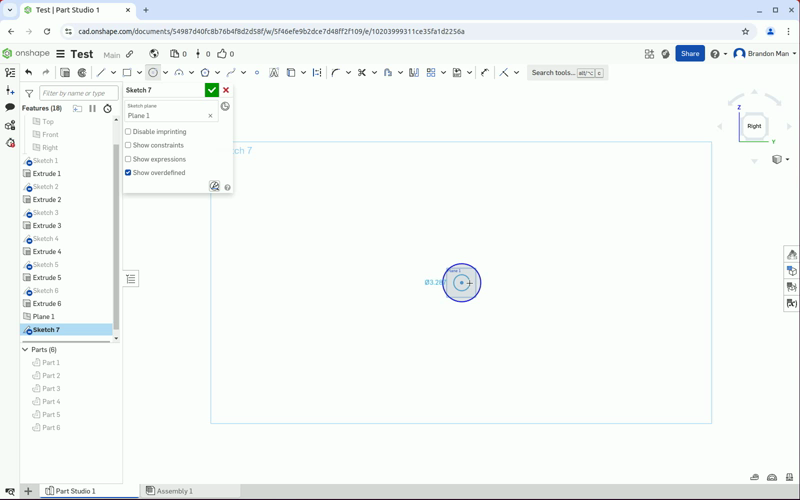
key(esc)
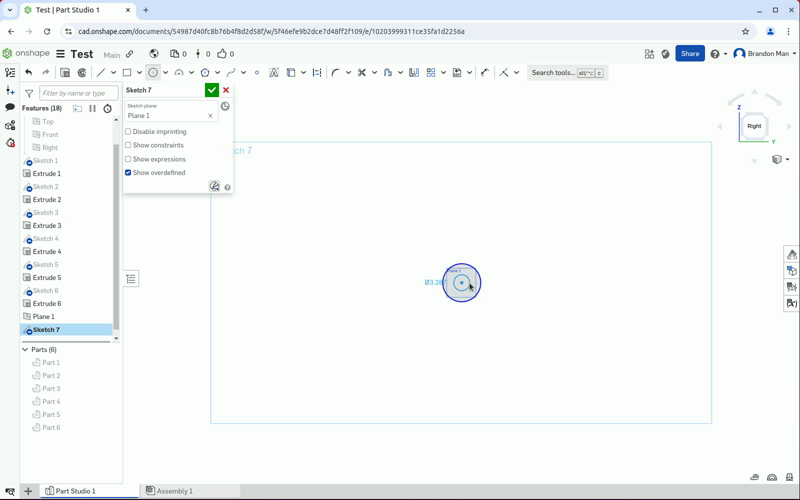
mouse_move(445, 281)
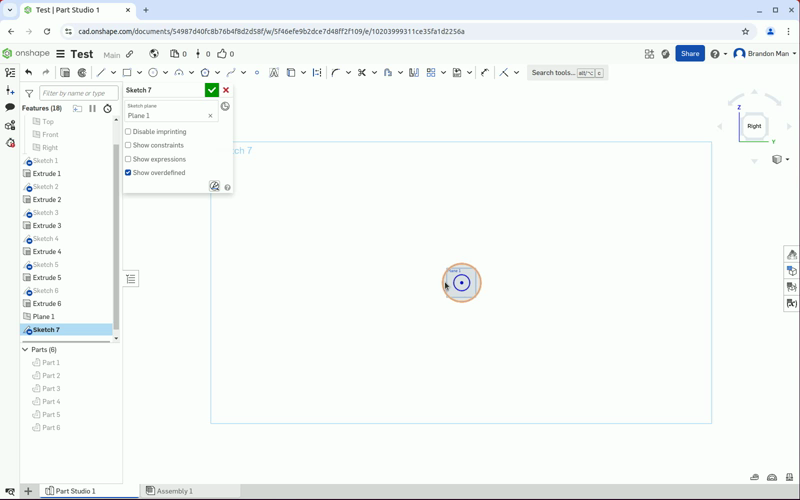
scroll(6)
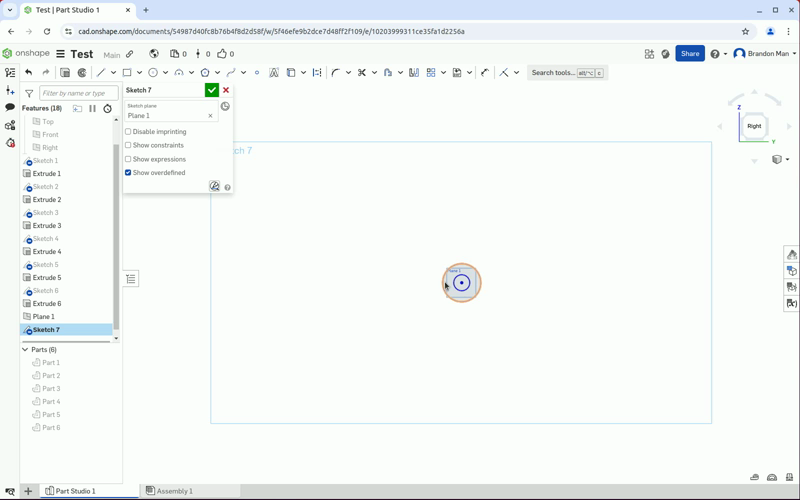
scroll(6)
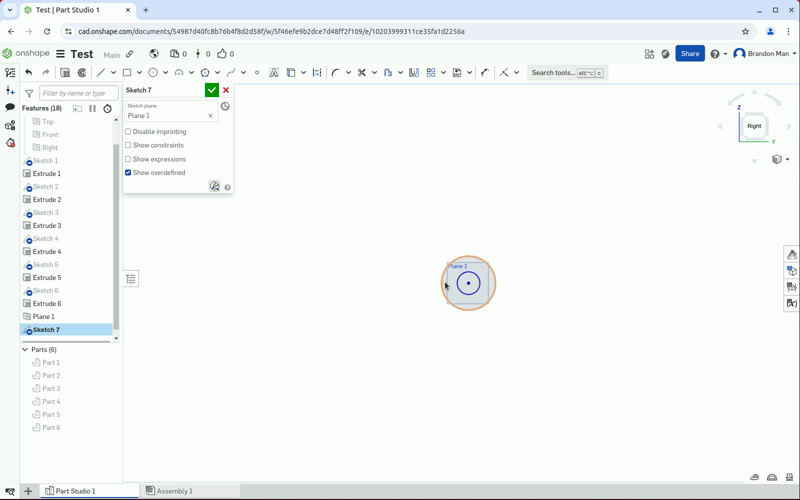
scroll(6)
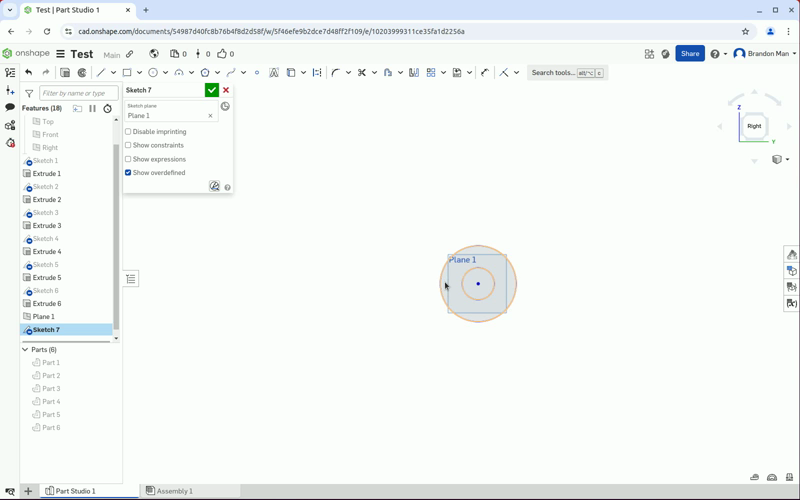
scroll(6)
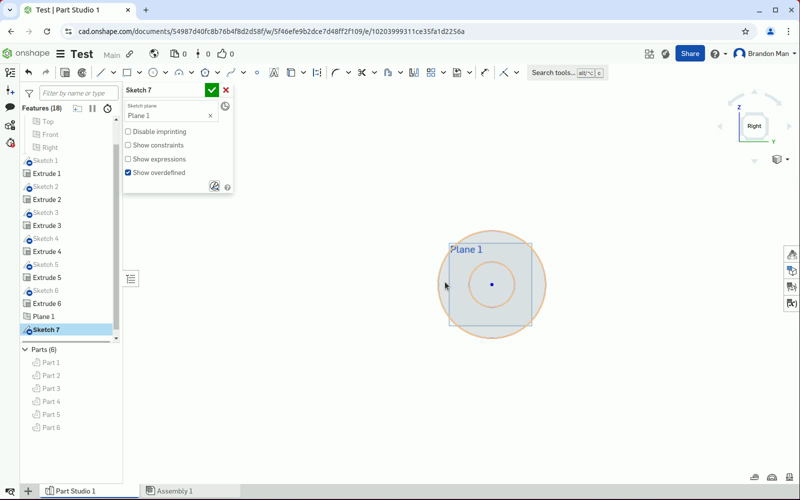
scroll(6)
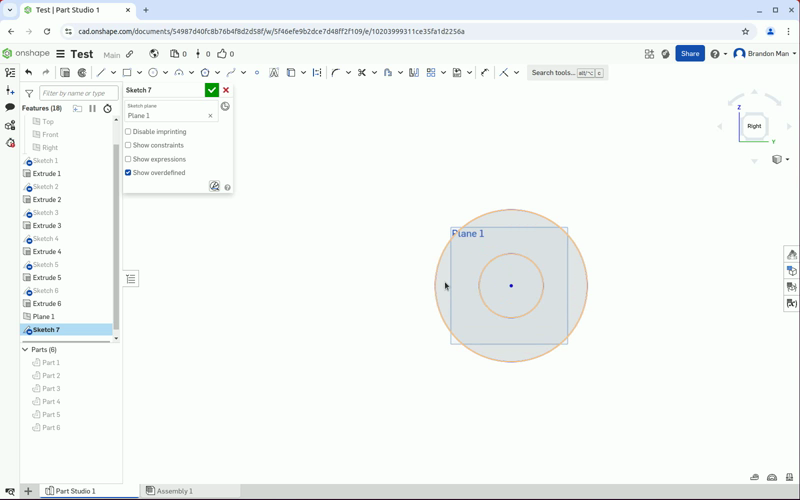
scroll(6)
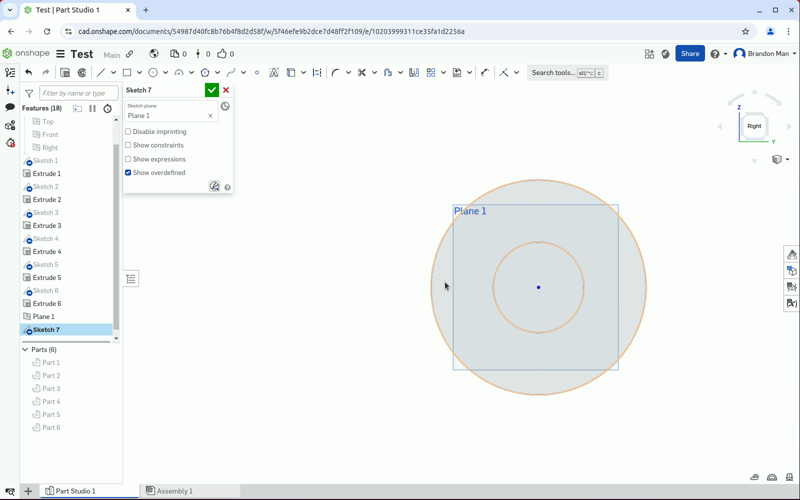
scroll(6)
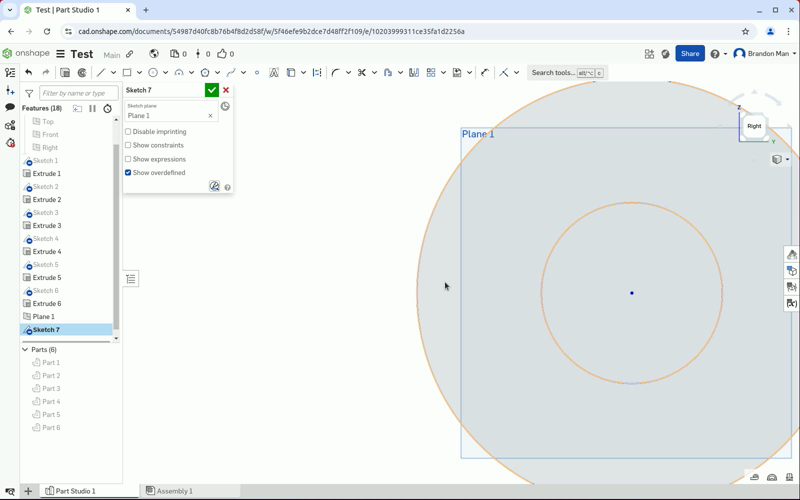
click(445, 281)
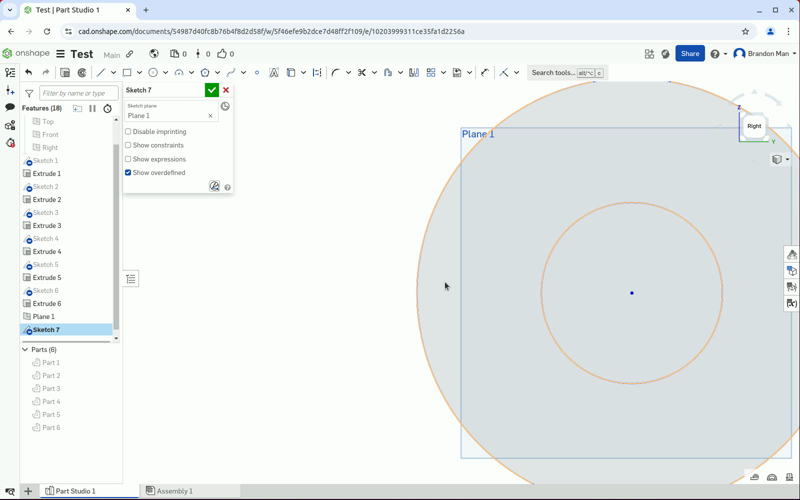
scroll(-6)
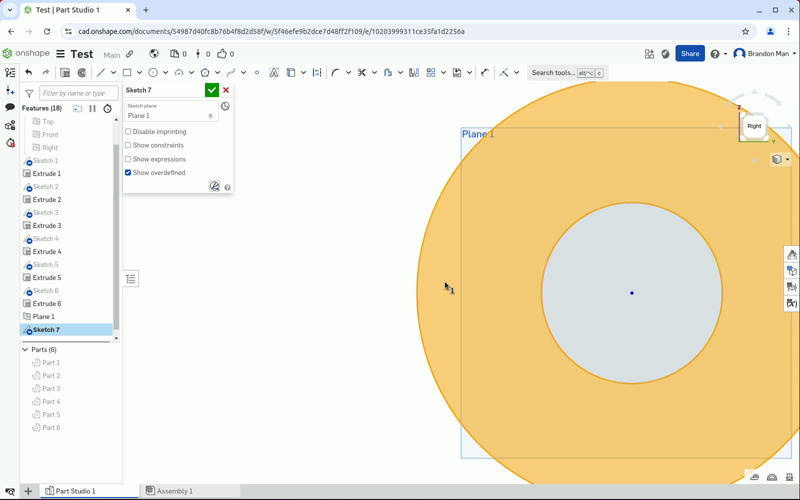
scroll(-6)
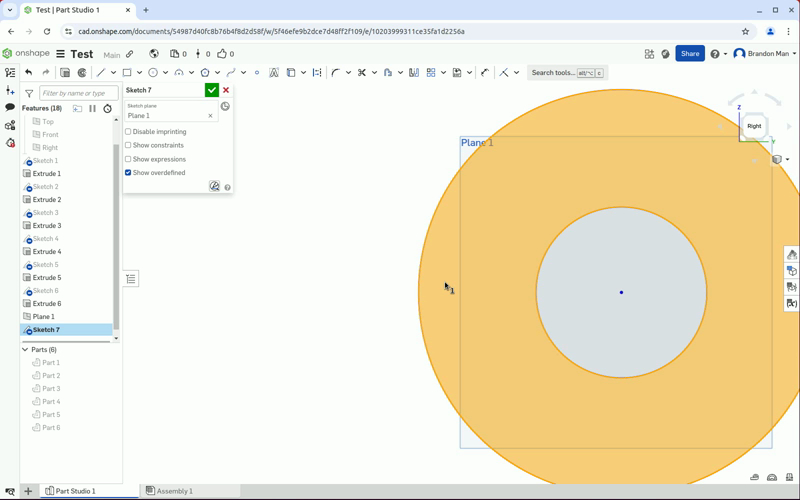
scroll(-6)
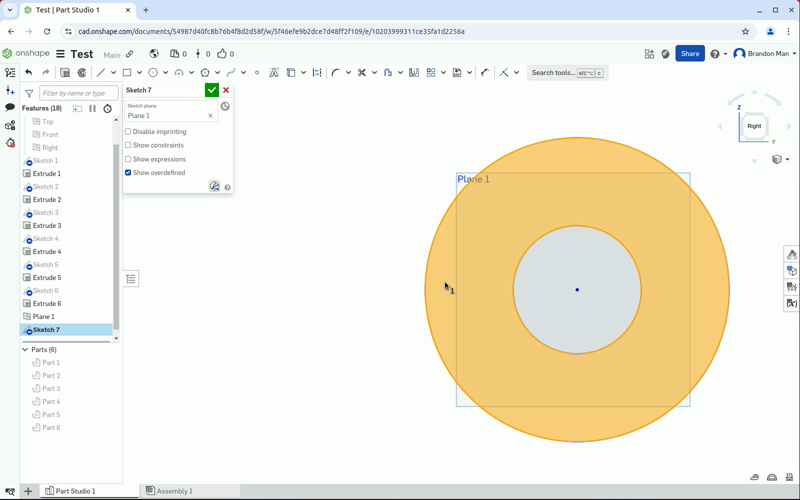
scroll(-6)
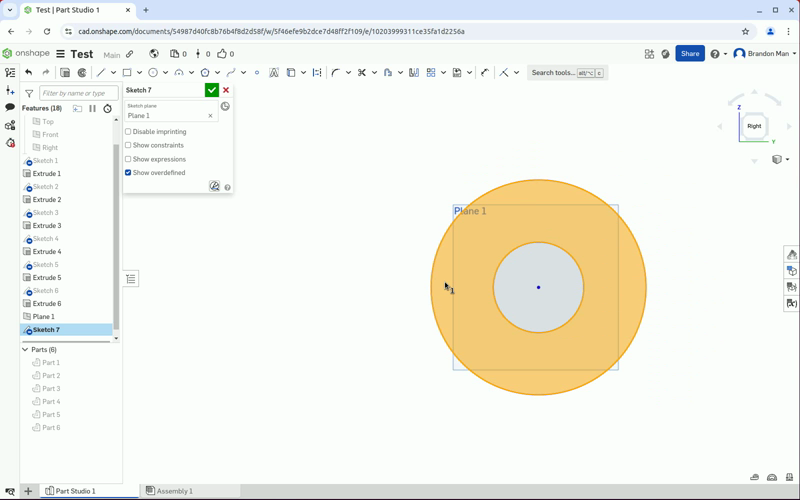
scroll(-6)
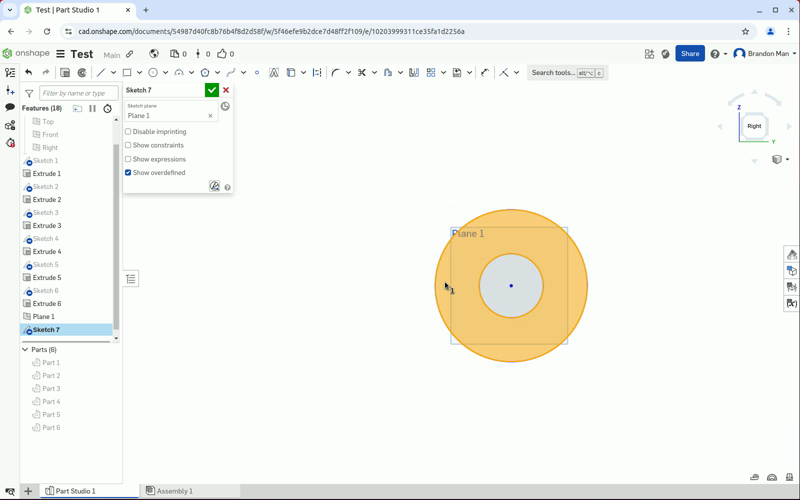
scroll(-6)
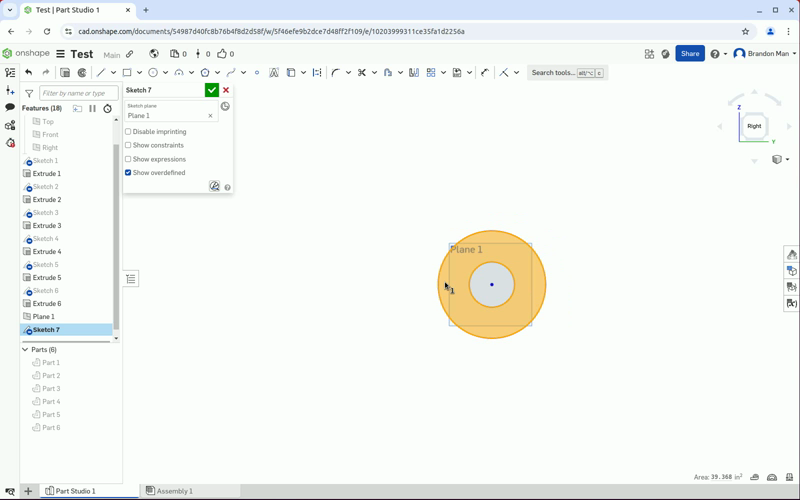
scroll(-6)
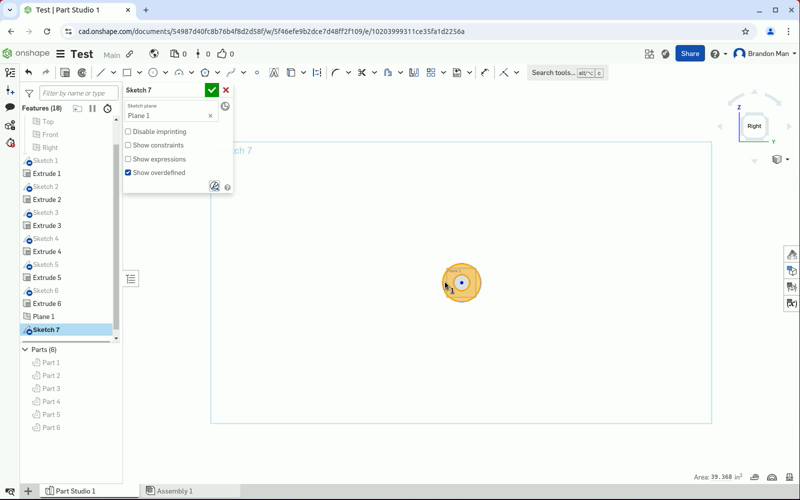
mouse_move(73, 352)
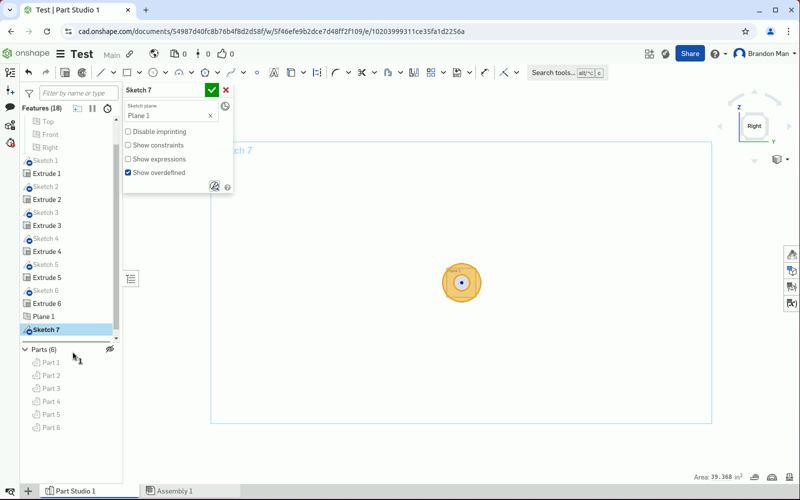
key(shift+y)
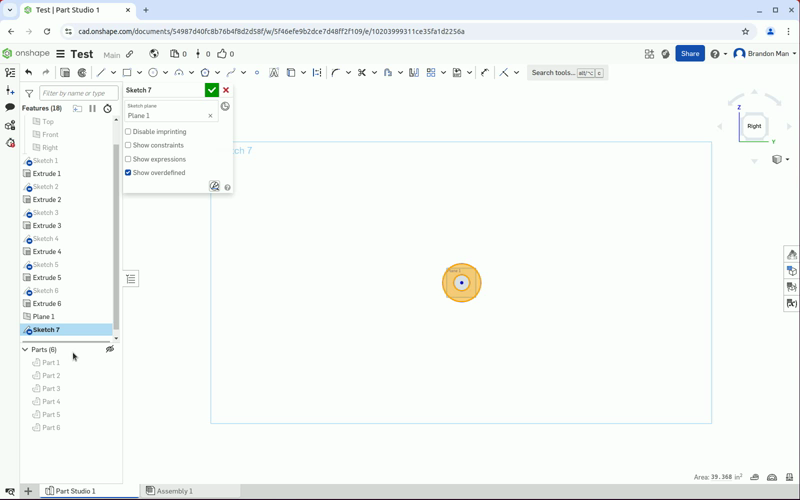
key(shift+e)
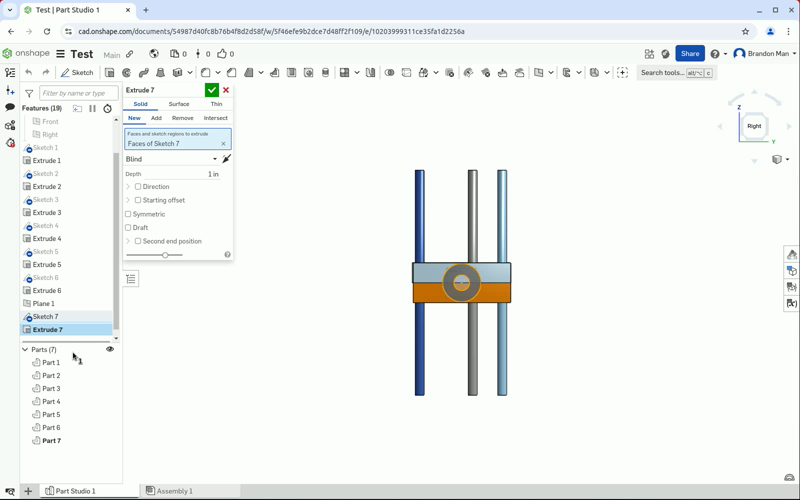
mouse_move(143, 106)
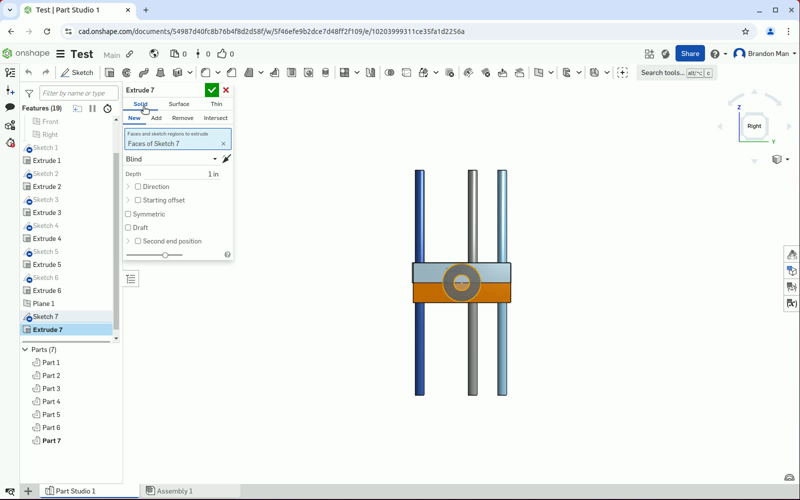
click(143, 106)
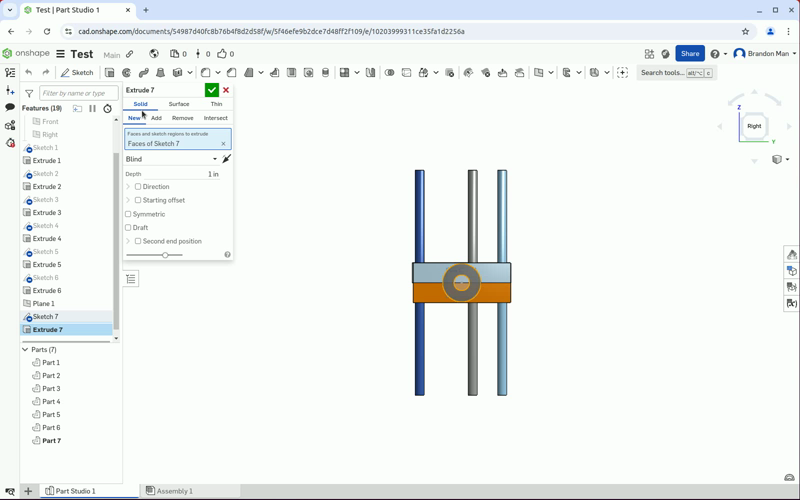
mouse_move(137, 120)
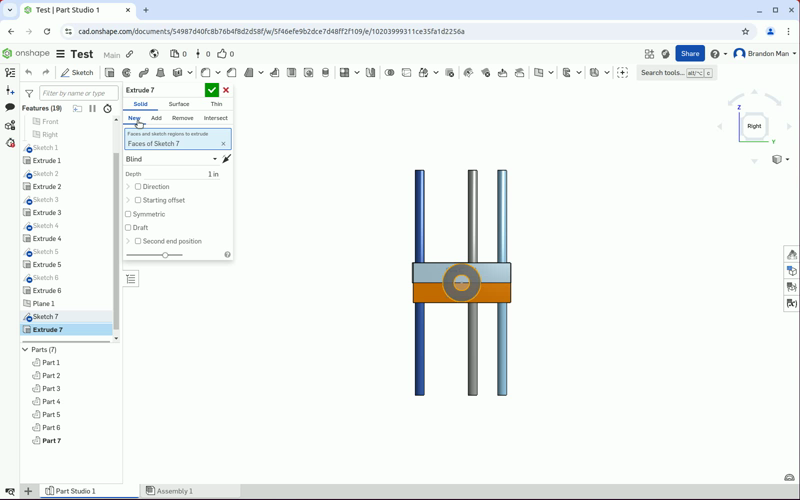
click(137, 120)
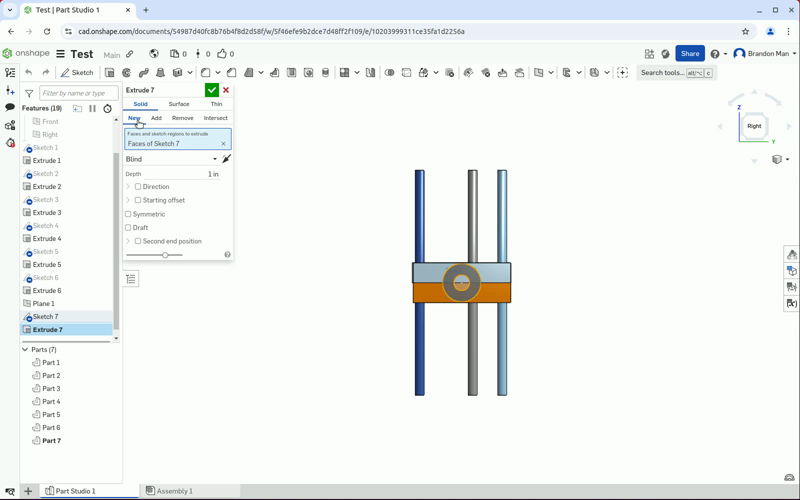
key(tab, 4)
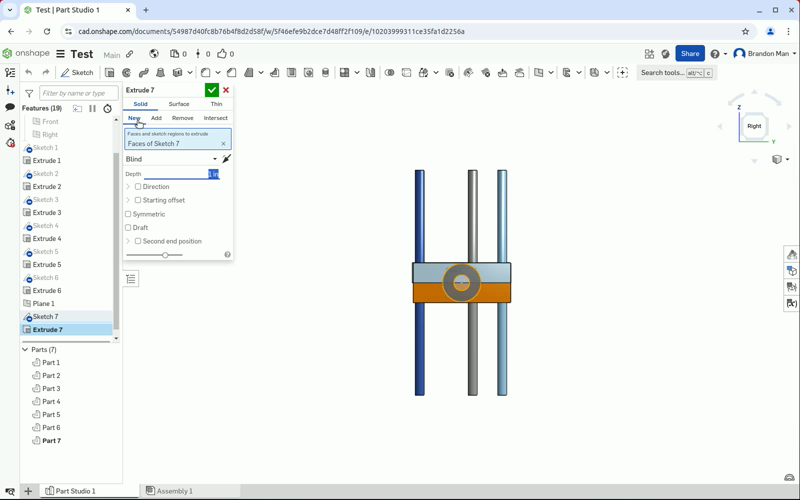
text(-14.683)
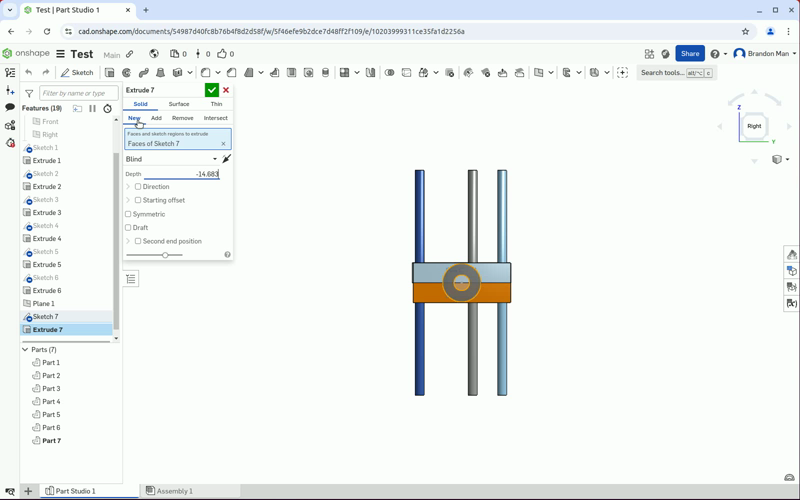
key(enter)
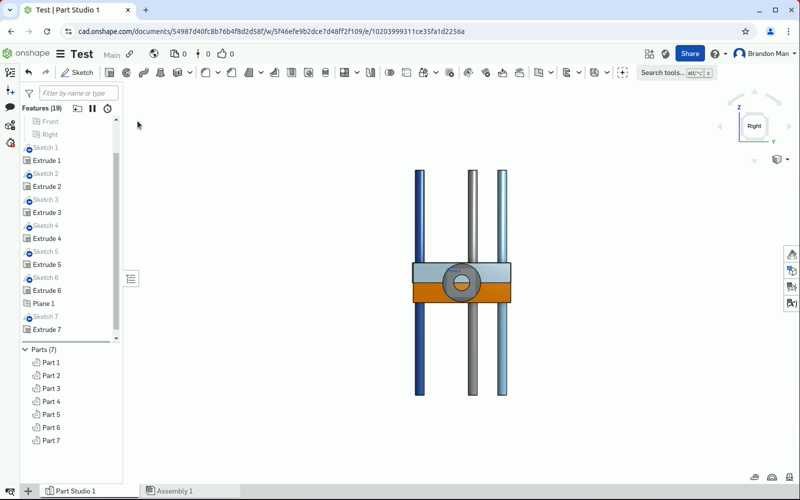
key(shift+h)
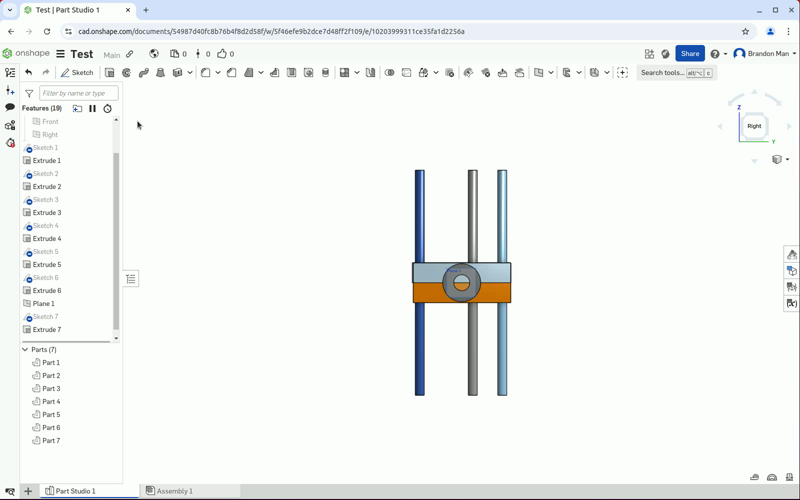
key(shift+h)
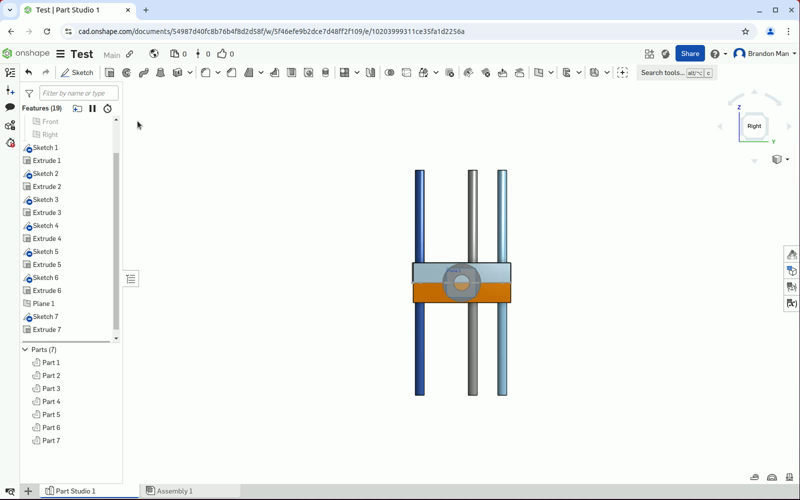
key(shift+7)
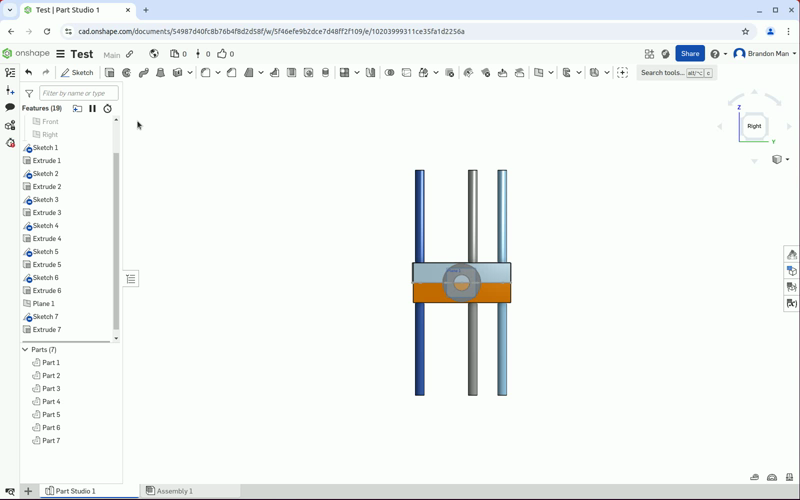
key(right, 2)
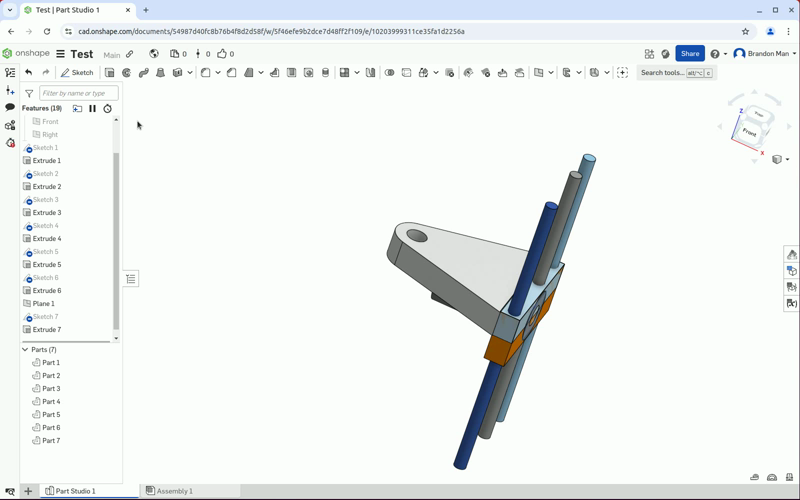
key(down, 2)
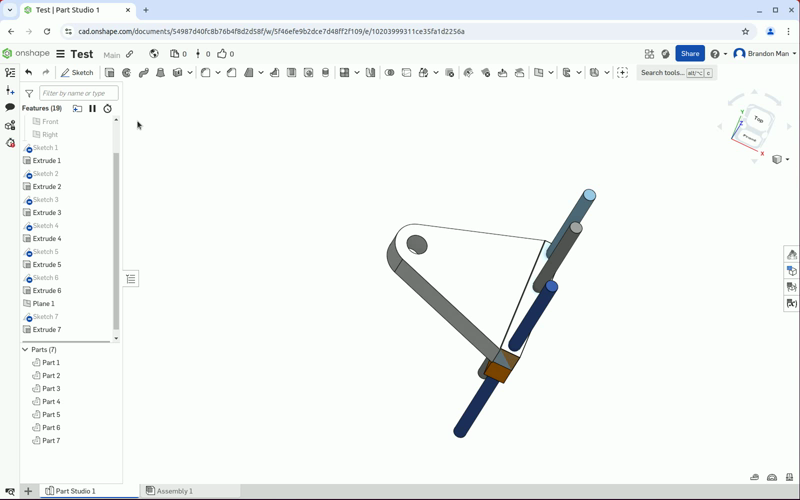
key(up, 2)
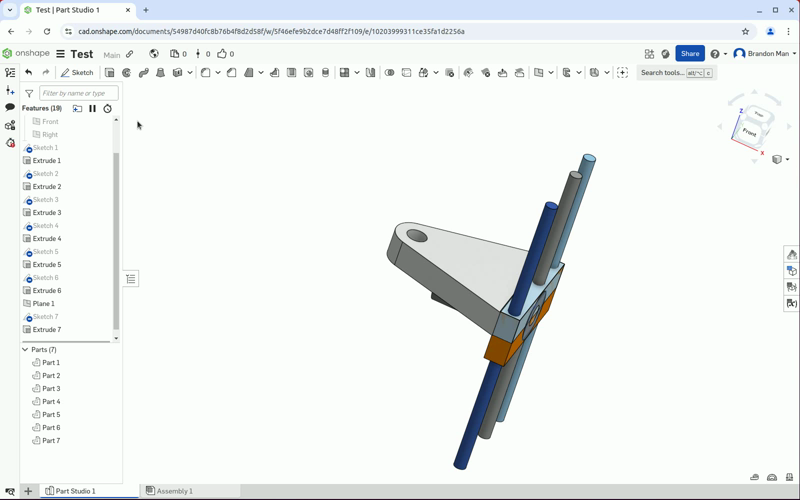
key(left, 2)
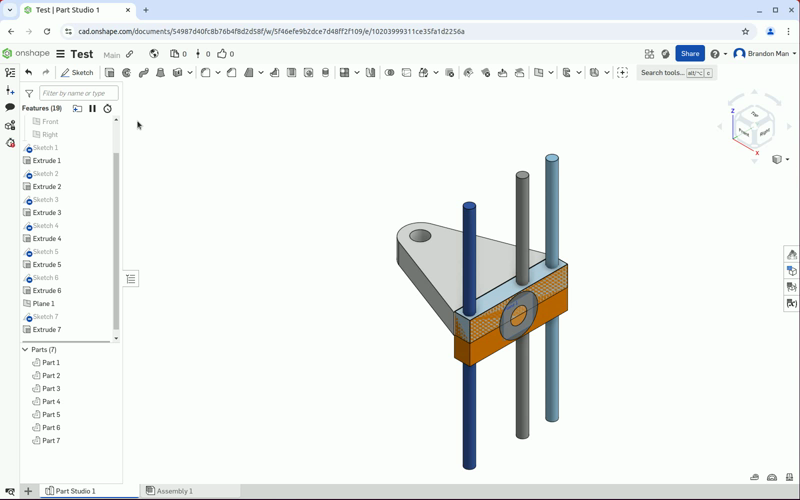
mouse_move(69, 150)
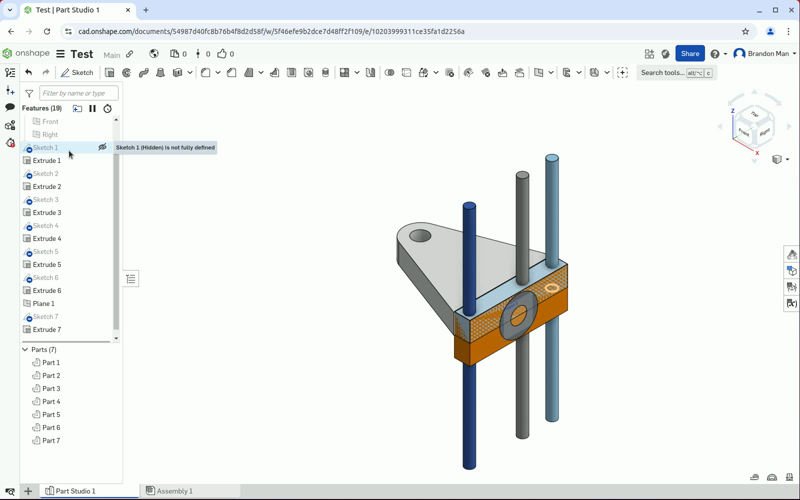
click(69, 150)